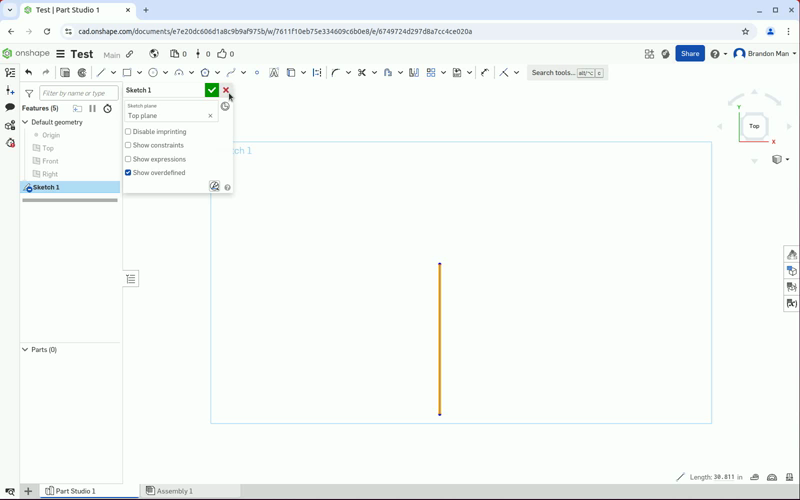
key(shift+h)
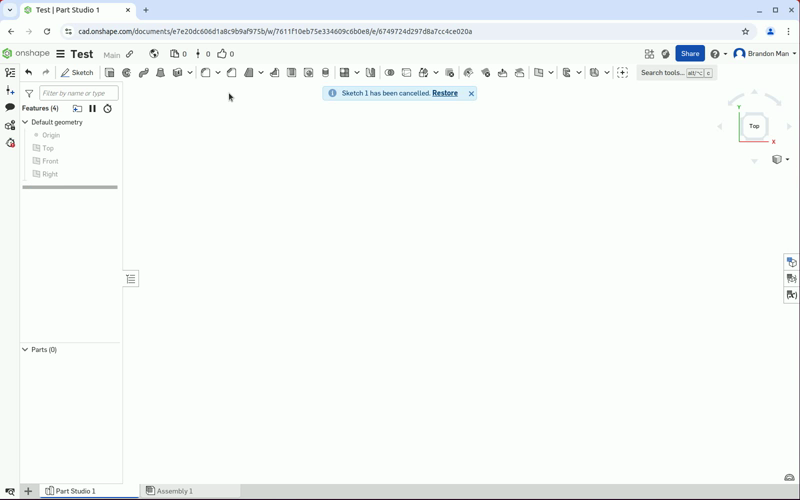
mouse_move(73, 352)
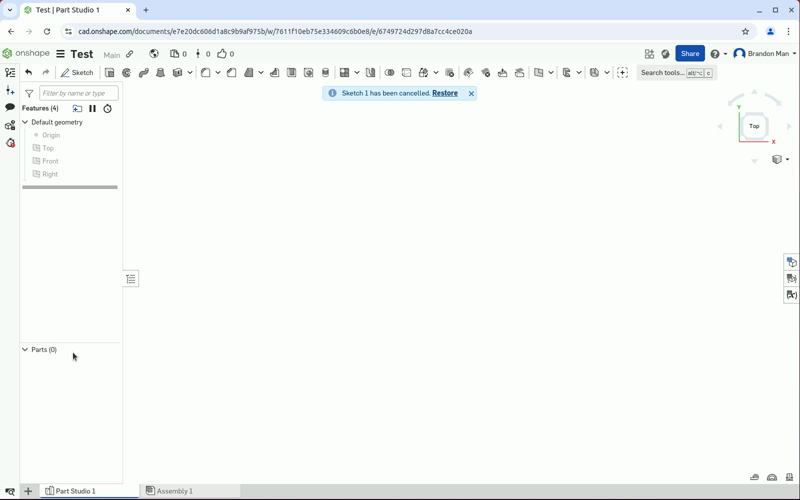
key(y)
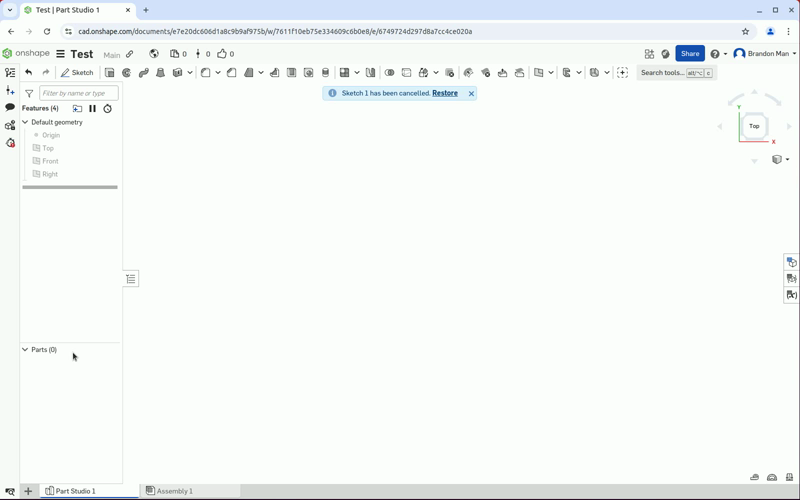
key(shift+p)
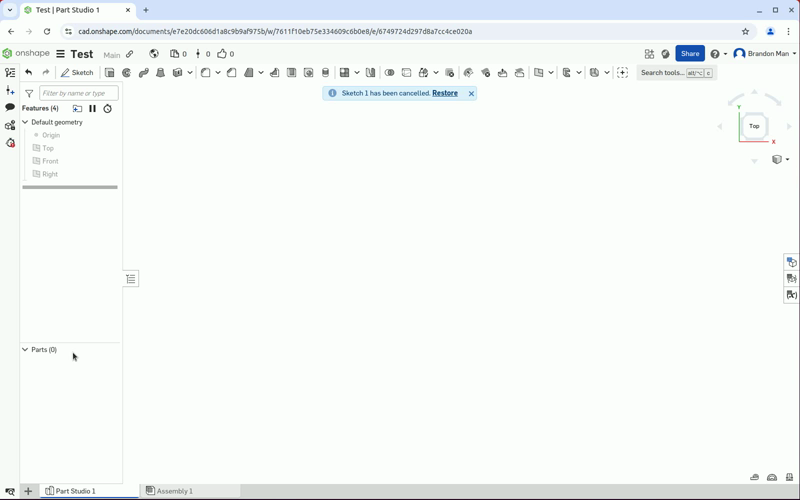
key(space)
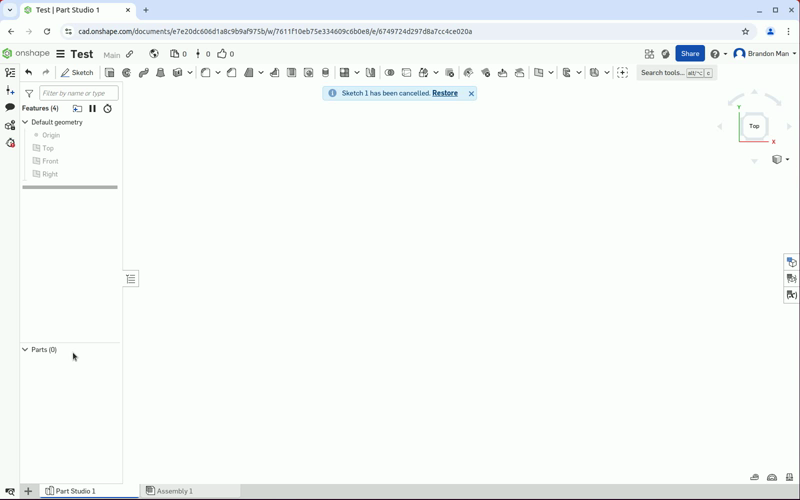
key_down(shift)
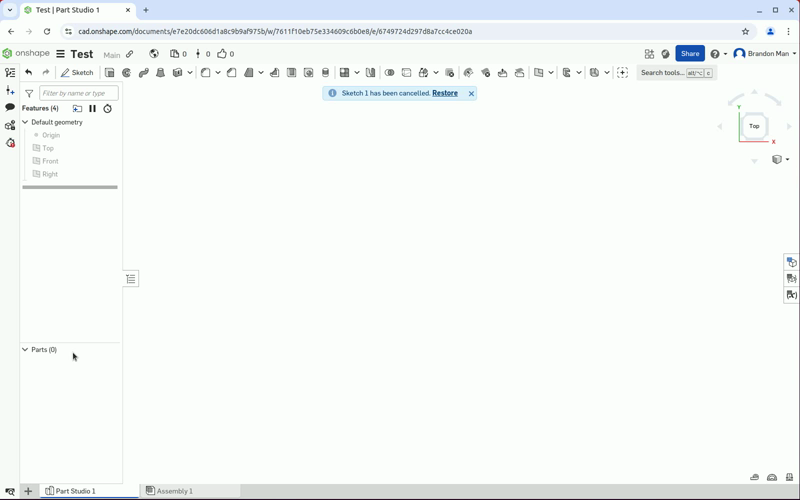
key(up)
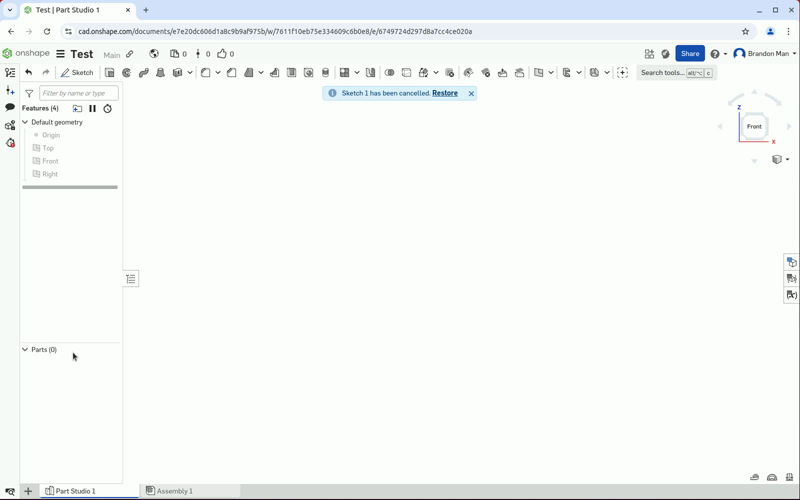
key_up(shift)
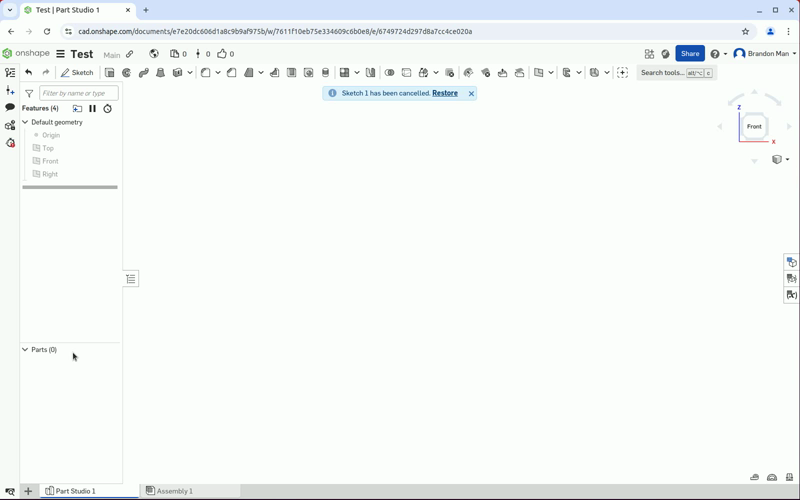
key(space)
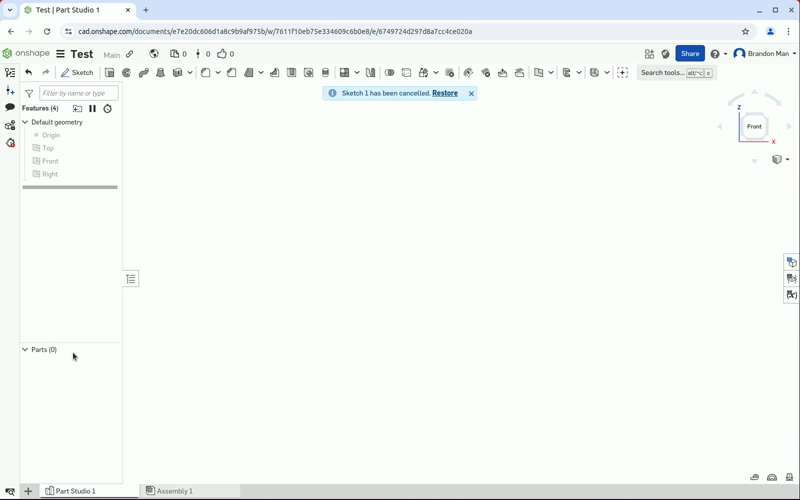
key_down(shift)
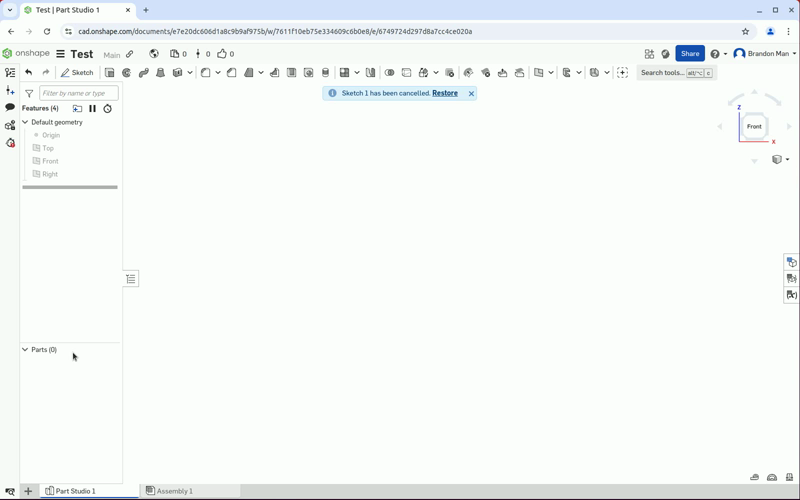
key(left)
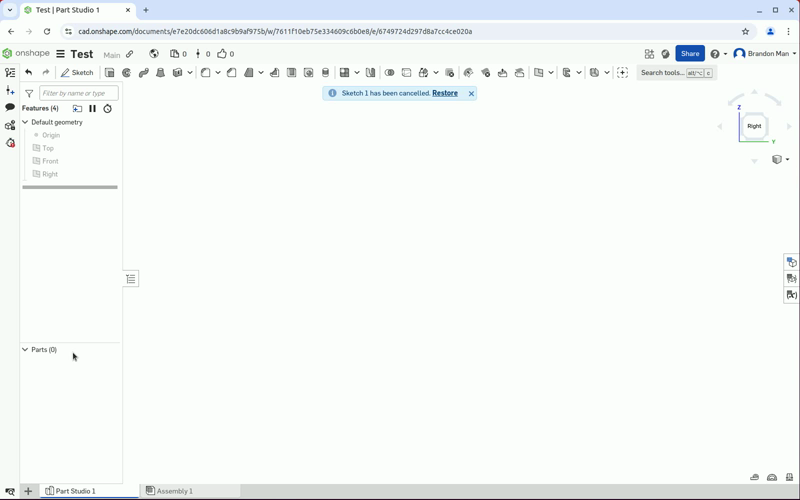
key_up(shift)
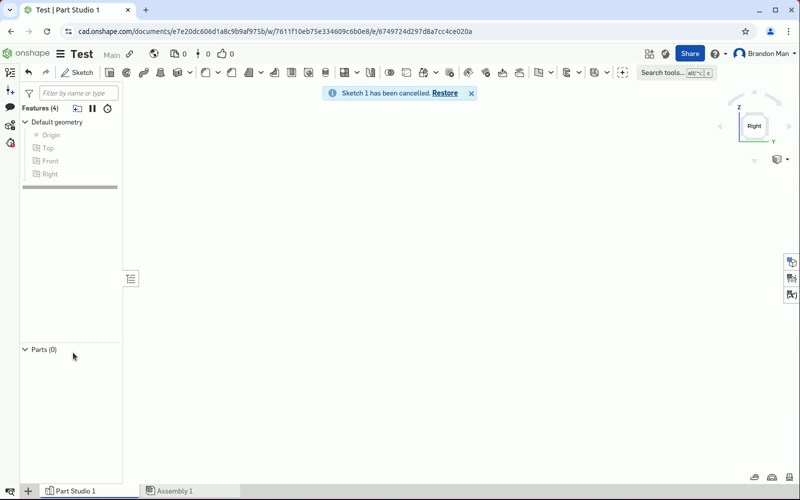
mouse_move(73, 352)
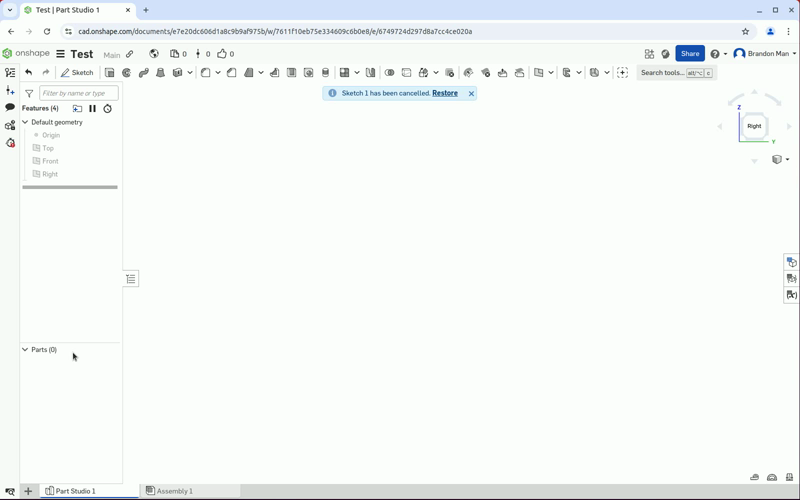
key(shift+y)
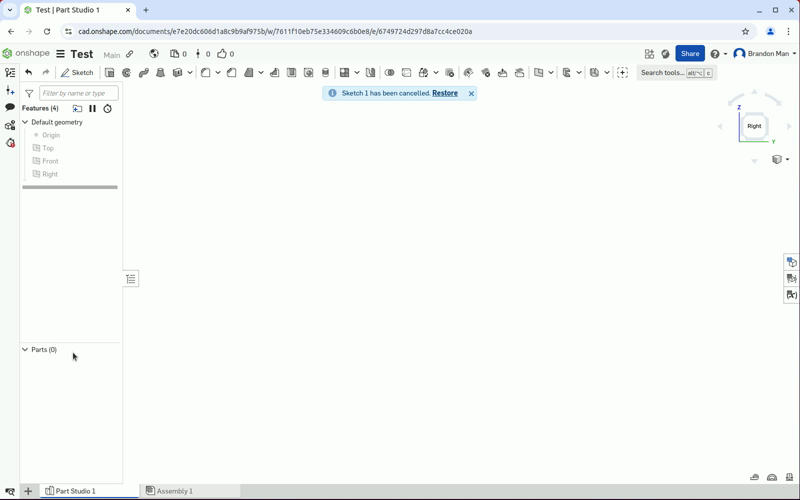
key(shift+s)
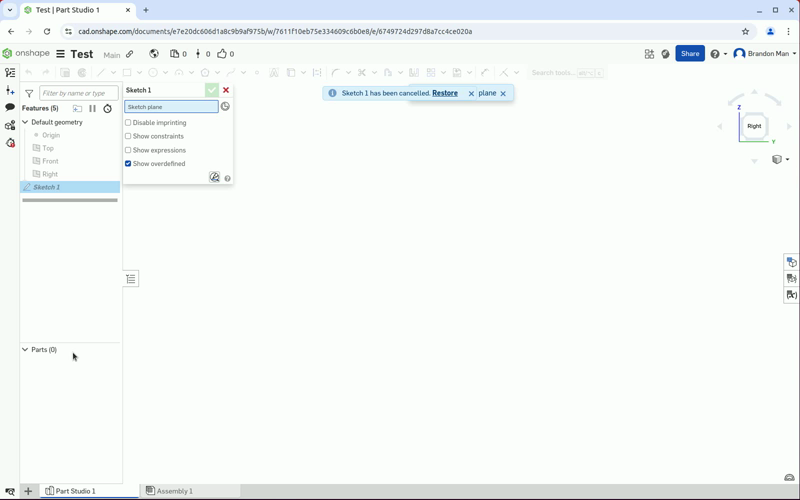
mouse_move(73, 176)
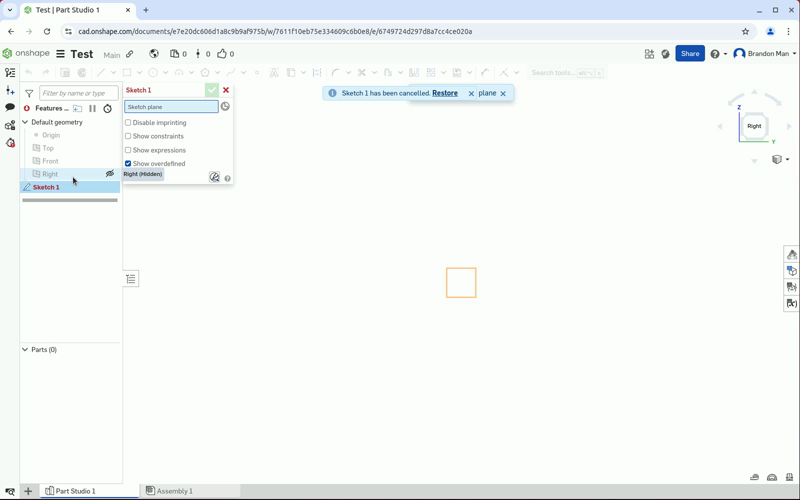
click(73, 176)
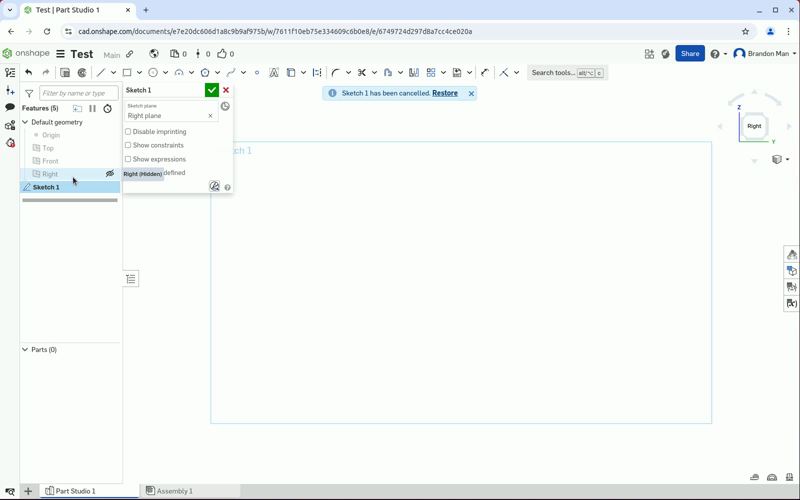
mouse_move(73, 352)
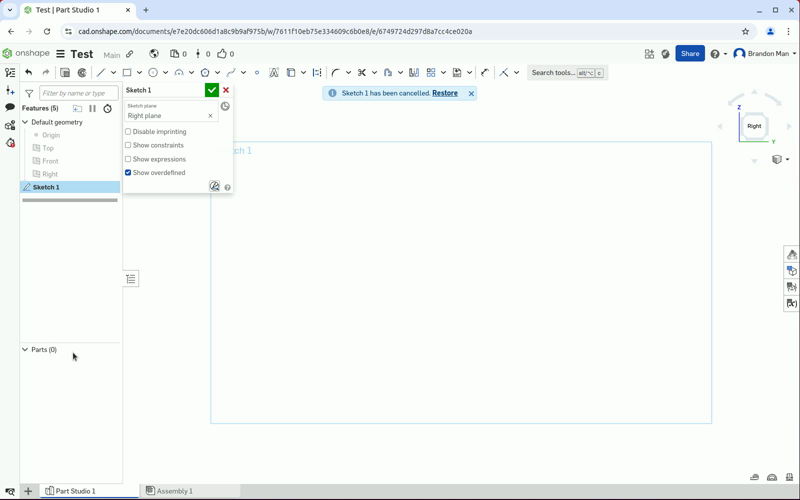
key(y)
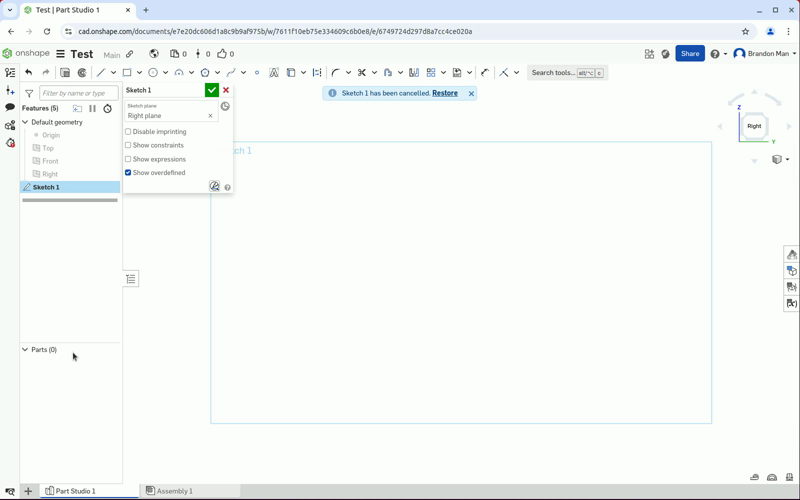
key(l)
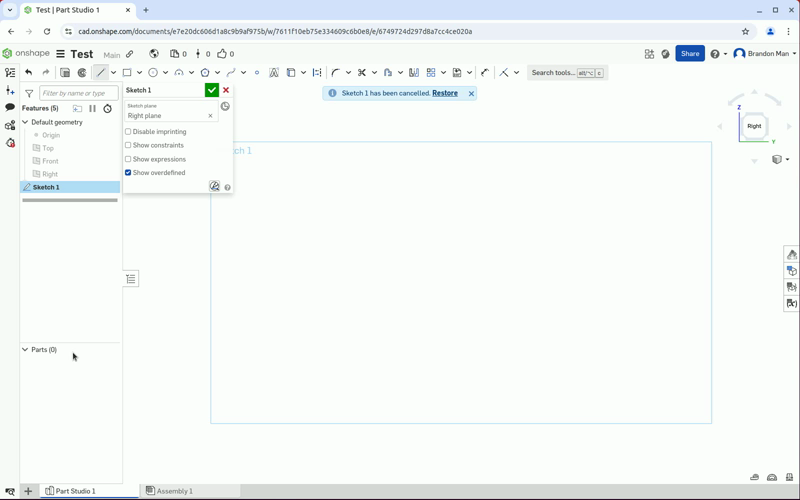
key_down(shift)
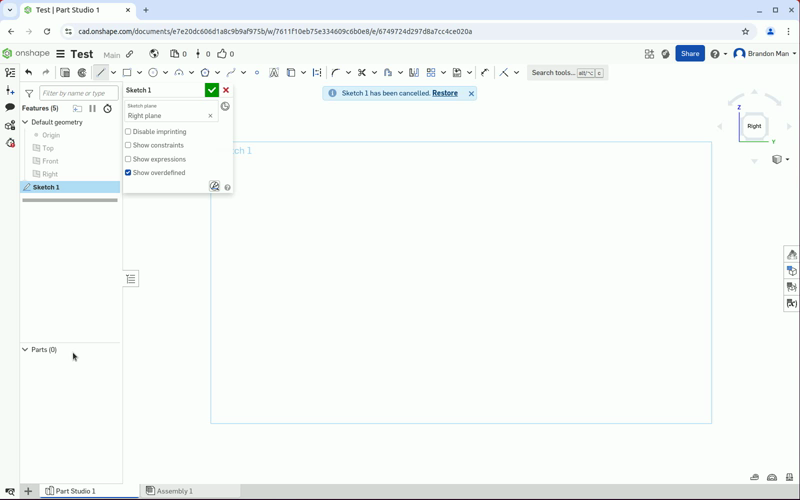
mouse_move(447, 295)
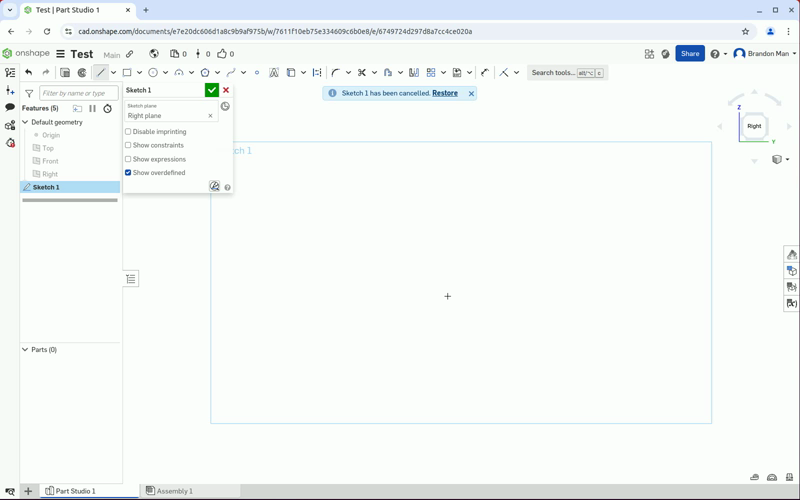
click(447, 295)
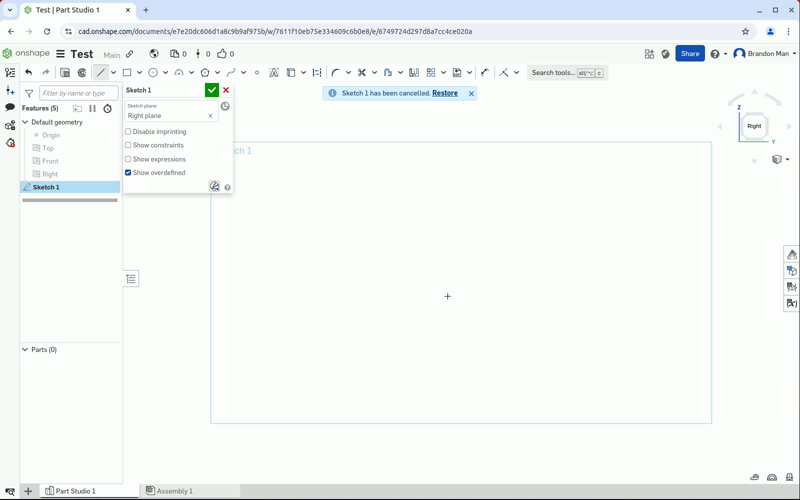
key_up(shift)
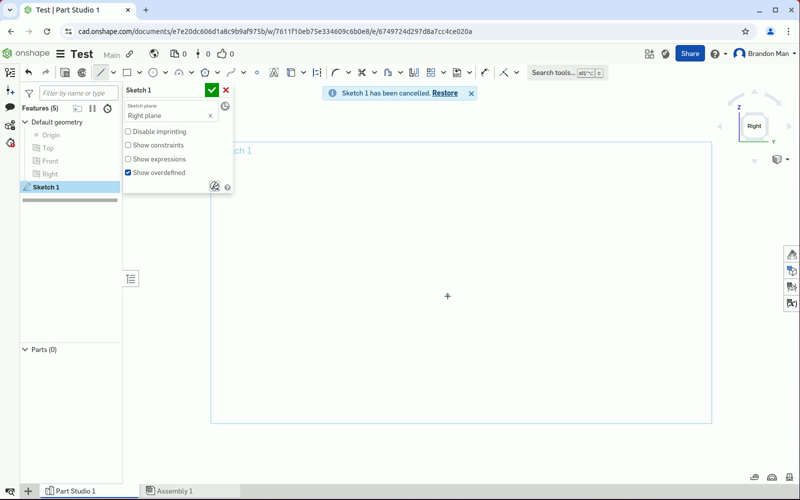
key_down(shift)
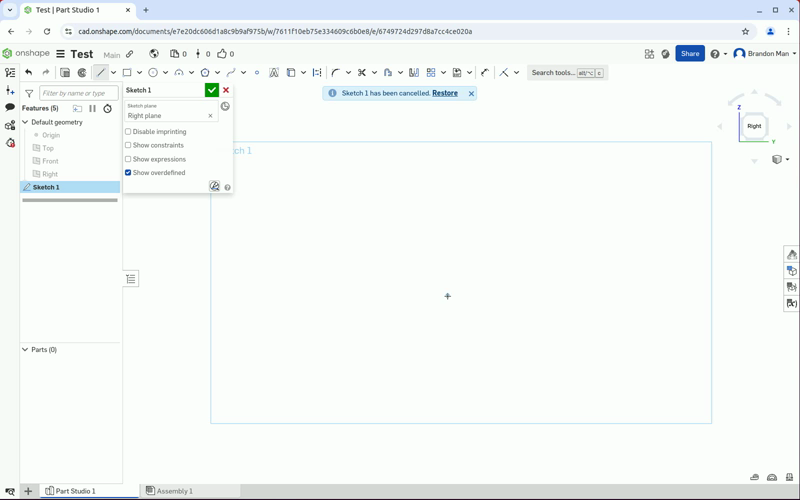
mouse_move(477, 295)
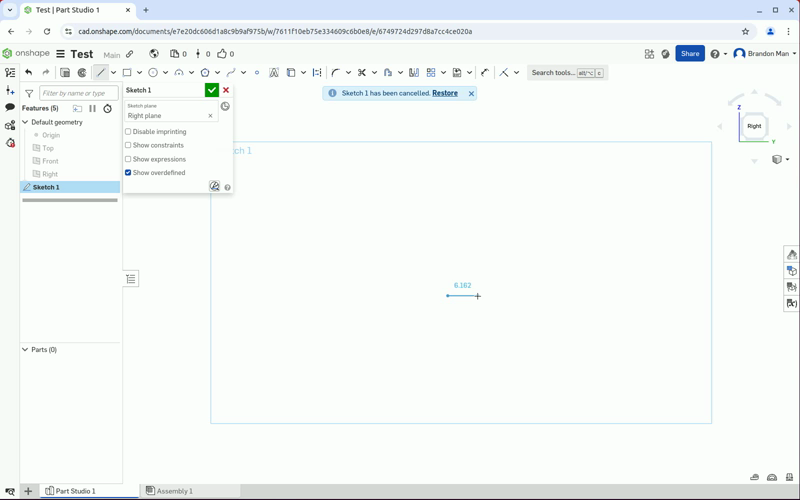
mouse_move(473, 295)
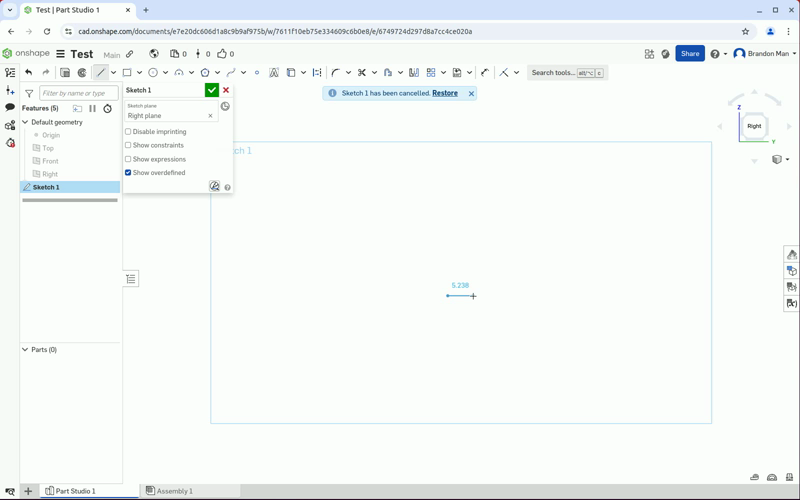
click(473, 295)
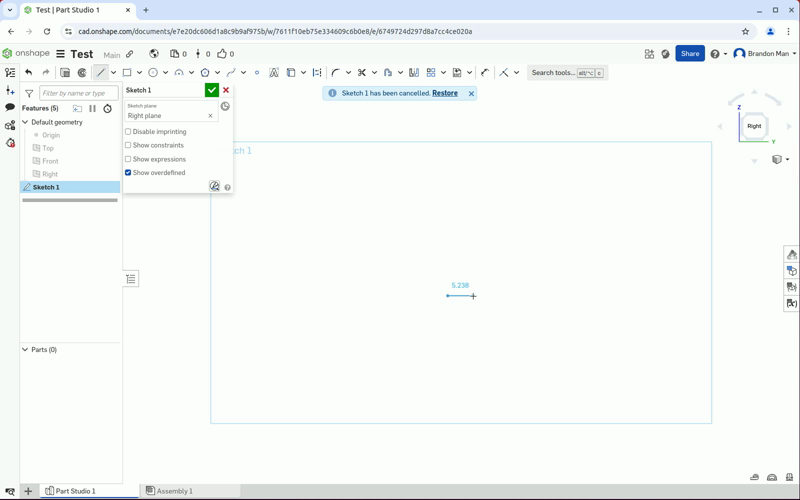
key_up(shift)
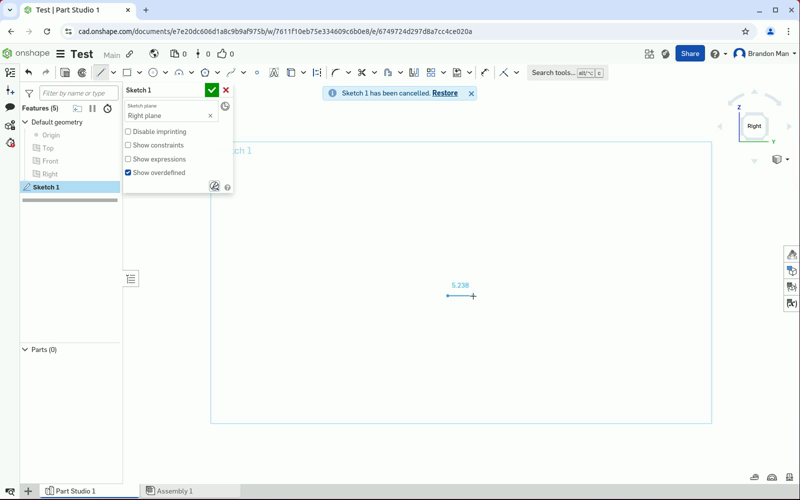
key_down(shift)
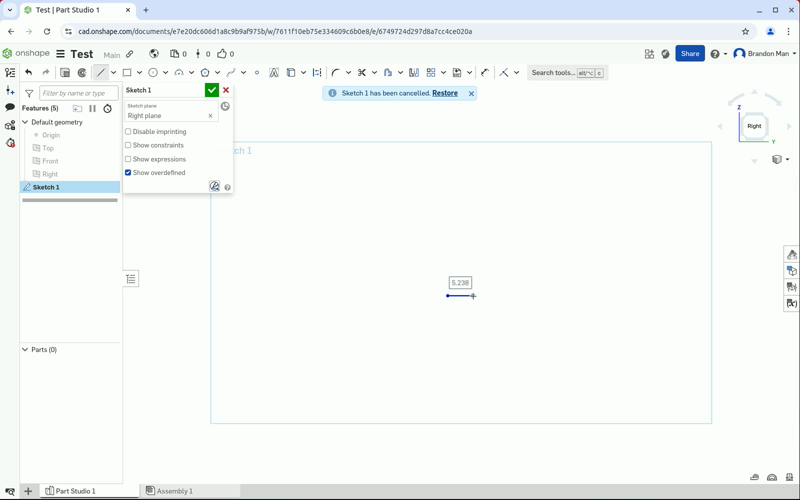
mouse_move(503, 295)
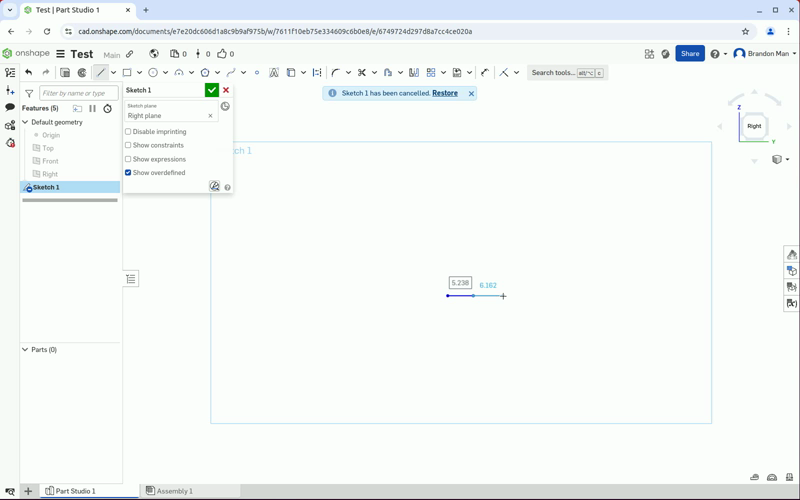
mouse_move(473, 270)
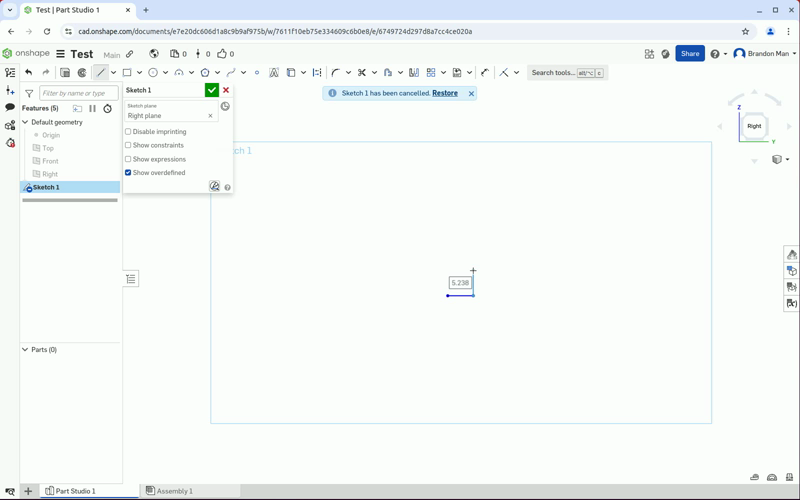
click(473, 270)
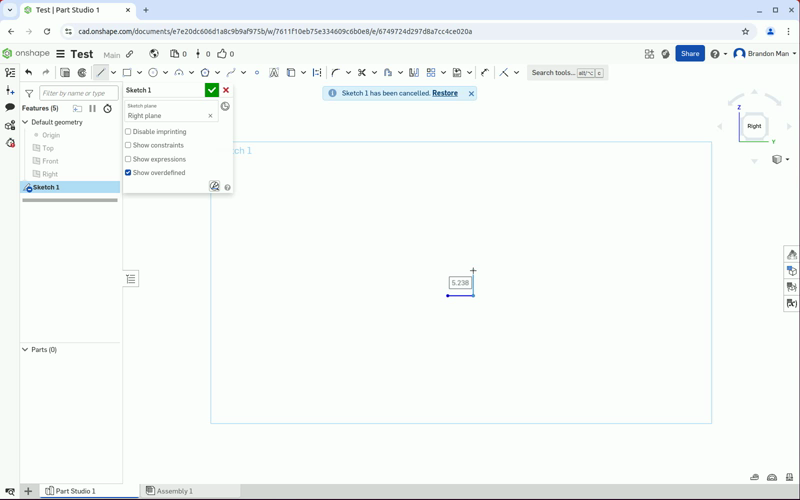
key_up(shift)
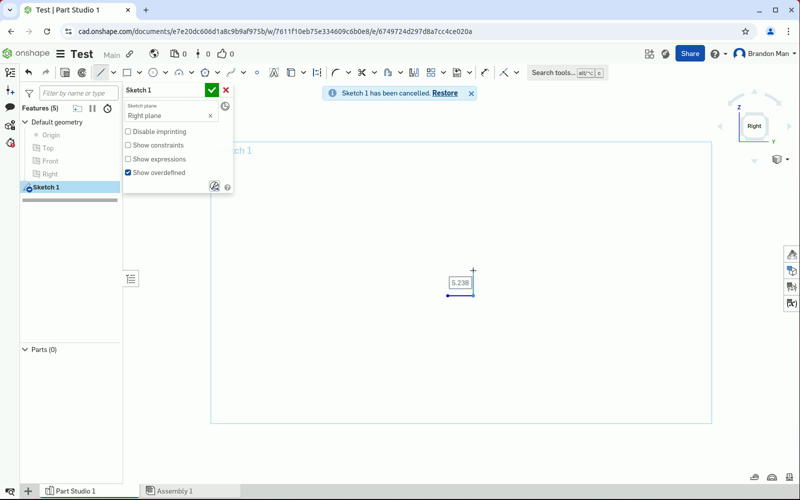
key_down(shift)
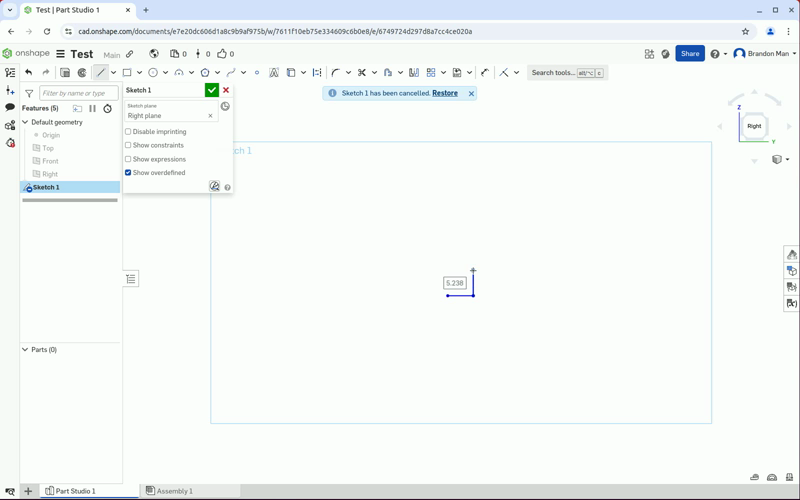
mouse_move(503, 270)
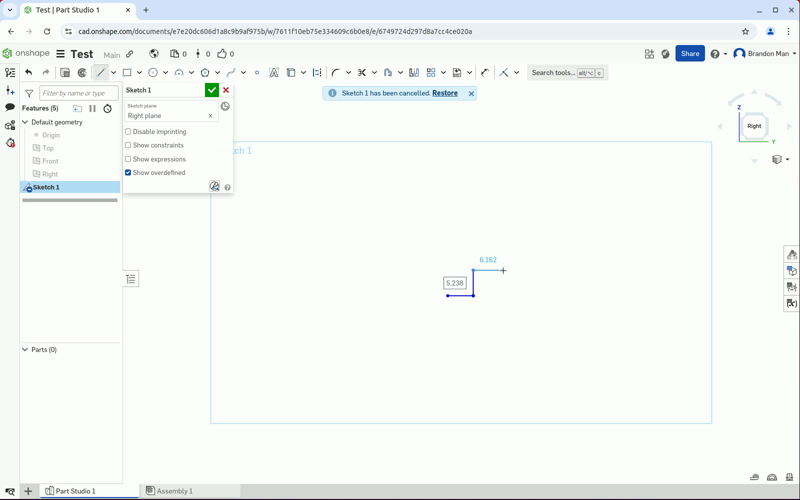
mouse_move(447, 270)
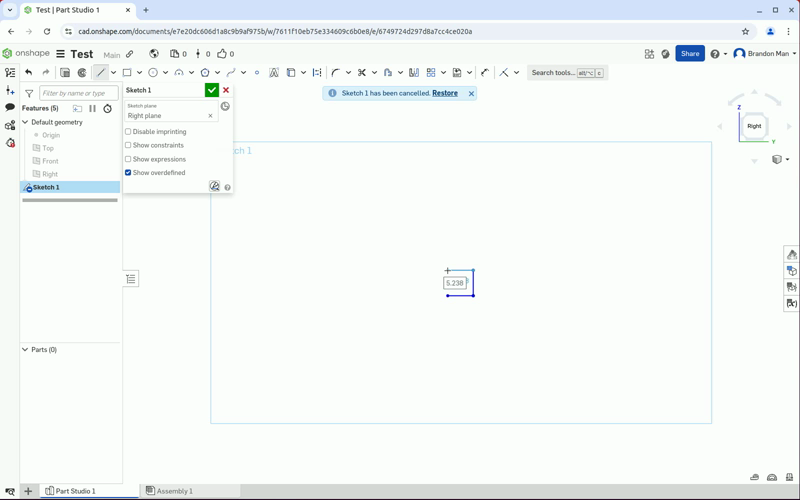
click(447, 270)
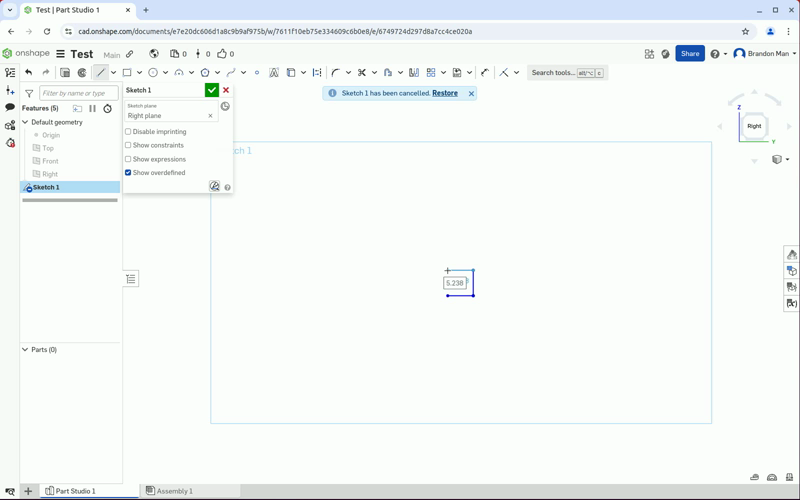
key_up(shift)
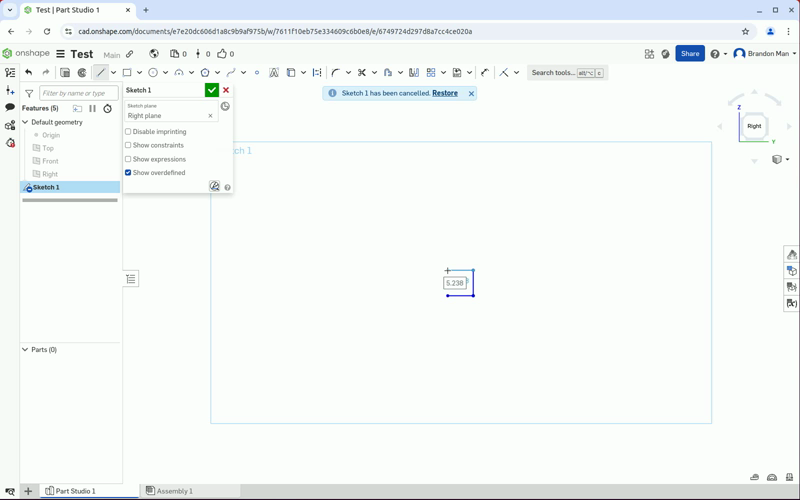
mouse_move(477, 270)
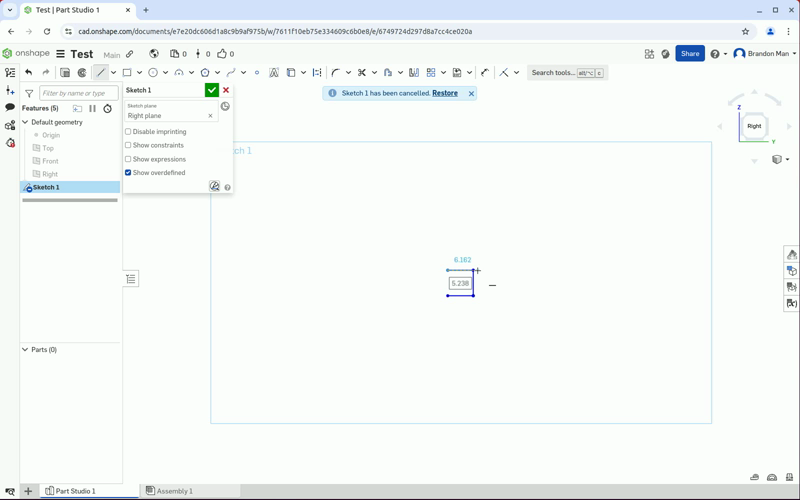
key_down(shift)
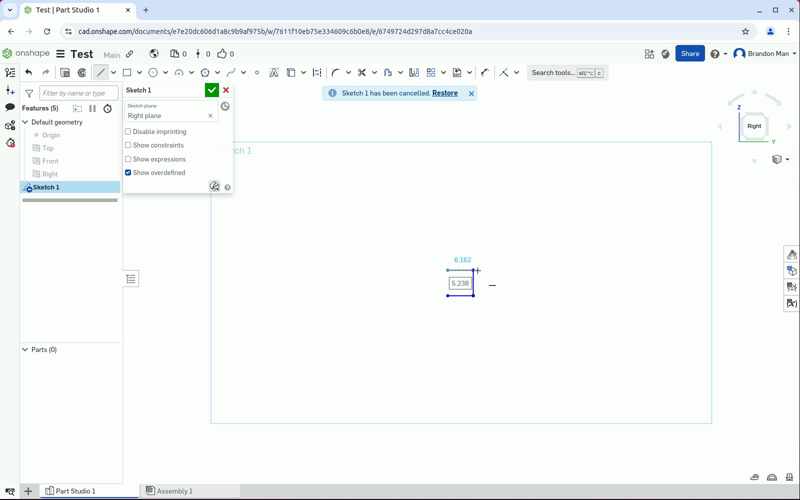
mouse_move(447, 295)
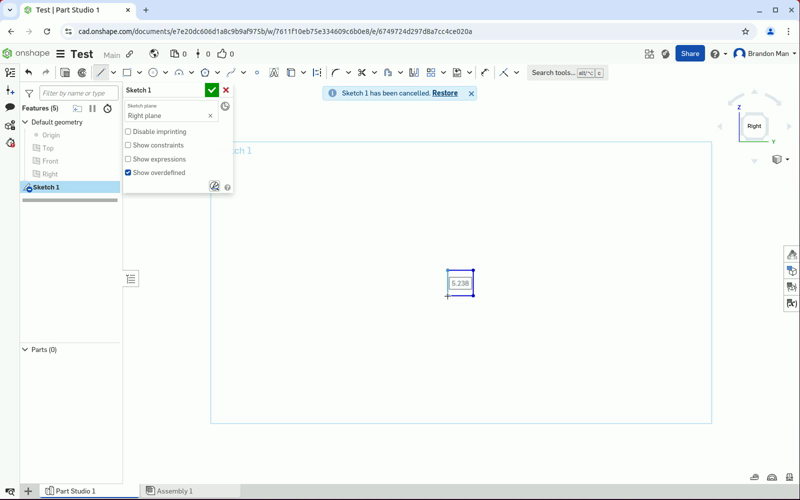
key_up(shift)
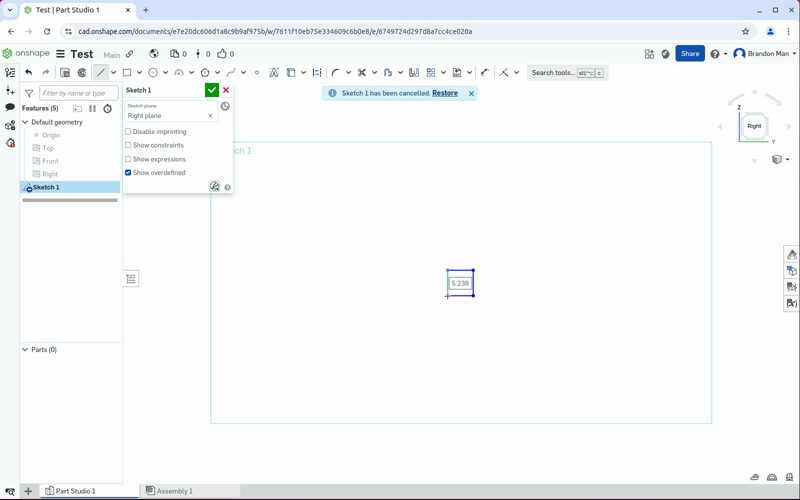
click(447, 295)
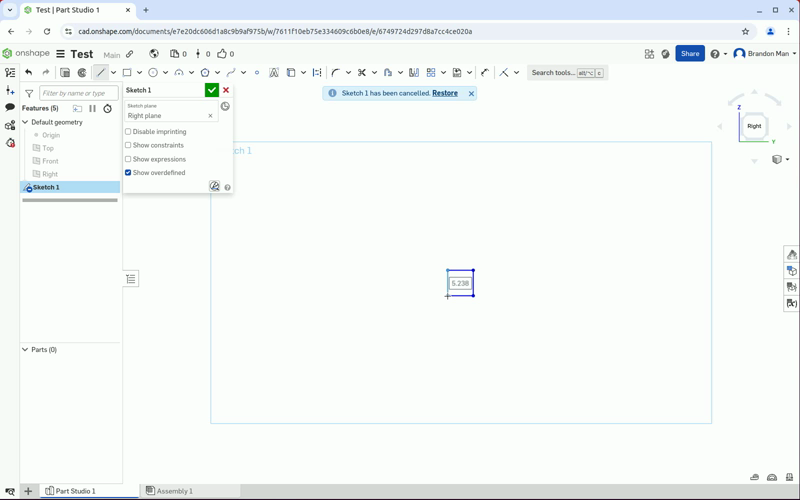
key(esc)
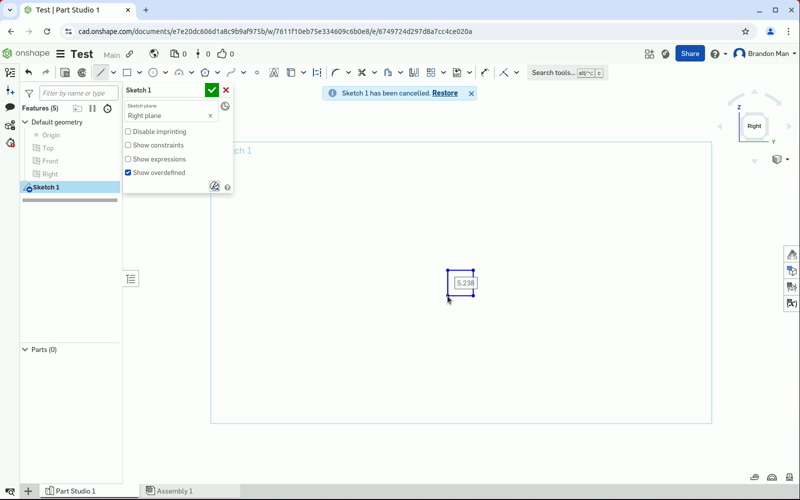
mouse_move(470, 275)
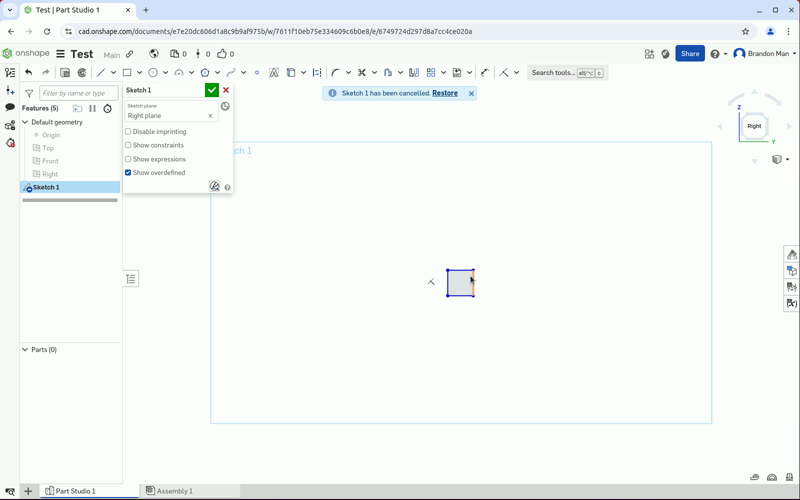
scroll(6)
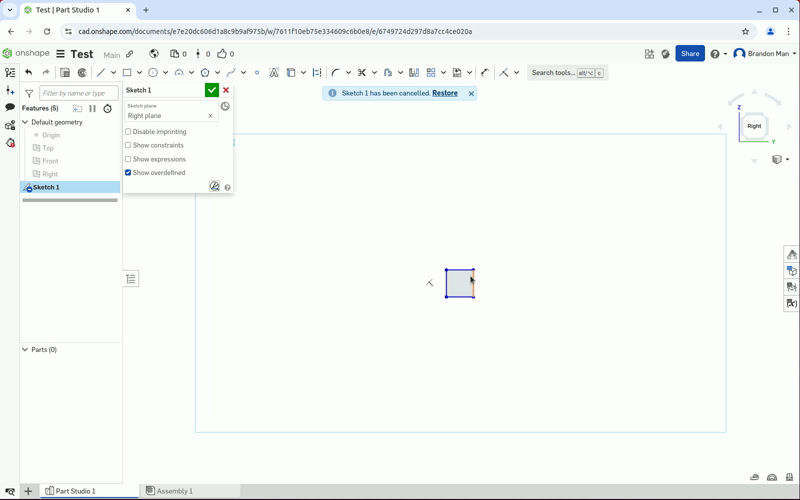
scroll(6)
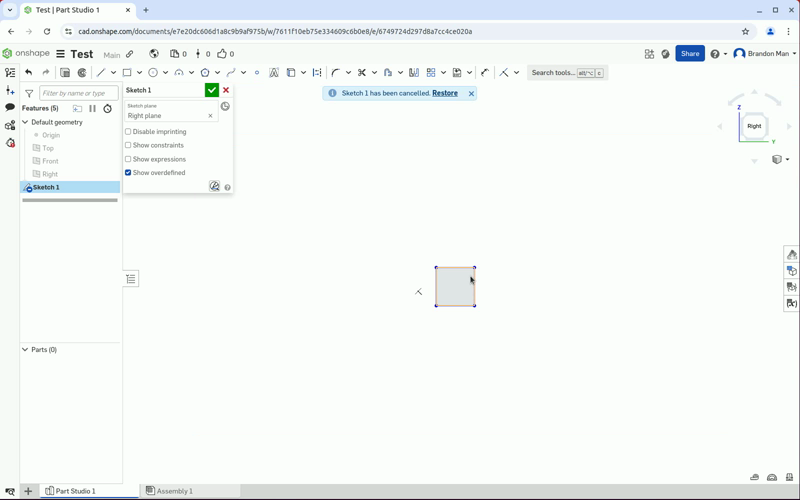
scroll(6)
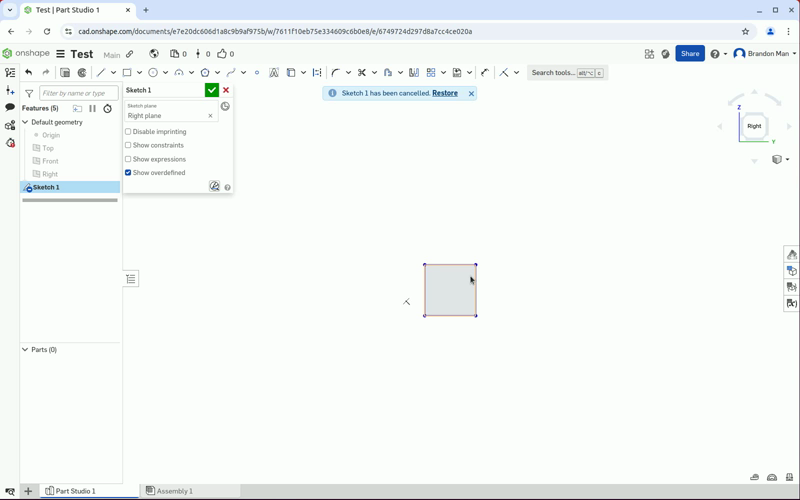
scroll(6)
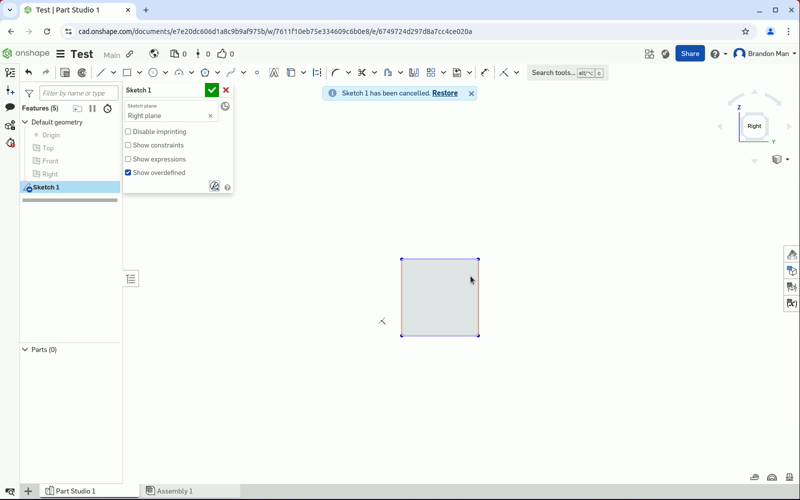
scroll(6)
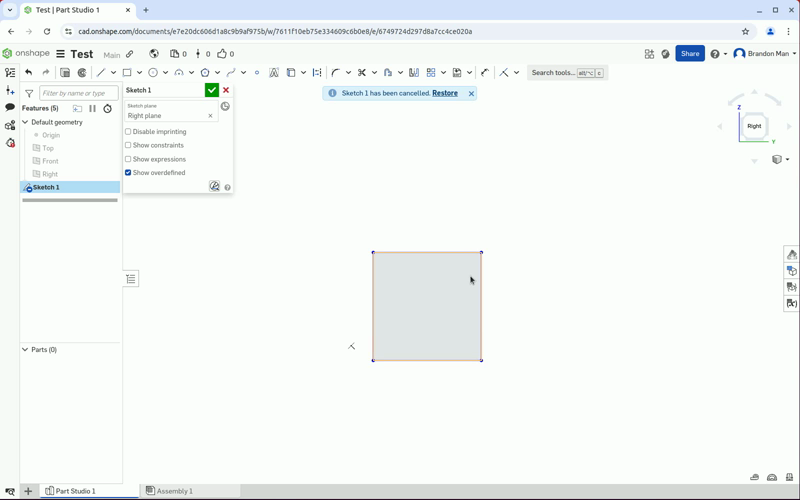
scroll(6)
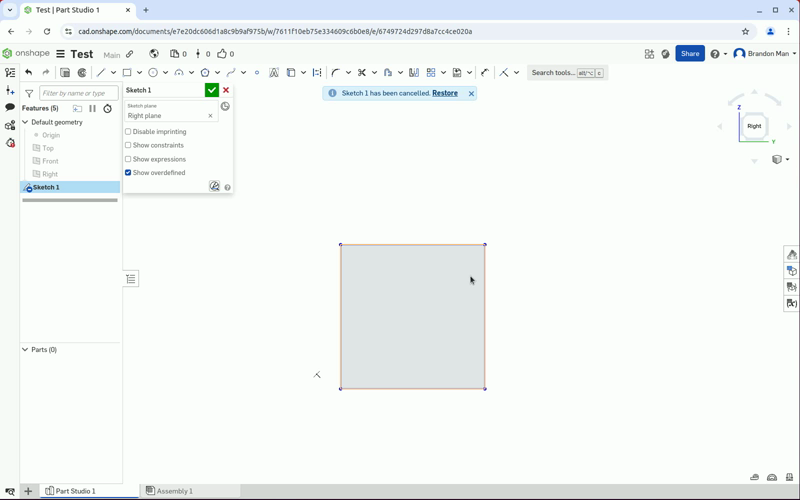
scroll(6)
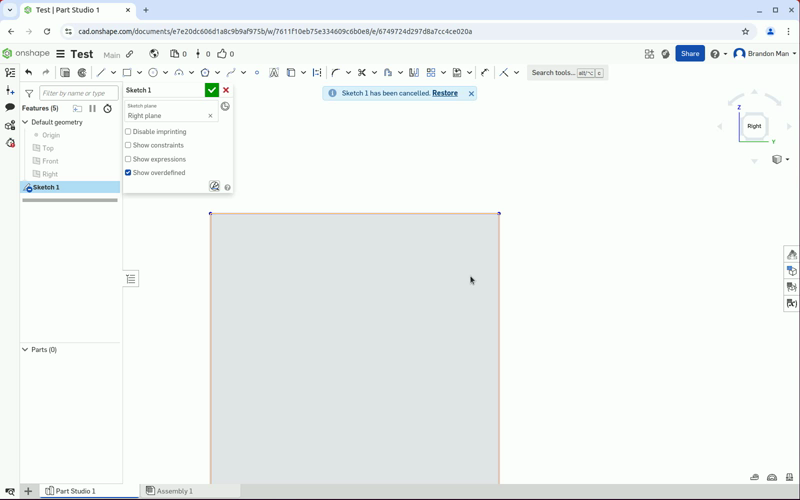
click(470, 275)
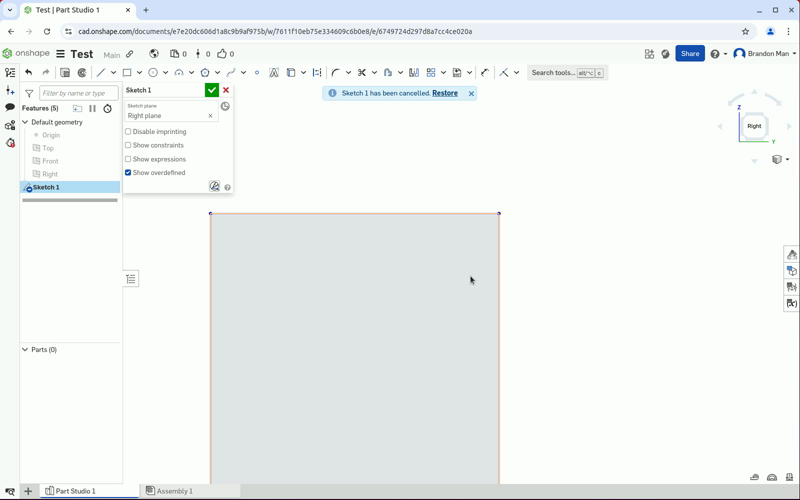
scroll(-6)
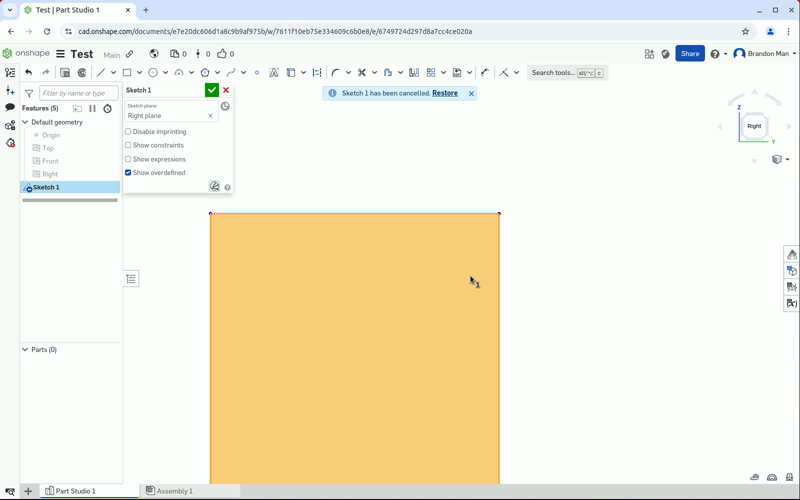
scroll(-6)
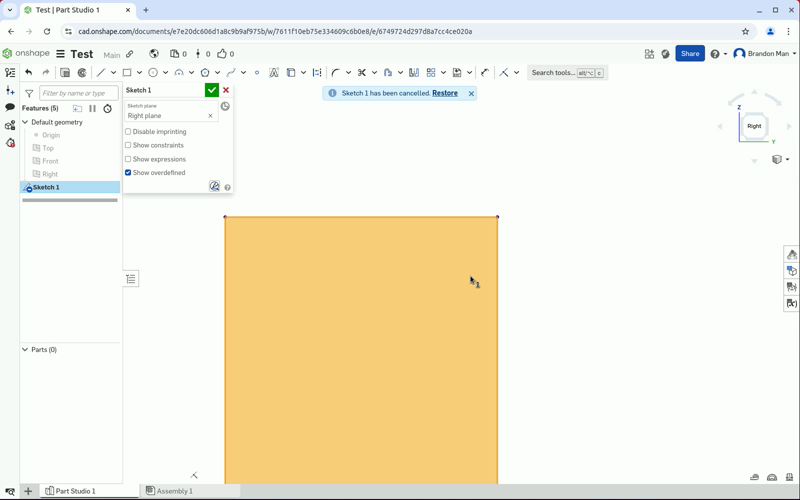
scroll(-6)
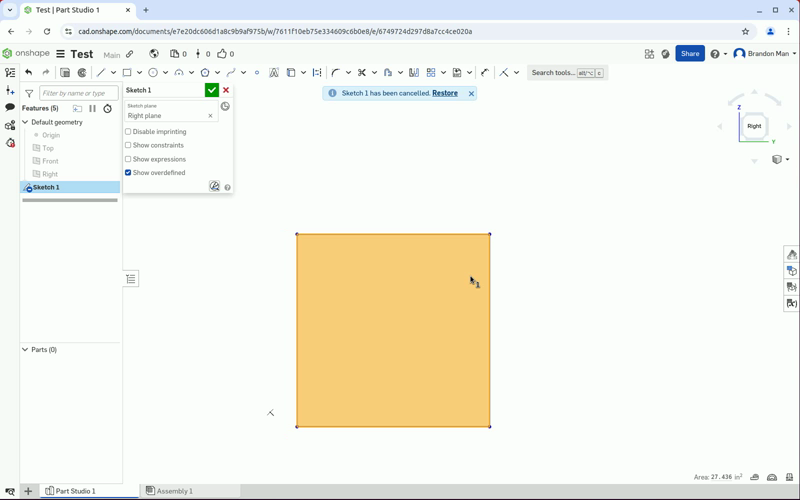
scroll(-6)
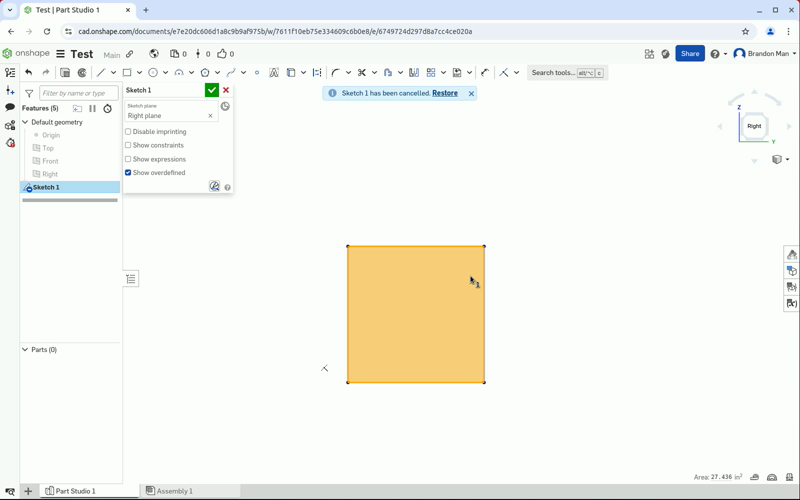
scroll(-6)
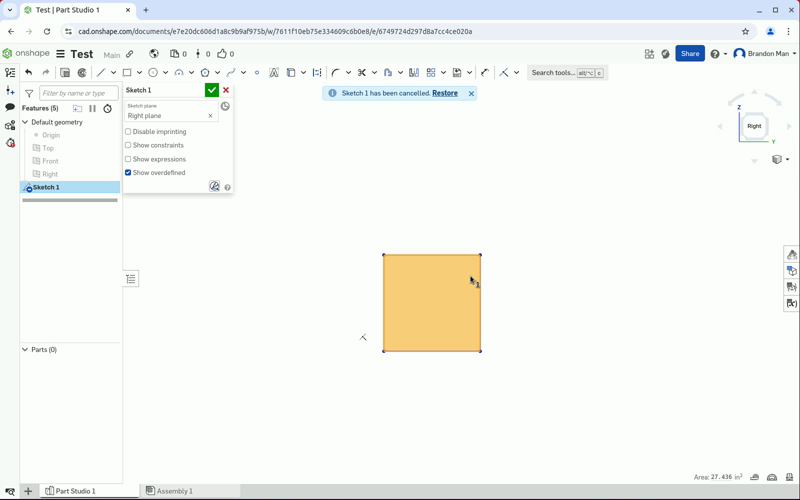
scroll(-6)
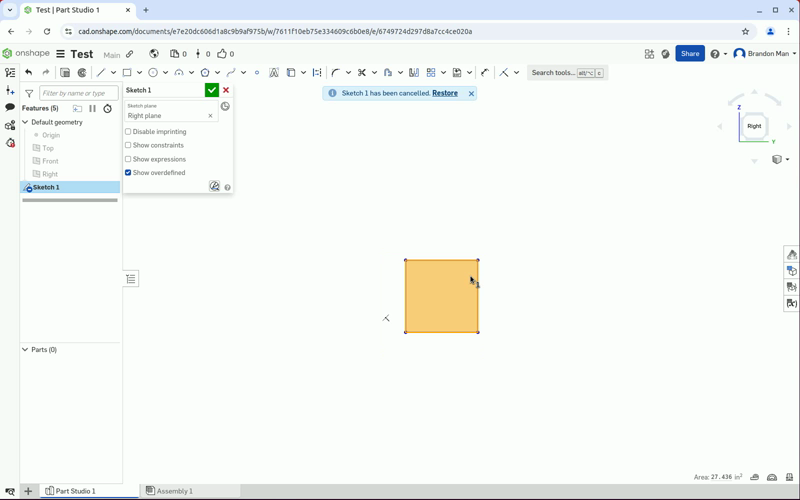
scroll(-6)
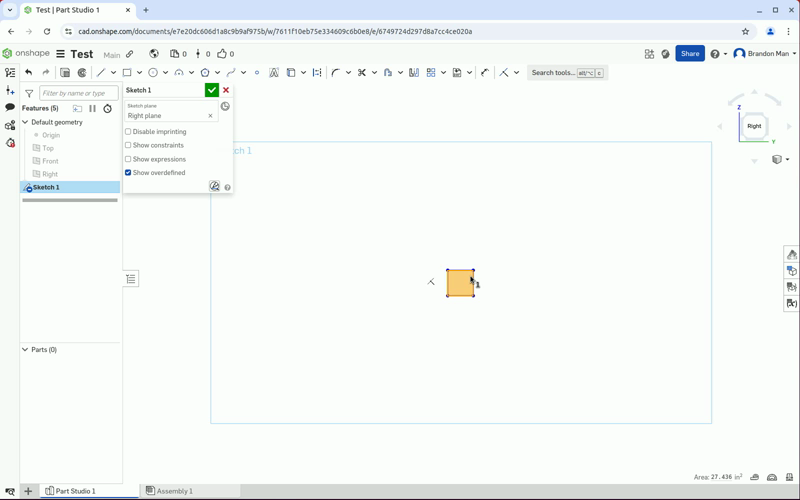
mouse_move(73, 352)
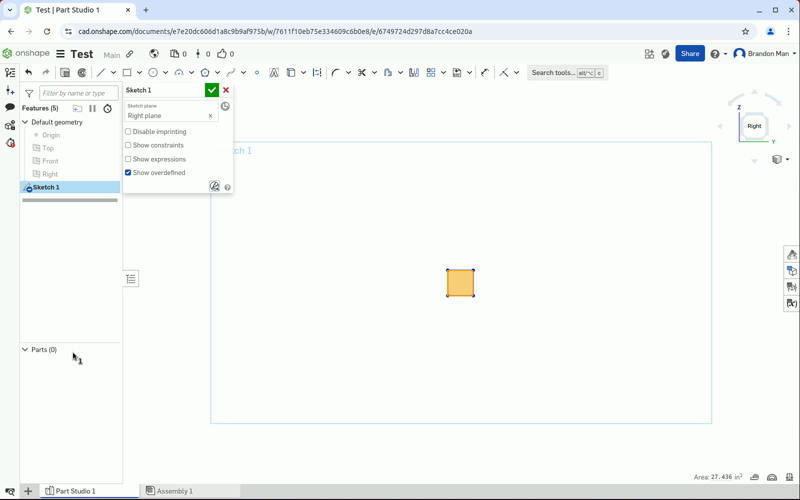
key(shift+y)
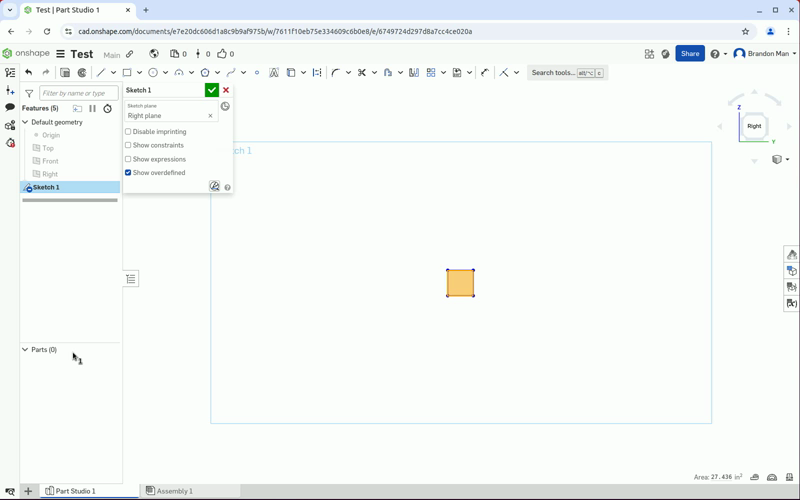
key(shift+e)
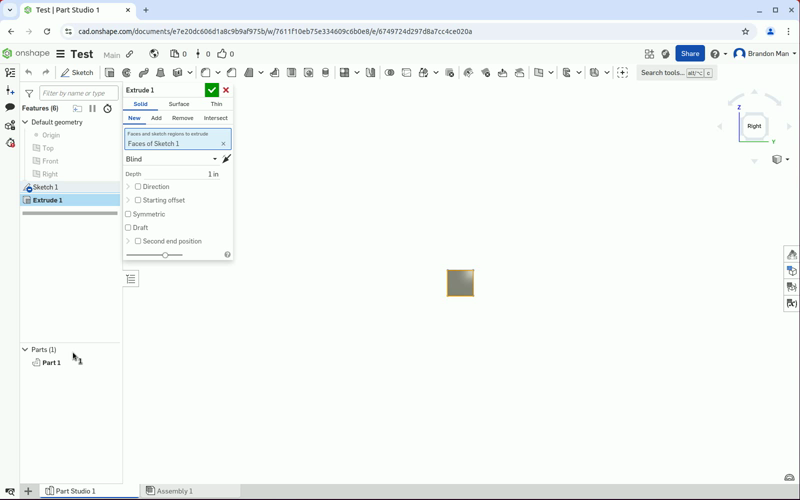
mouse_move(143, 106)
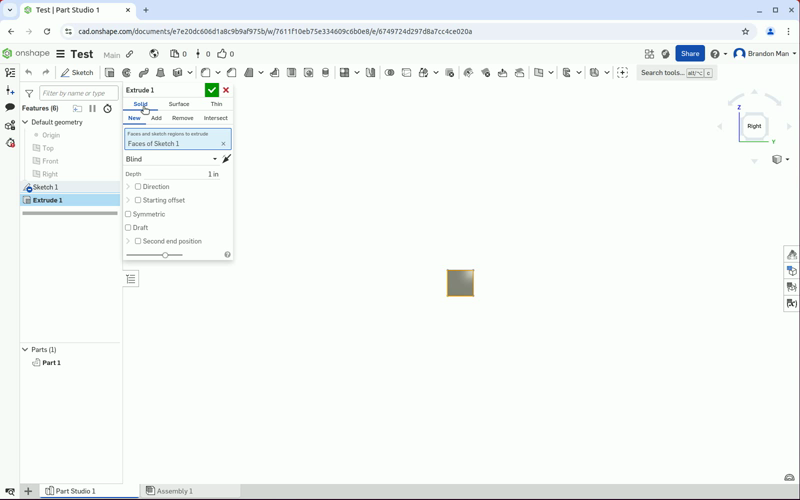
click(143, 106)
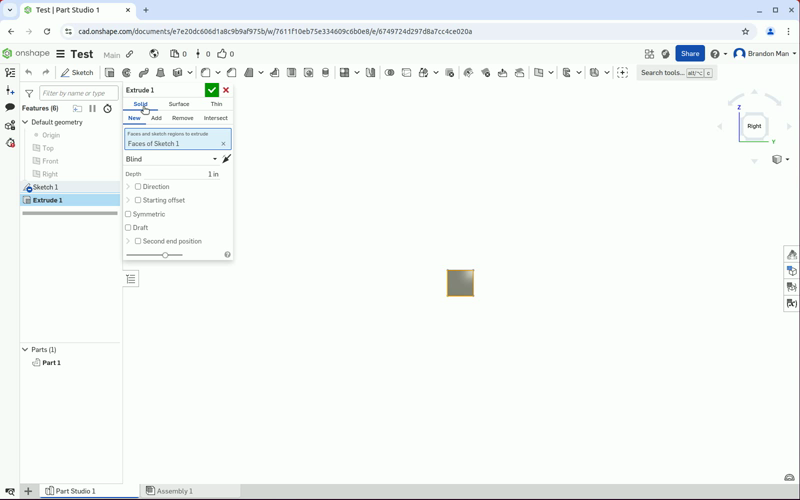
mouse_move(137, 120)
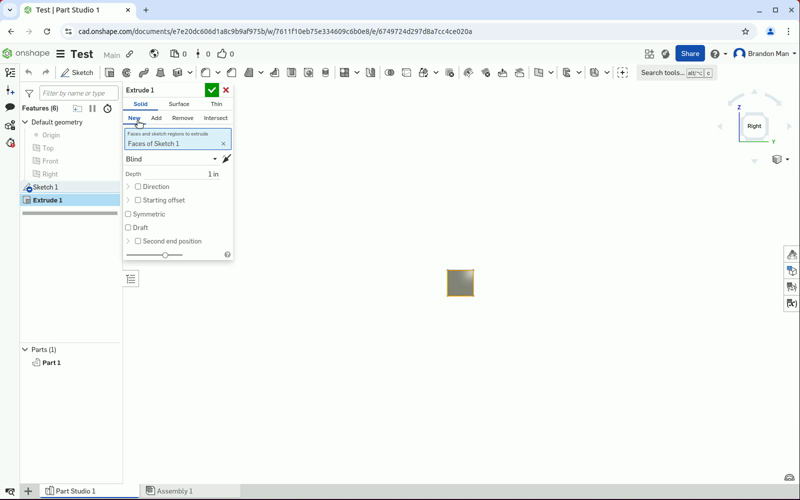
click(137, 120)
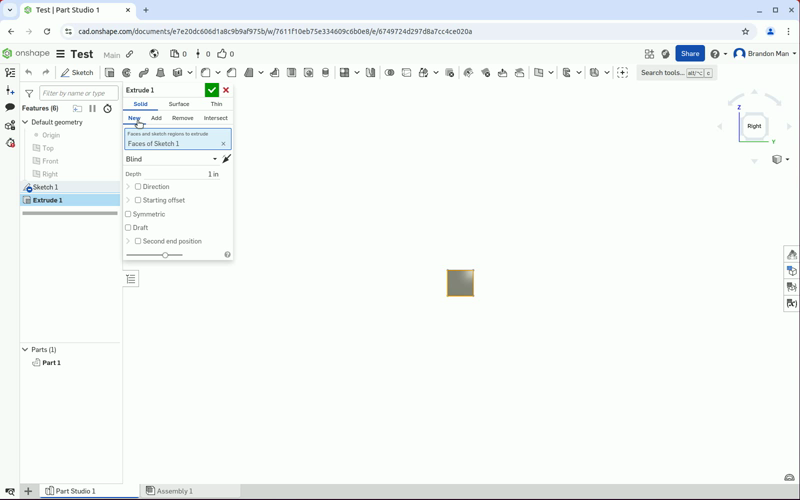
key(tab, 4)
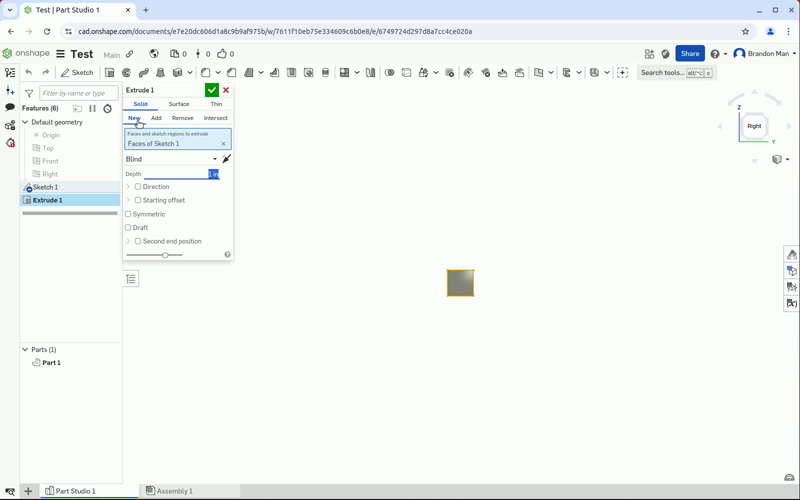
text(46.216)
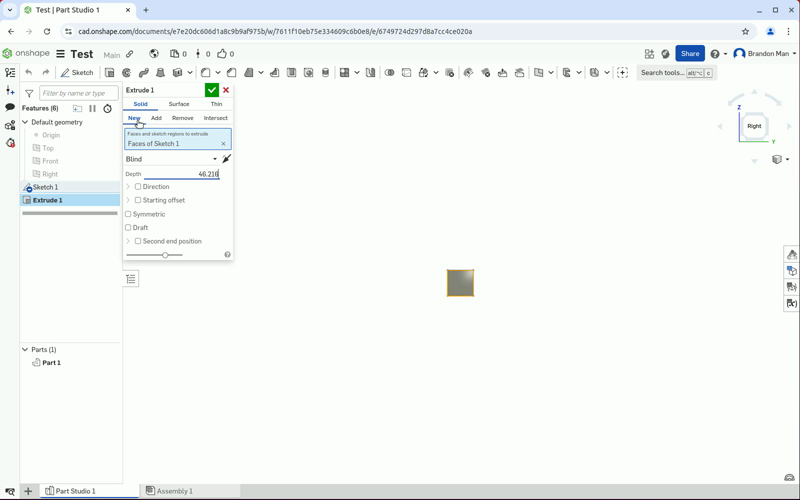
key(tab, 3)
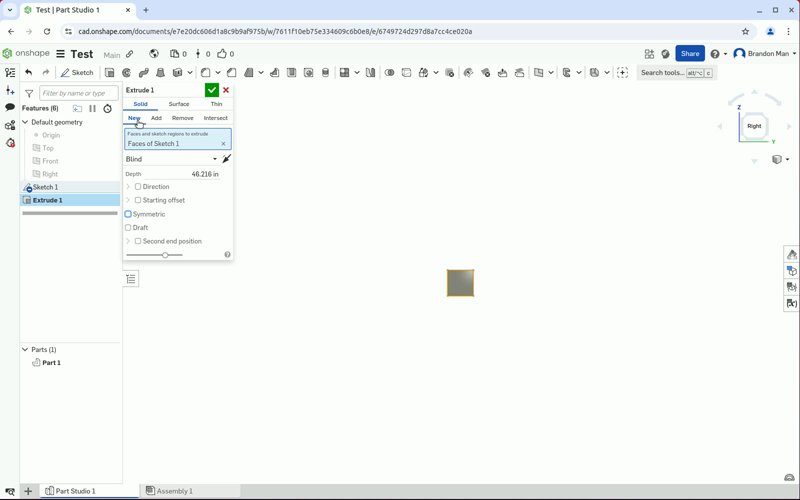
key(space)
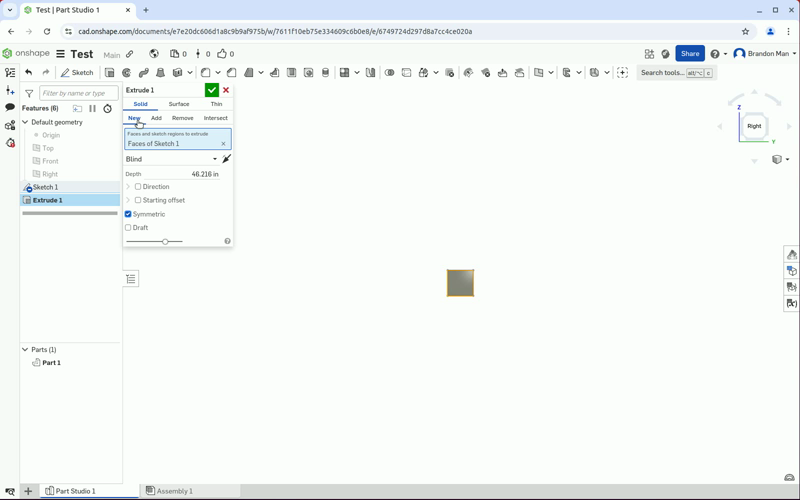
key(enter)
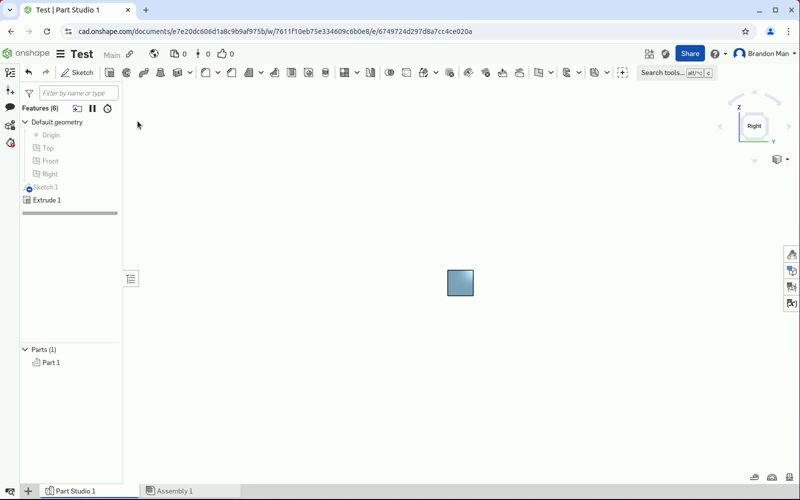
key(shift+h)
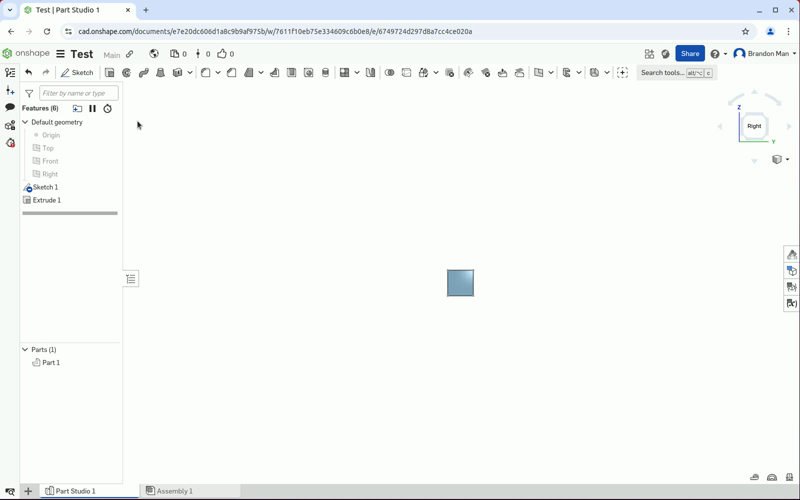
key(shift+h)
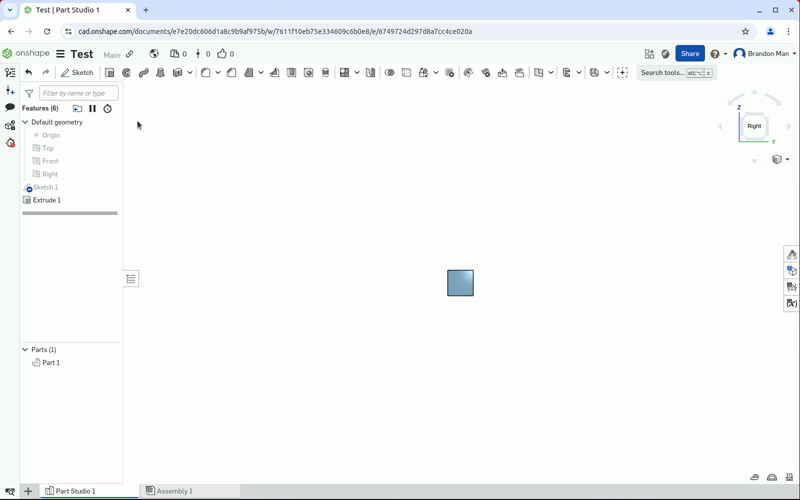
mouse_move(73, 189)
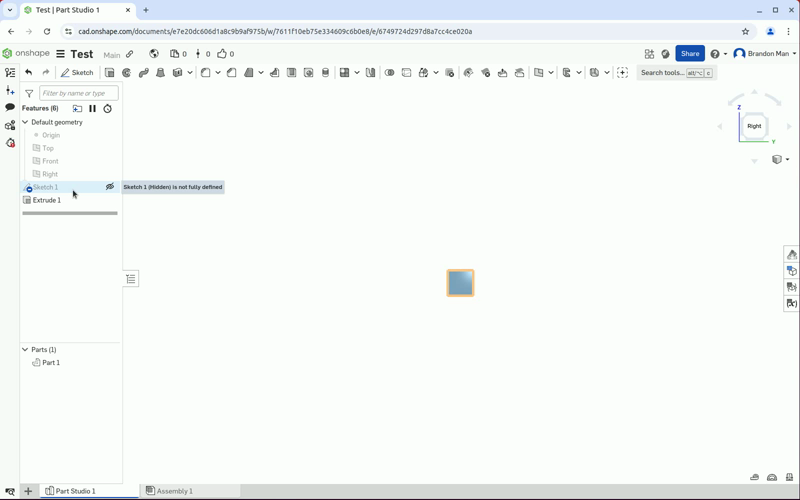
click(73, 189)
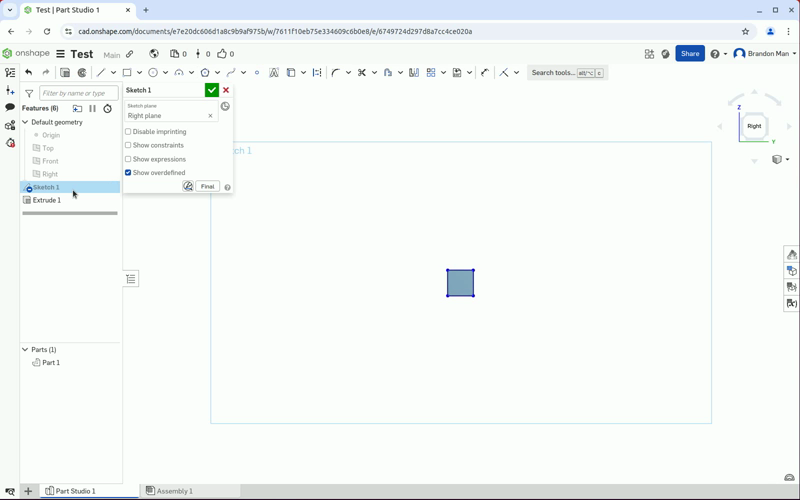
mouse_move(229, 92)
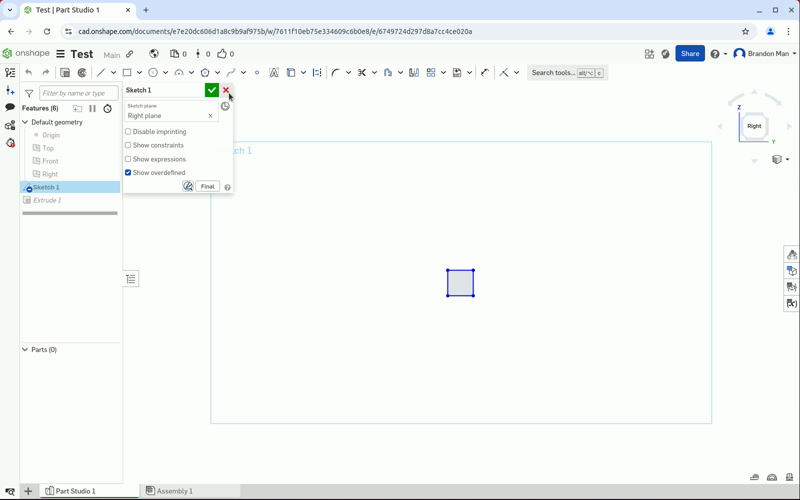
click(229, 92)
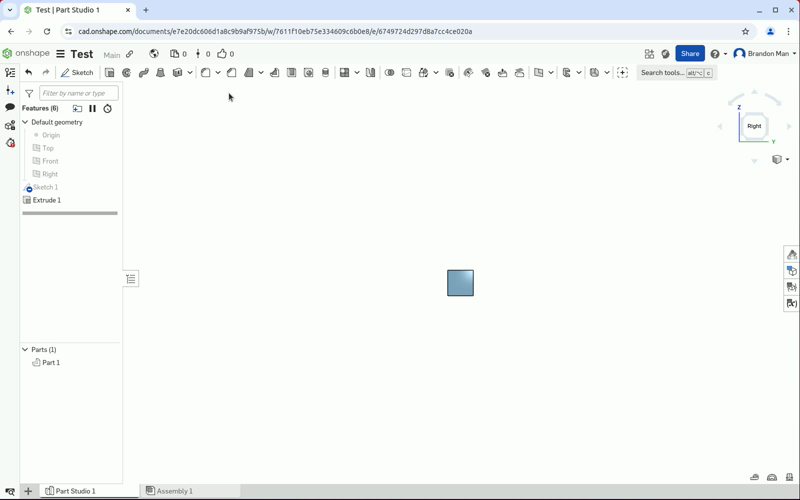
mouse_move(541, 75)
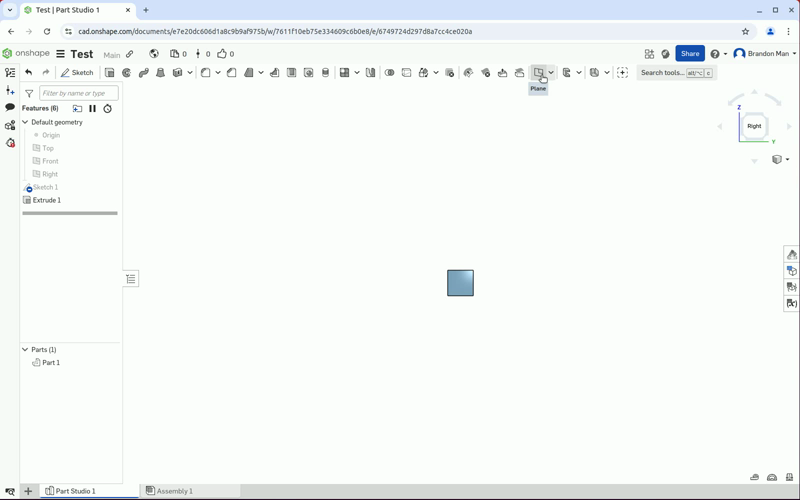
click(541, 75)
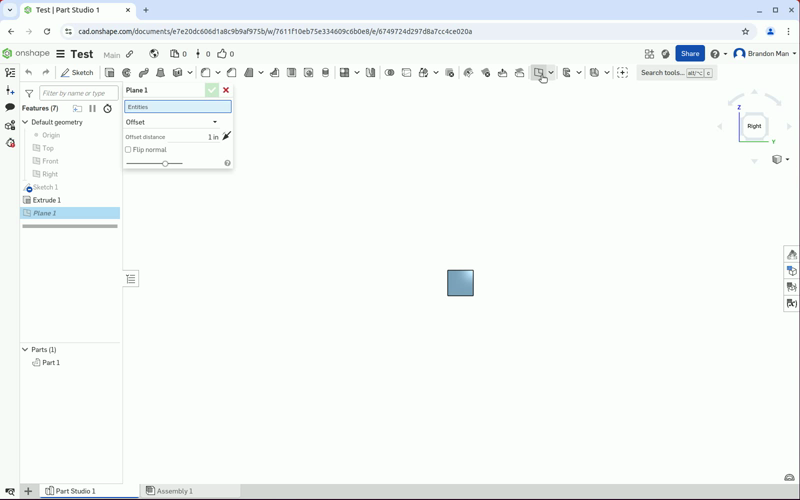
mouse_move(73, 176)
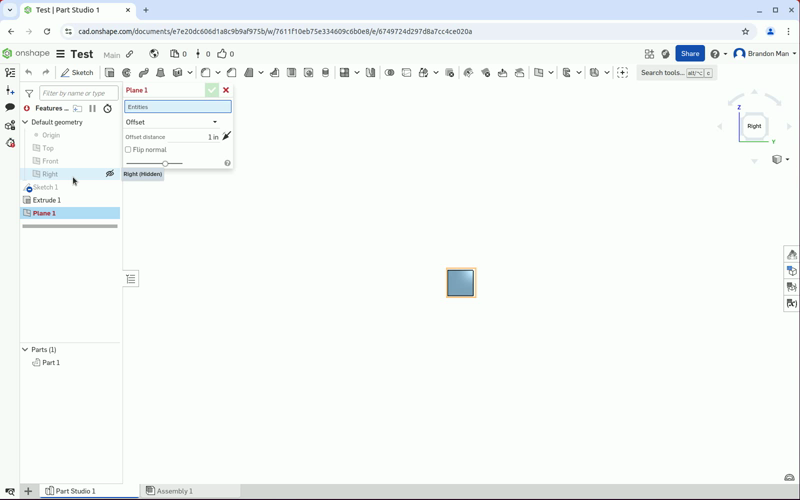
click(73, 176)
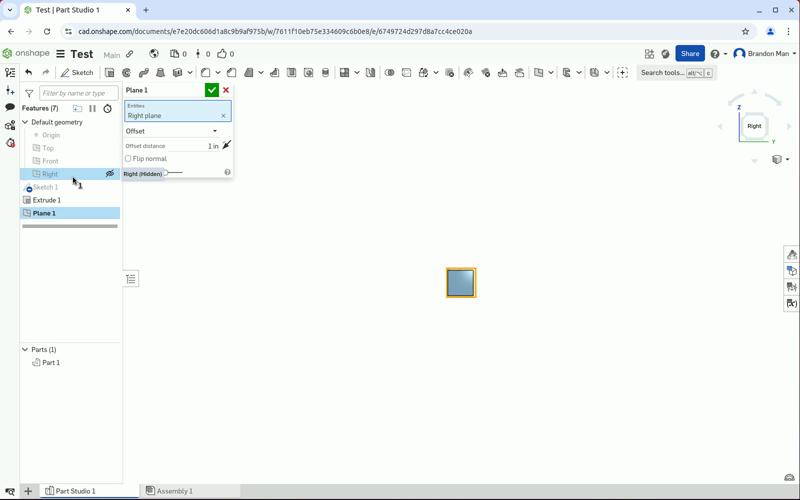
key(tab, 2)
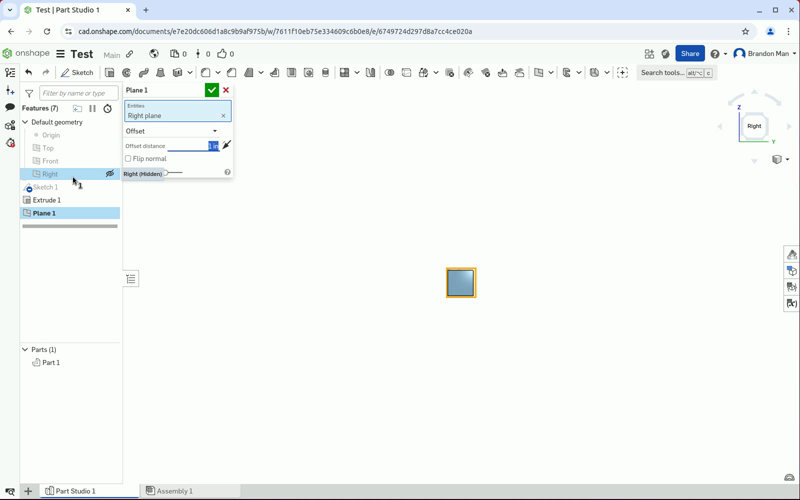
text(23.108)
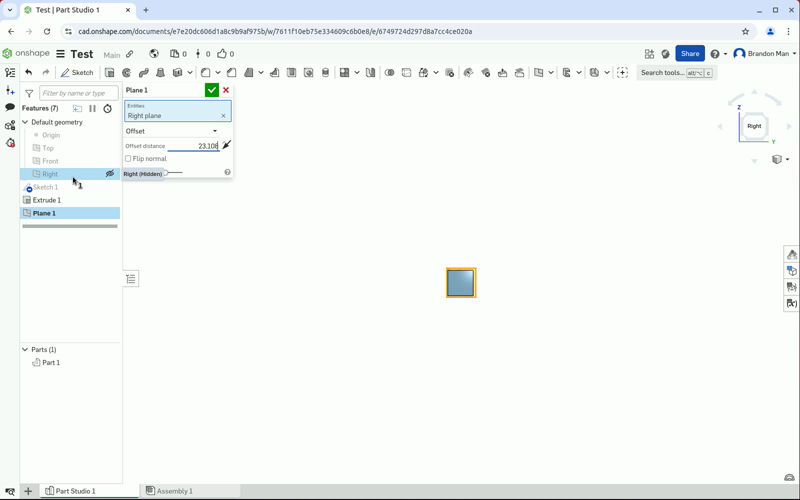
key(enter, 2)
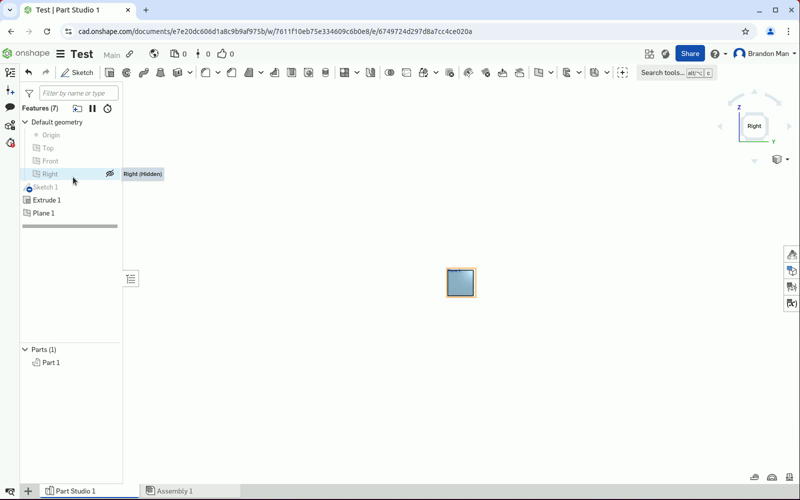
key(shift+s)
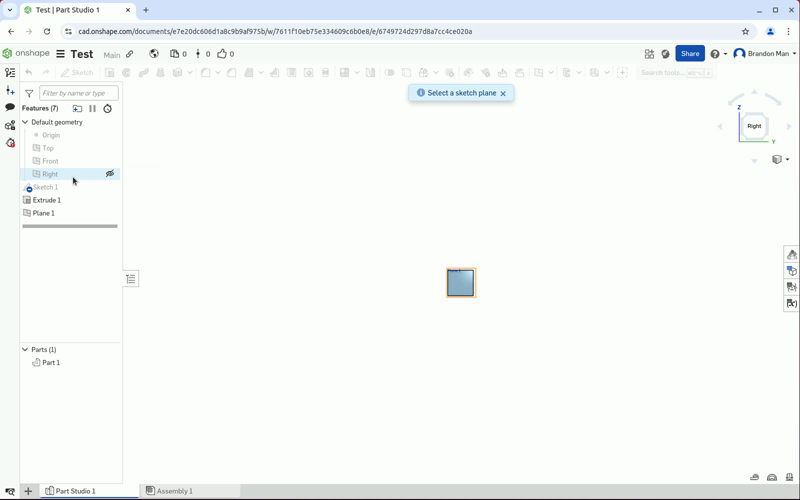
mouse_move(73, 215)
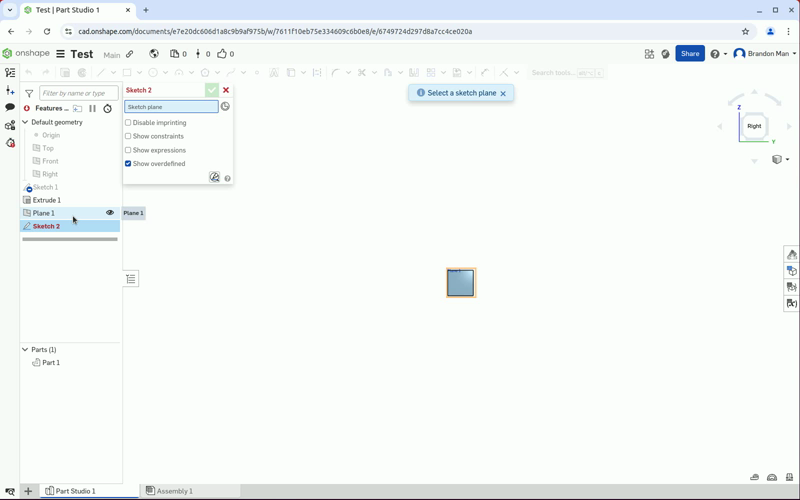
click(73, 215)
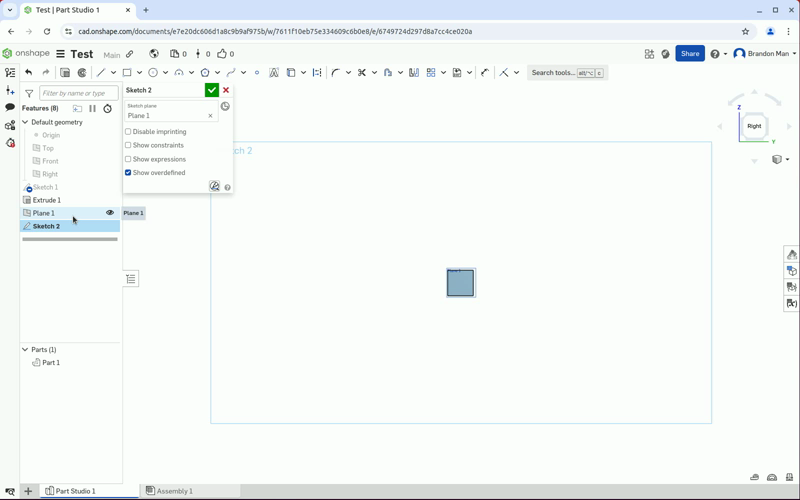
mouse_move(73, 352)
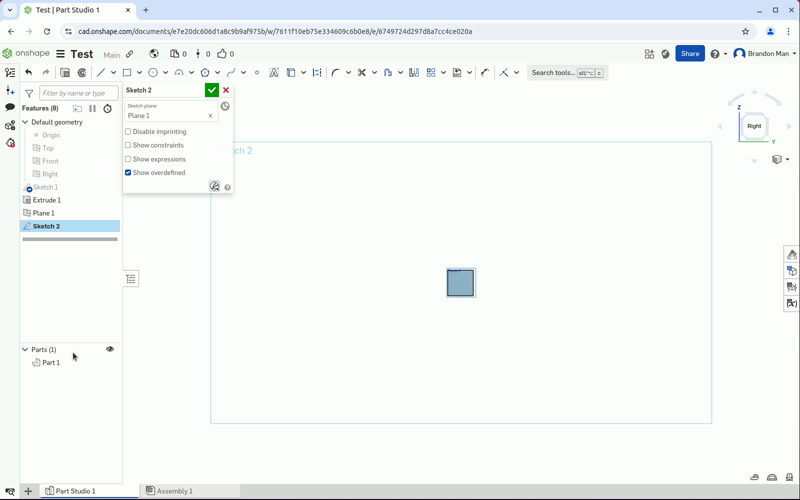
key(y)
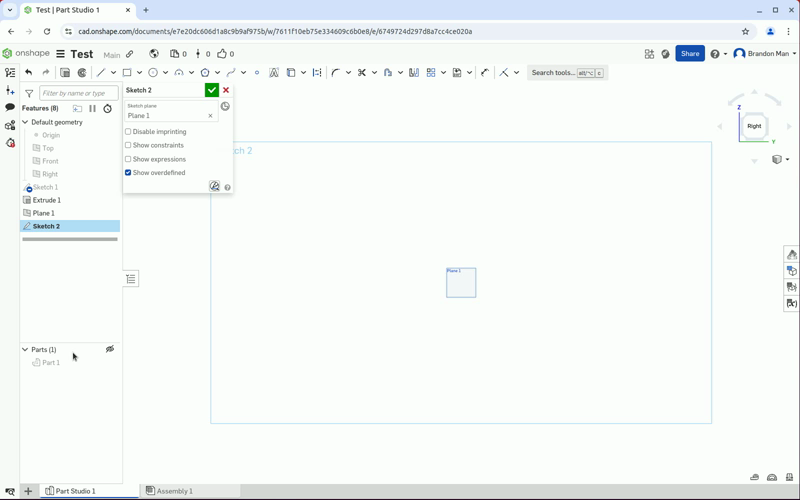
key(c)
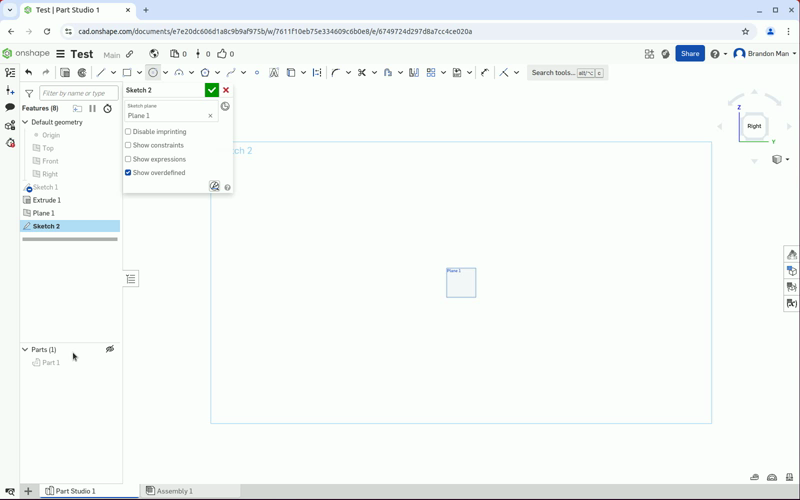
key_down(shift)
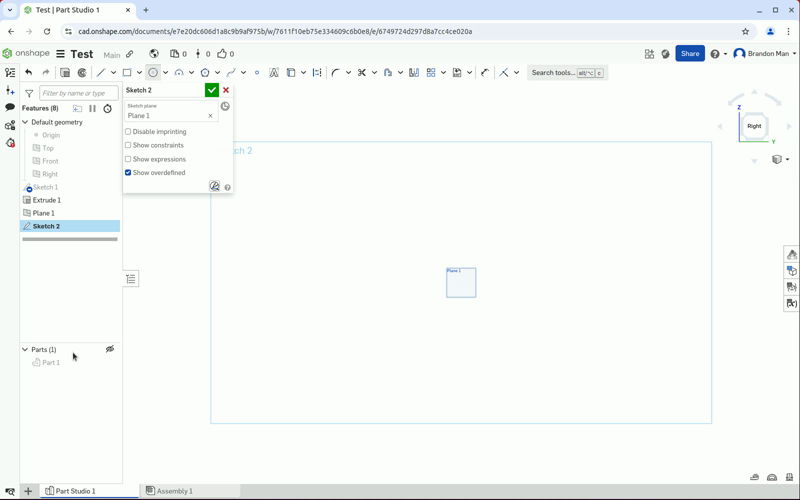
mouse_move(456, 278)
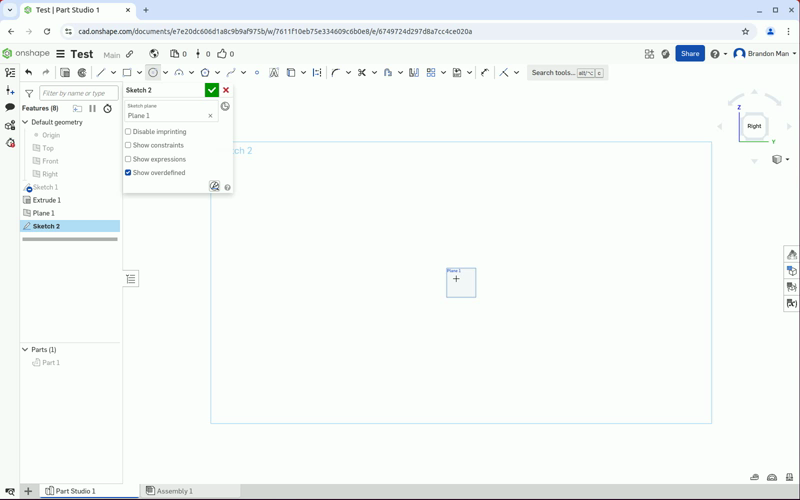
click(456, 278)
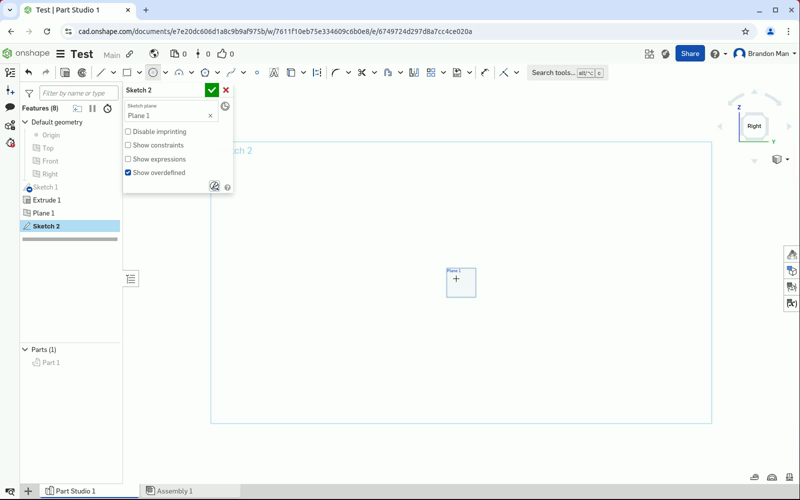
key_up(shift)
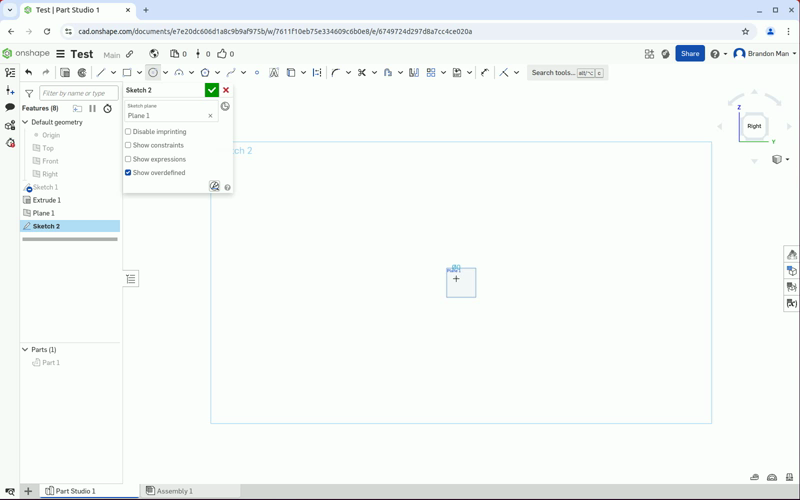
mouse_move(458, 278)
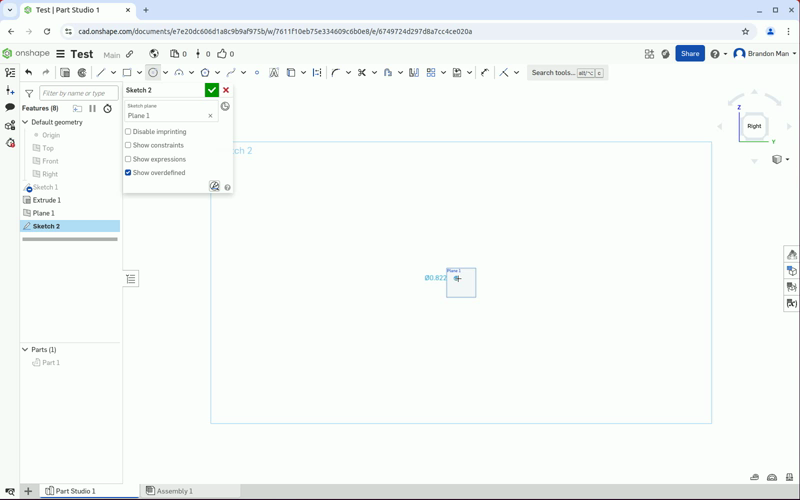
scroll(6)
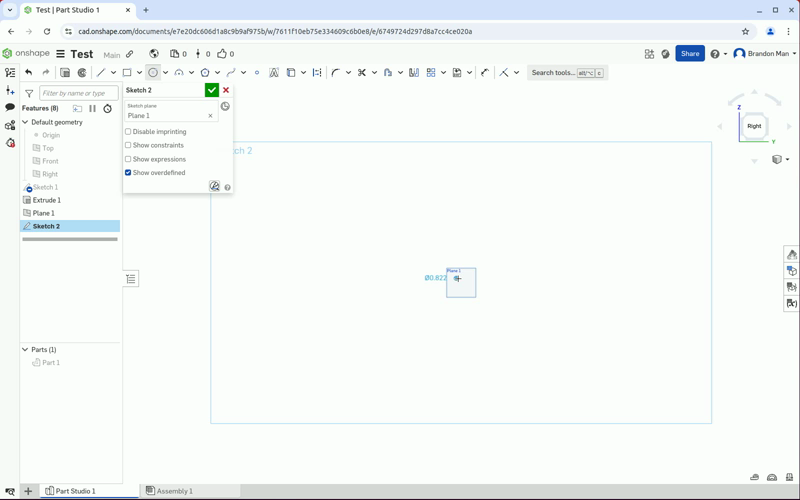
scroll(6)
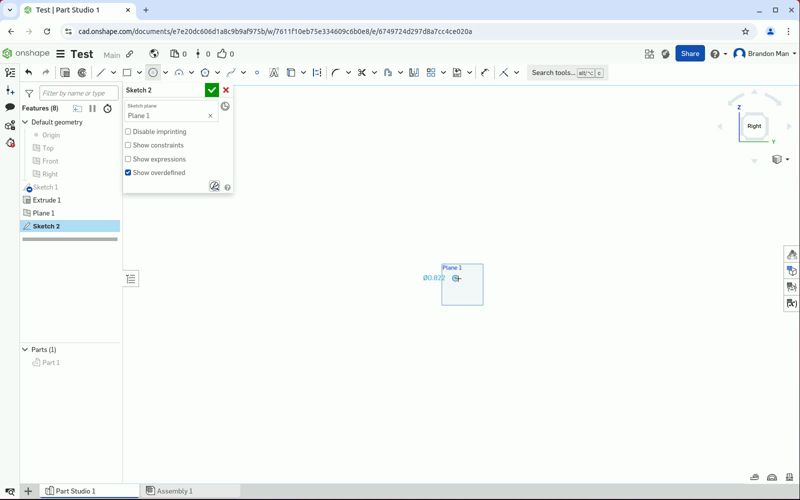
scroll(6)
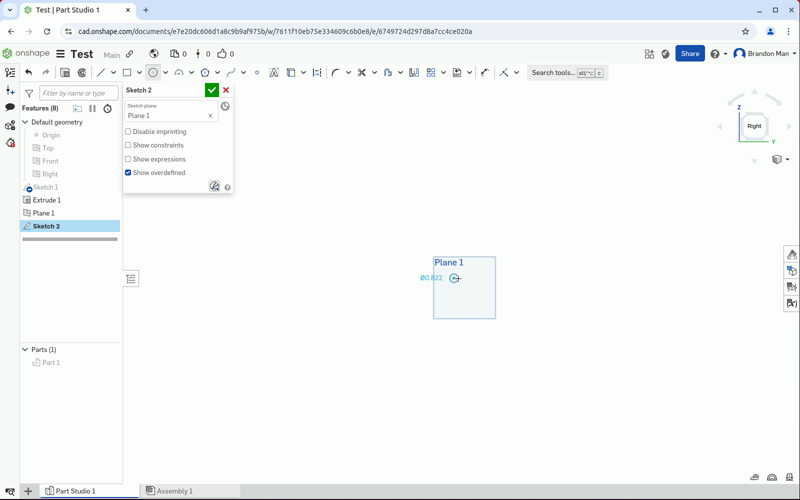
scroll(6)
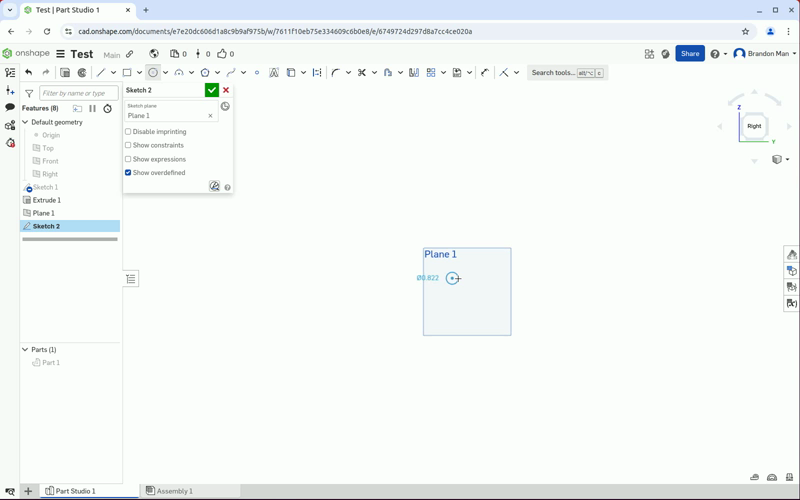
scroll(6)
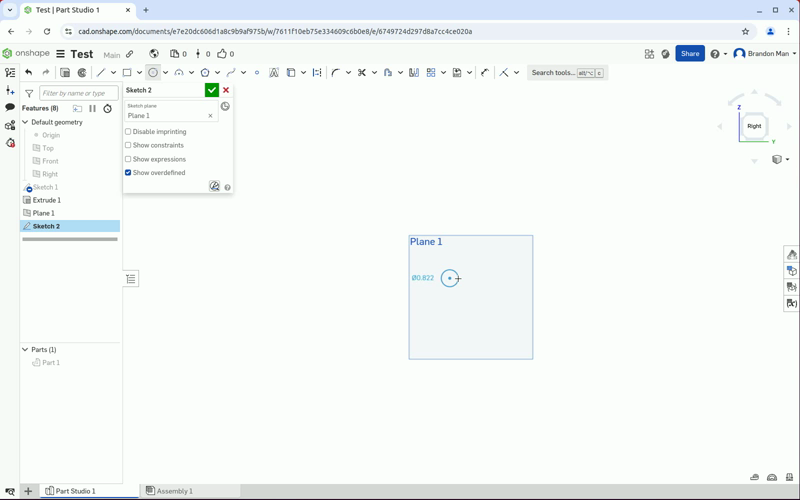
scroll(6)
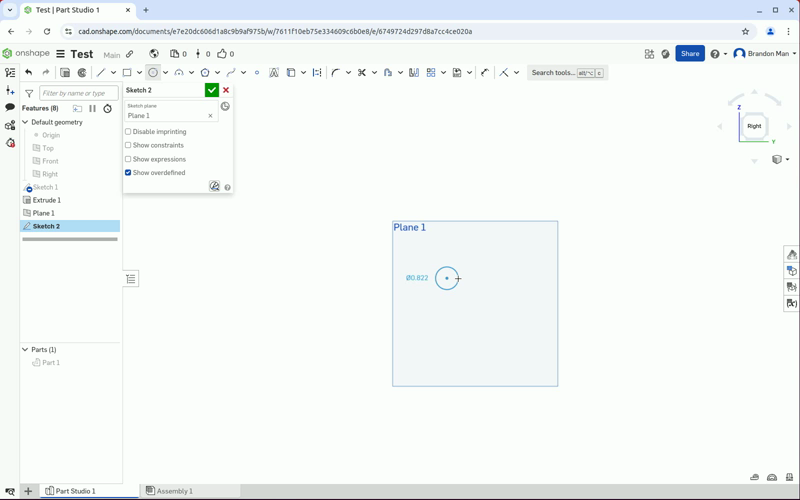
scroll(6)
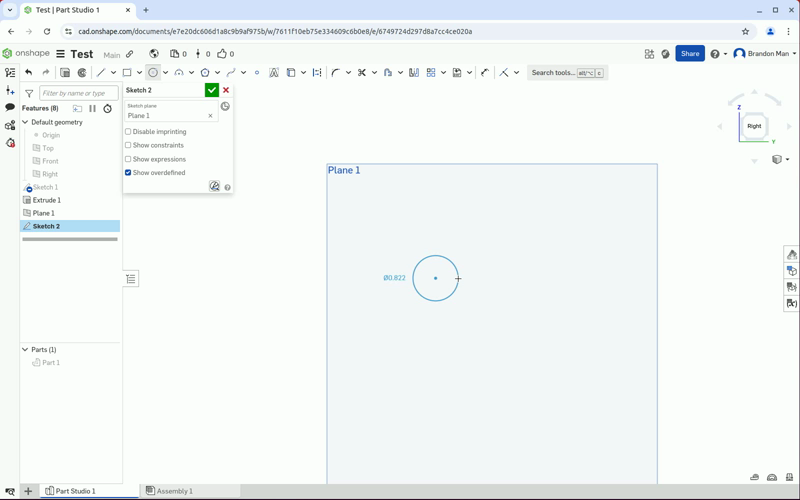
click(458, 278)
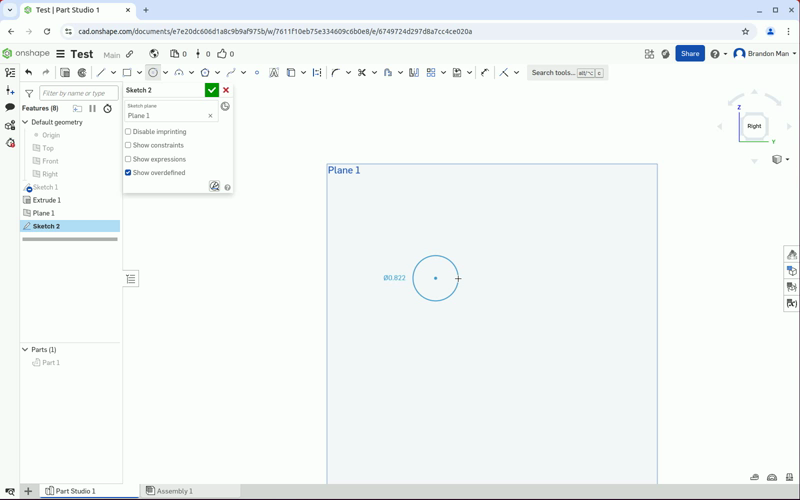
scroll(-6)
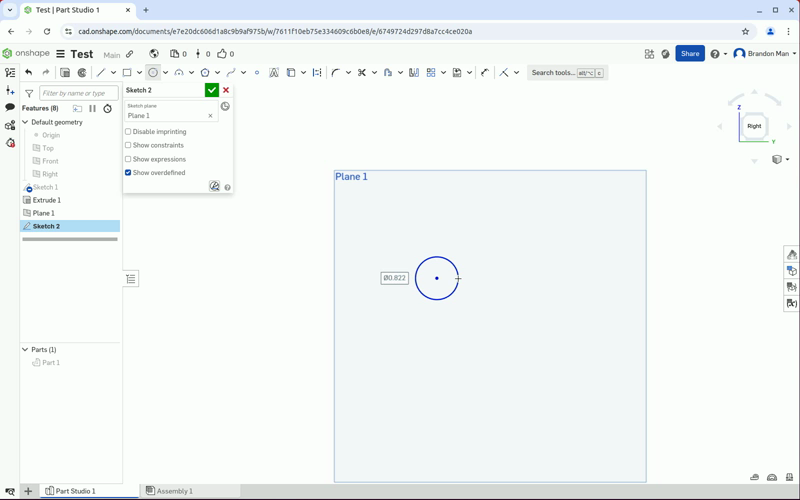
scroll(-6)
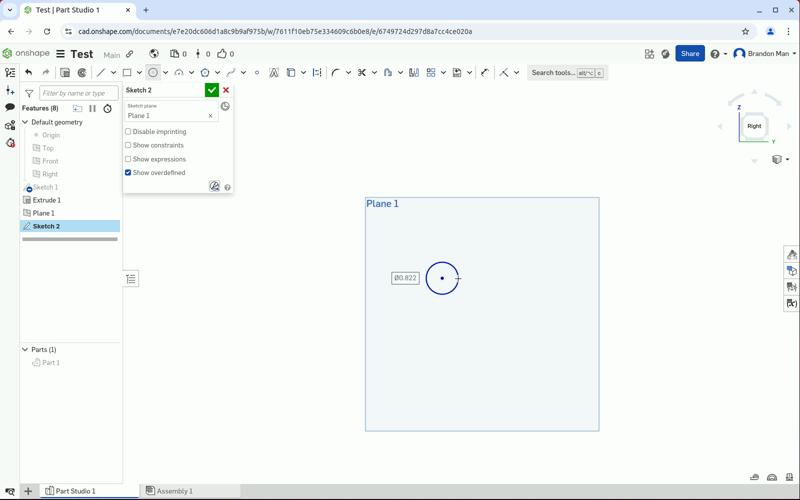
scroll(-6)
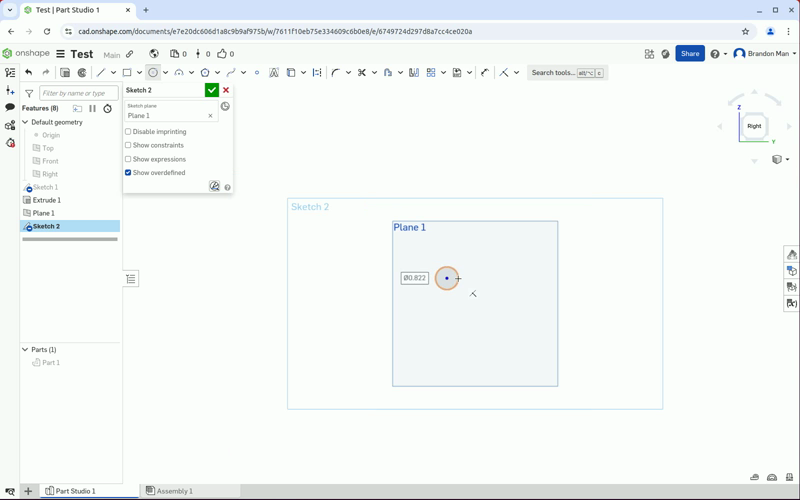
scroll(-6)
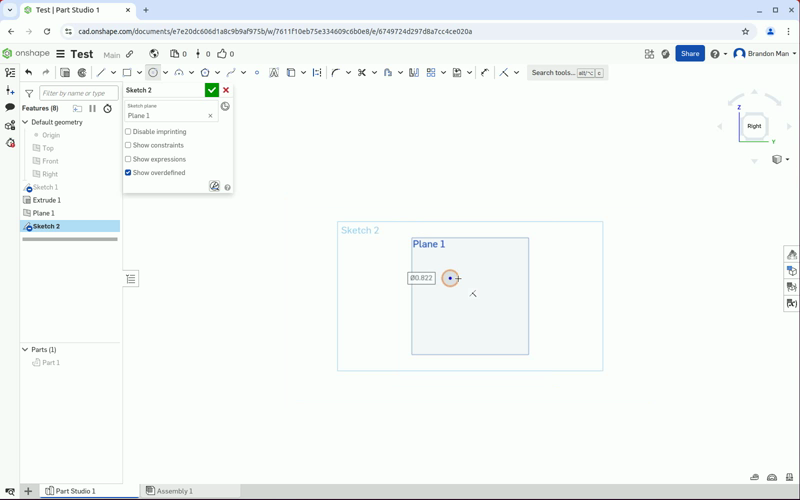
scroll(-6)
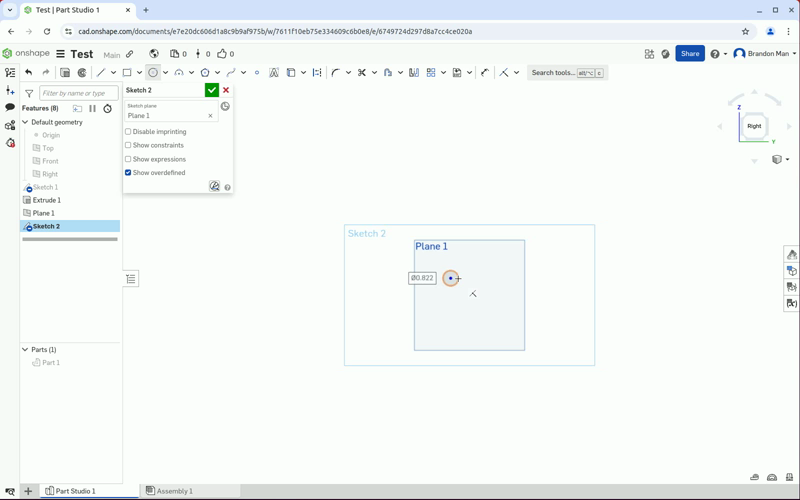
scroll(-6)
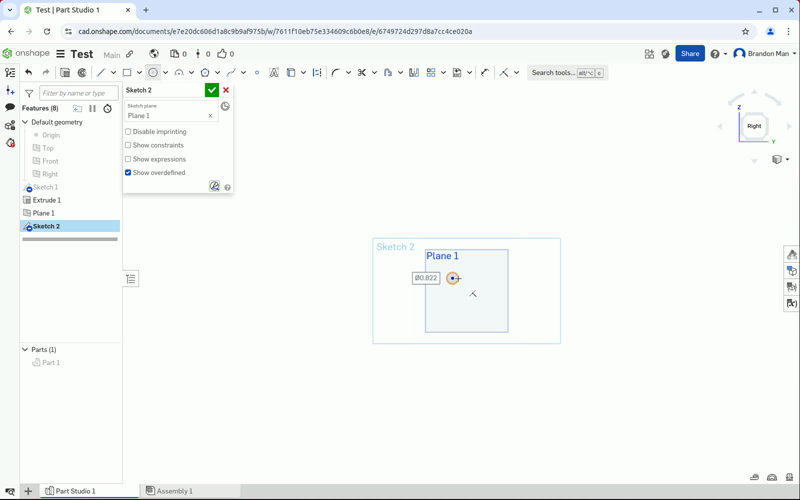
scroll(-6)
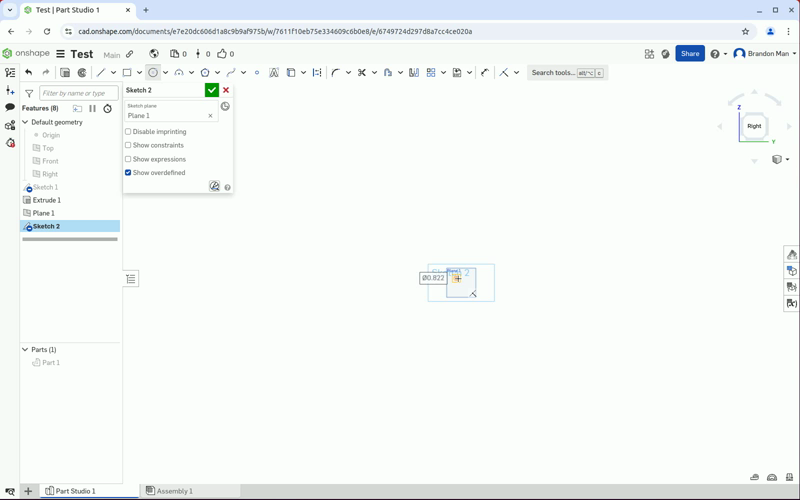
key(esc)
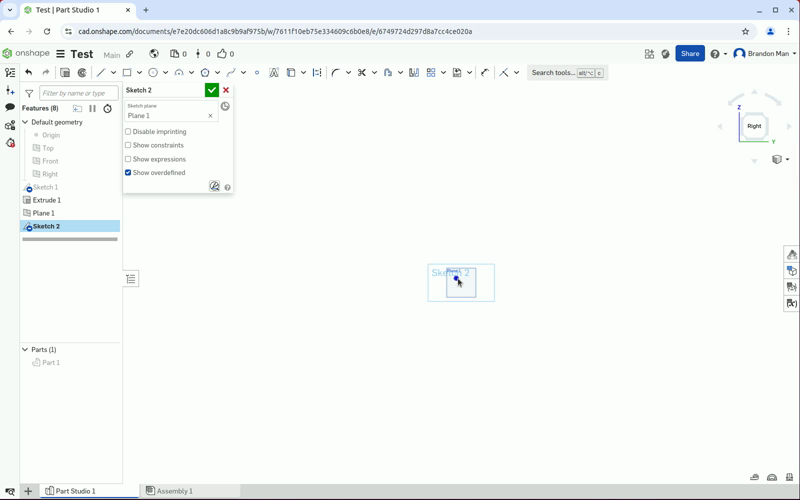
mouse_move(457, 279)
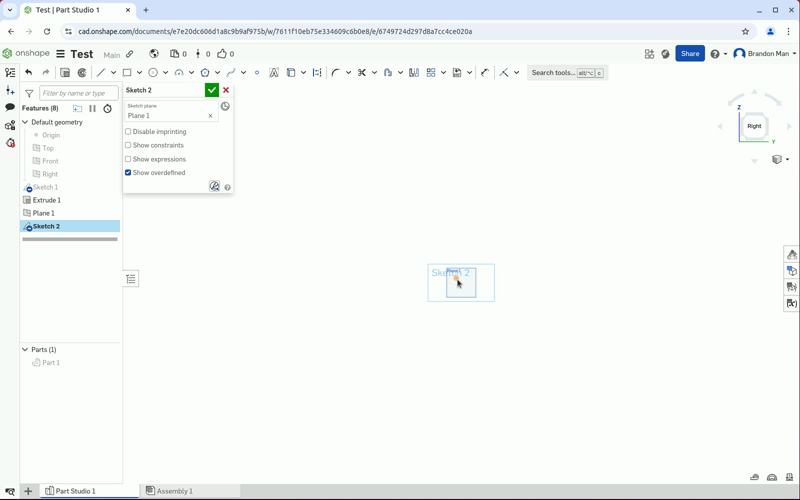
scroll(6)
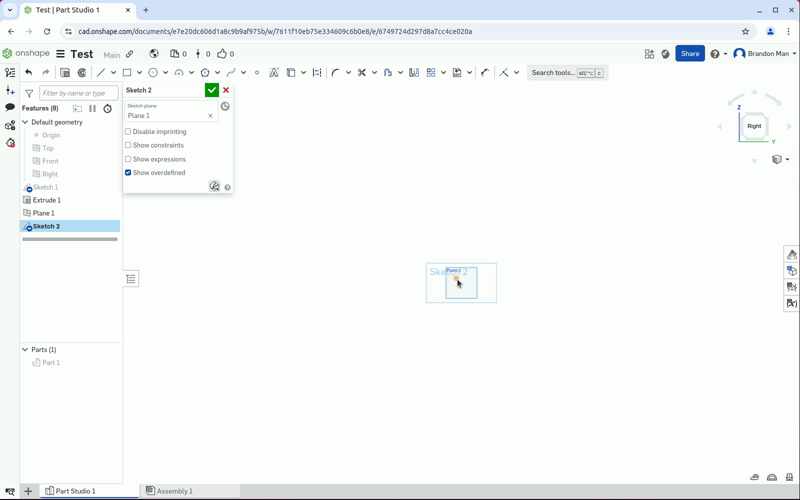
scroll(6)
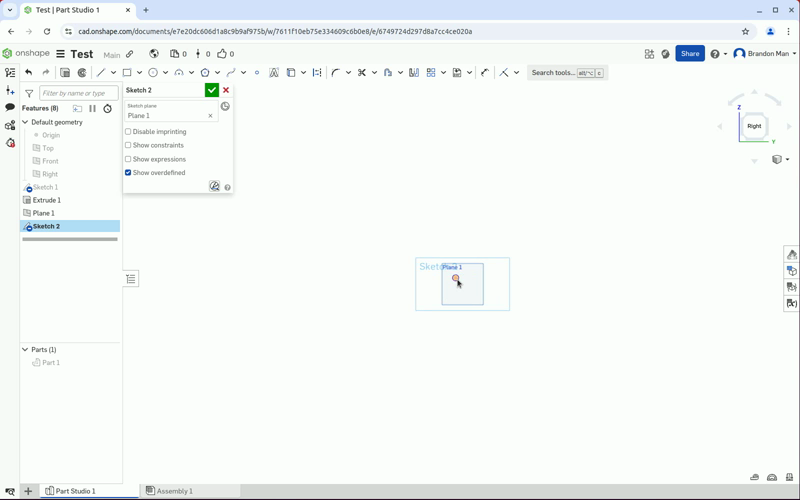
scroll(6)
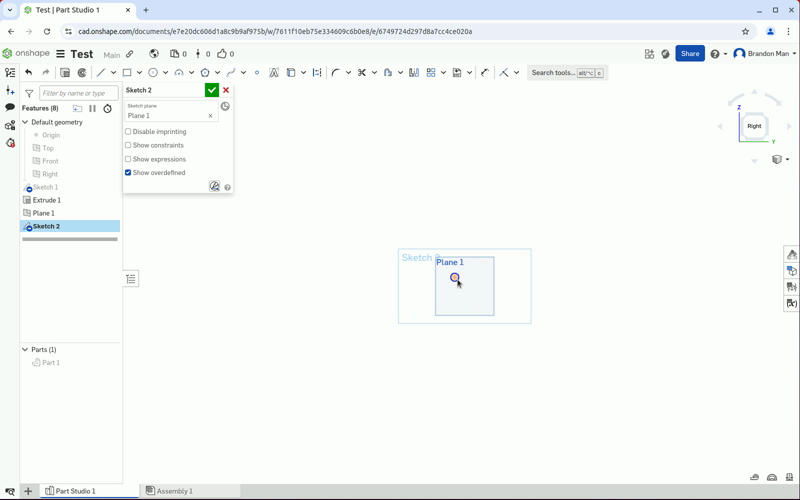
scroll(6)
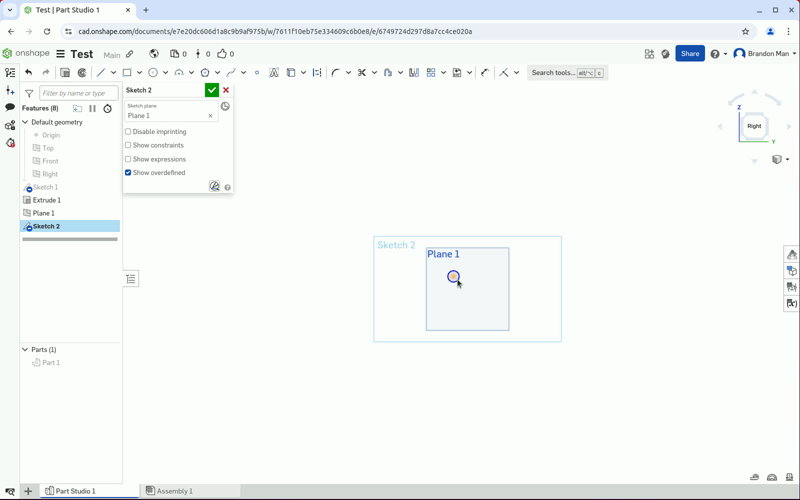
scroll(6)
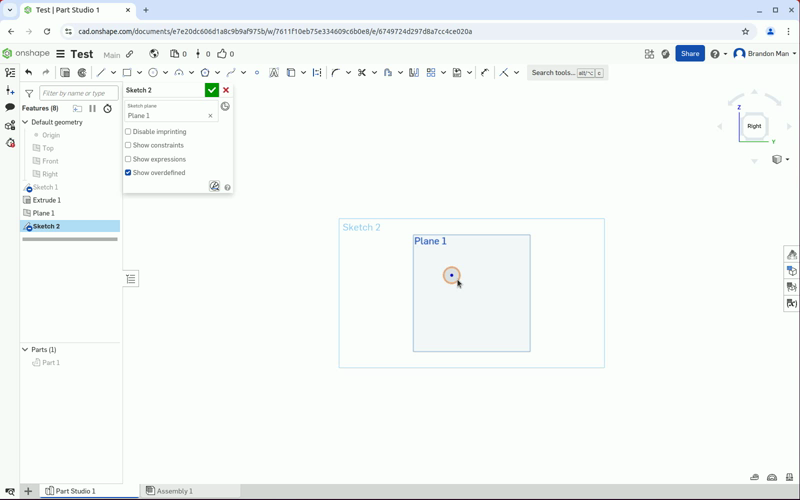
scroll(6)
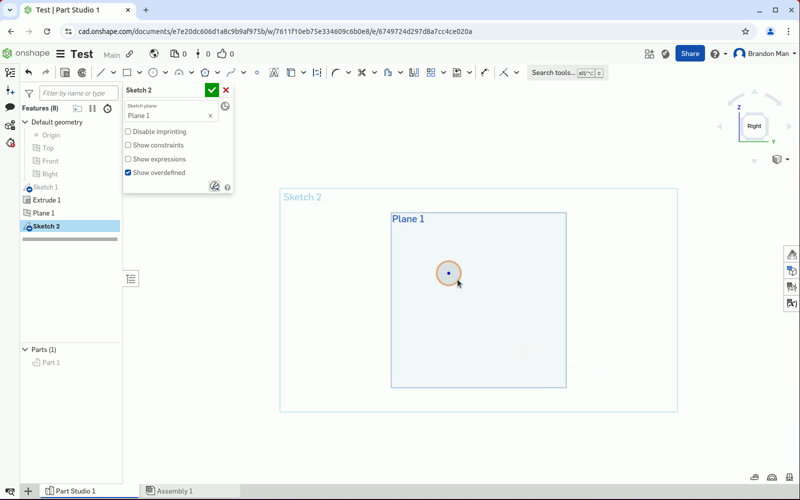
scroll(6)
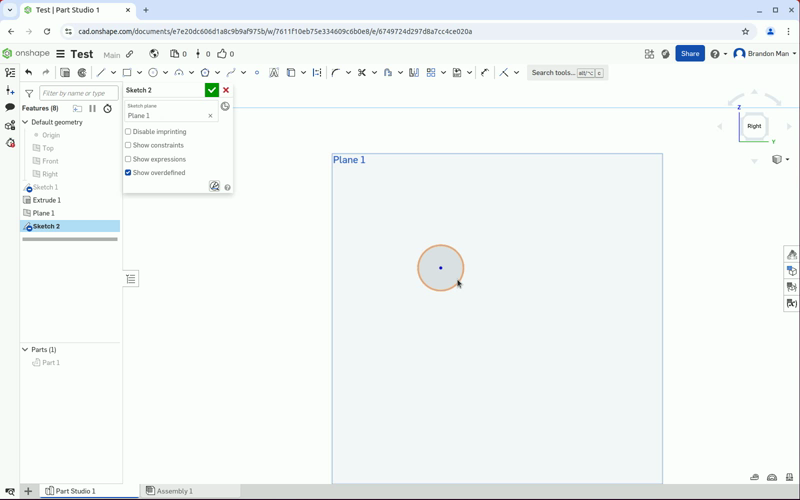
click(457, 279)
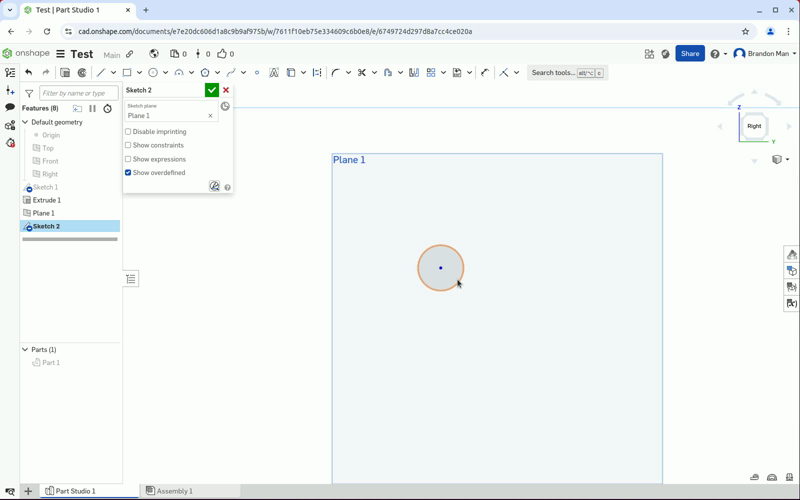
scroll(-6)
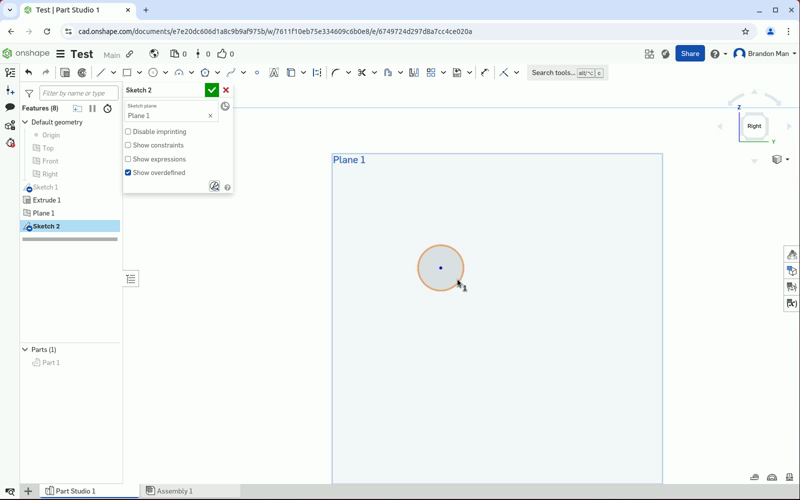
scroll(-6)
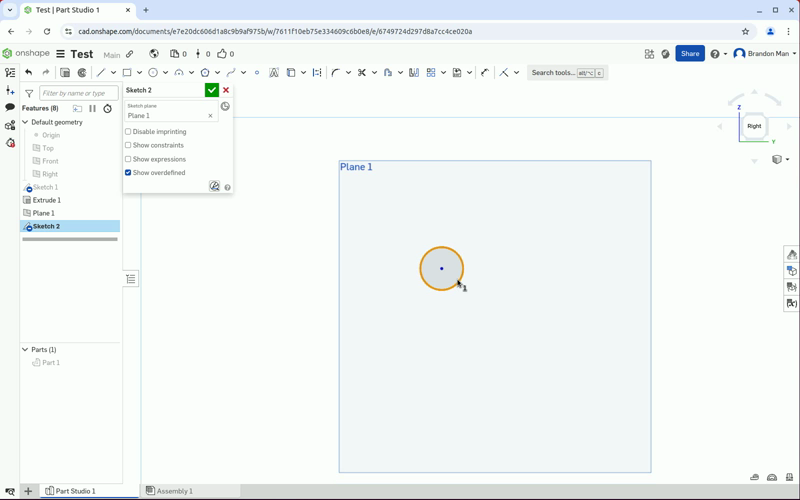
scroll(-6)
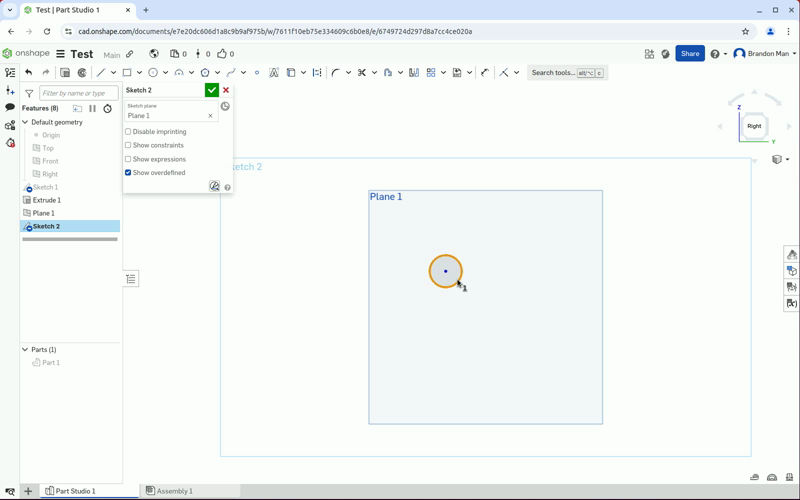
scroll(-6)
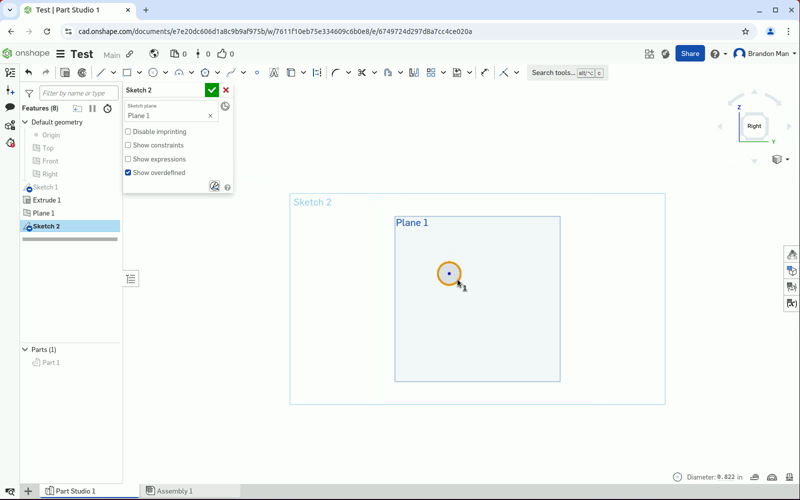
scroll(-6)
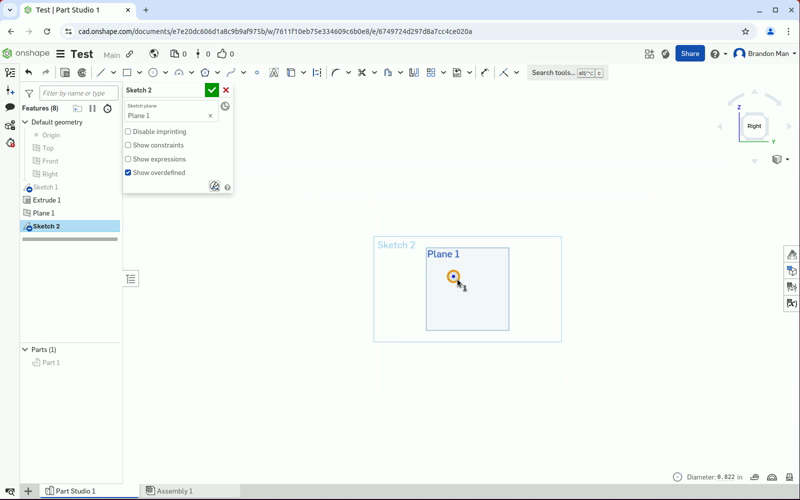
scroll(-6)
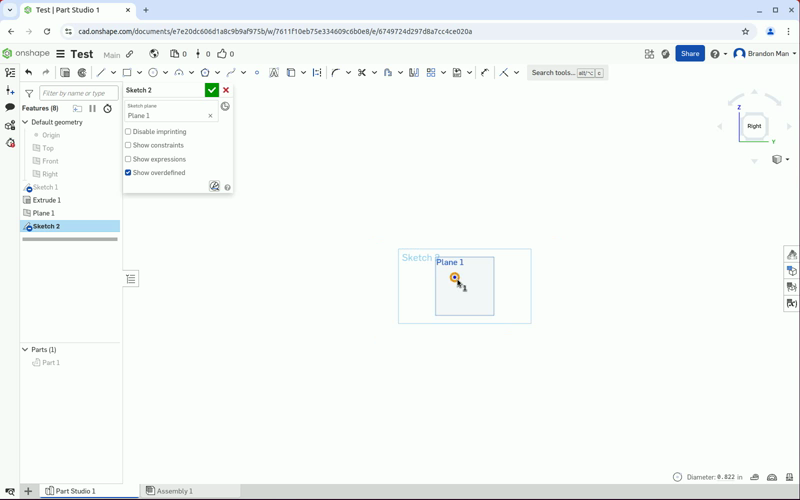
scroll(-6)
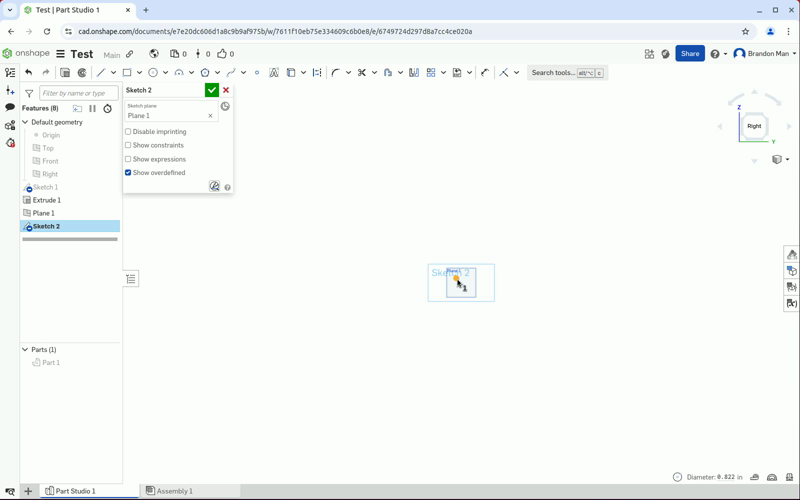
mouse_move(73, 352)
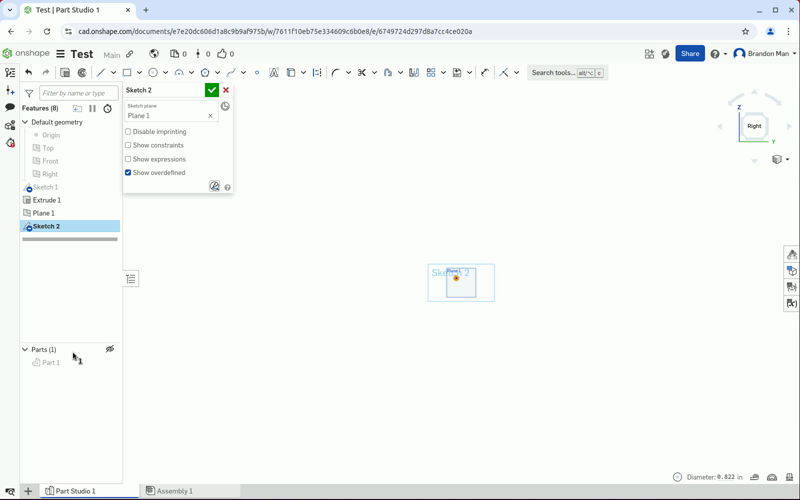
key(shift+y)
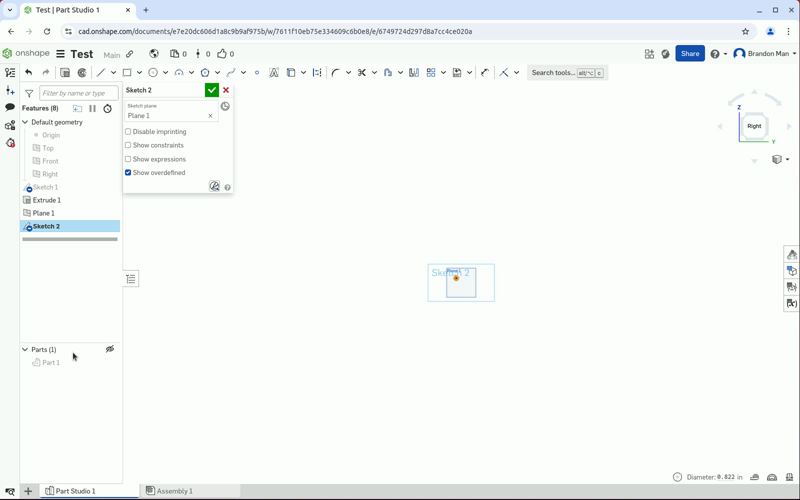
key(shift+e)
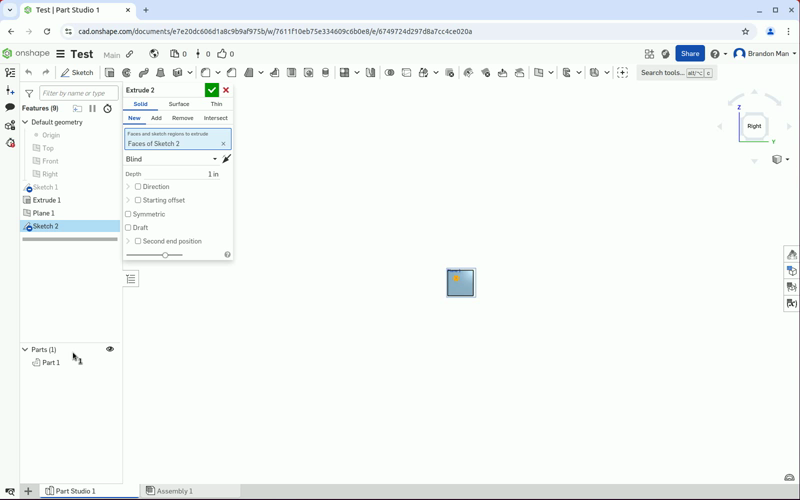
mouse_move(143, 106)
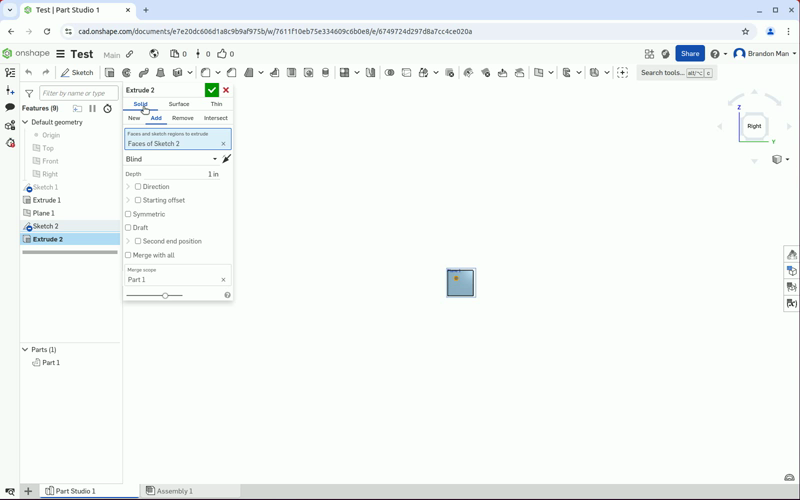
click(143, 106)
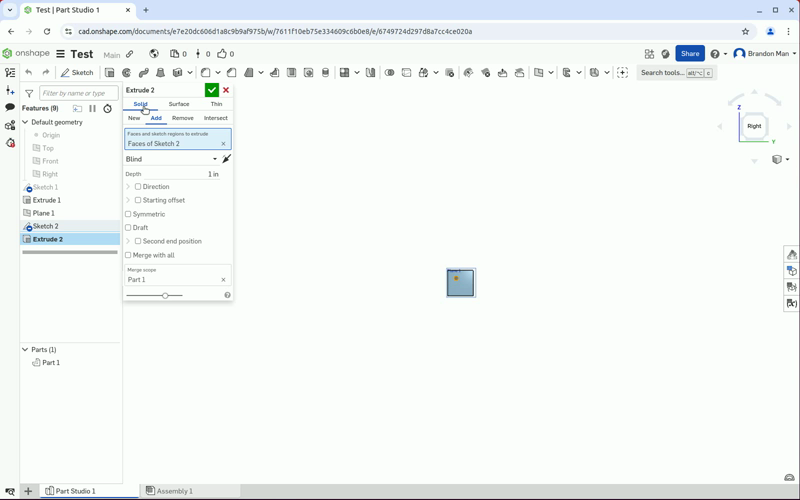
mouse_move(186, 120)
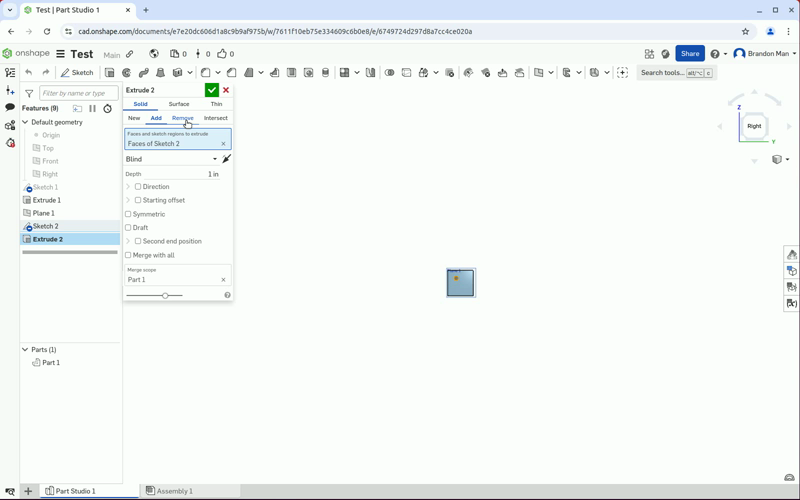
click(186, 120)
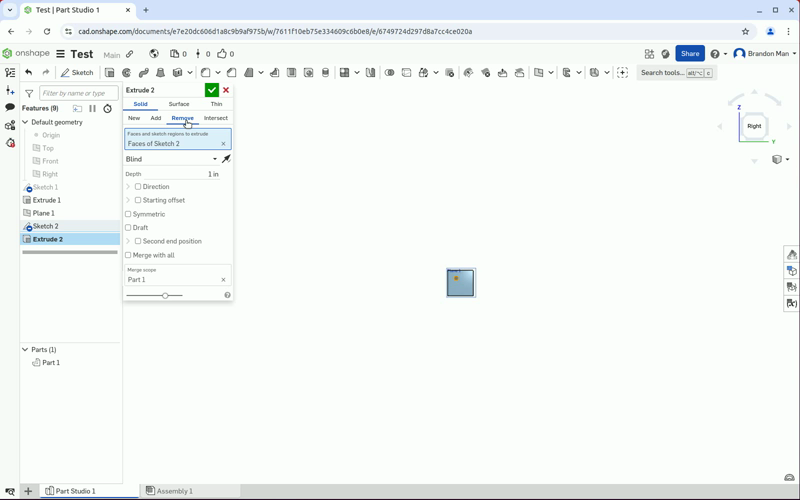
key(tab, 4)
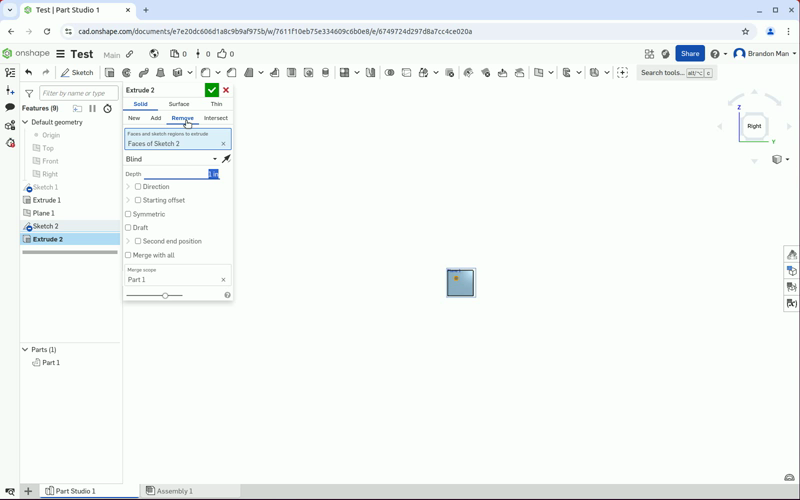
text(2.648)
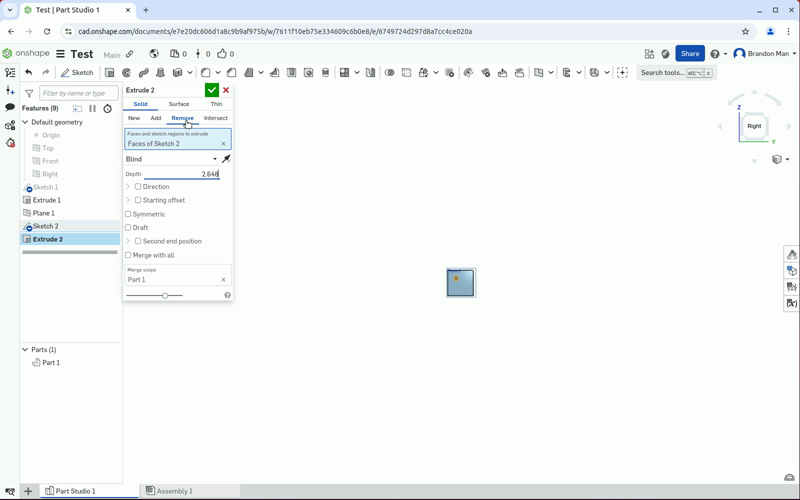
key(tab, 6)
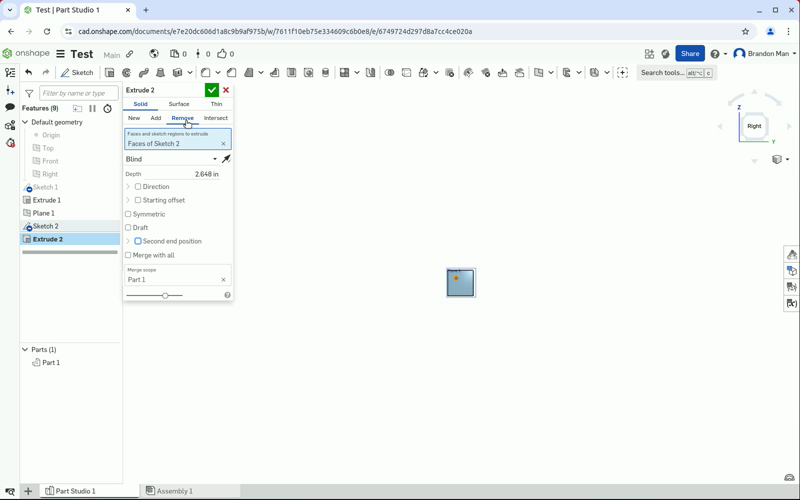
key(space)
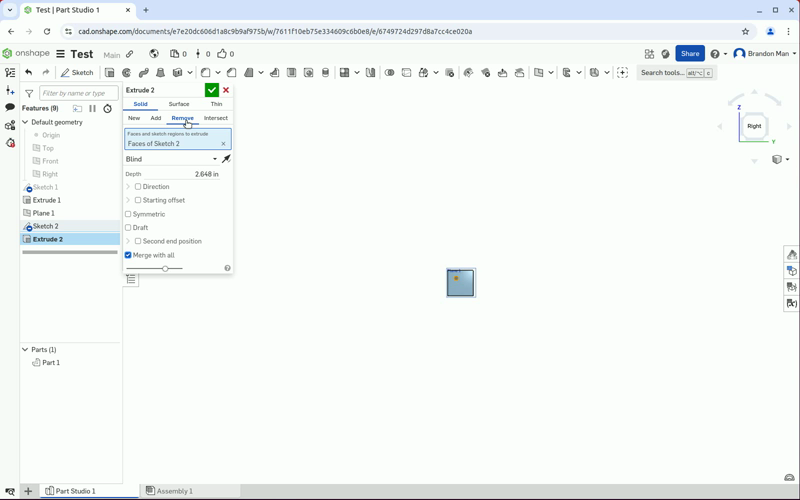
key(enter)
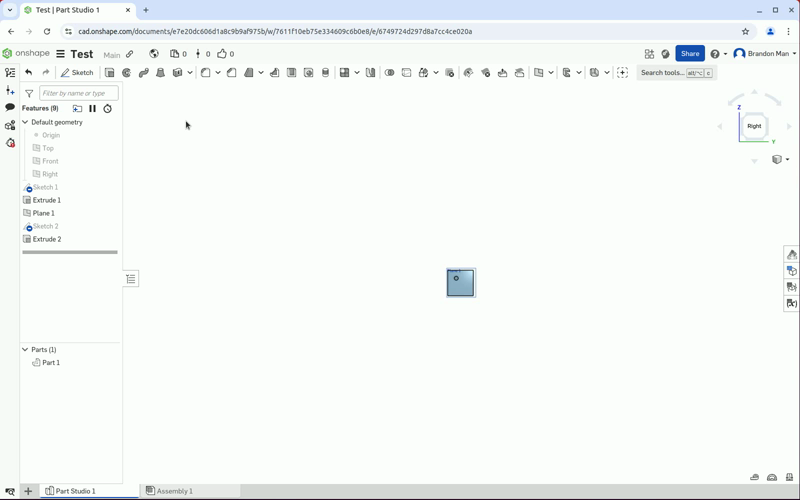
key(shift+h)
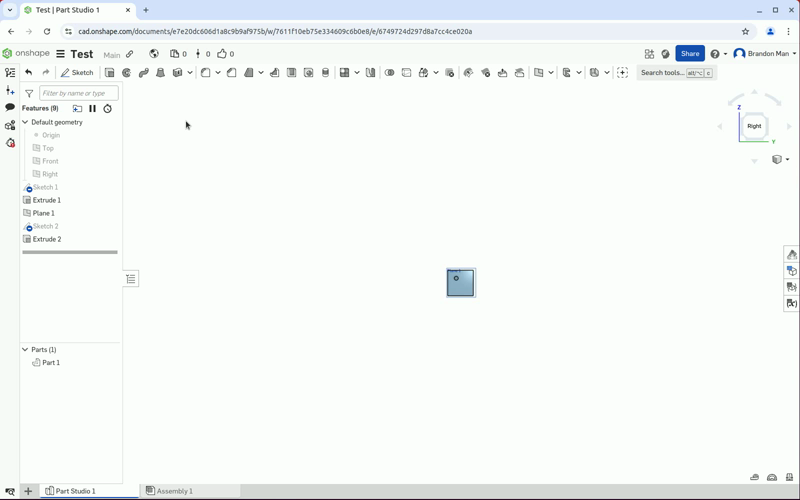
key(shift+h)
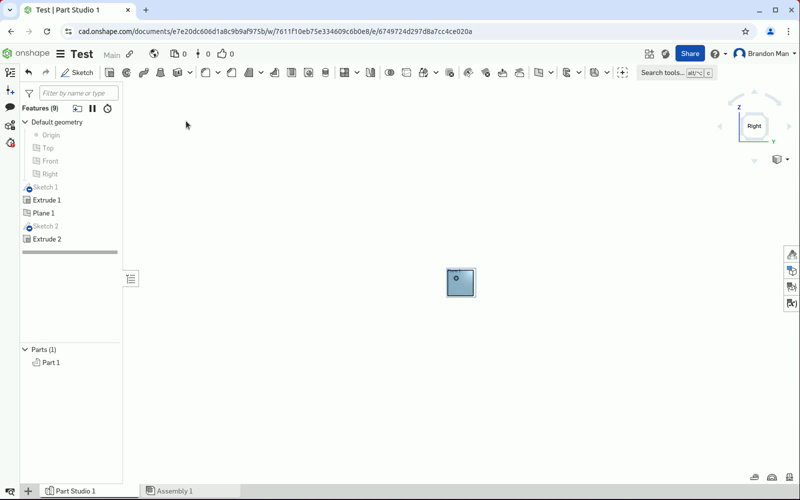
mouse_move(73, 189)
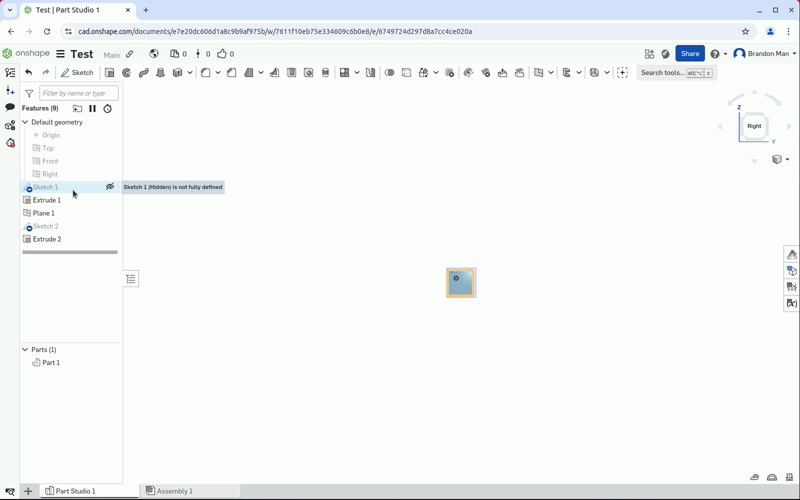
click(73, 189)
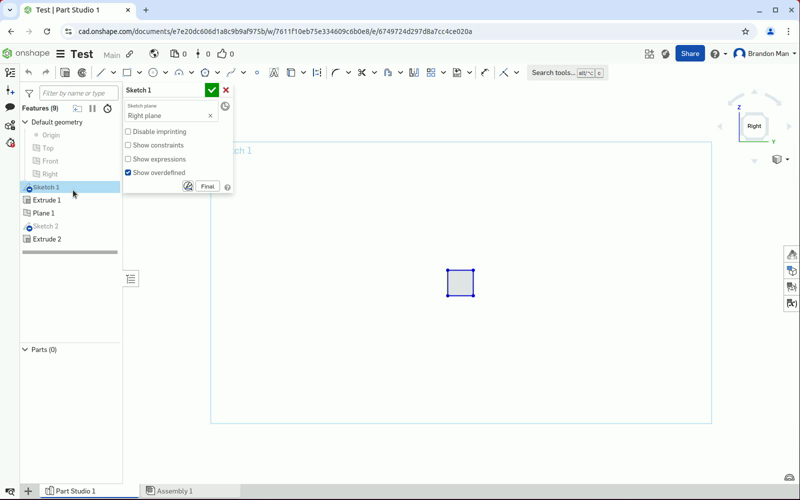
mouse_move(229, 92)
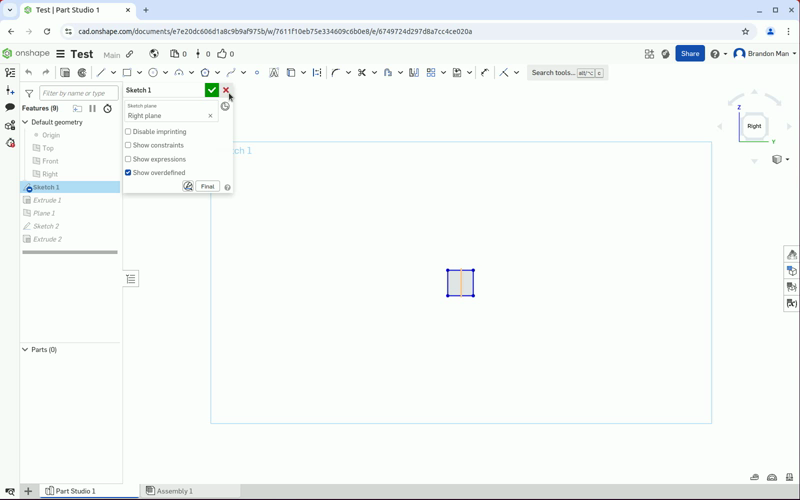
click(229, 92)
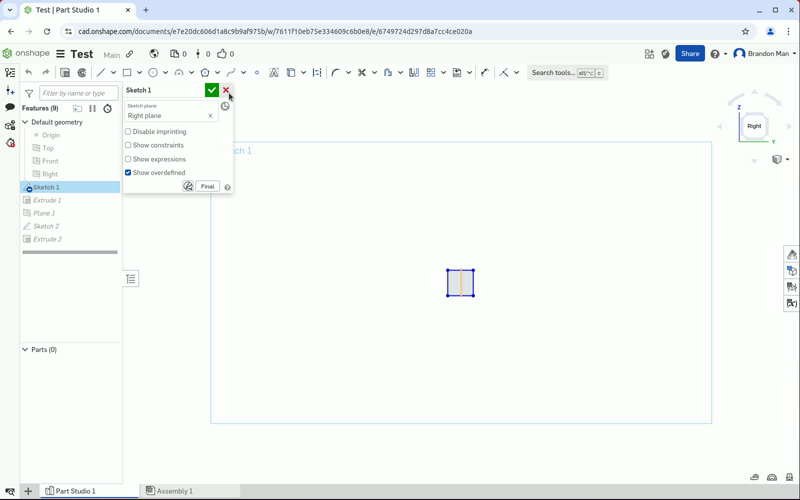
key(shift+s)
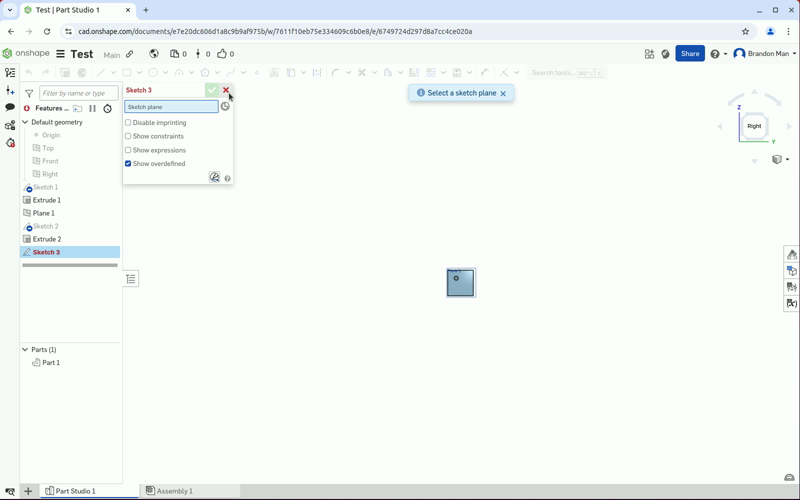
mouse_move(73, 215)
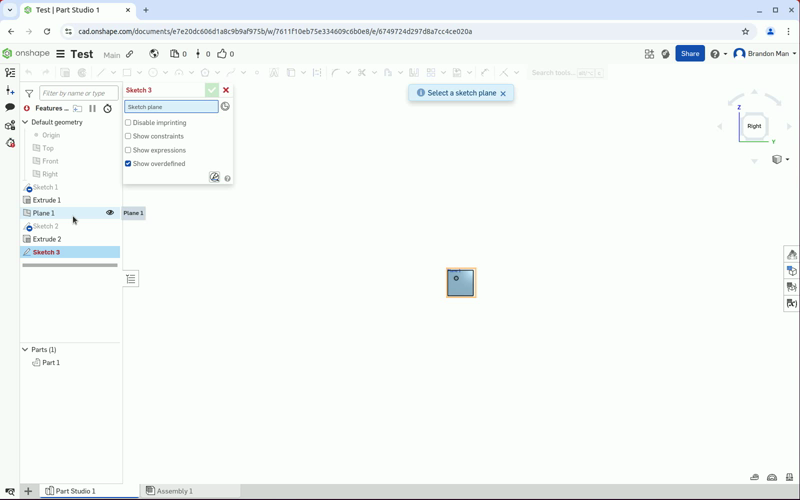
click(73, 215)
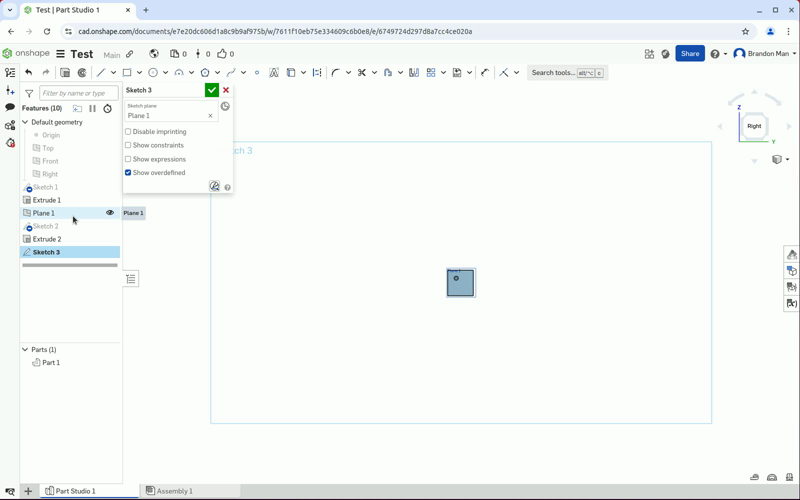
mouse_move(73, 352)
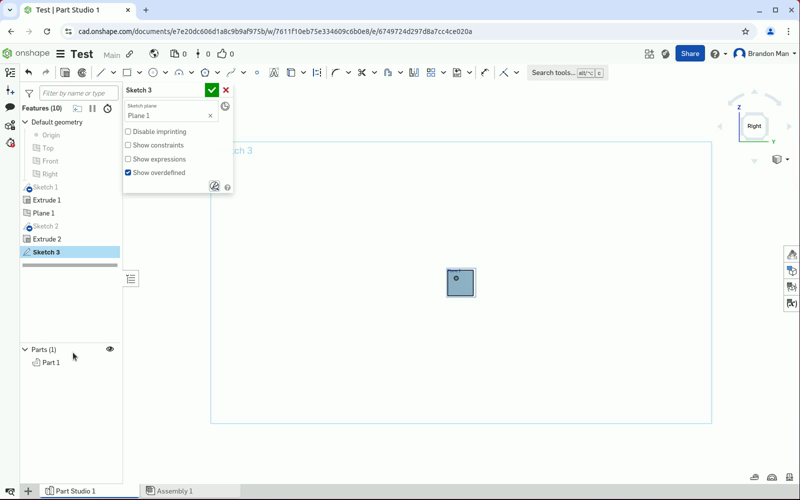
key(y)
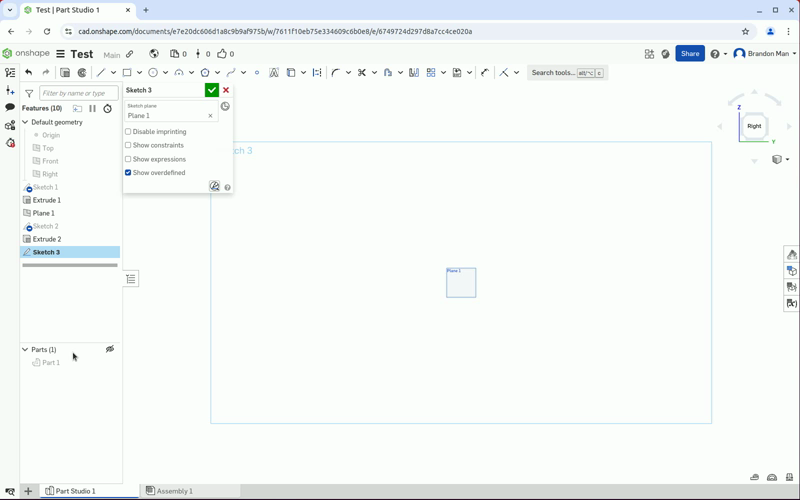
key(c)
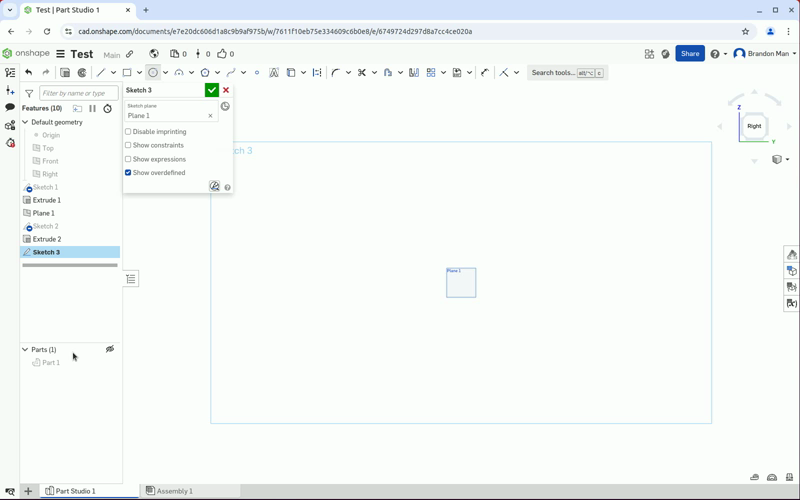
key_down(shift)
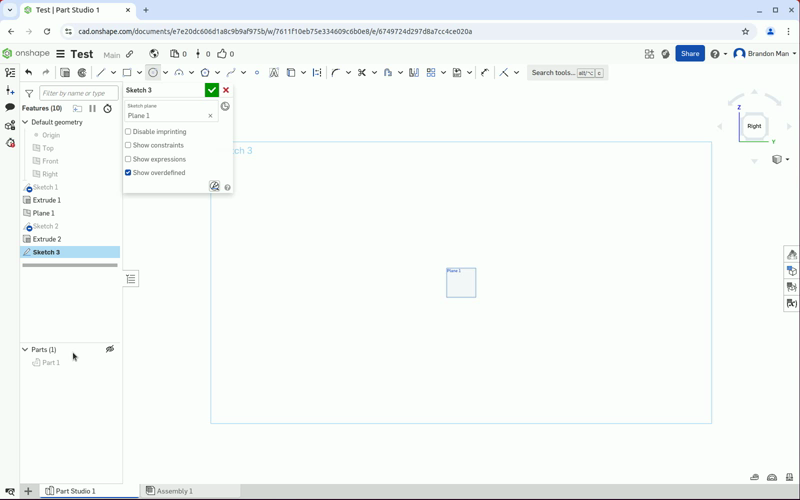
mouse_move(466, 278)
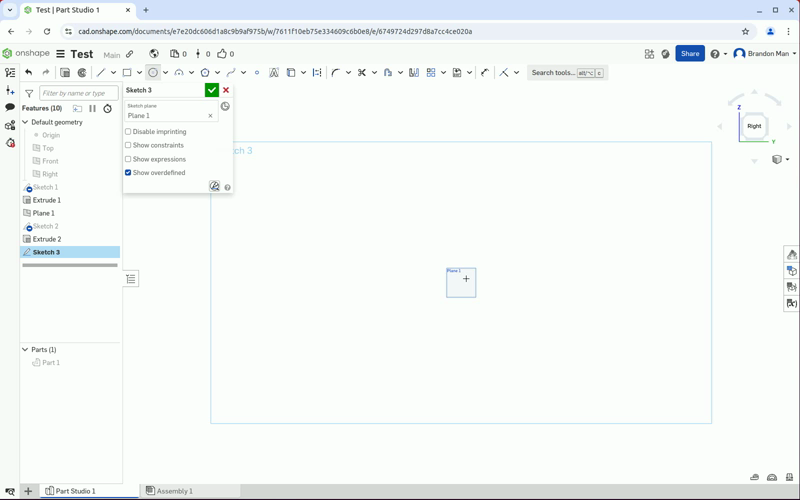
click(466, 278)
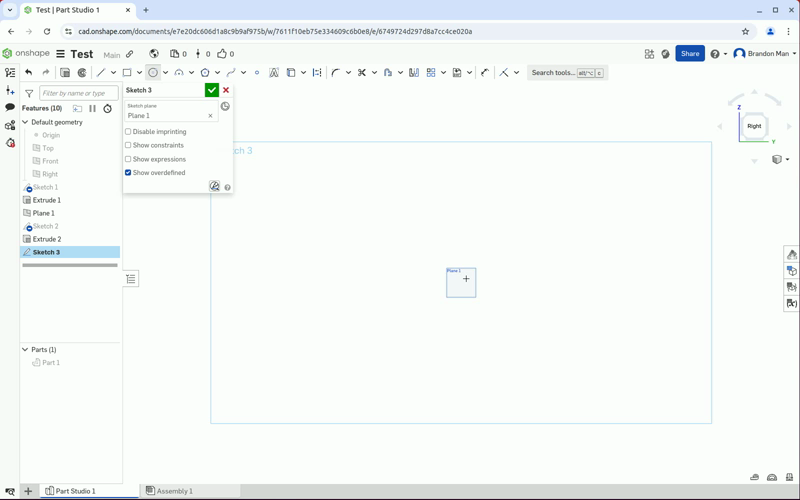
key_up(shift)
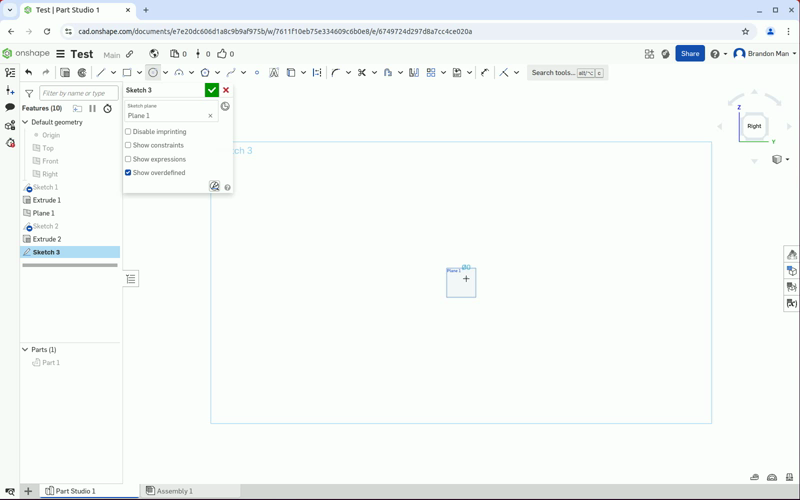
mouse_move(468, 278)
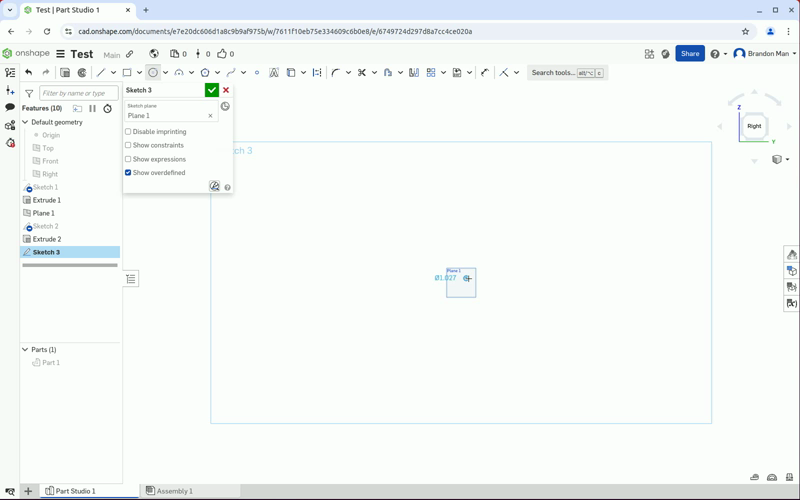
scroll(6)
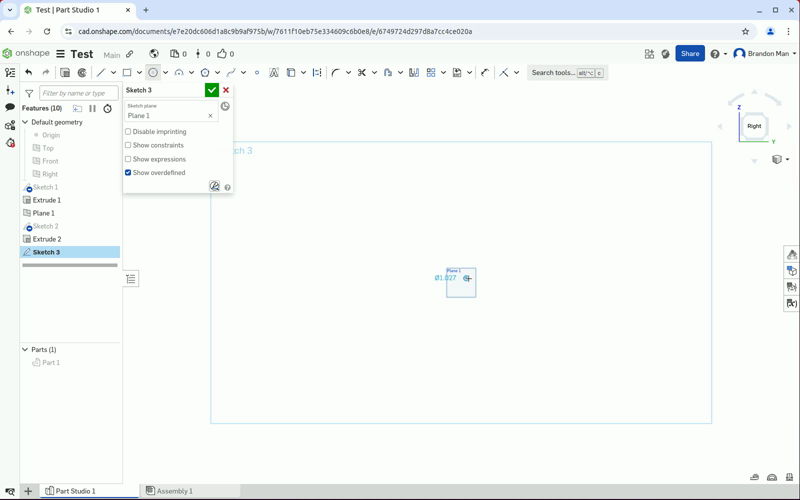
scroll(6)
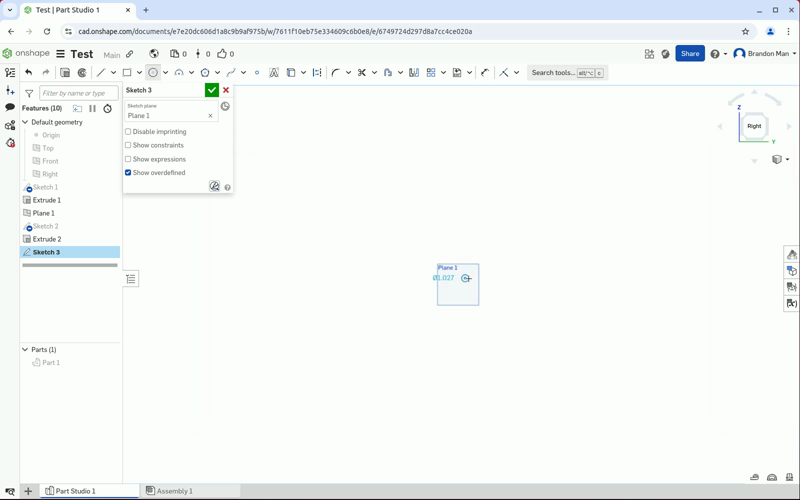
scroll(6)
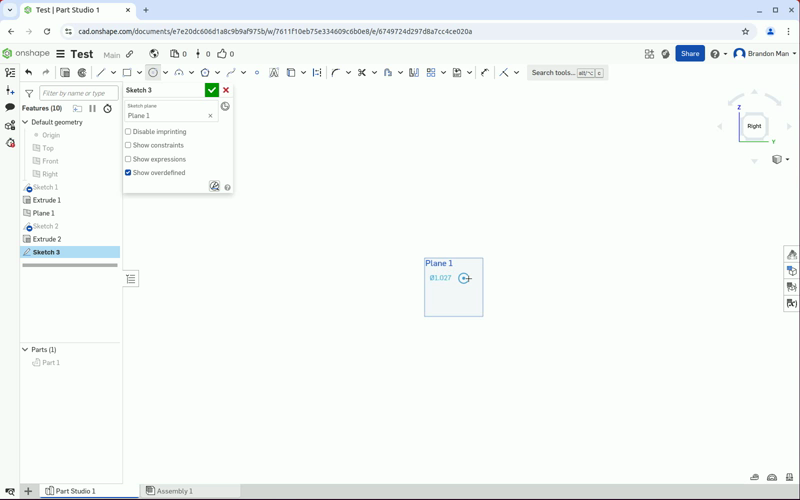
scroll(6)
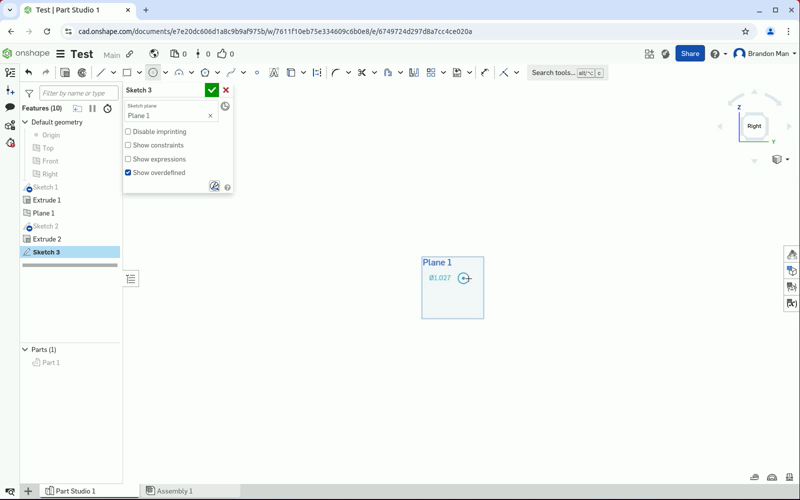
scroll(6)
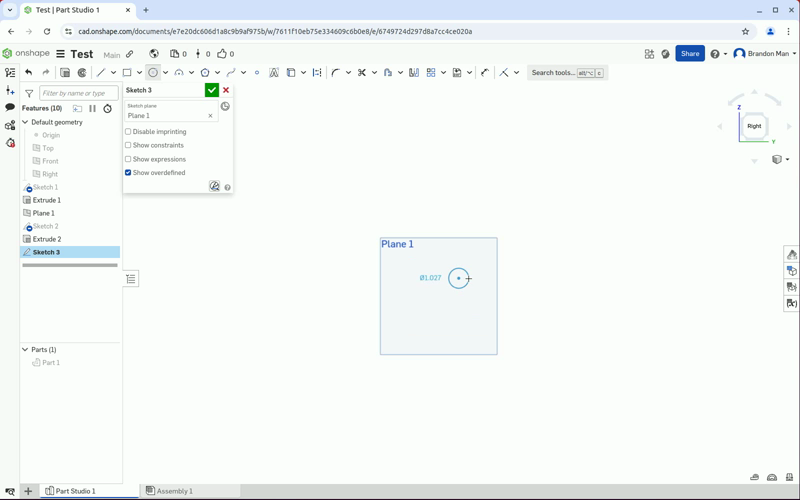
scroll(6)
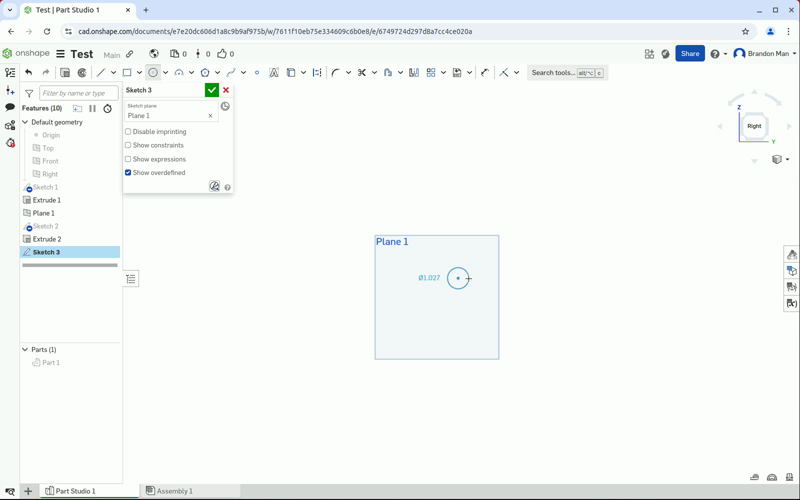
scroll(6)
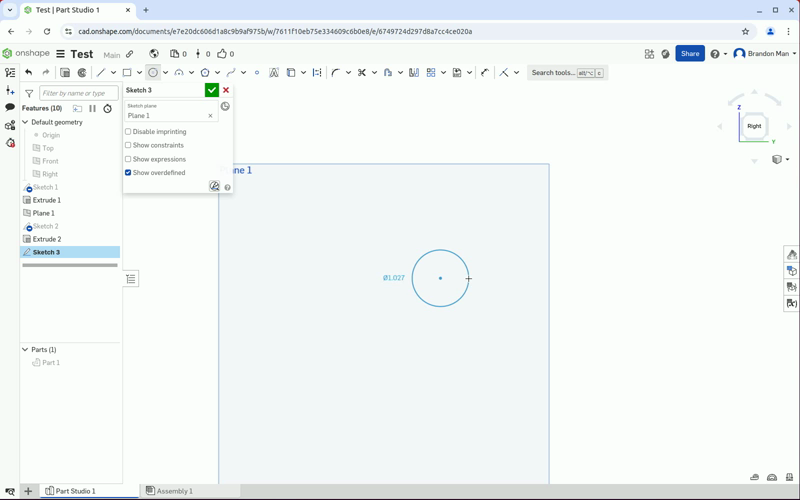
click(468, 278)
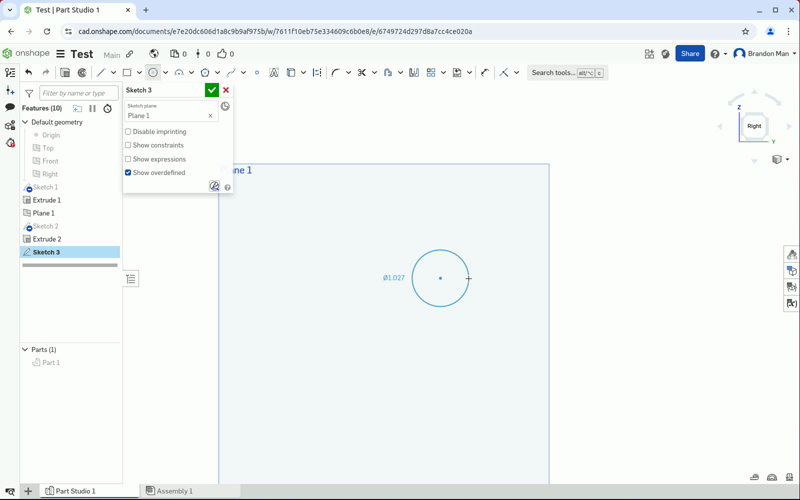
scroll(-6)
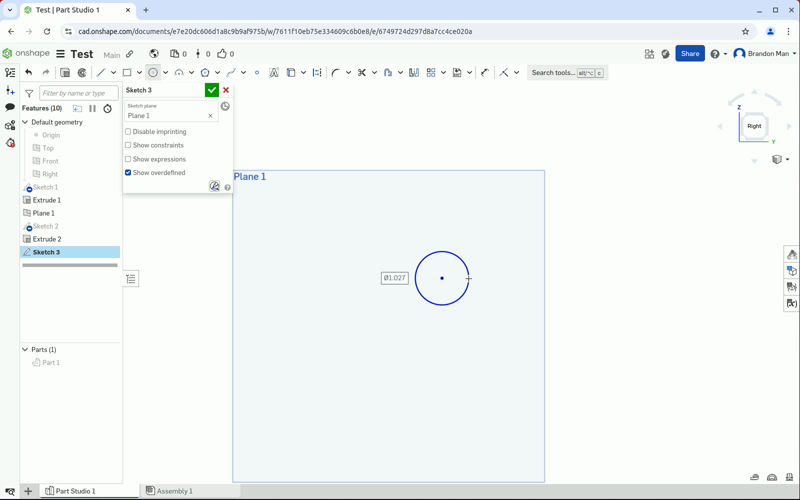
scroll(-6)
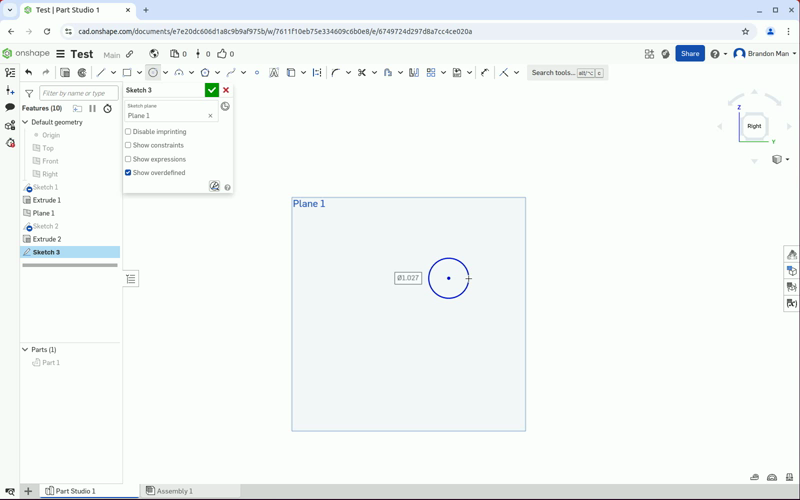
scroll(-6)
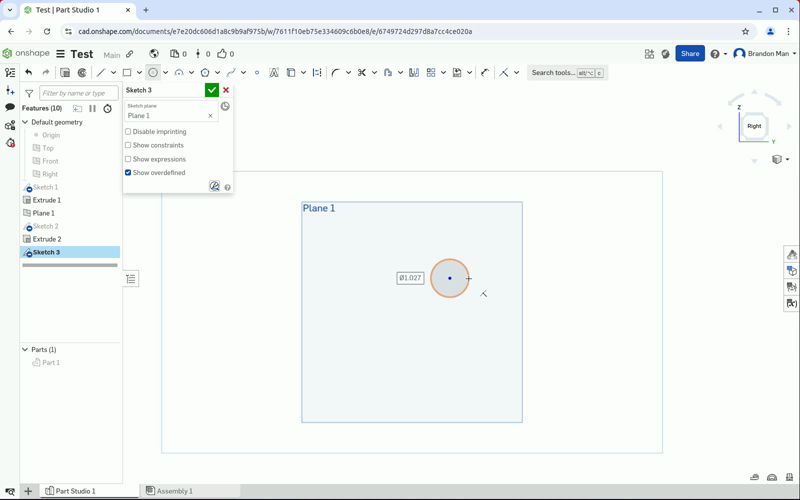
scroll(-6)
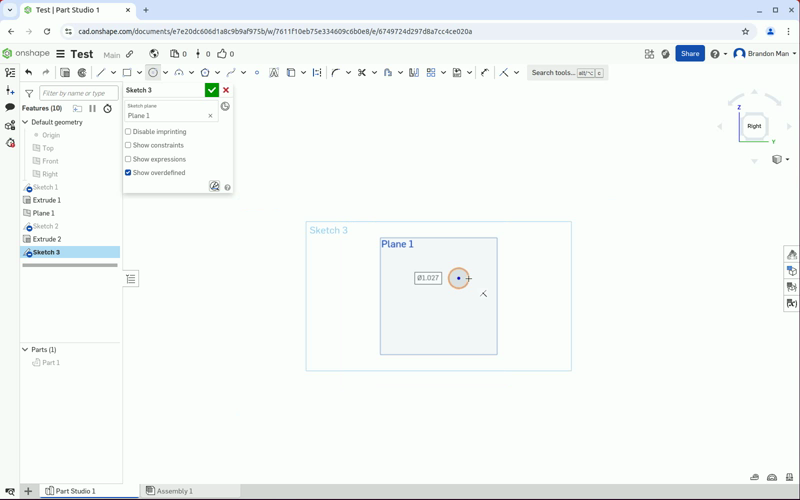
scroll(-6)
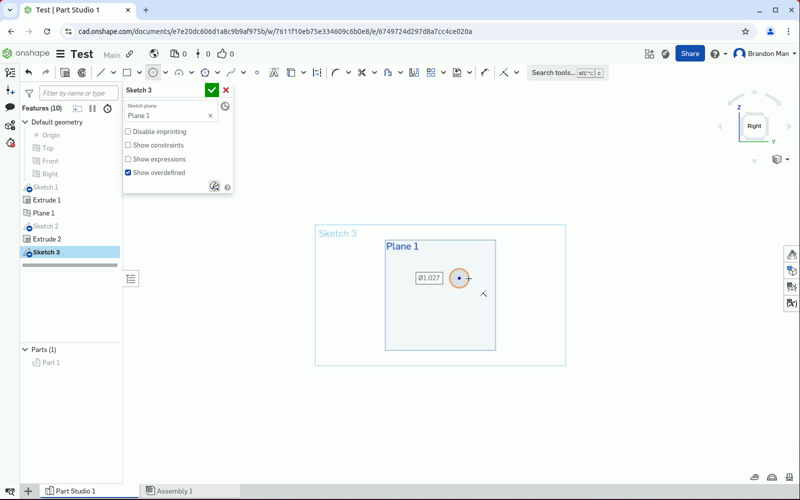
scroll(-6)
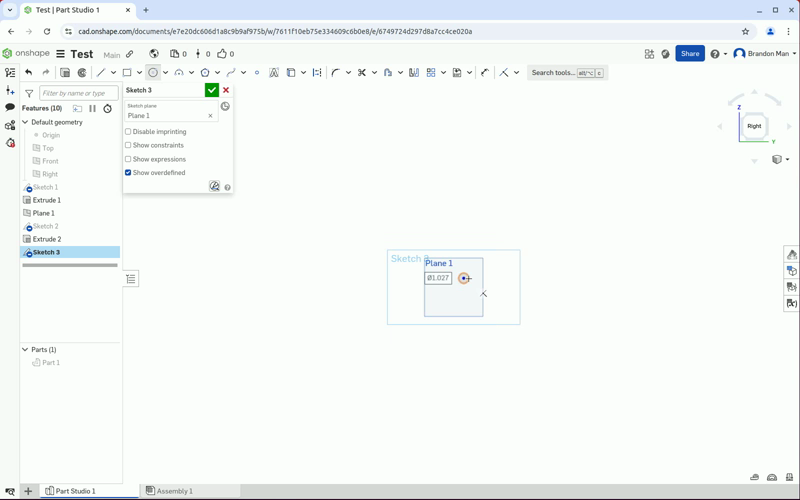
scroll(-6)
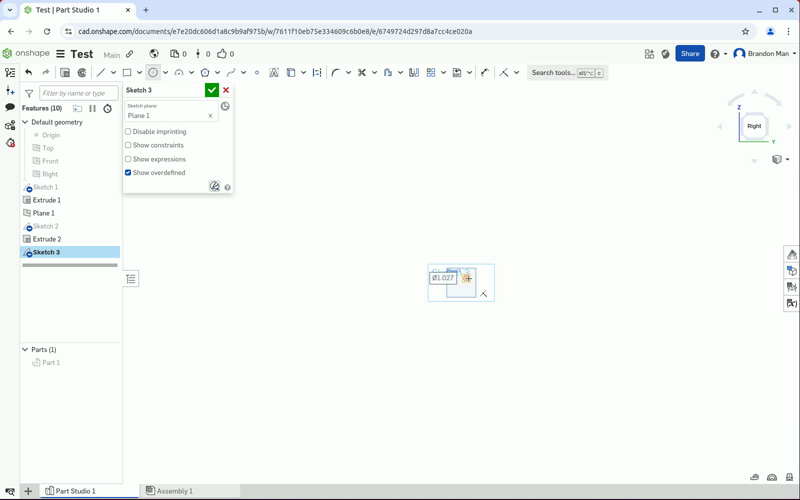
key(esc)
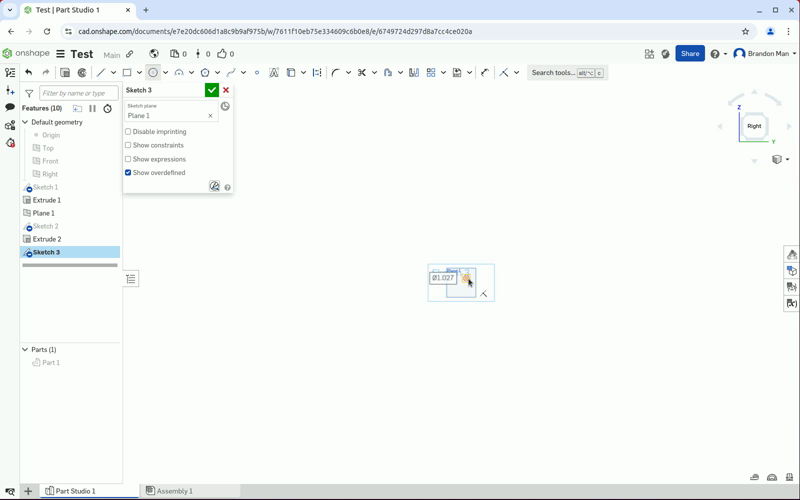
mouse_move(464, 277)
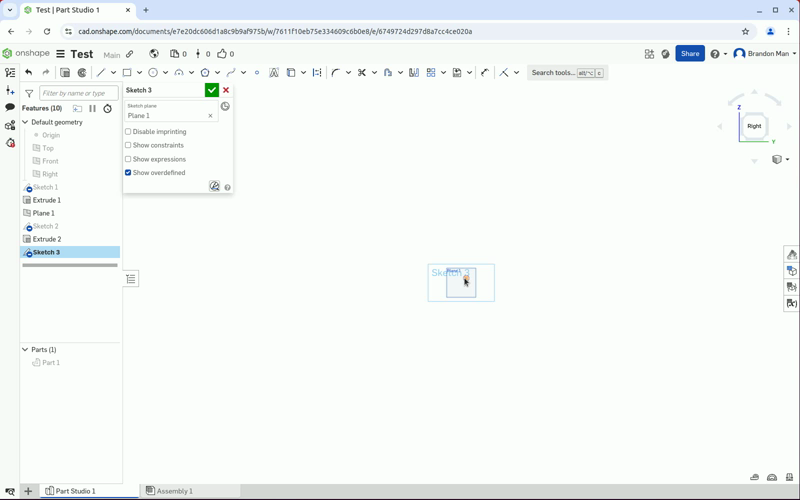
scroll(6)
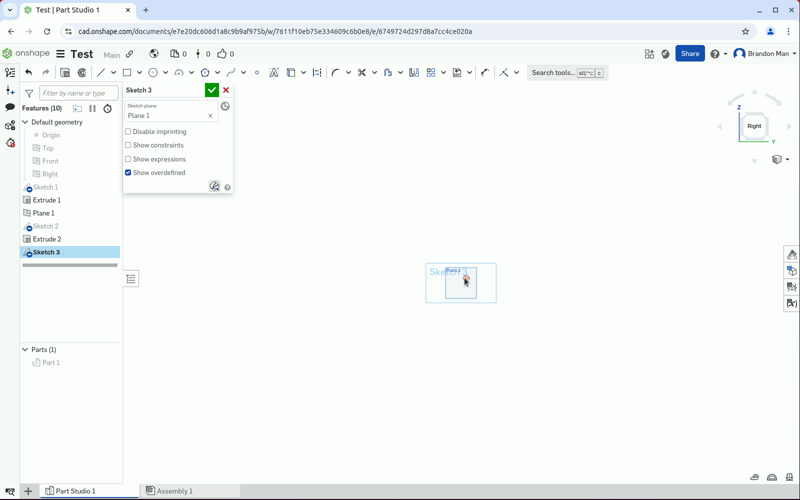
scroll(6)
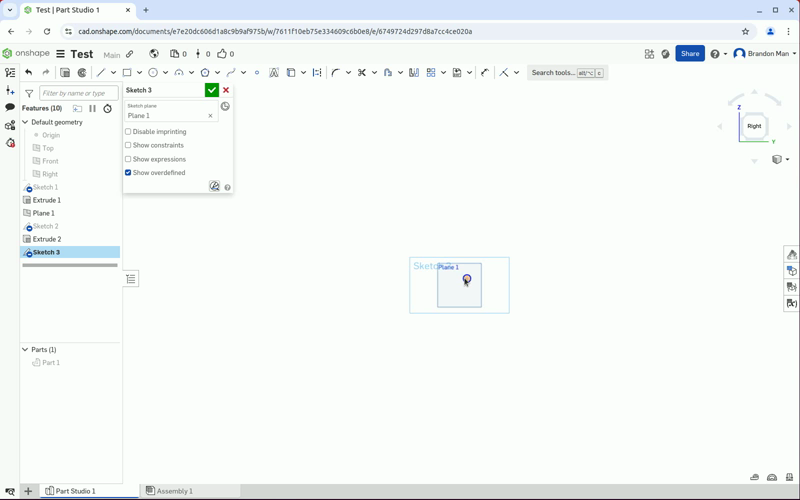
scroll(6)
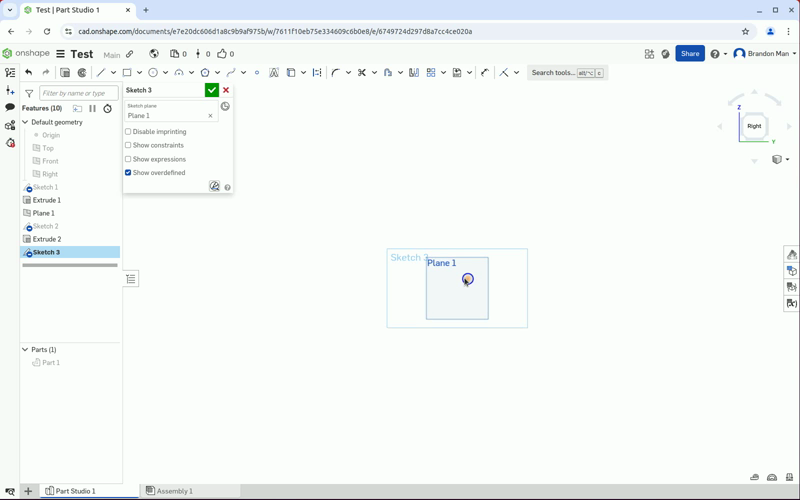
scroll(6)
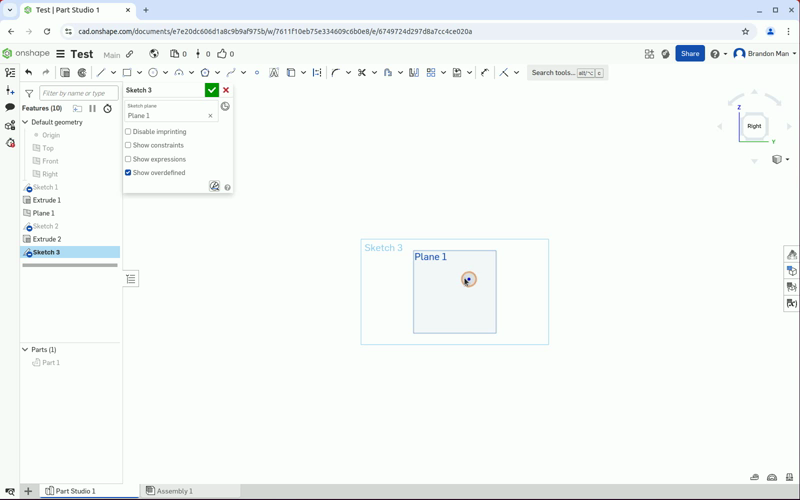
scroll(6)
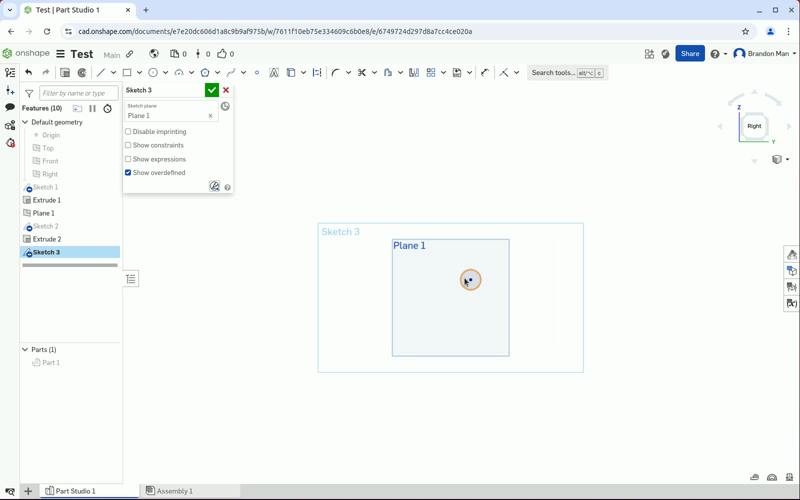
scroll(6)
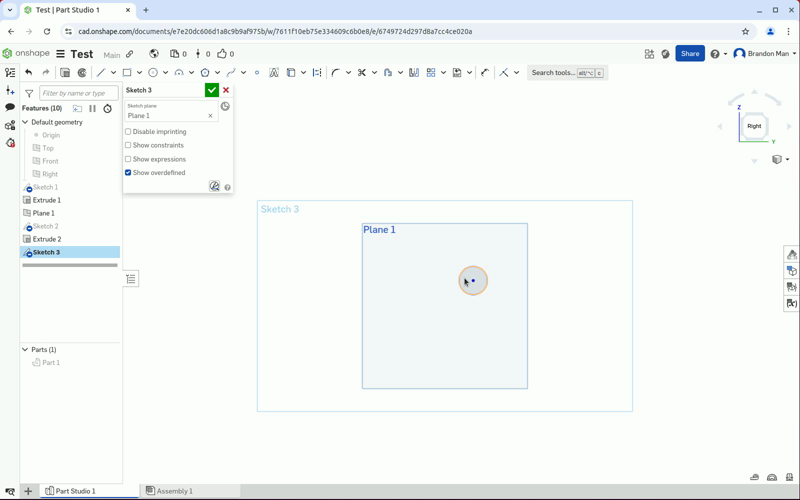
scroll(6)
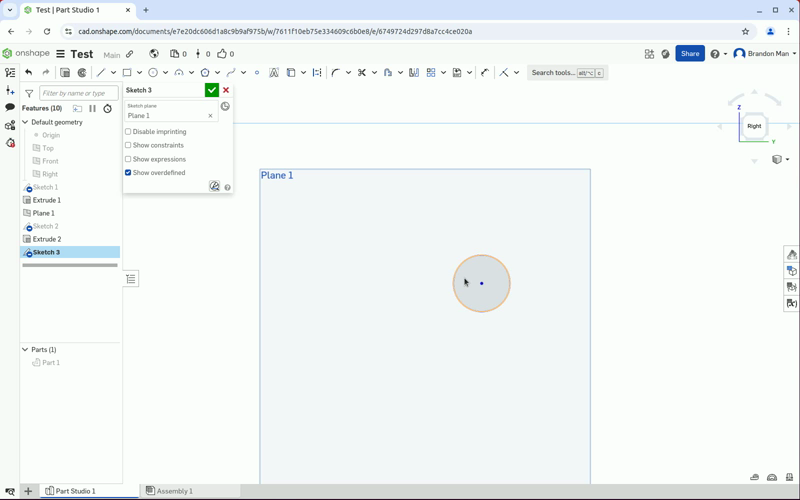
click(464, 277)
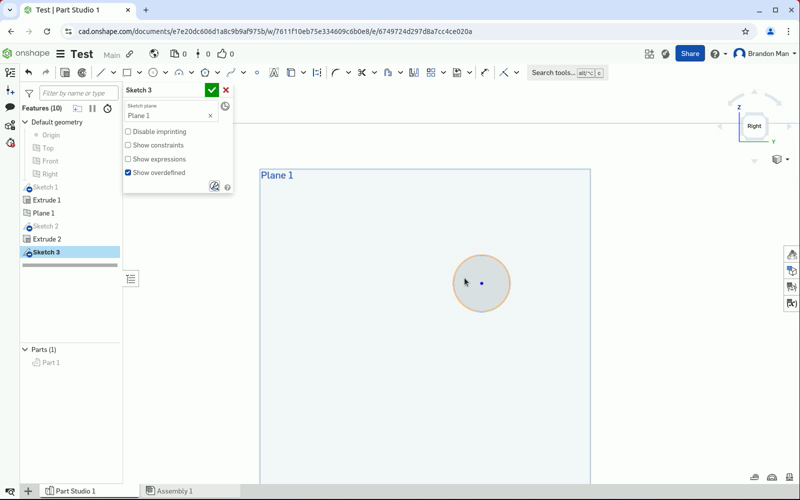
scroll(-6)
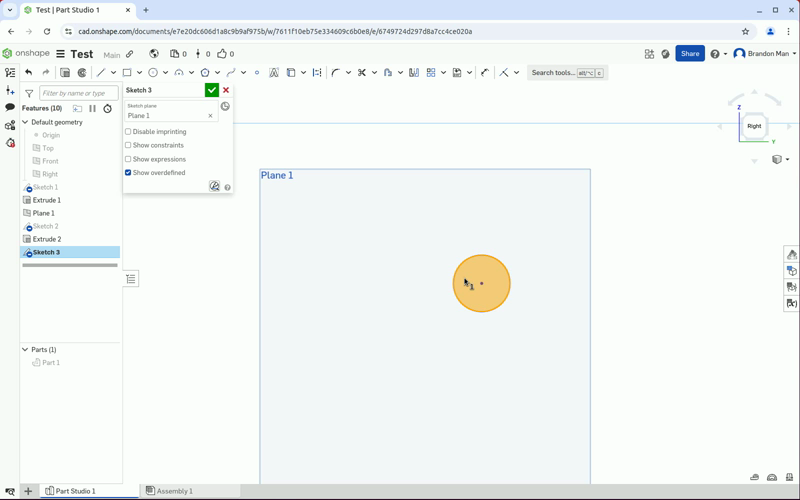
scroll(-6)
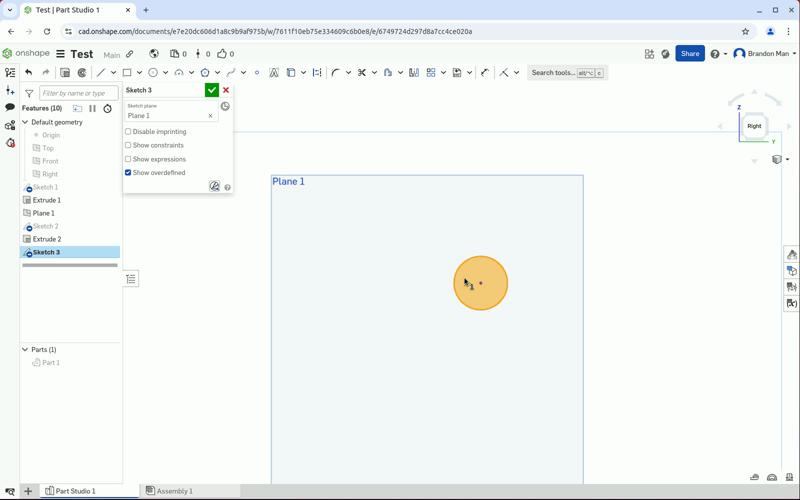
scroll(-6)
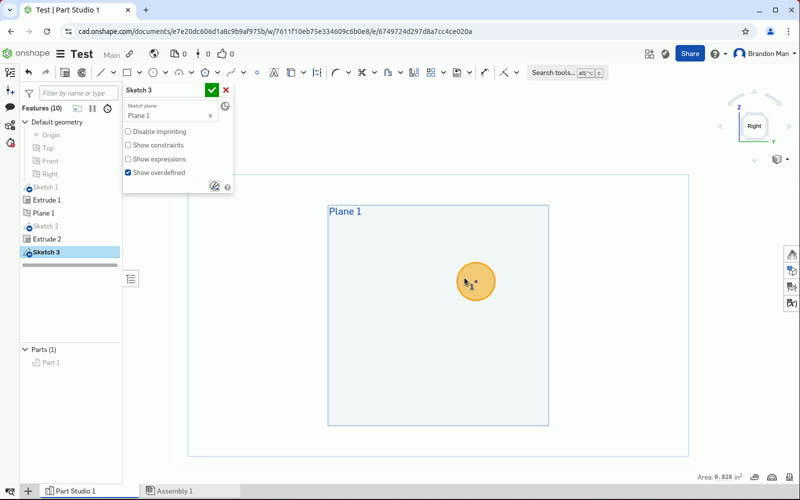
scroll(-6)
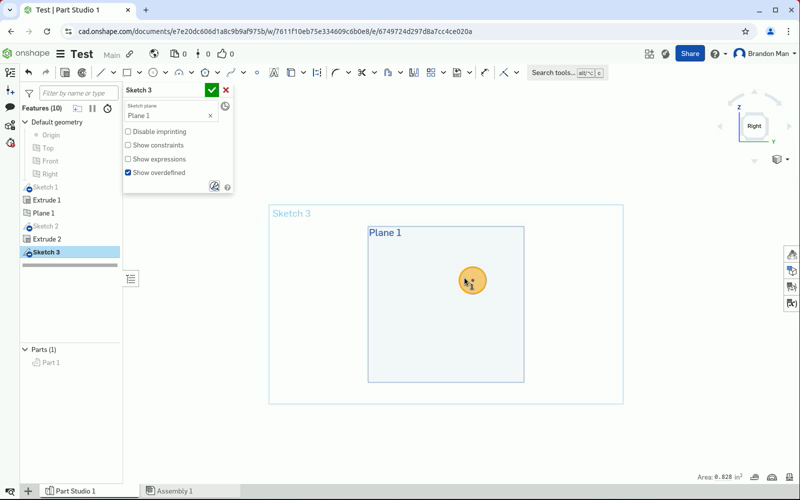
scroll(-6)
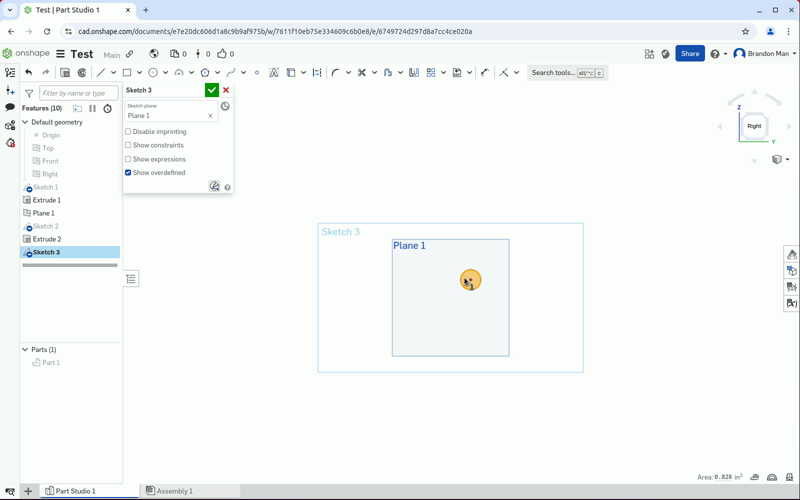
scroll(-6)
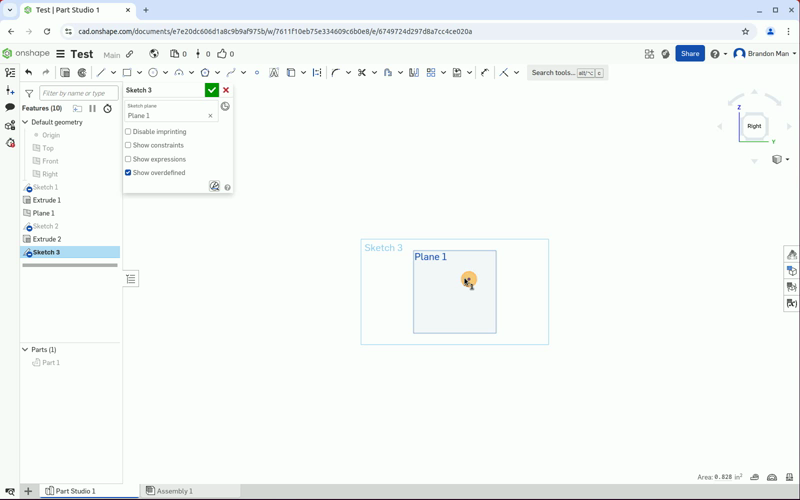
scroll(-6)
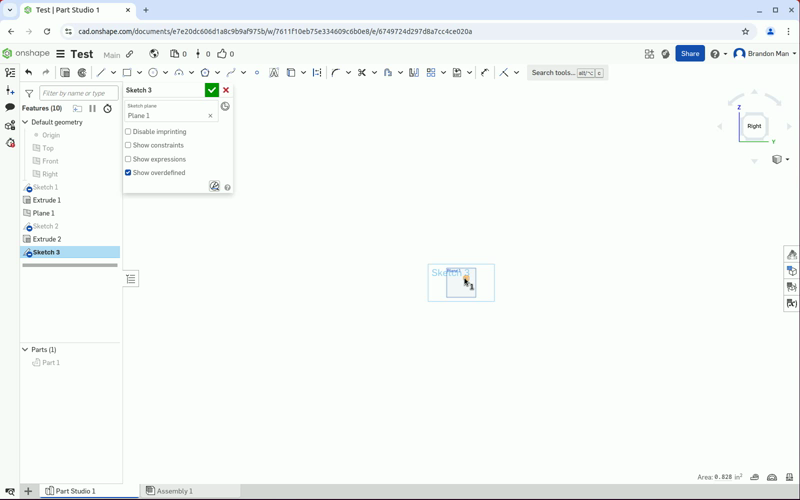
mouse_move(73, 352)
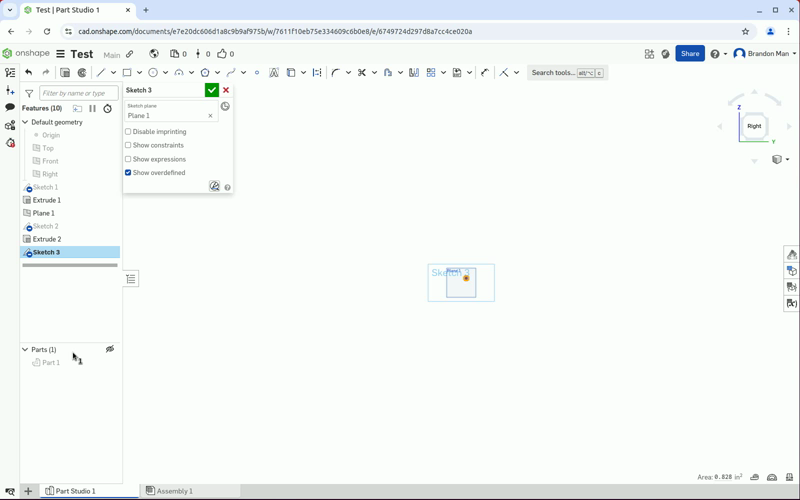
key(shift+y)
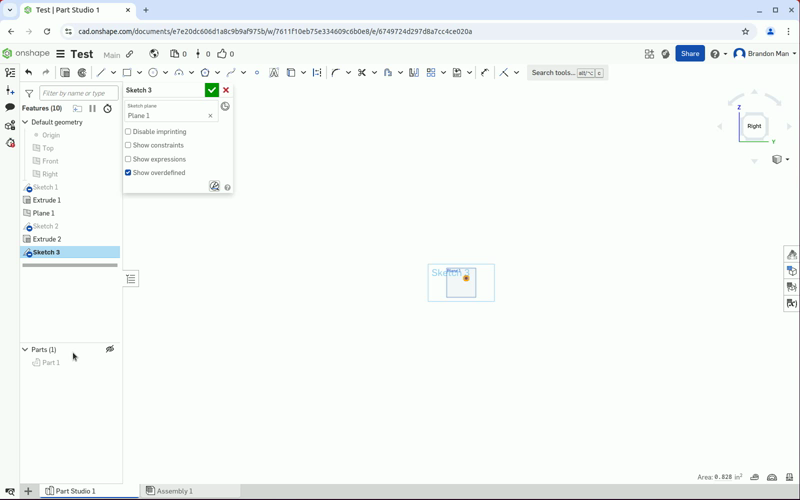
key(shift+e)
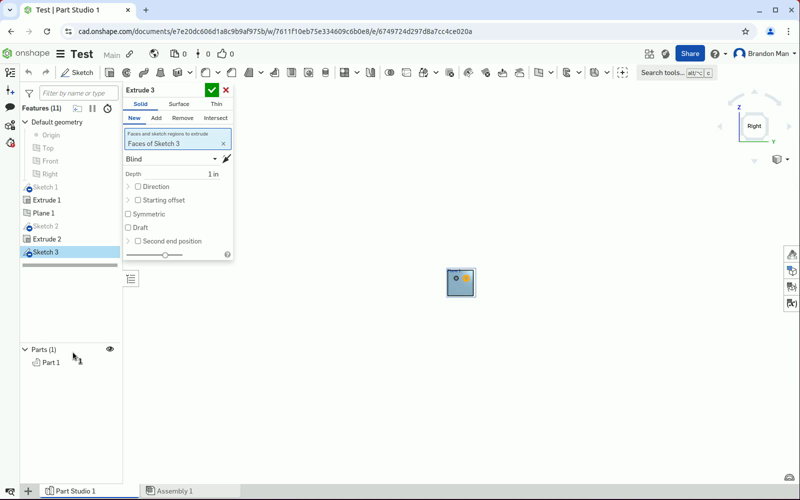
mouse_move(143, 106)
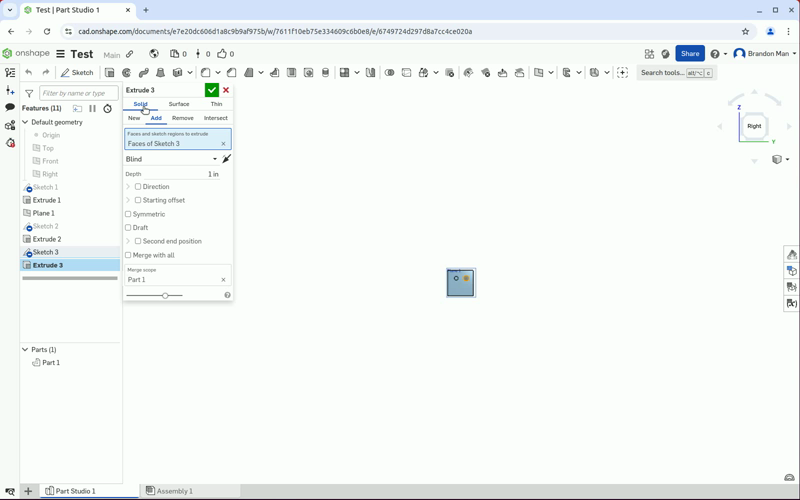
click(143, 106)
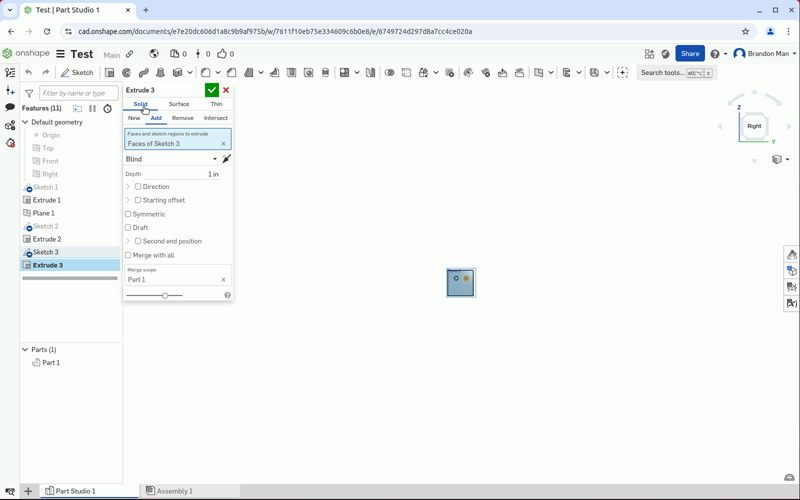
mouse_move(186, 120)
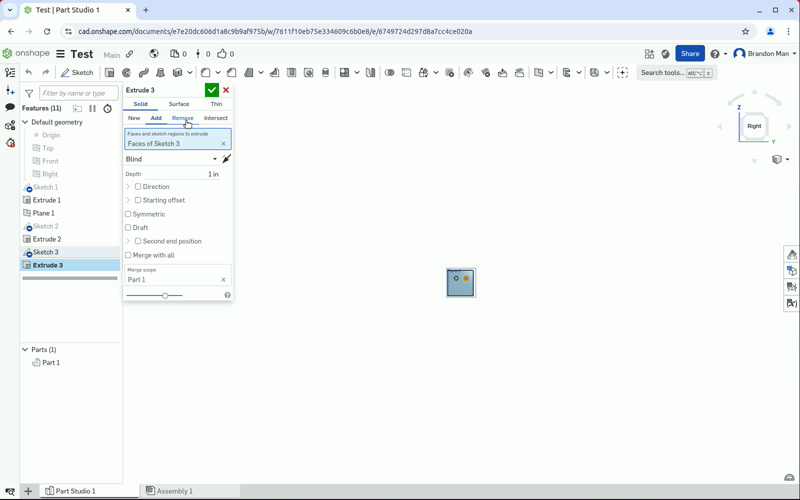
click(186, 120)
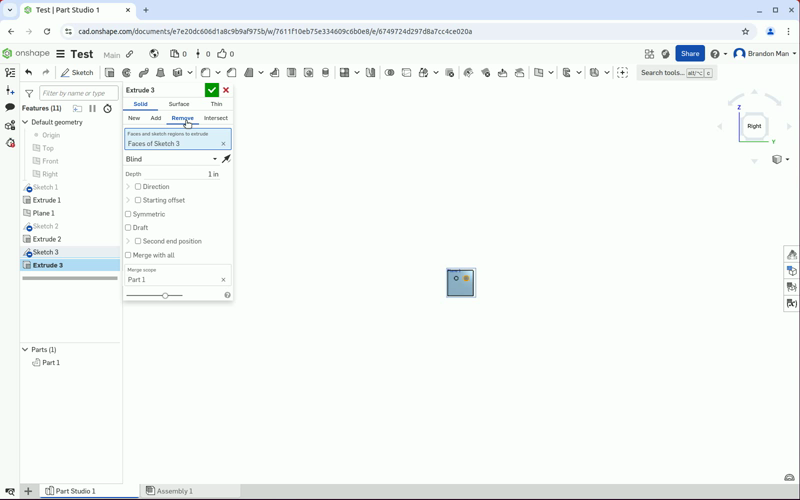
key(tab, 4)
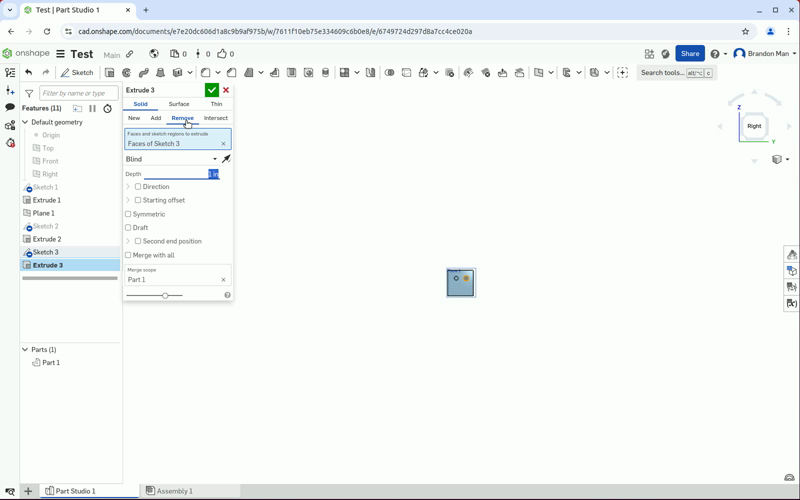
text(2.648)
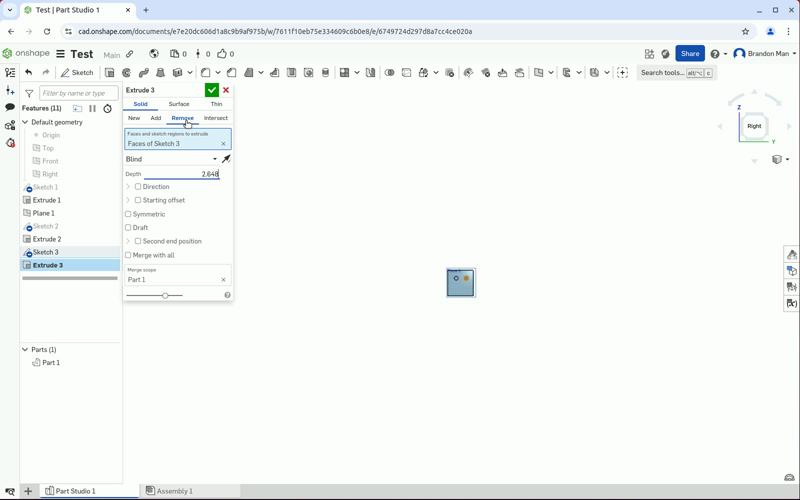
key(tab, 6)
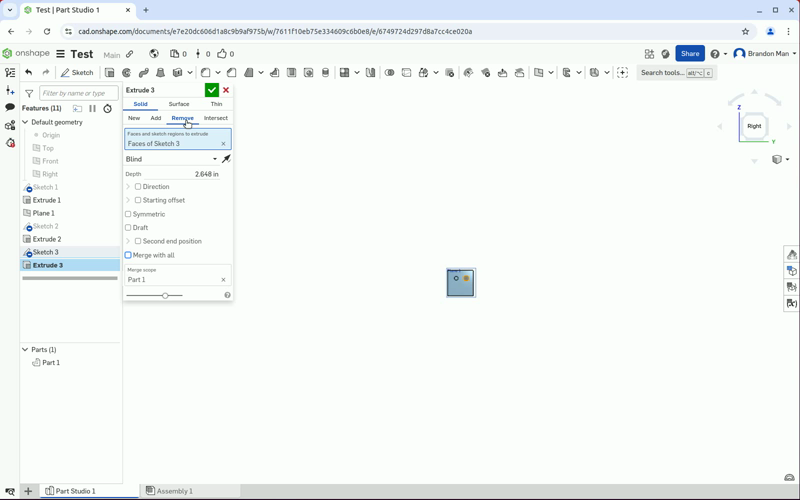
key(space)
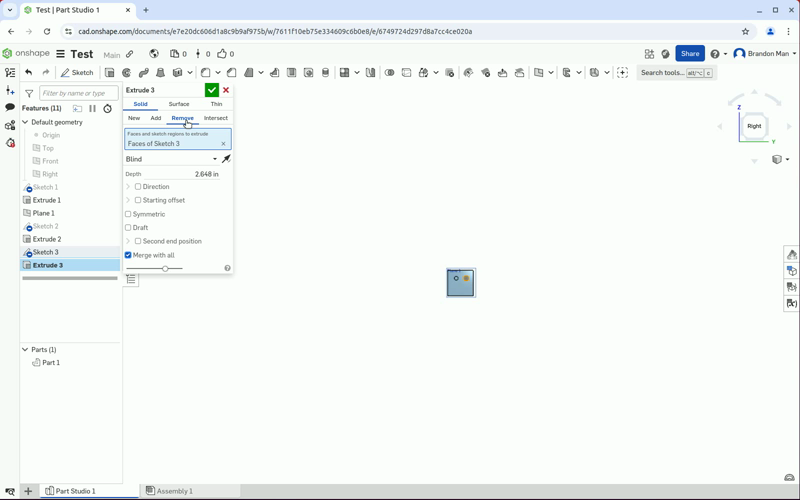
key(enter)
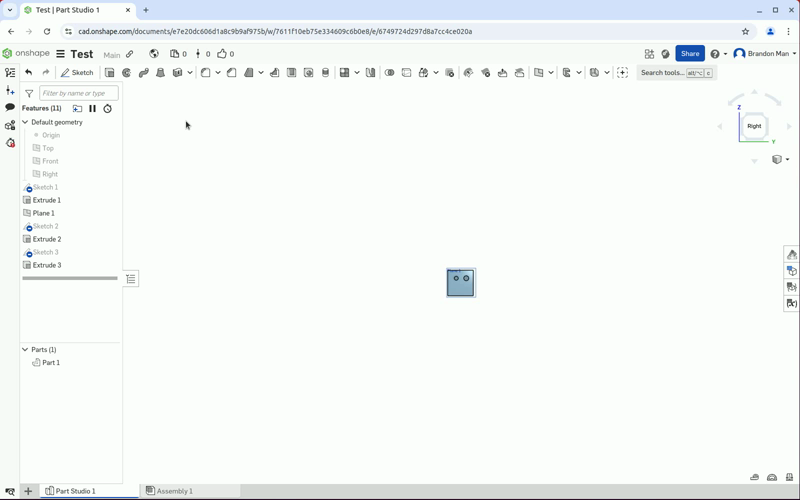
key(shift+h)
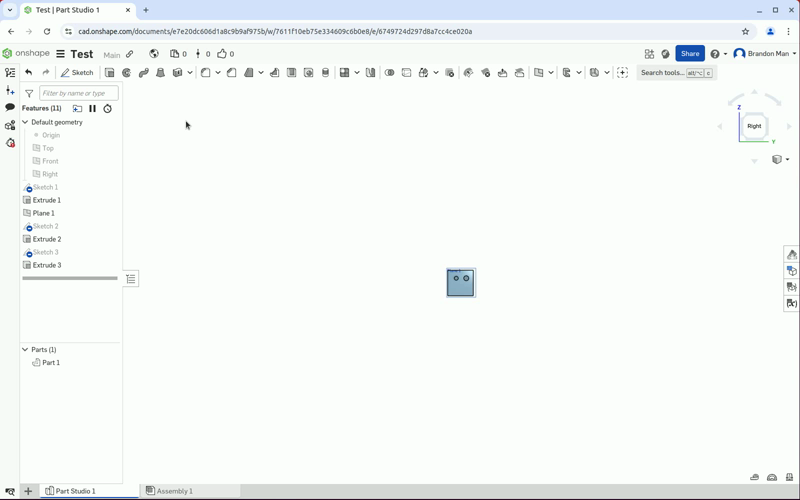
key(shift+h)
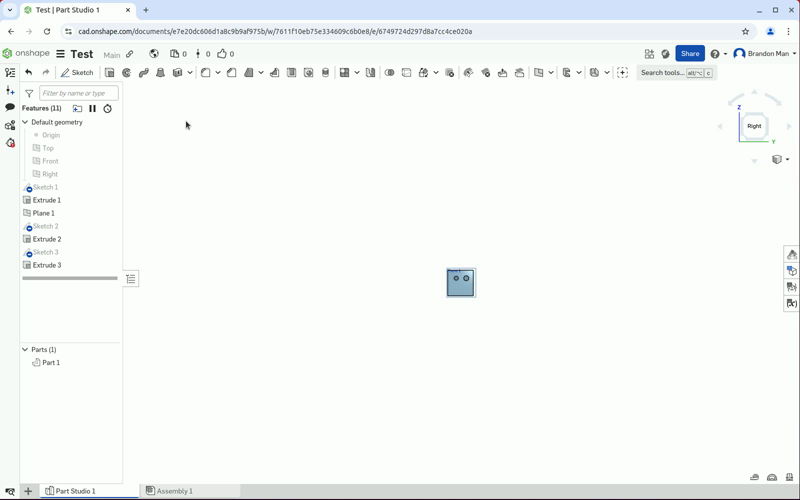
mouse_move(73, 189)
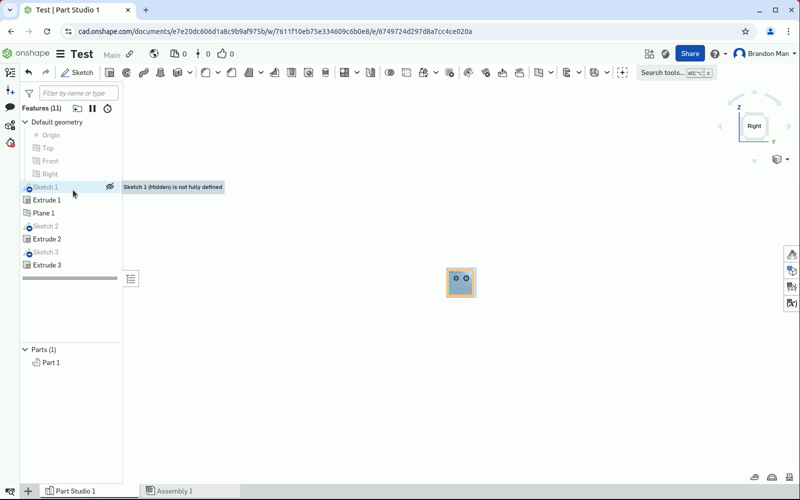
click(73, 189)
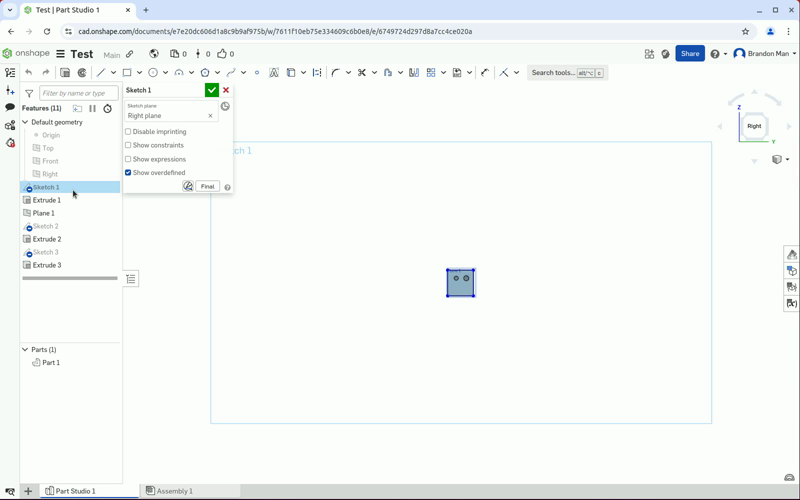
mouse_move(229, 92)
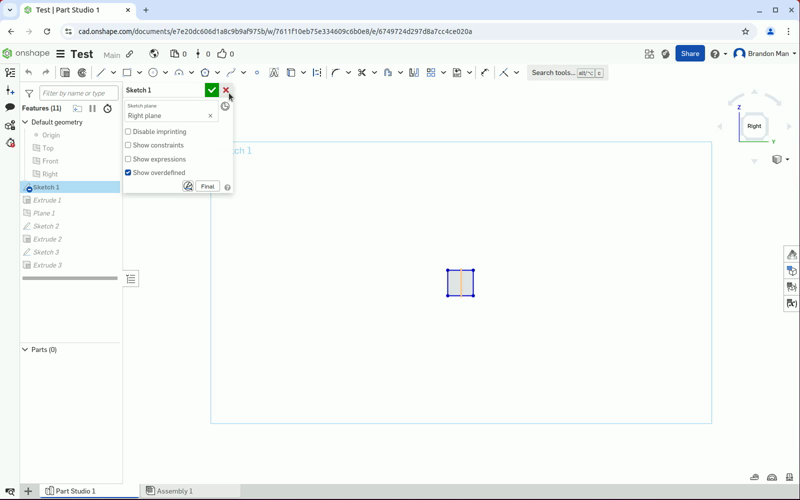
click(229, 92)
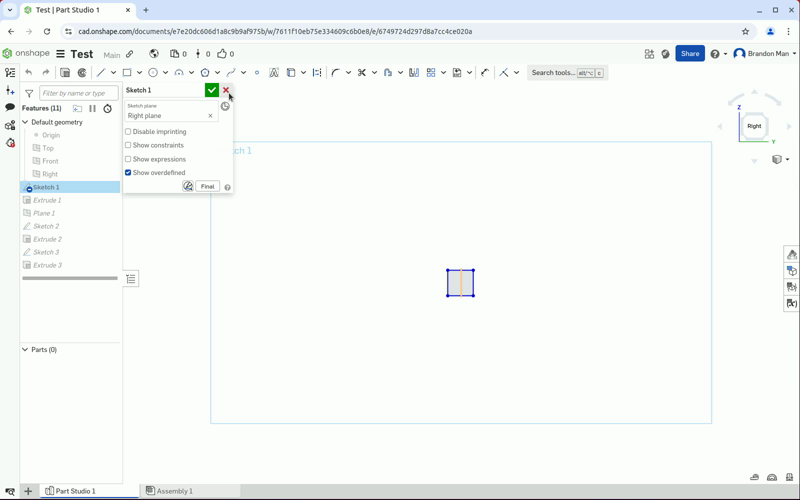
key(shift+s)
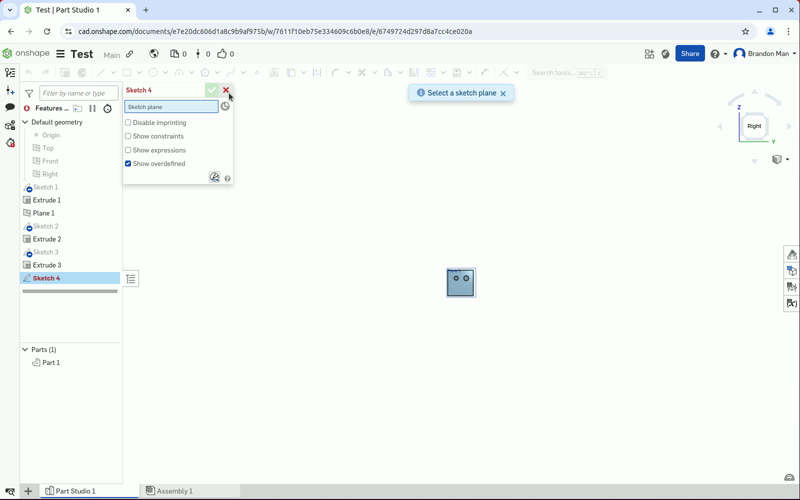
mouse_move(73, 215)
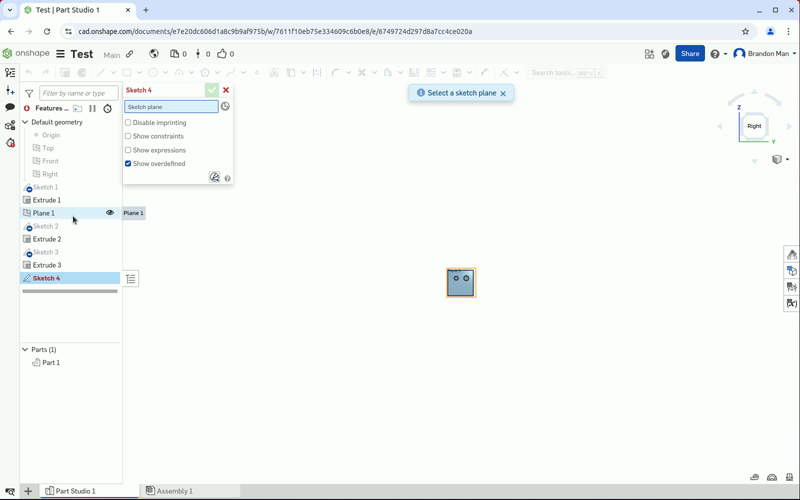
click(73, 215)
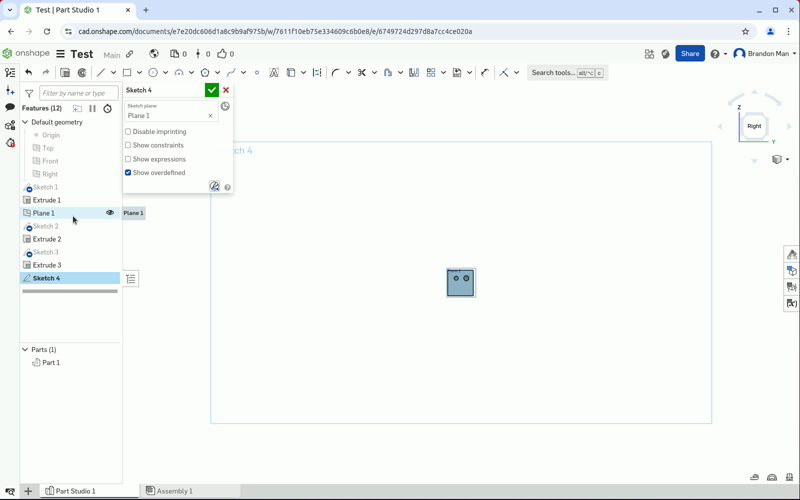
mouse_move(73, 352)
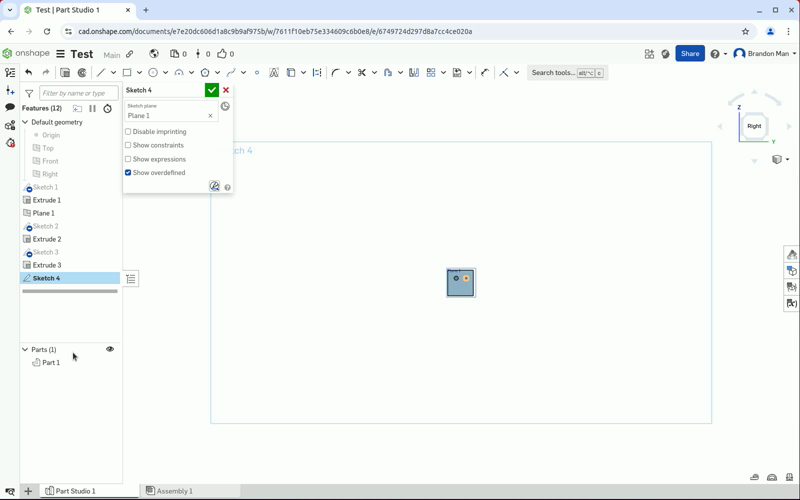
key(y)
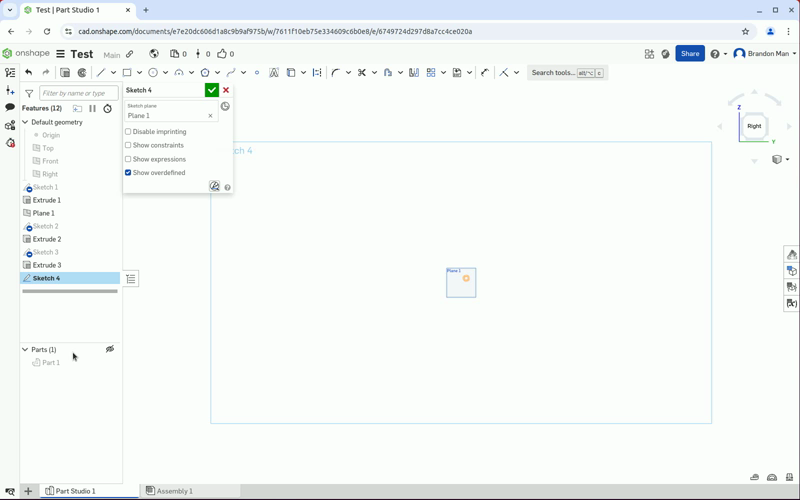
key(c)
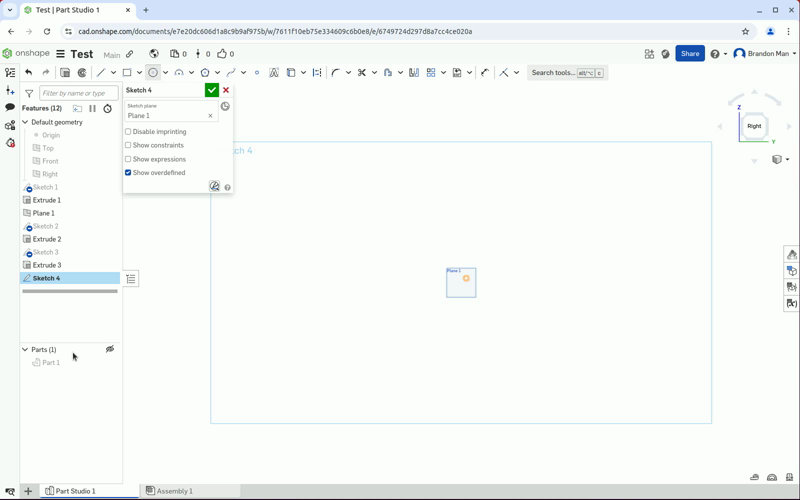
key_down(shift)
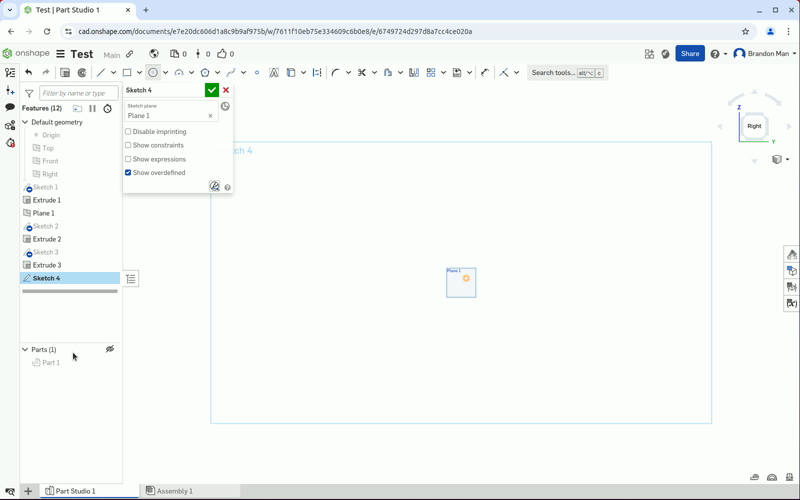
mouse_move(466, 287)
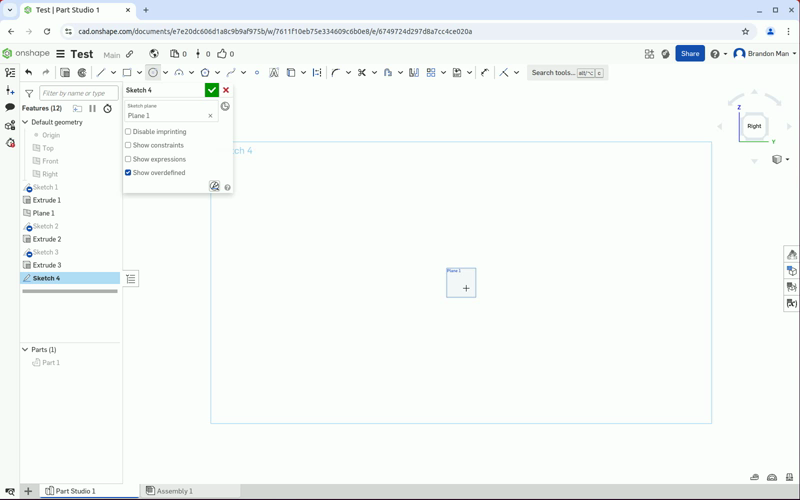
click(466, 287)
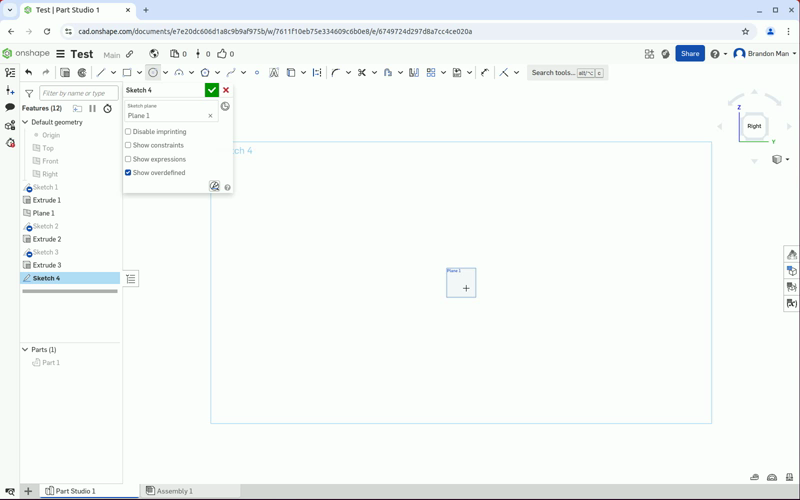
key_up(shift)
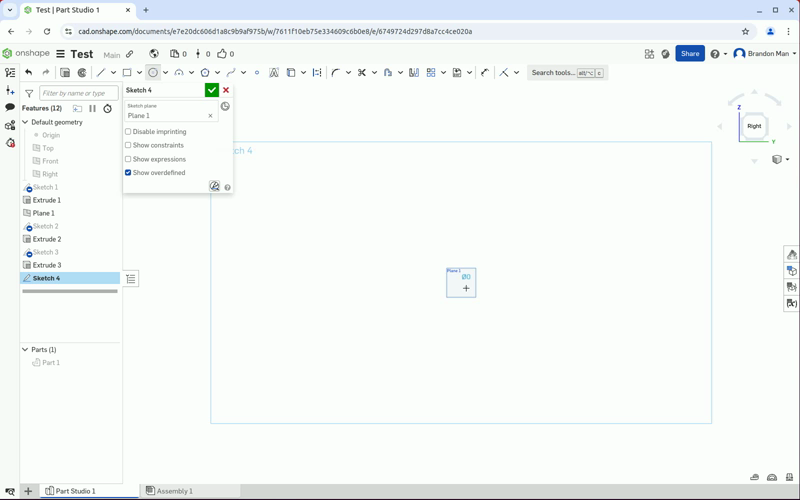
mouse_move(468, 287)
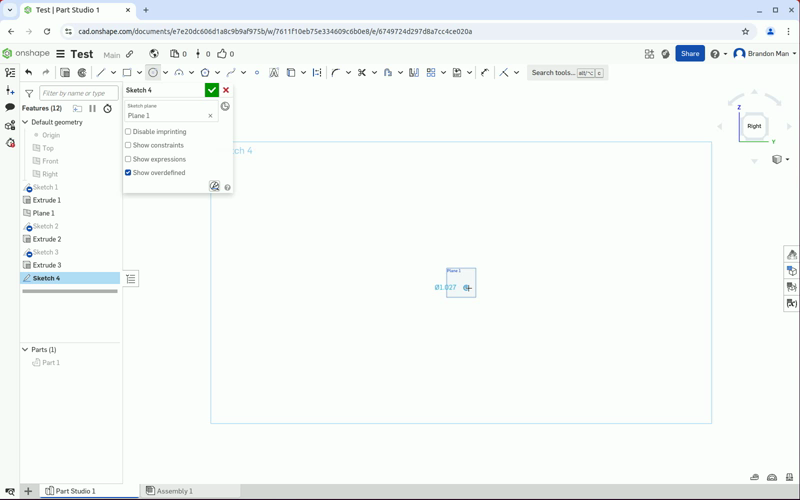
scroll(6)
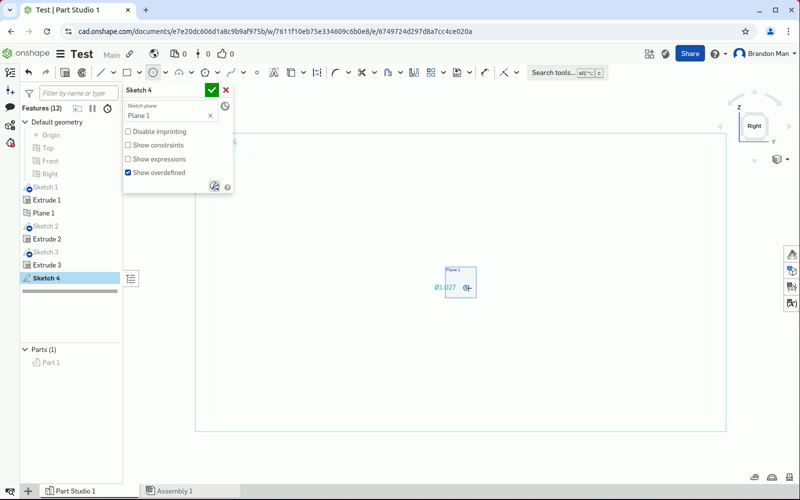
scroll(6)
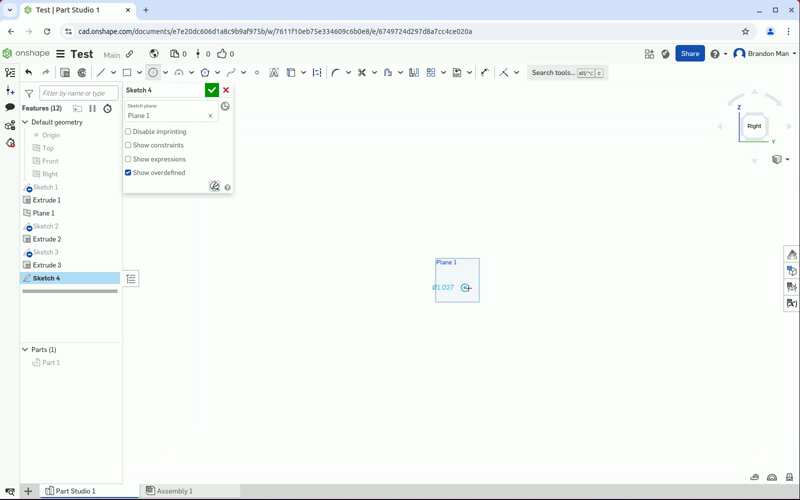
scroll(6)
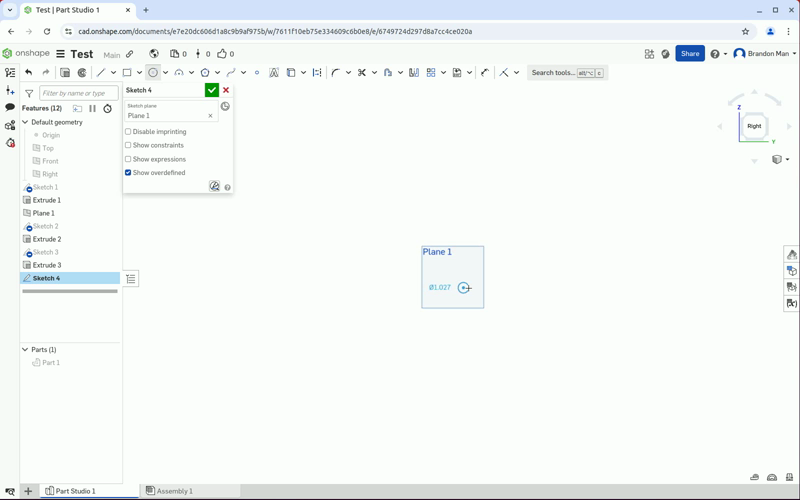
scroll(6)
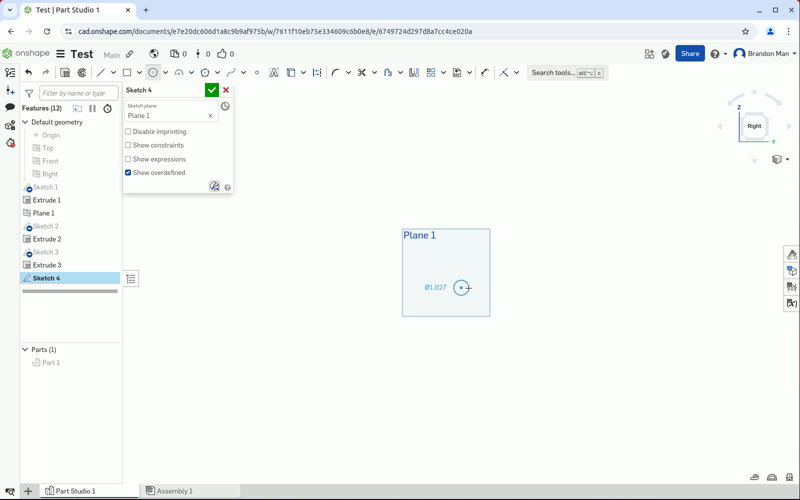
scroll(6)
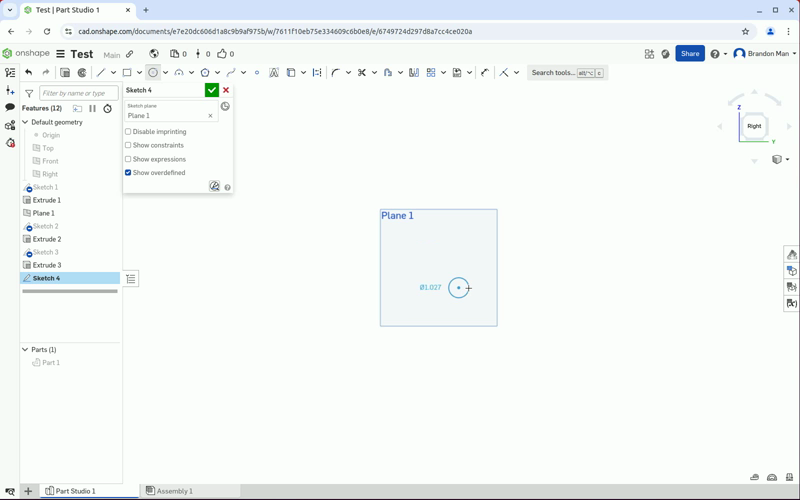
scroll(6)
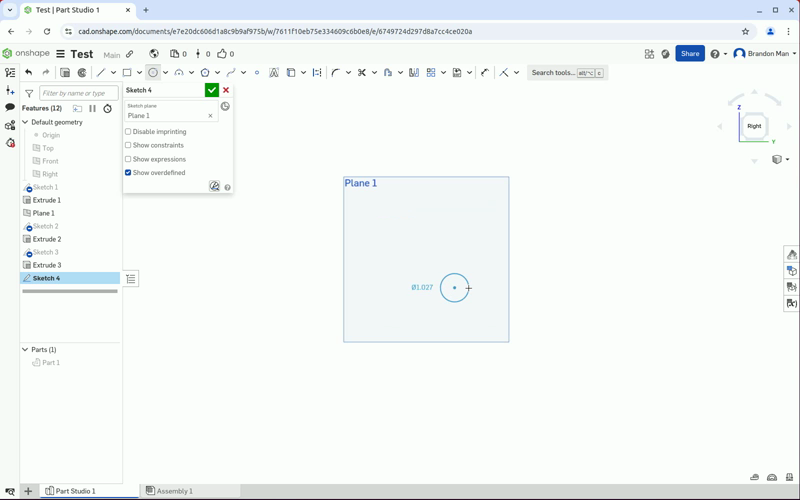
scroll(6)
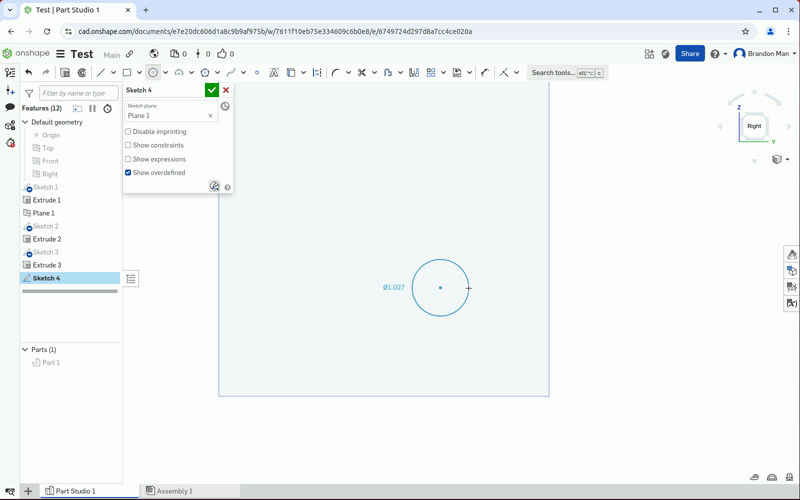
click(468, 287)
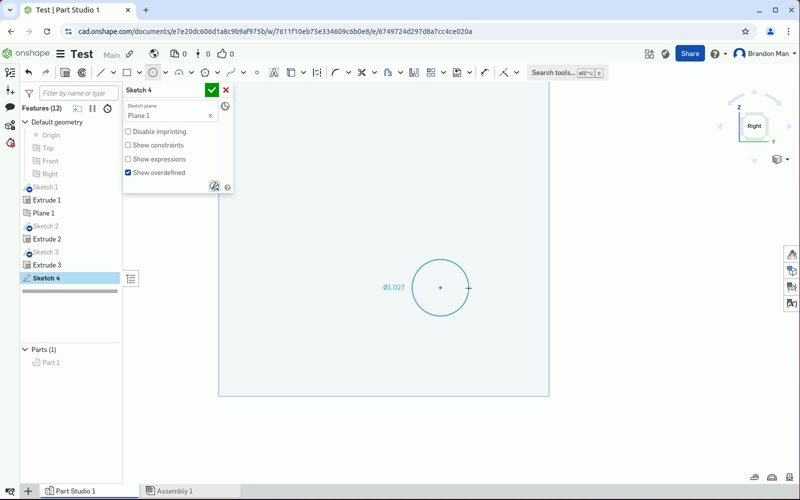
scroll(-6)
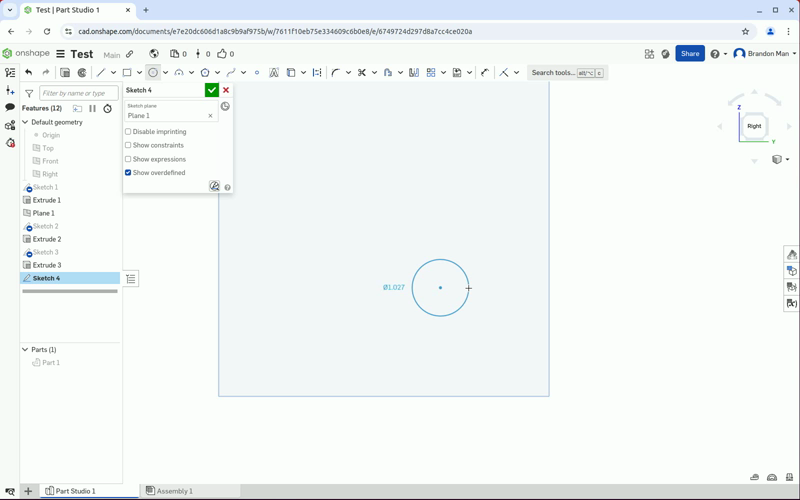
scroll(-6)
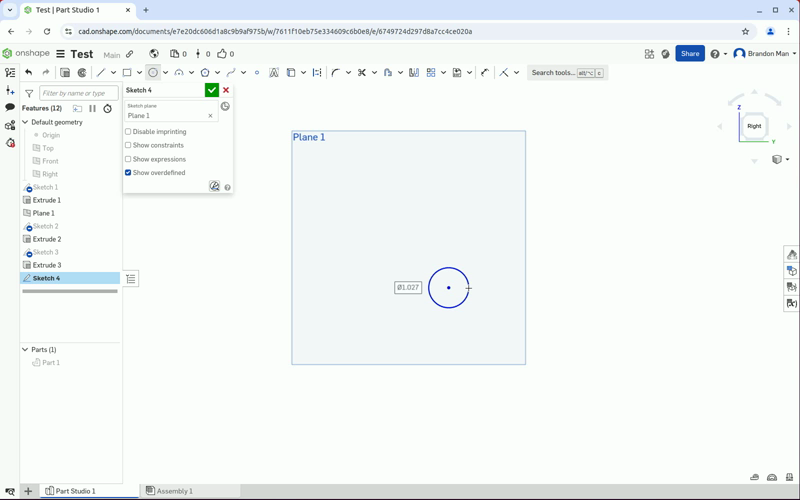
scroll(-6)
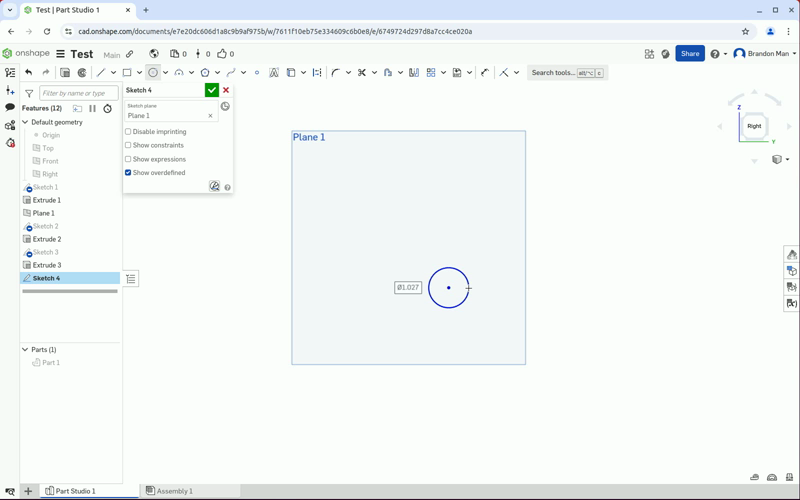
scroll(-6)
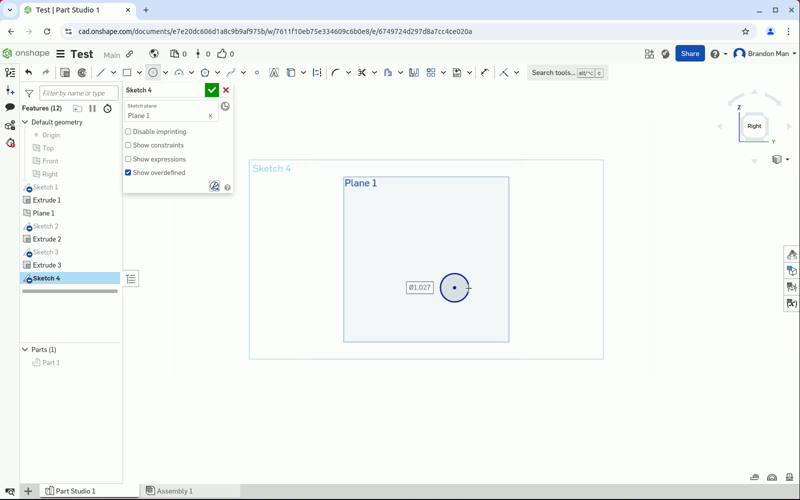
scroll(-6)
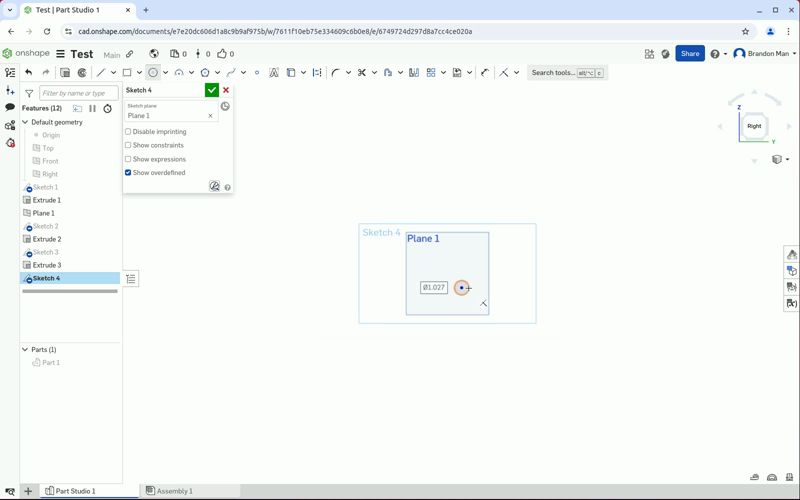
scroll(-6)
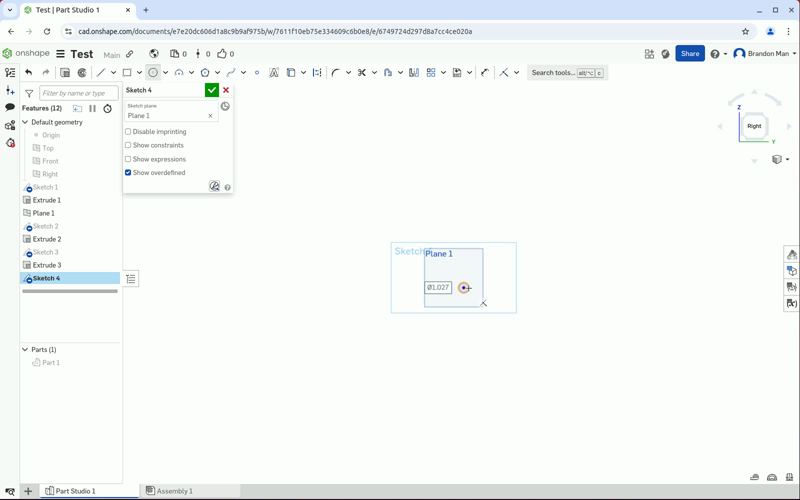
scroll(-6)
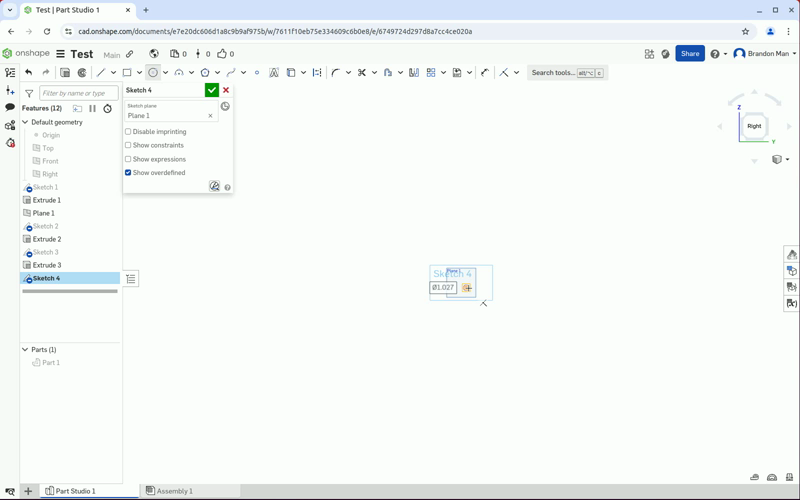
key(esc)
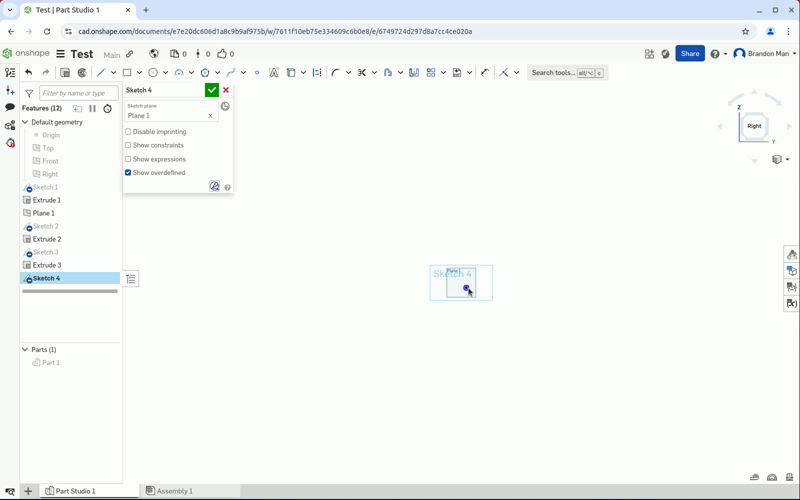
mouse_move(466, 287)
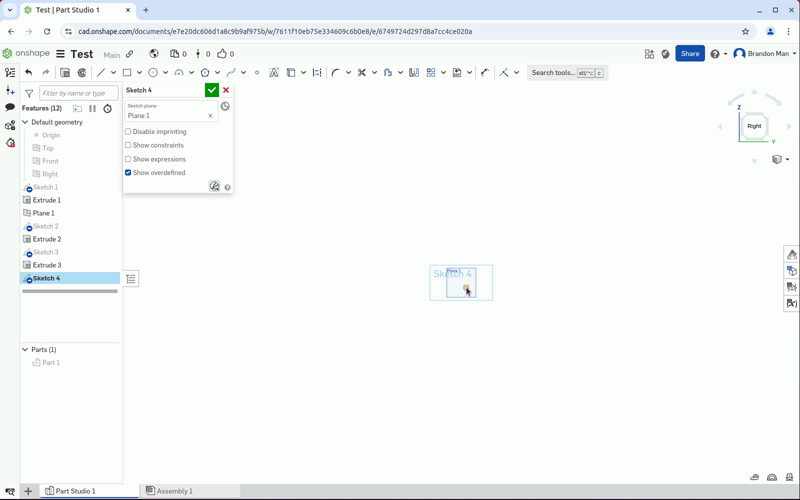
scroll(6)
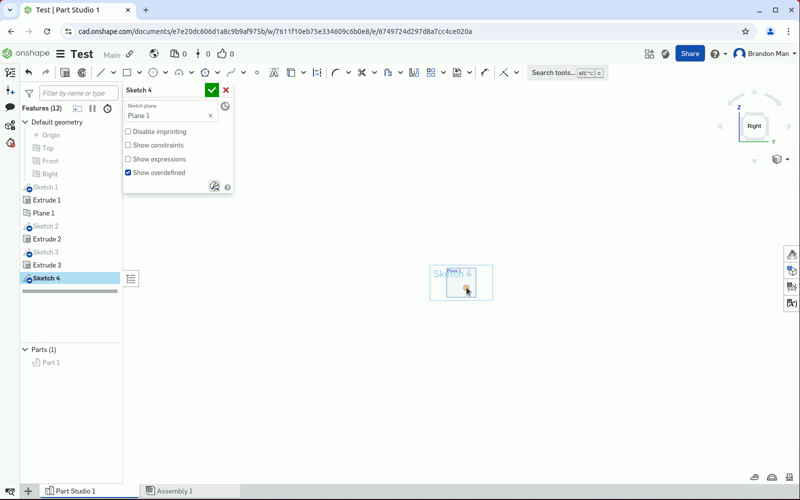
scroll(6)
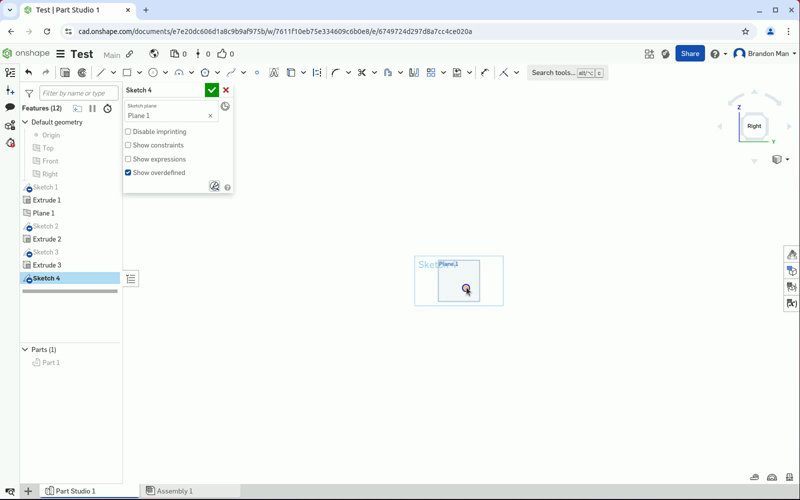
scroll(6)
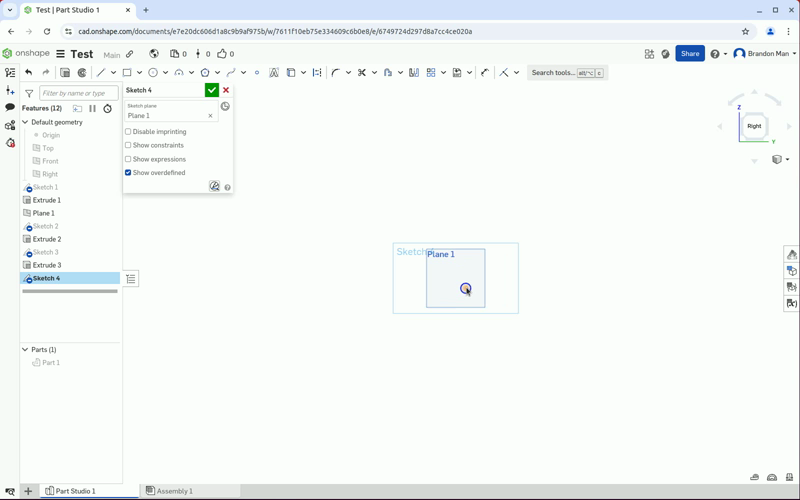
scroll(6)
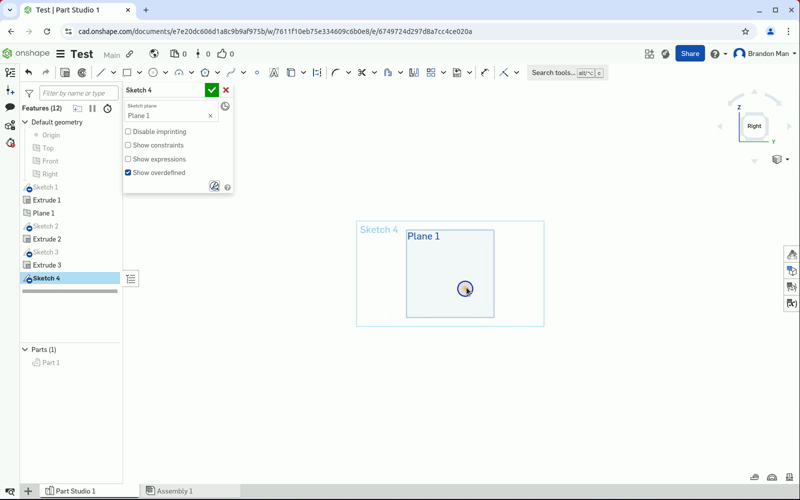
scroll(6)
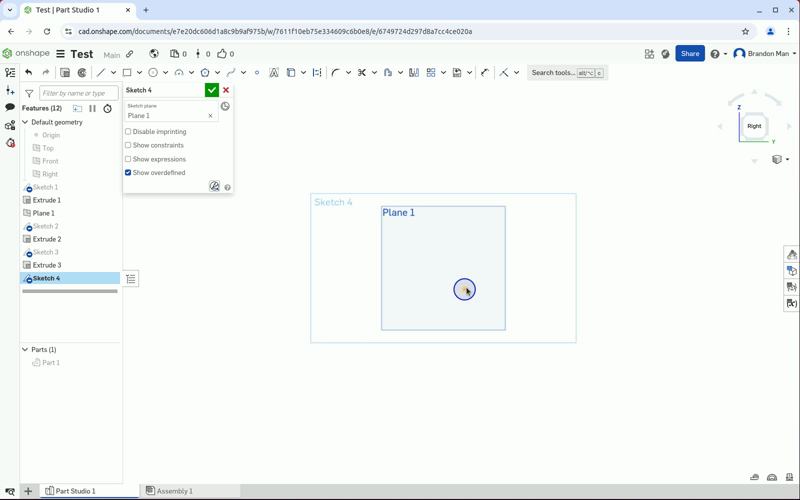
scroll(6)
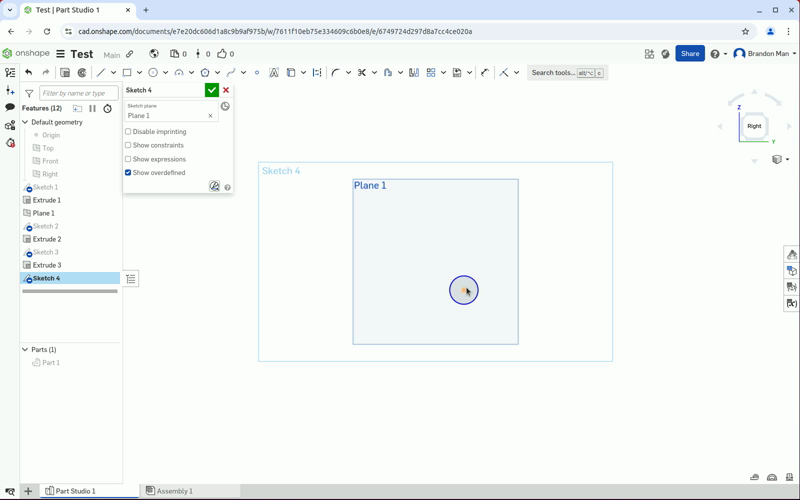
scroll(6)
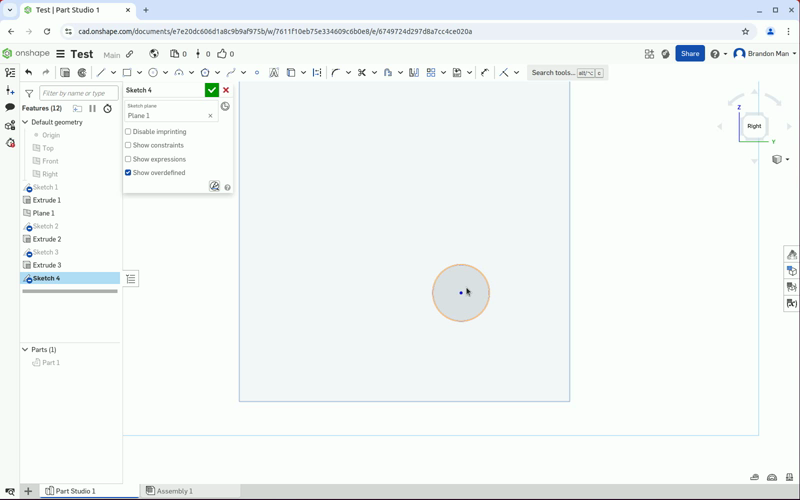
click(466, 287)
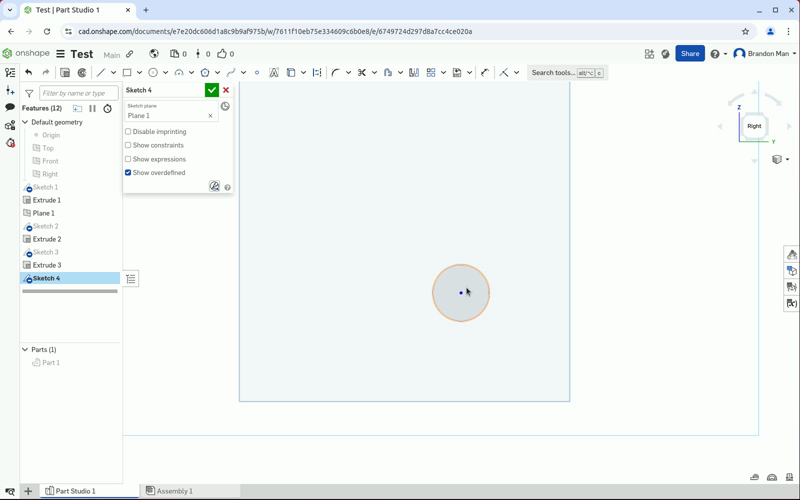
scroll(-6)
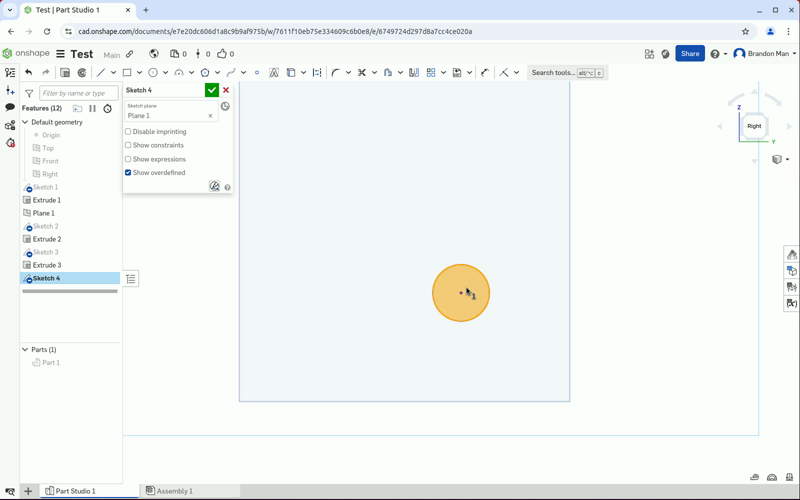
scroll(-6)
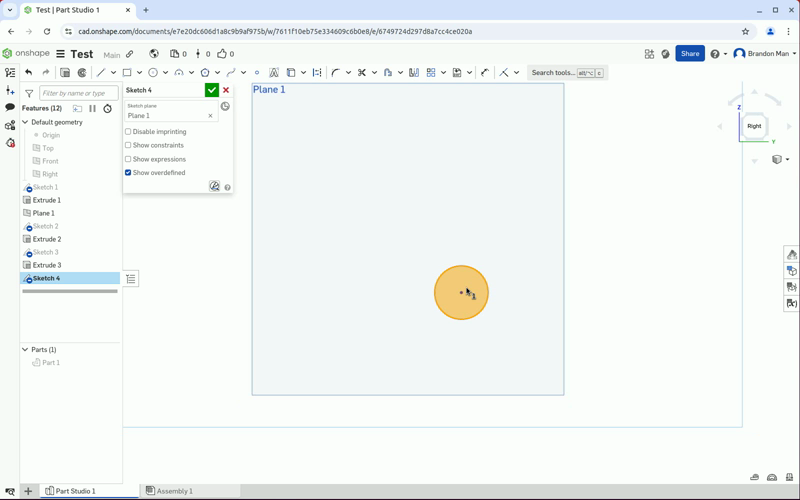
scroll(-6)
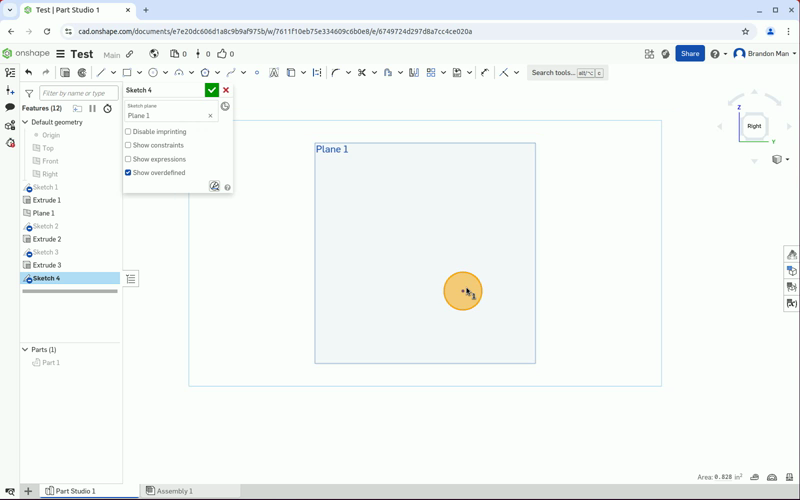
scroll(-6)
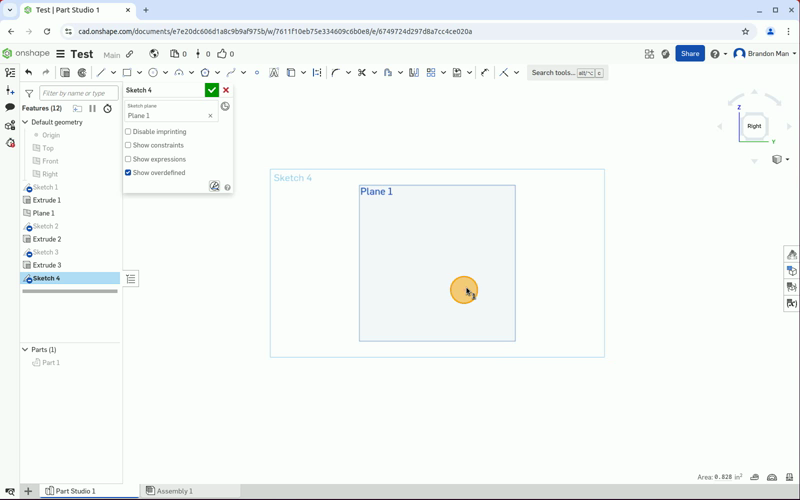
scroll(-6)
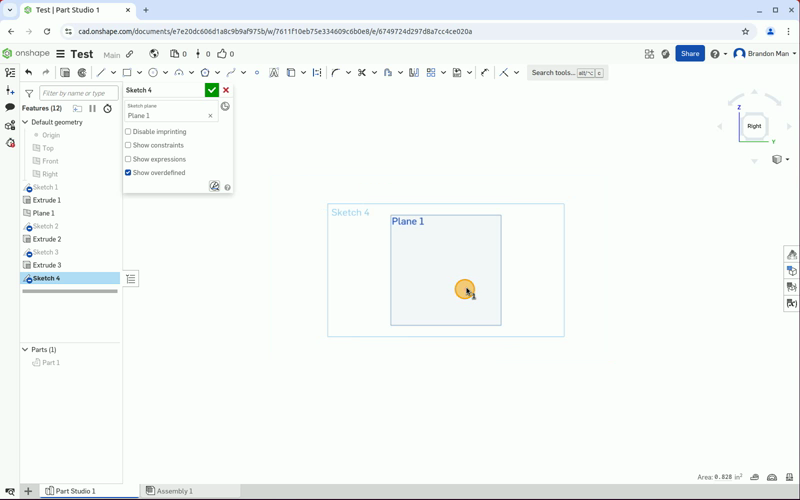
scroll(-6)
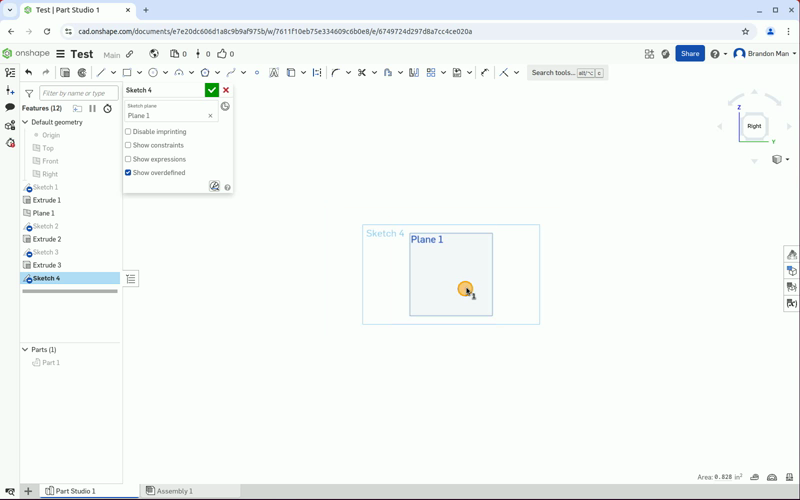
scroll(-6)
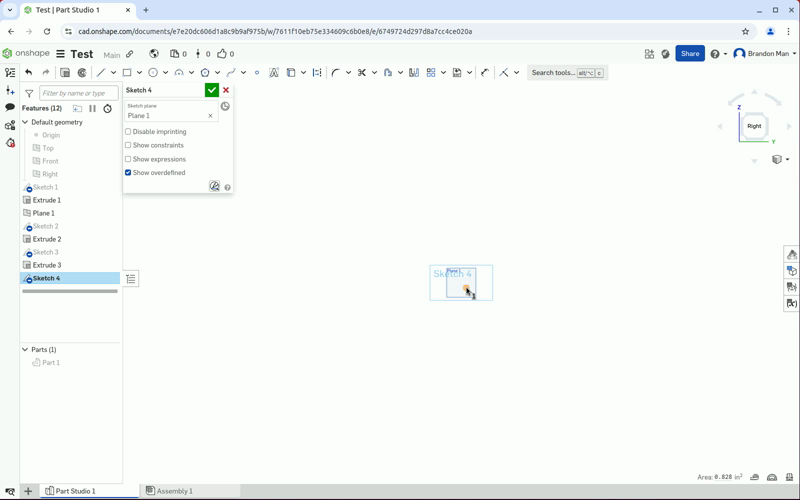
mouse_move(73, 352)
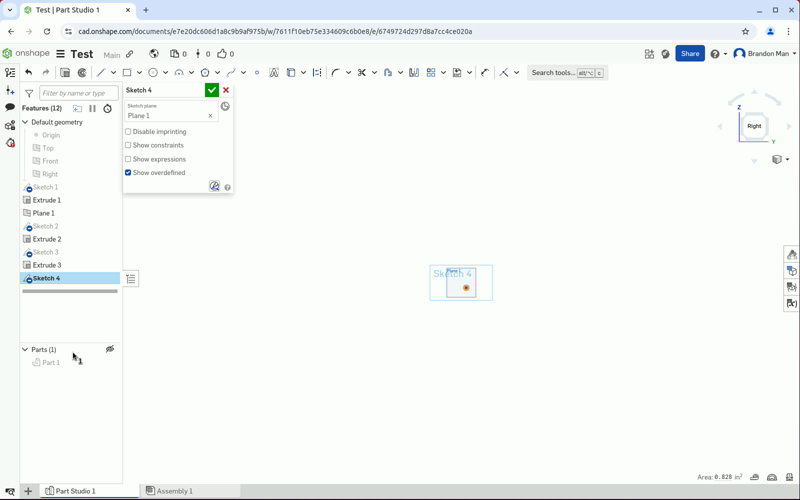
key(shift+y)
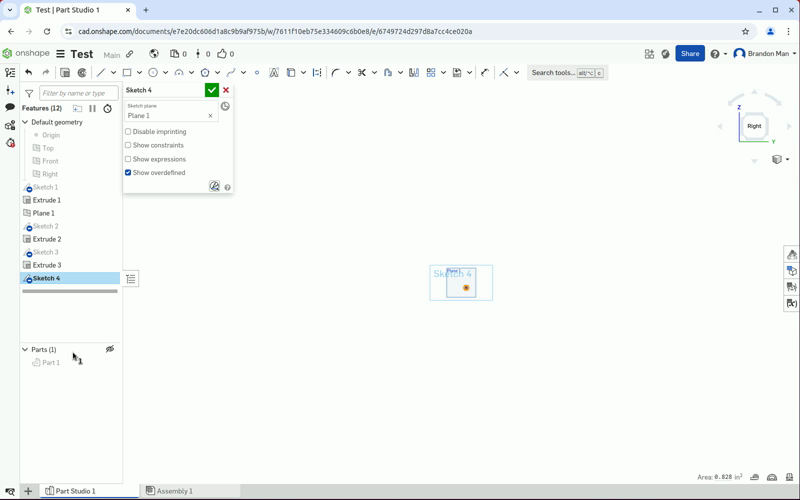
key(shift+e)
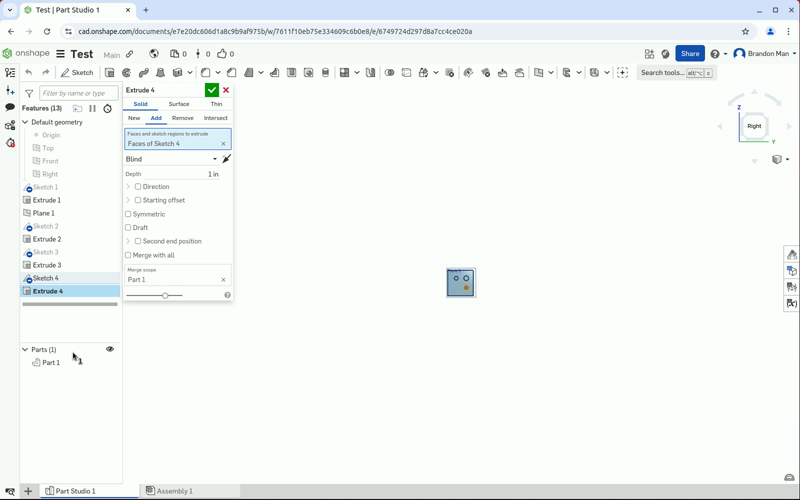
mouse_move(143, 106)
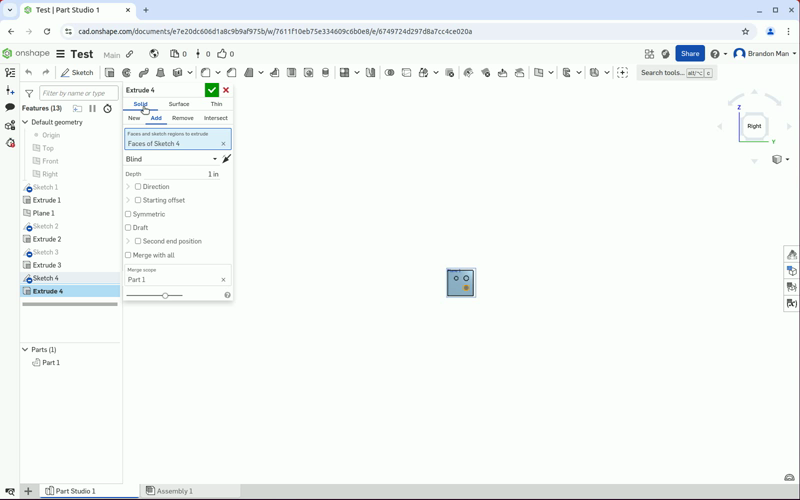
click(143, 106)
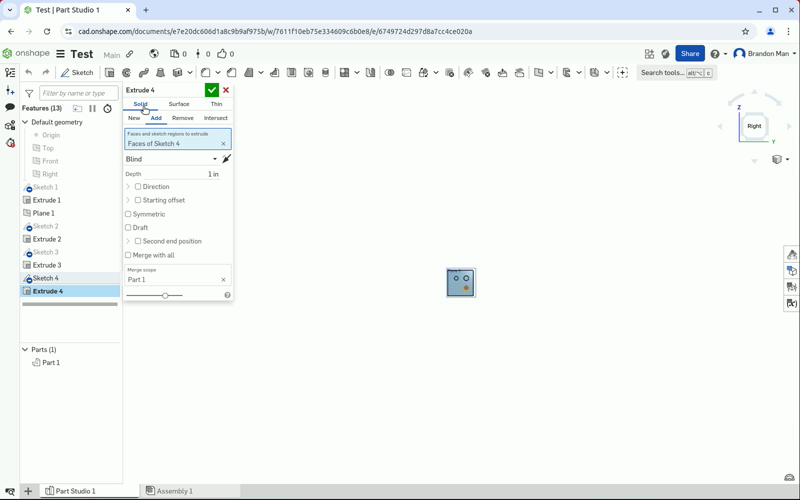
mouse_move(186, 120)
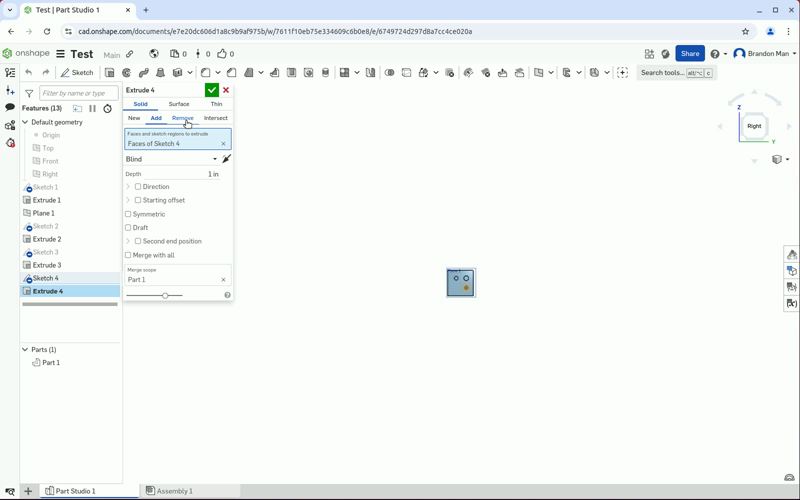
click(186, 120)
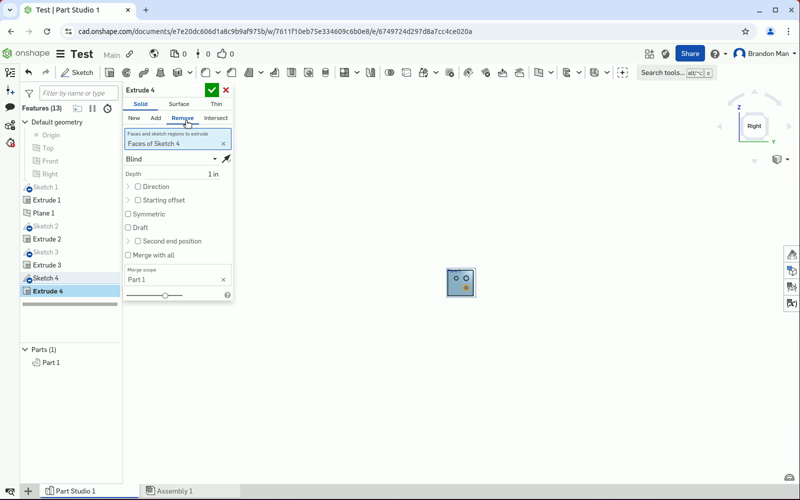
key(tab, 4)
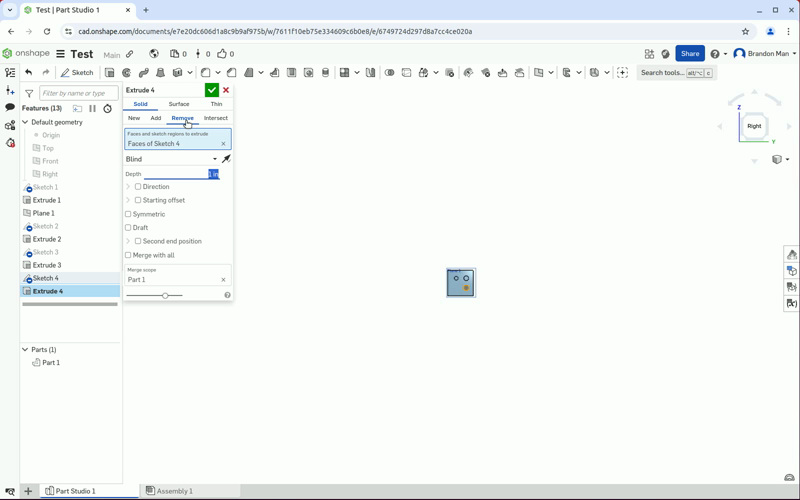
text(2.648)
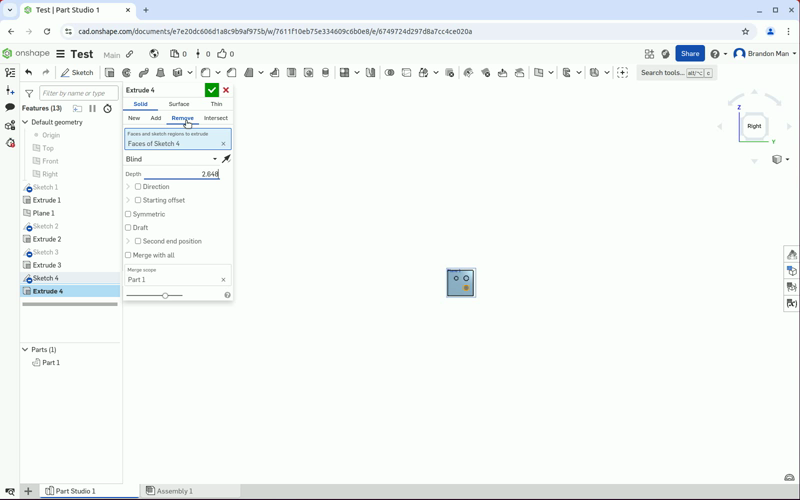
key(tab, 6)
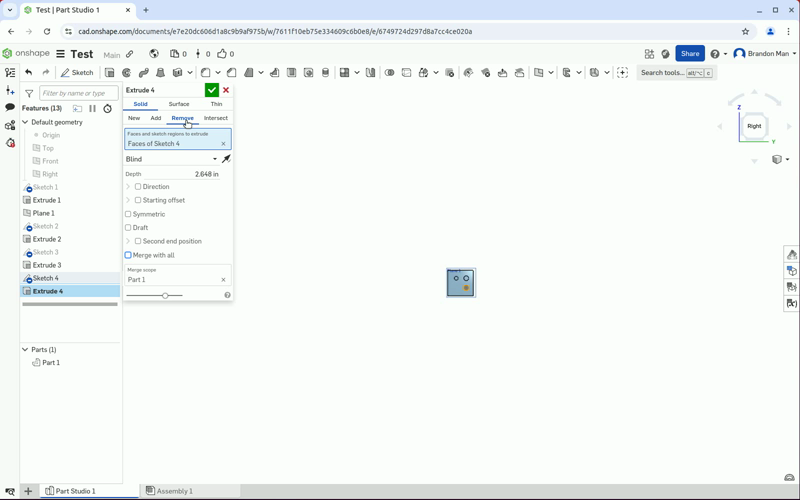
key(space)
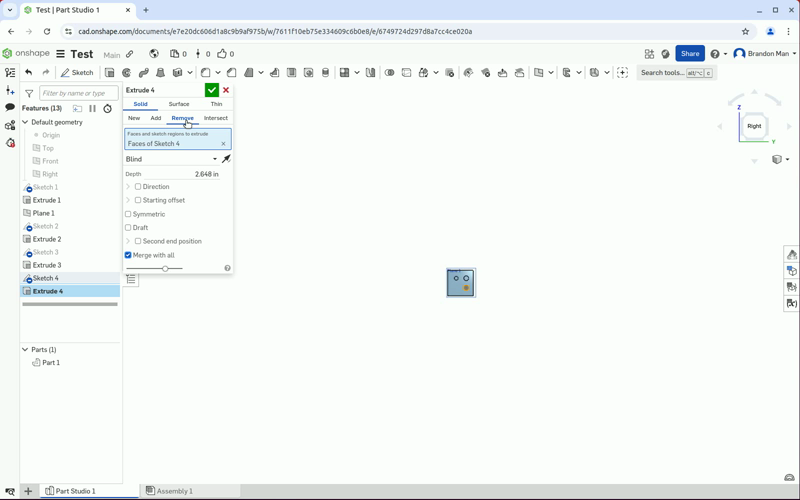
key(enter)
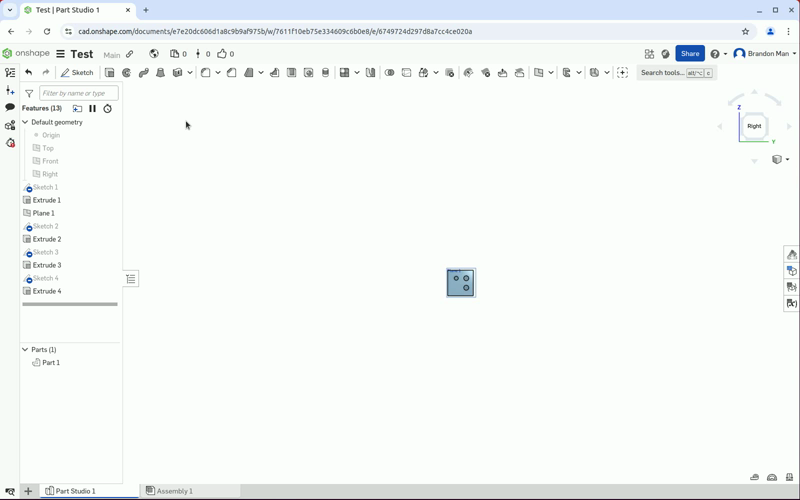
key(shift+h)
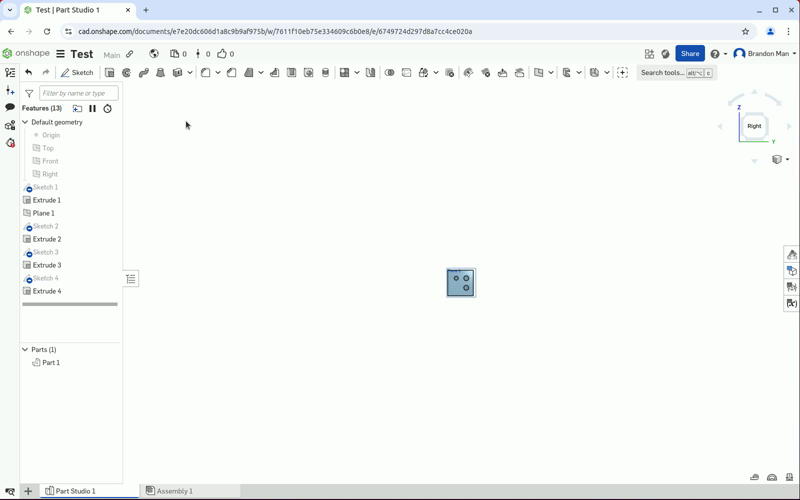
key(shift+h)
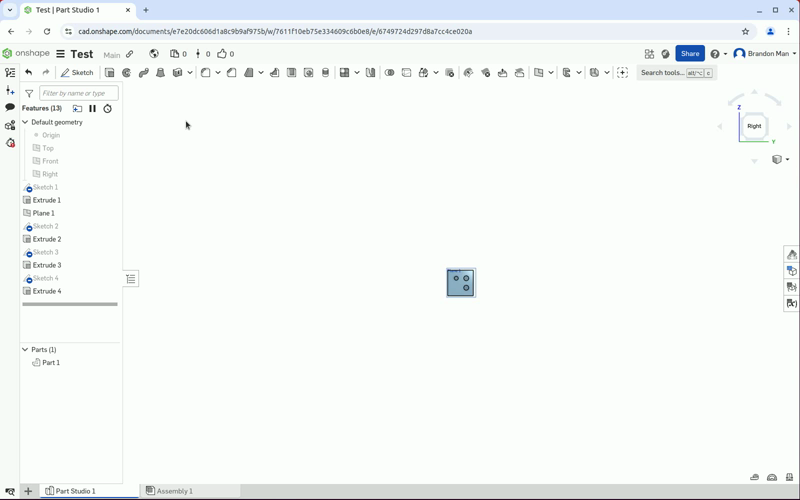
mouse_move(73, 189)
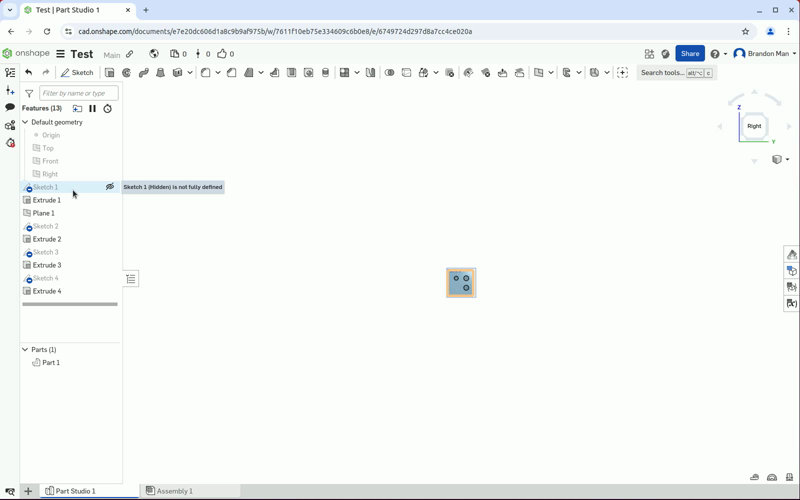
click(73, 189)
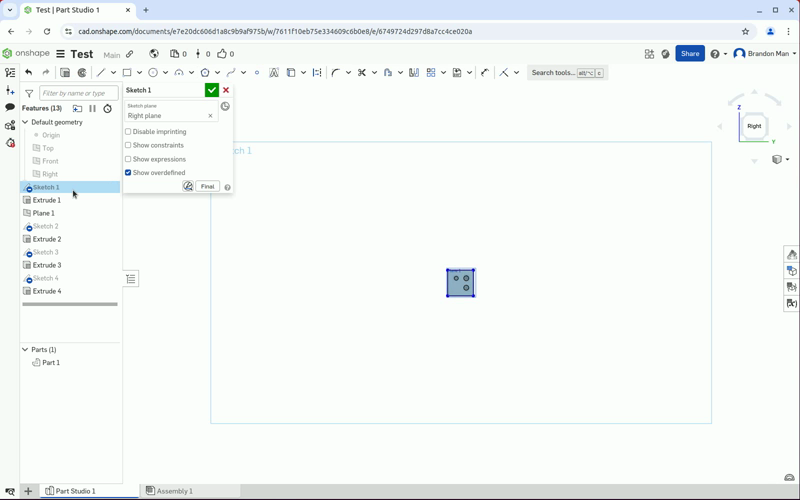
mouse_move(229, 92)
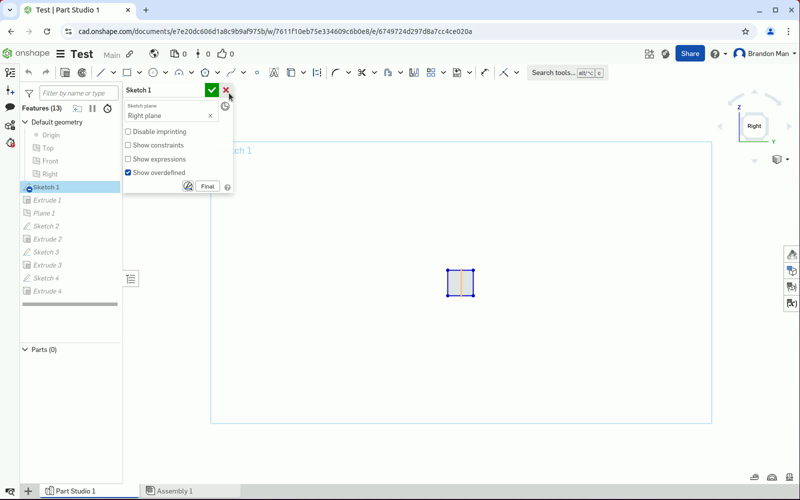
click(229, 92)
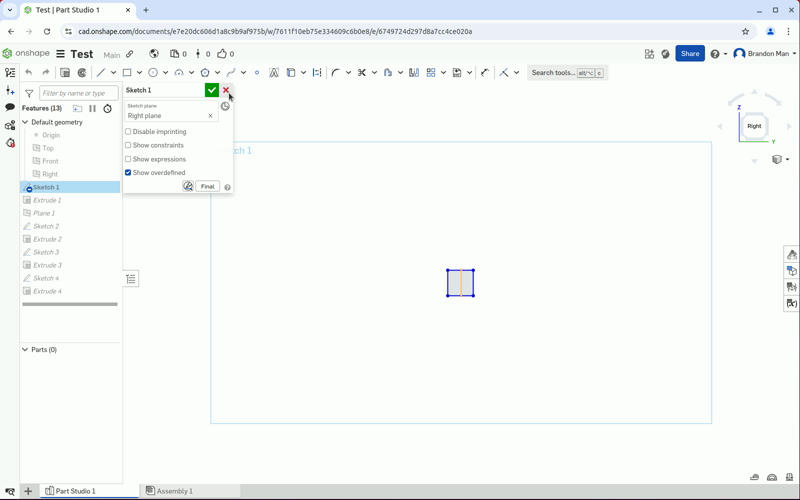
key(shift+s)
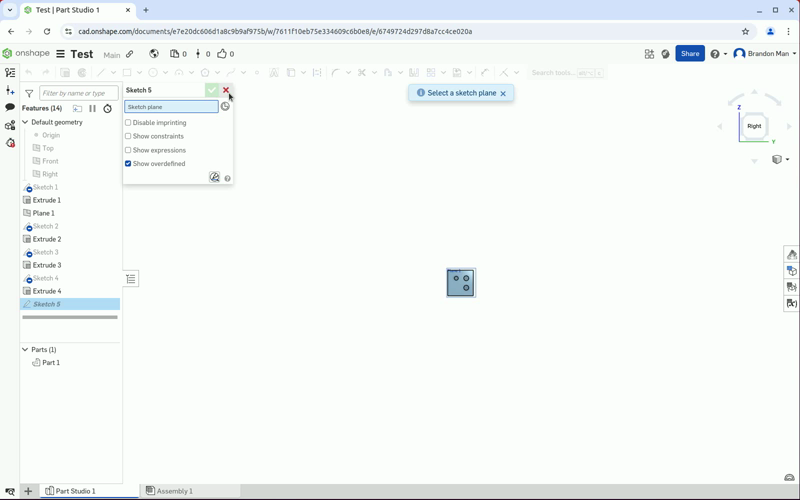
mouse_move(73, 215)
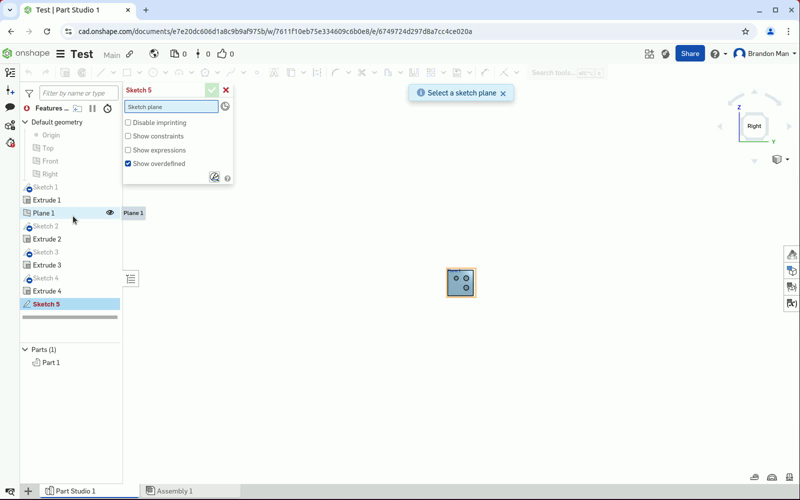
click(73, 215)
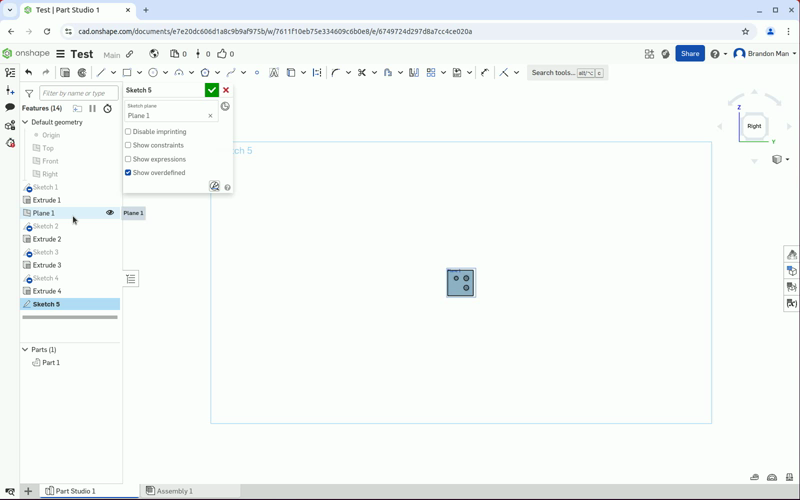
mouse_move(73, 352)
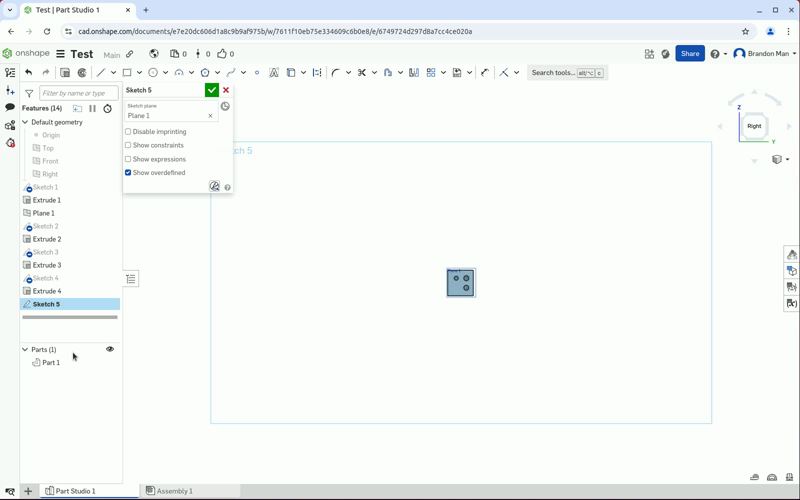
key(y)
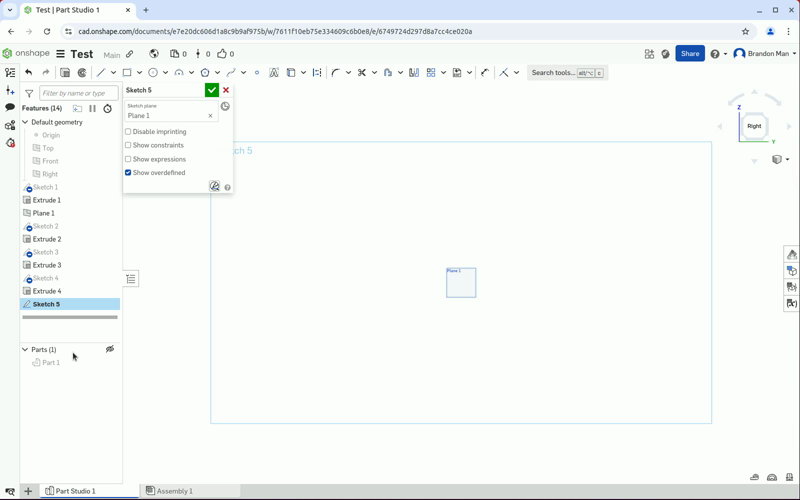
key(c)
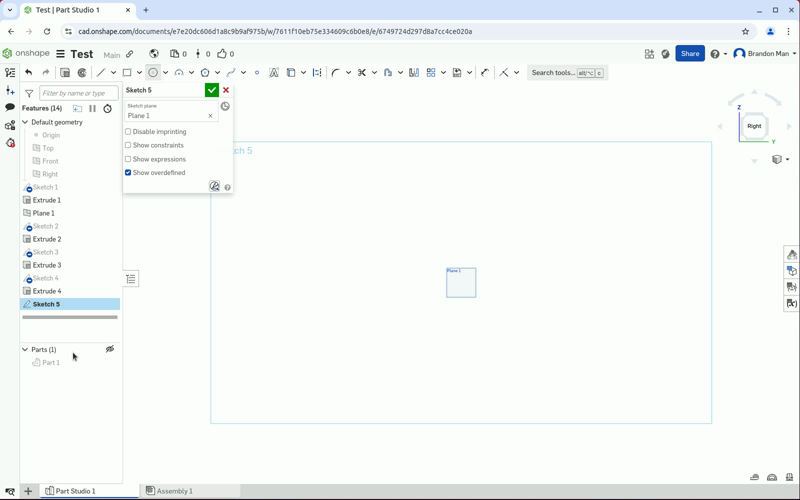
key_down(shift)
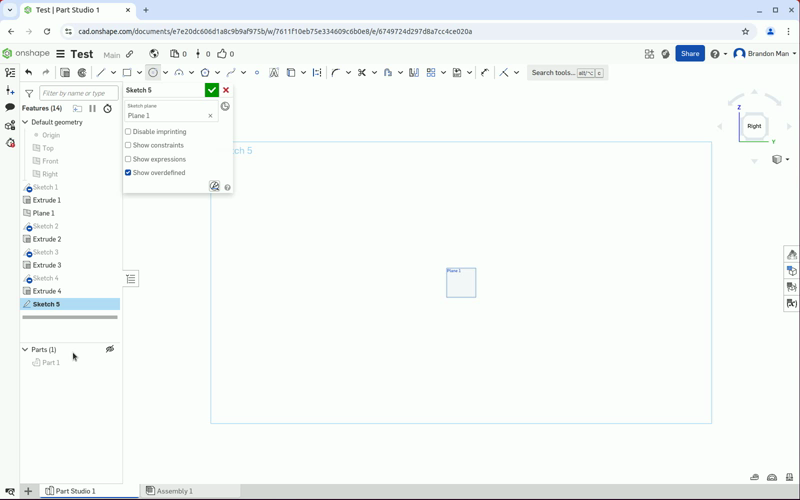
mouse_move(456, 287)
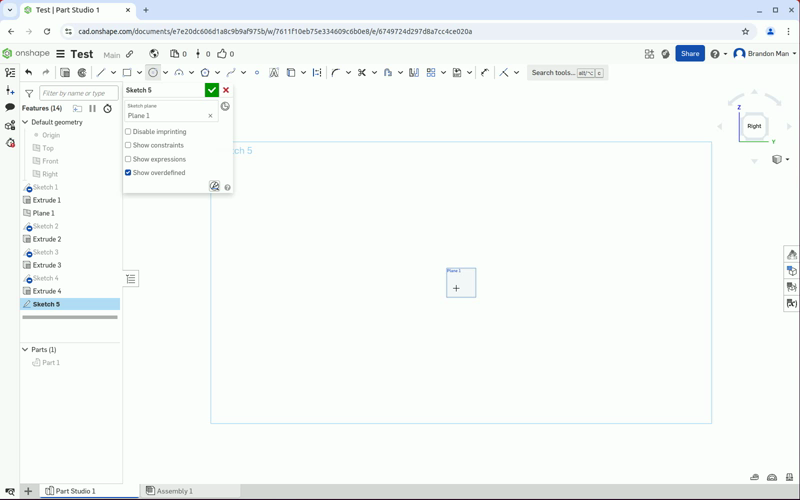
click(456, 287)
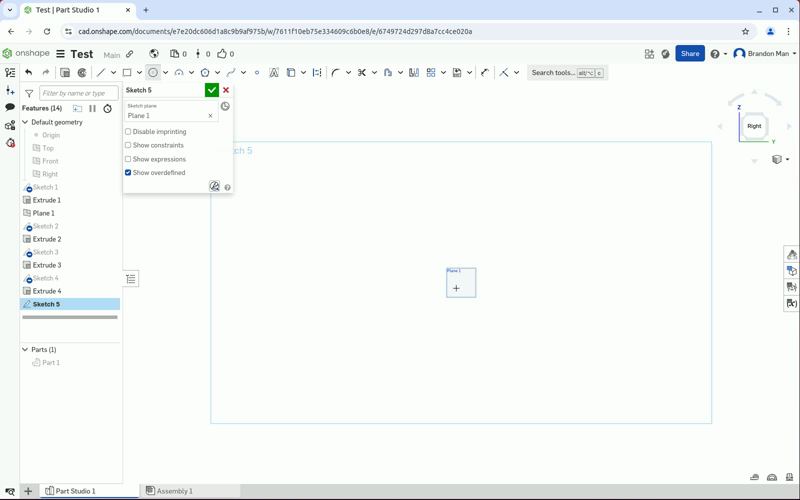
key_up(shift)
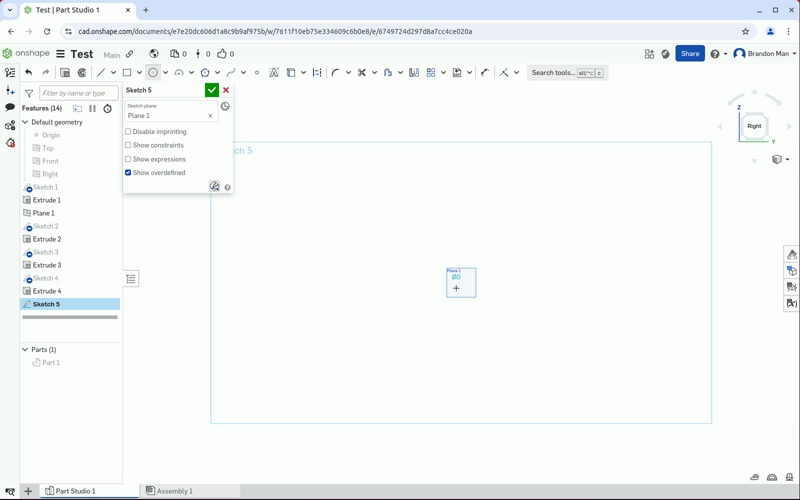
mouse_move(458, 287)
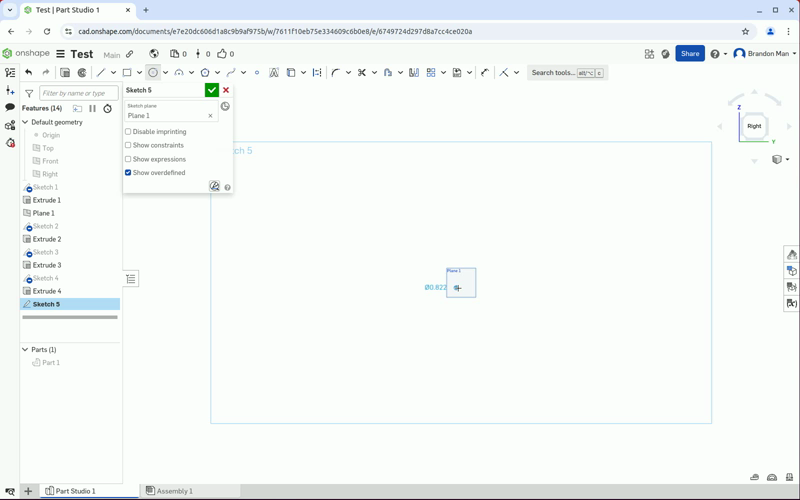
scroll(6)
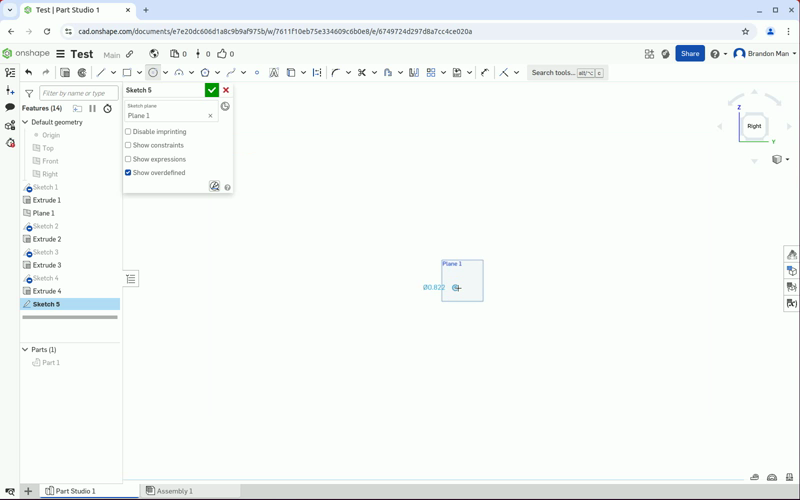
scroll(6)
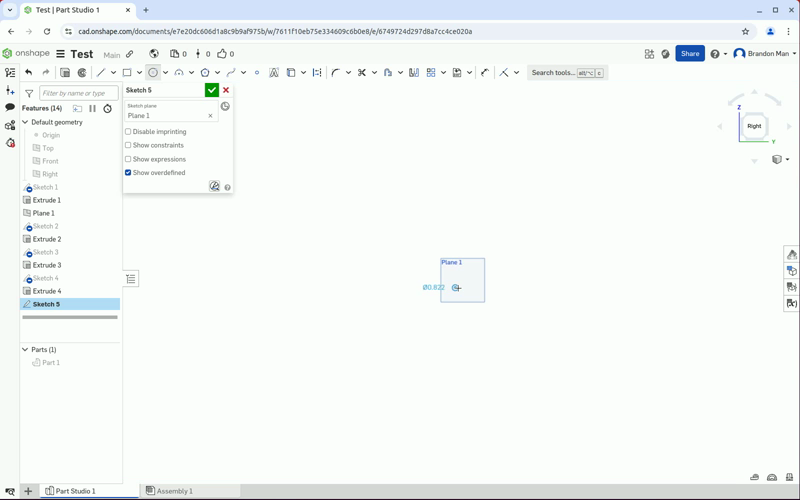
scroll(6)
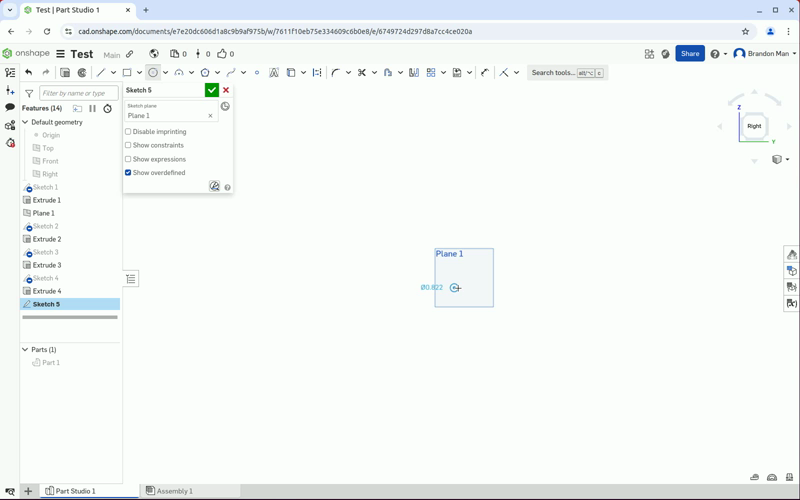
scroll(6)
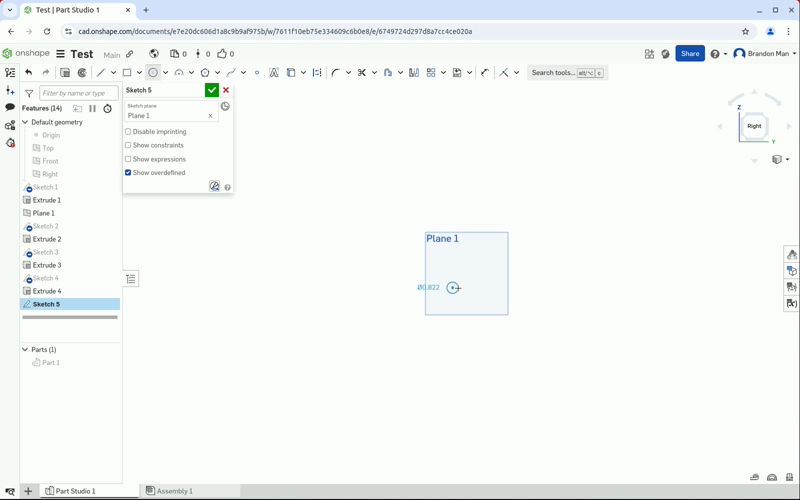
scroll(6)
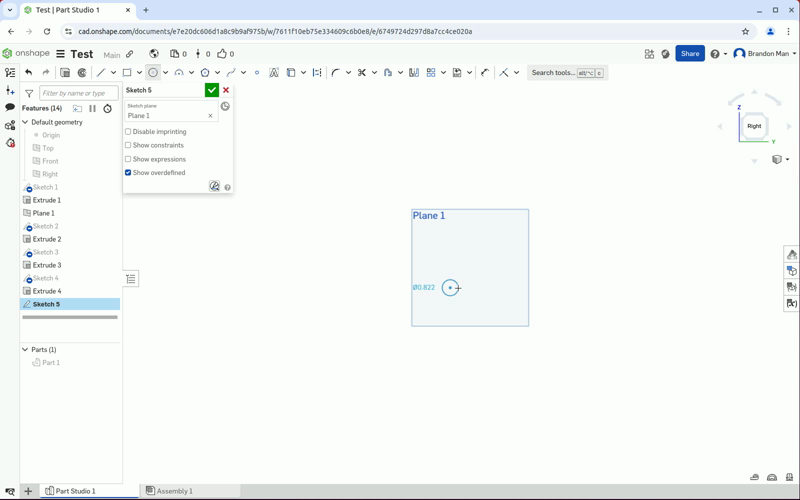
scroll(6)
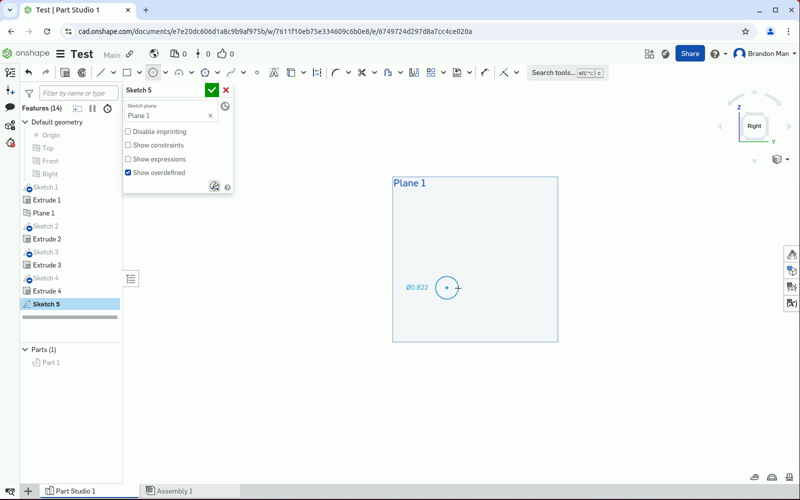
scroll(6)
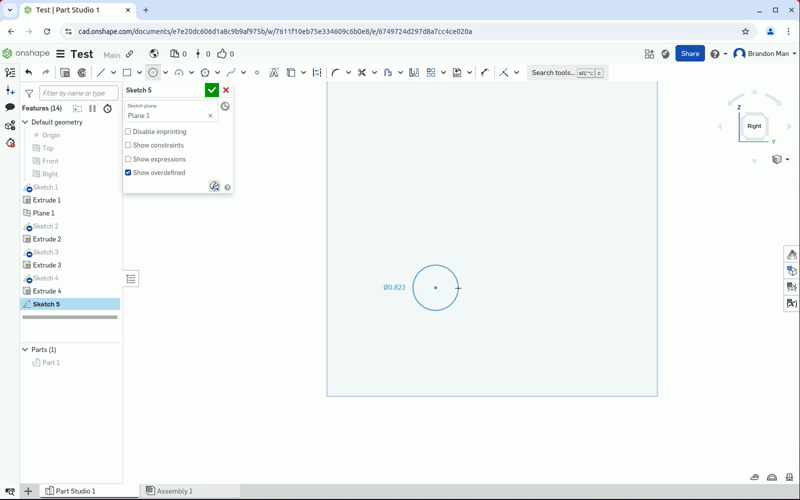
click(458, 287)
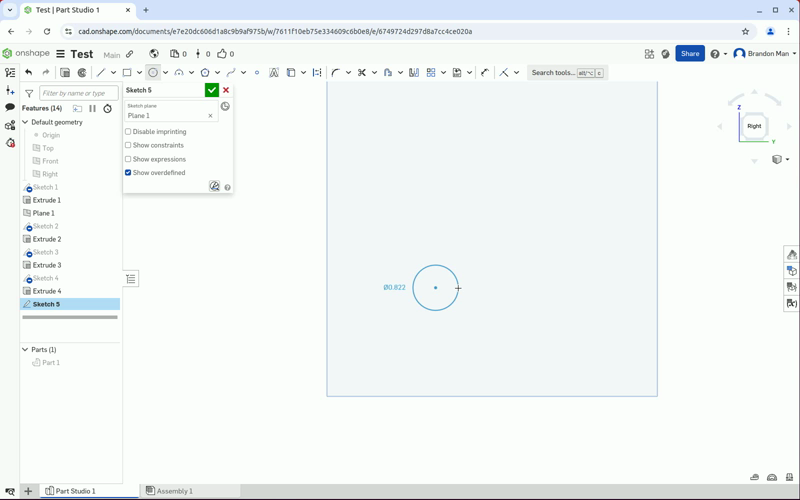
scroll(-6)
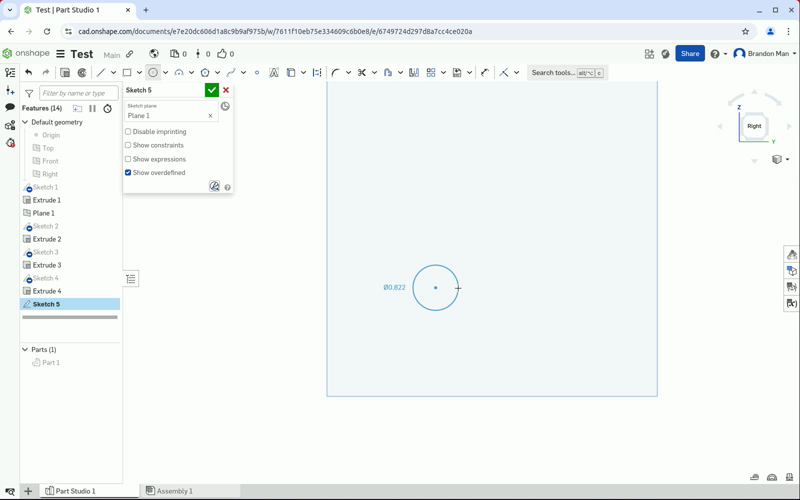
scroll(-6)
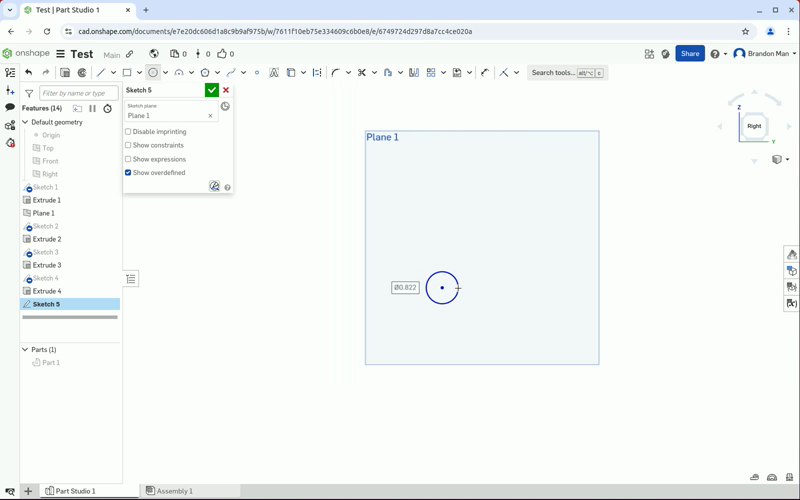
scroll(-6)
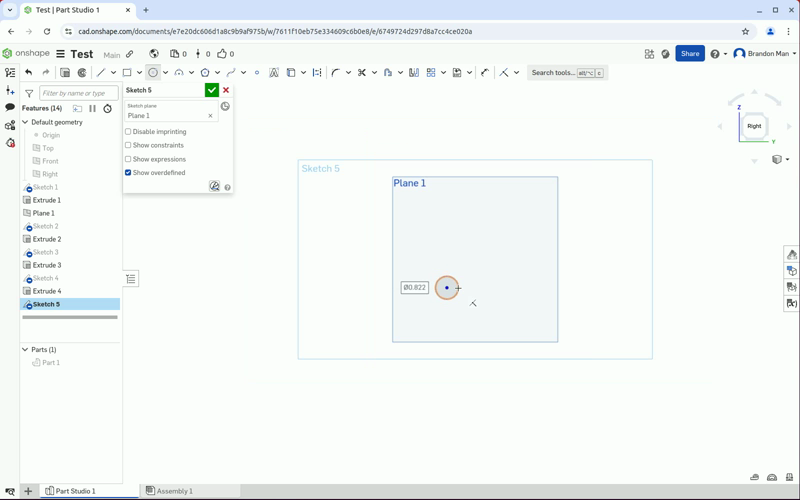
scroll(-6)
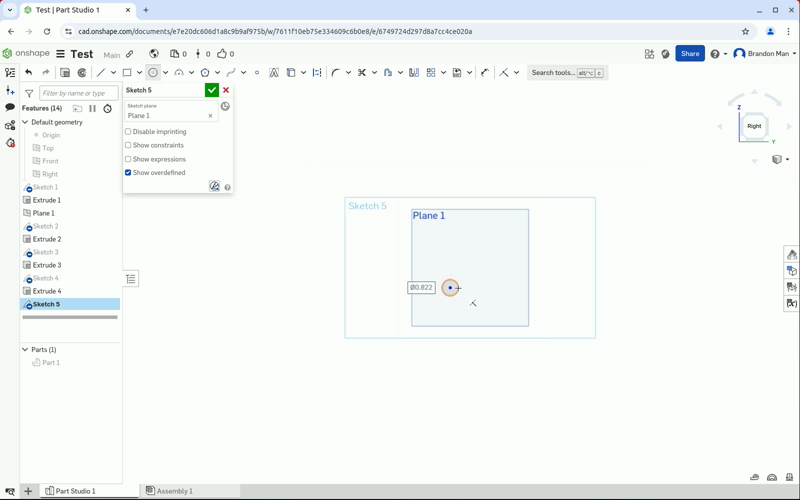
scroll(-6)
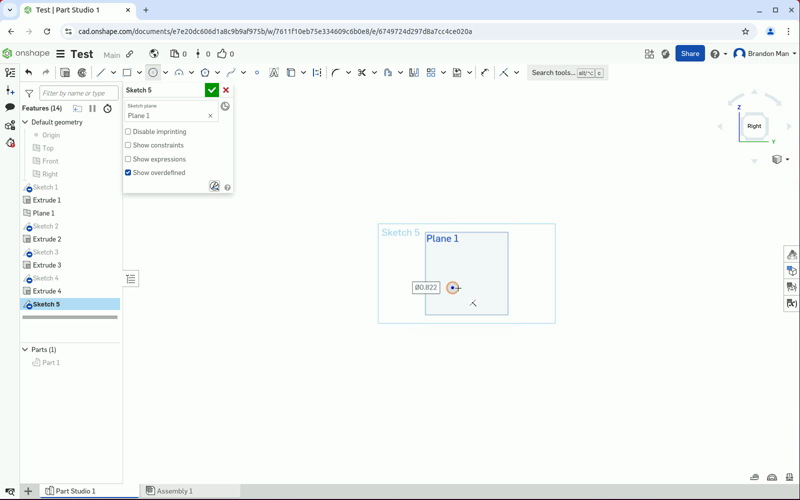
scroll(-6)
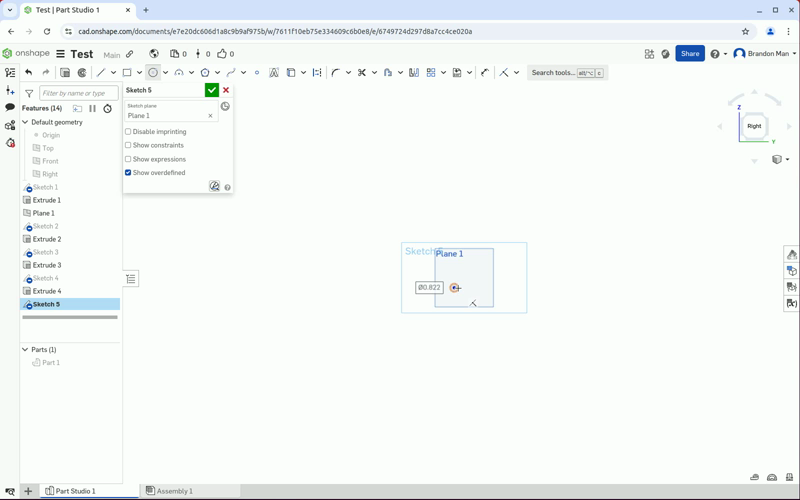
scroll(-6)
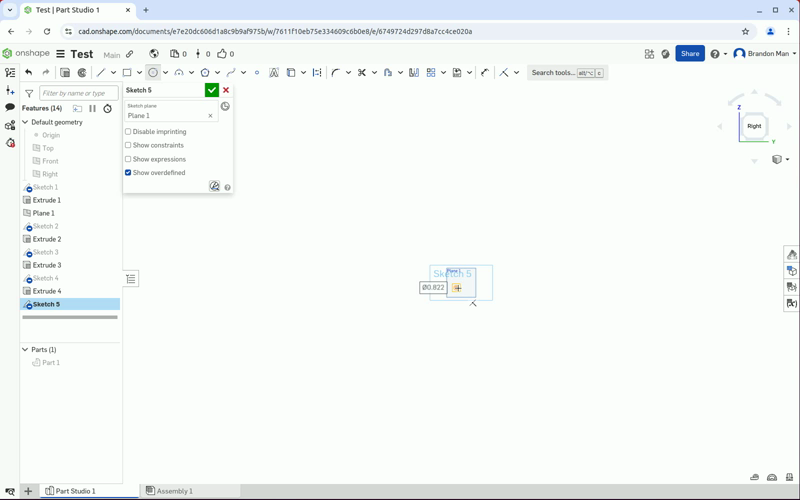
key(esc)
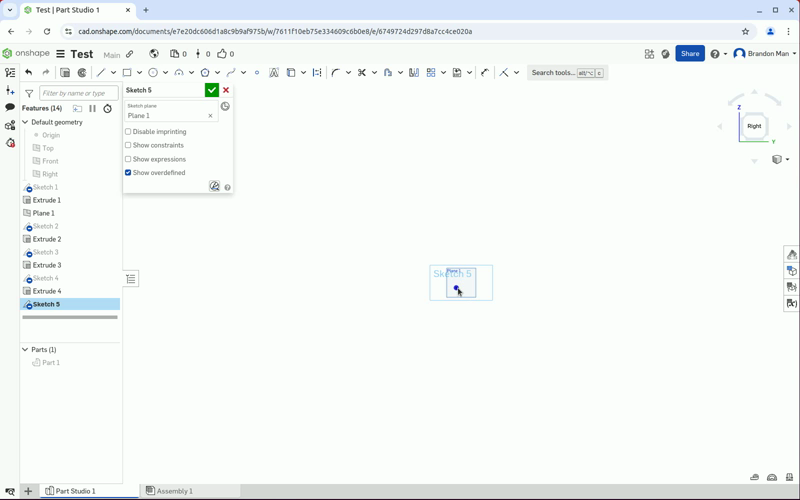
mouse_move(454, 287)
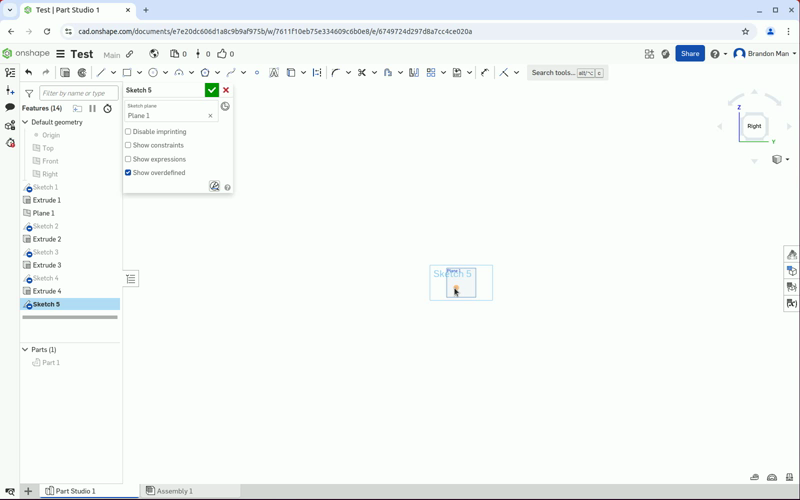
scroll(6)
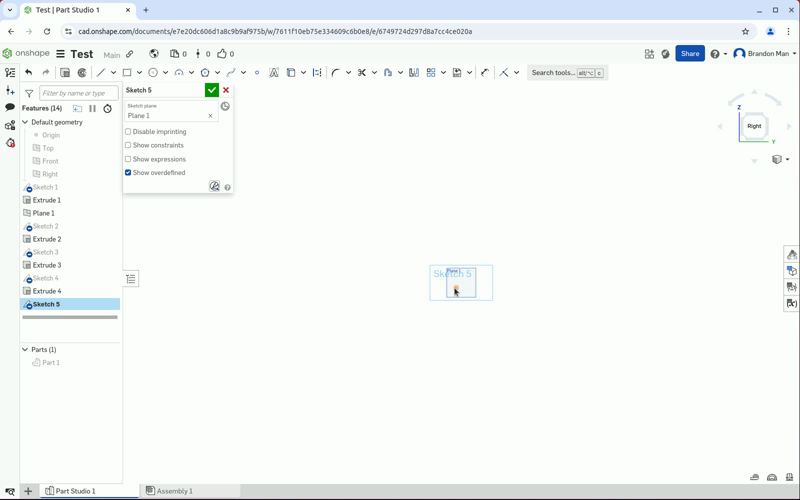
scroll(6)
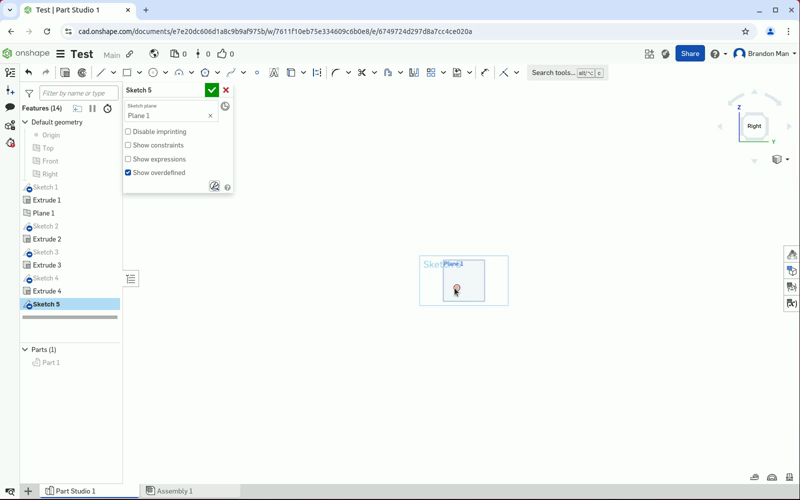
scroll(6)
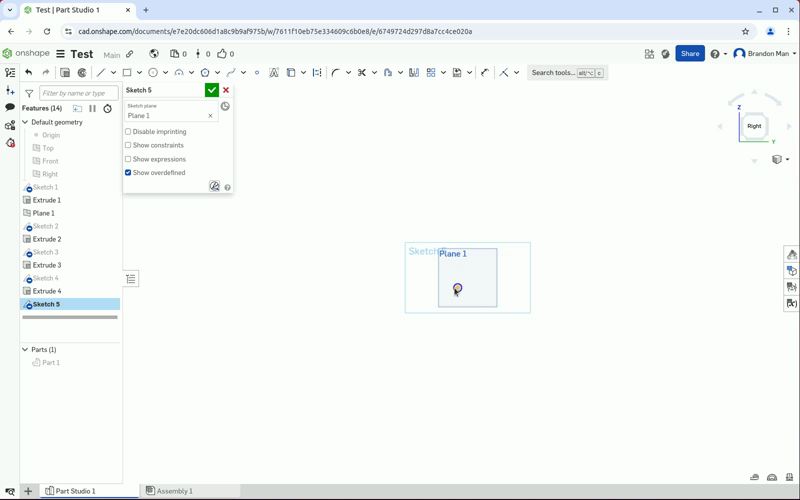
scroll(6)
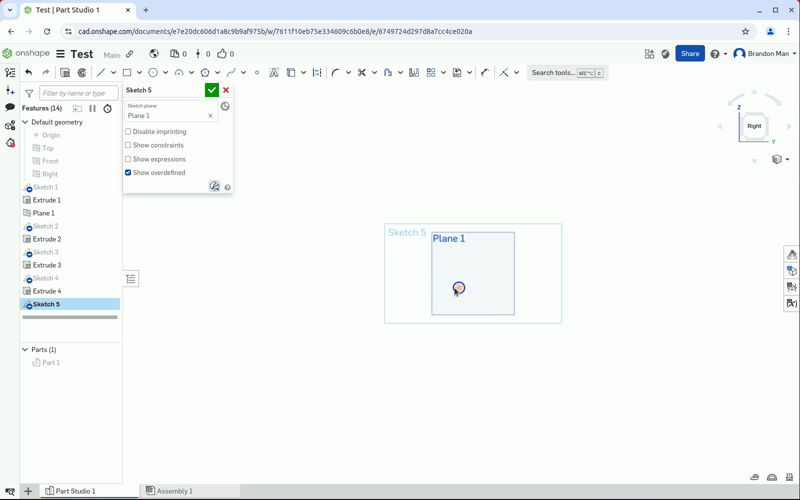
scroll(6)
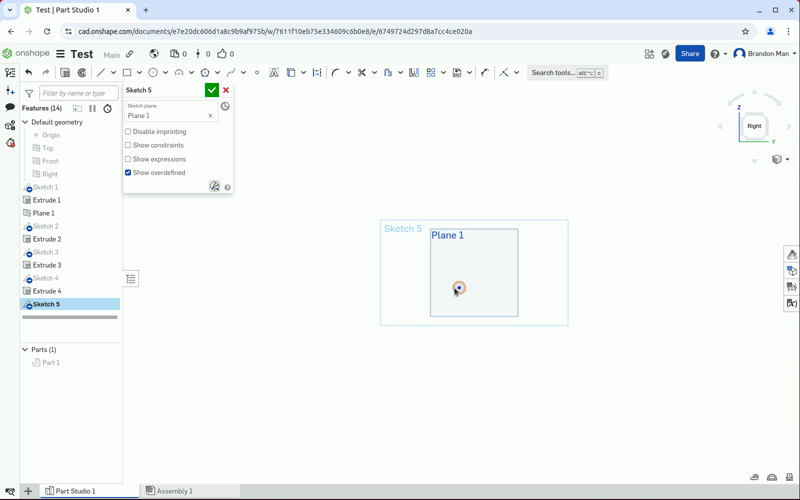
scroll(6)
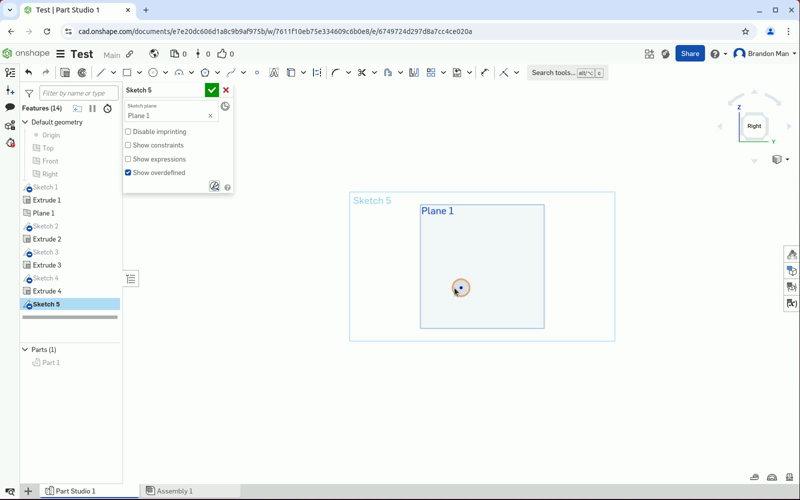
scroll(6)
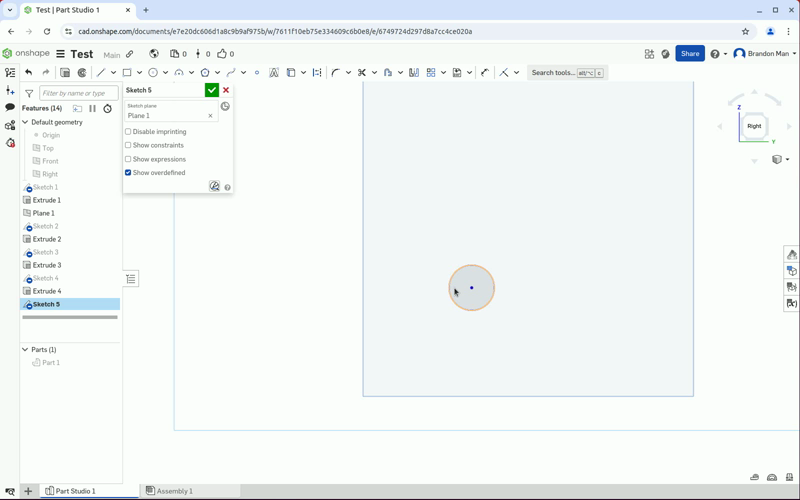
click(454, 287)
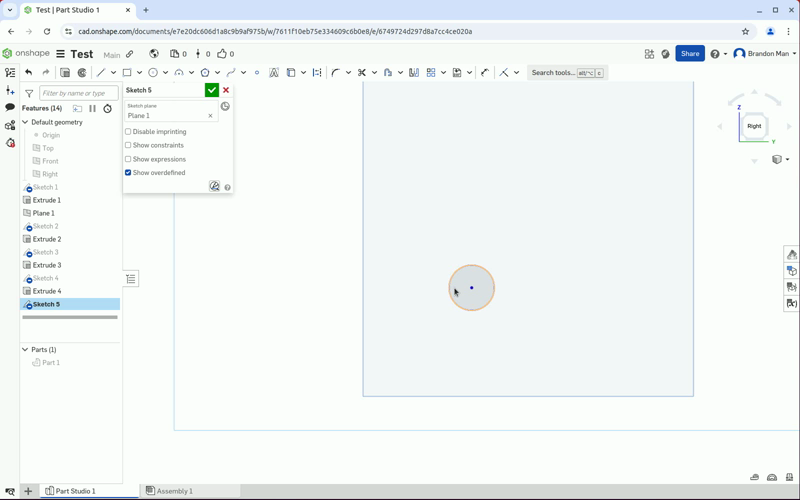
scroll(-6)
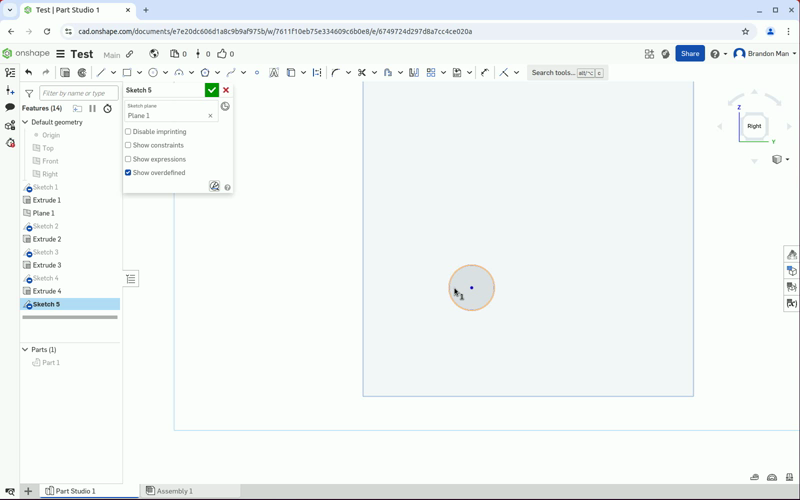
scroll(-6)
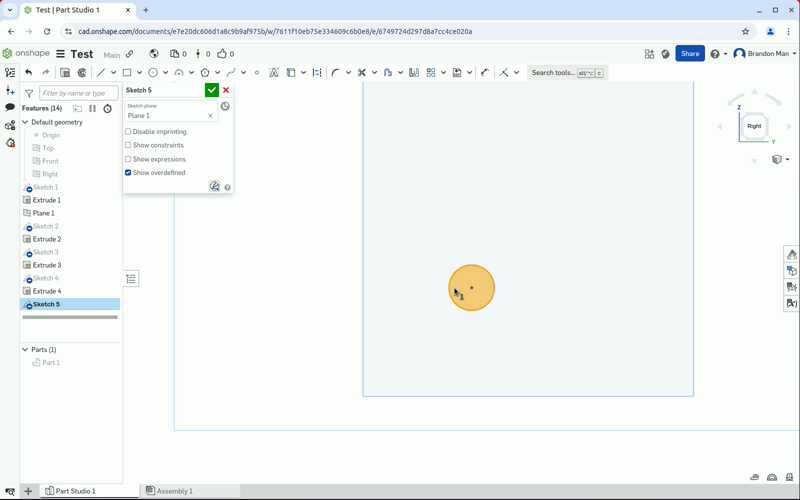
scroll(-6)
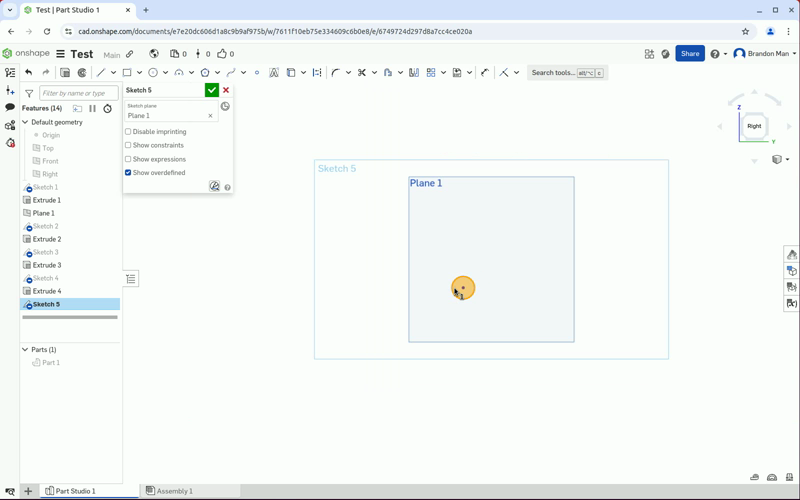
scroll(-6)
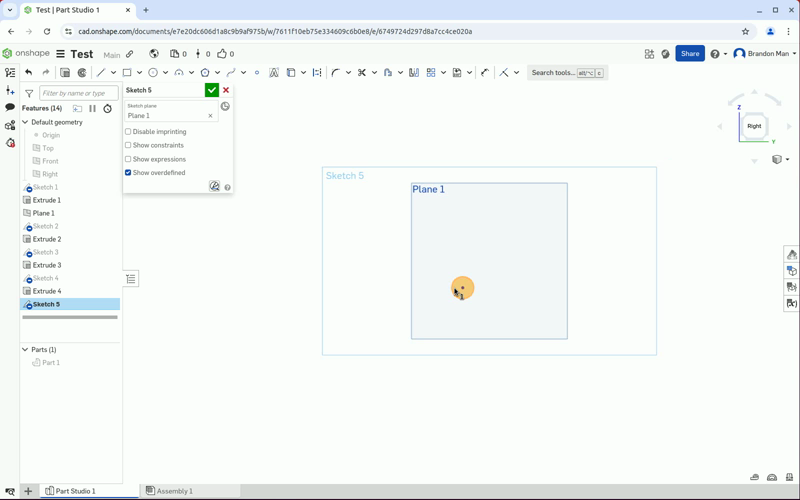
scroll(-6)
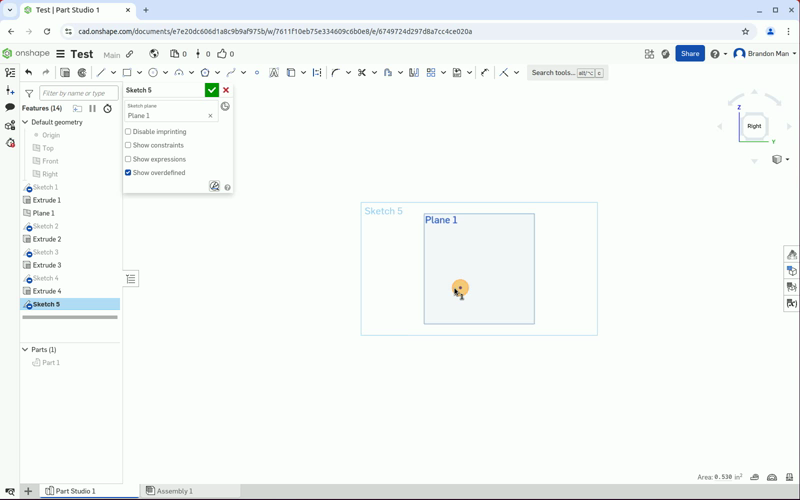
scroll(-6)
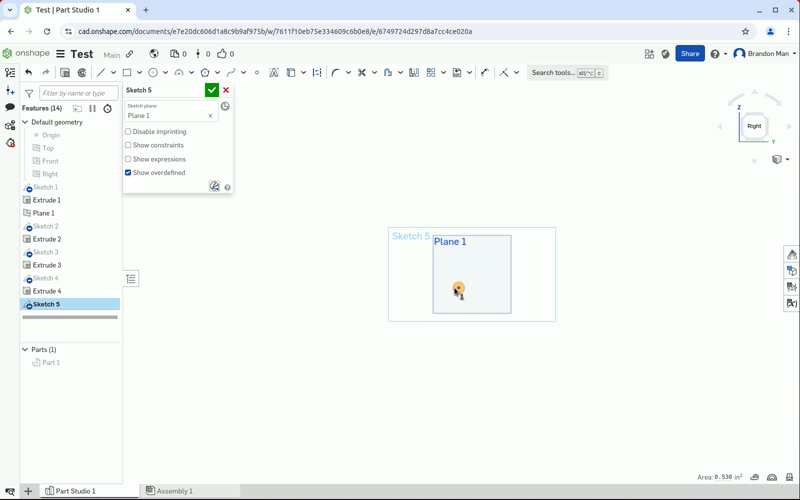
scroll(-6)
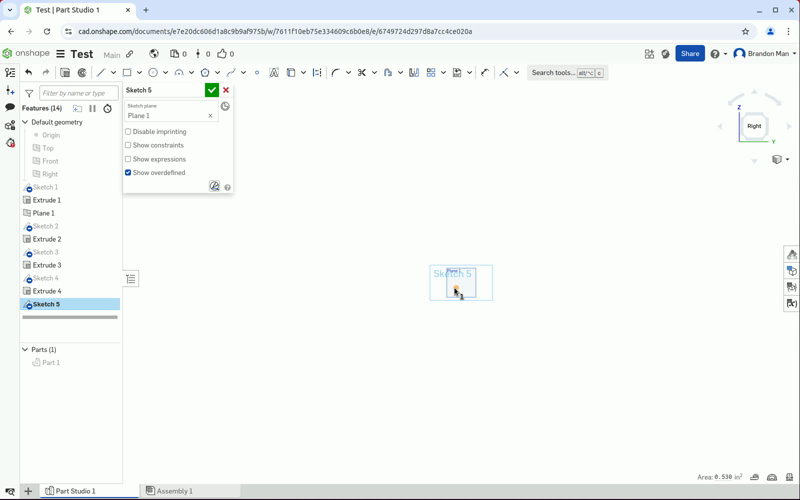
mouse_move(73, 352)
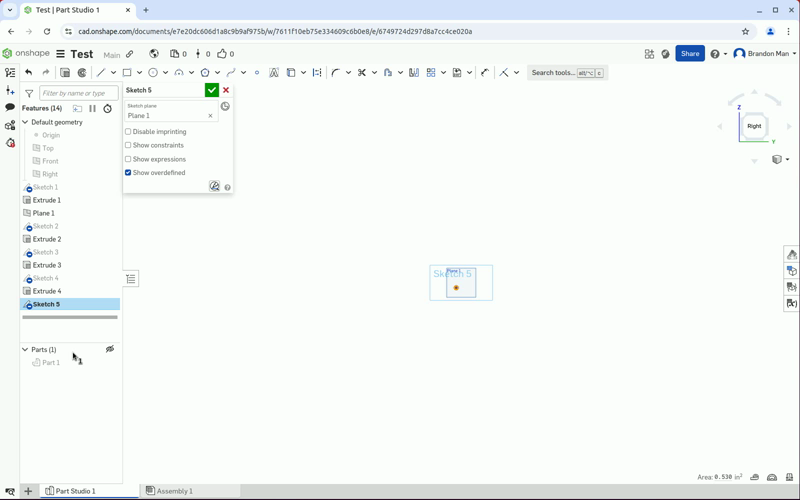
key(shift+y)
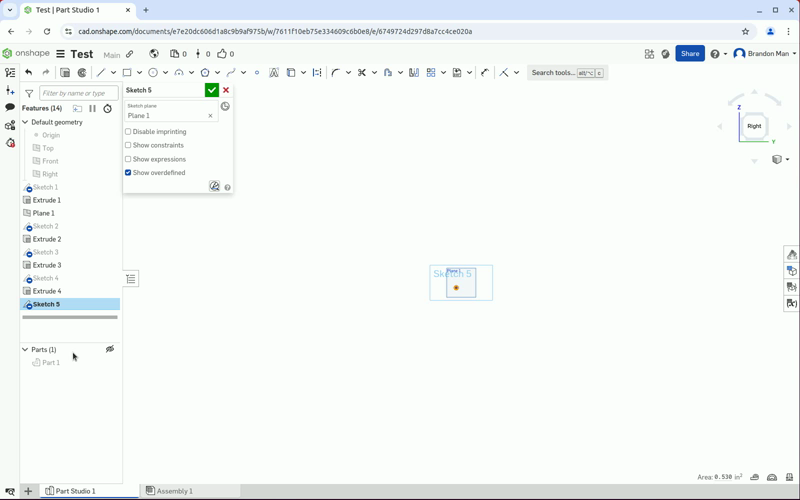
key(shift+e)
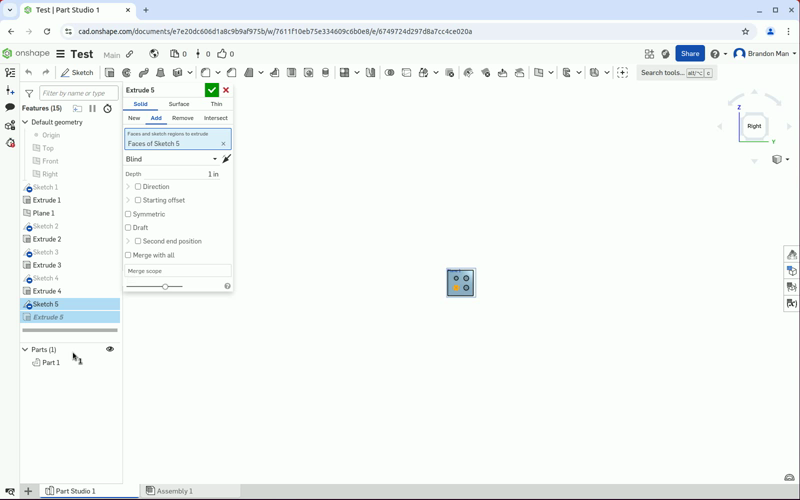
mouse_move(143, 106)
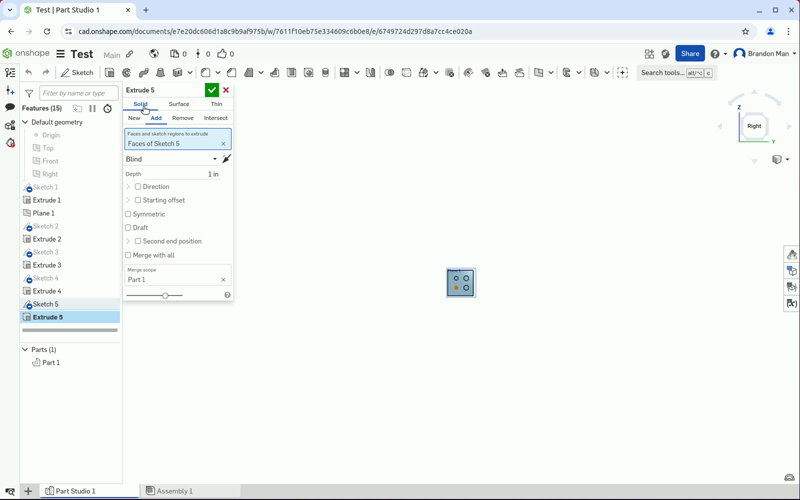
click(143, 106)
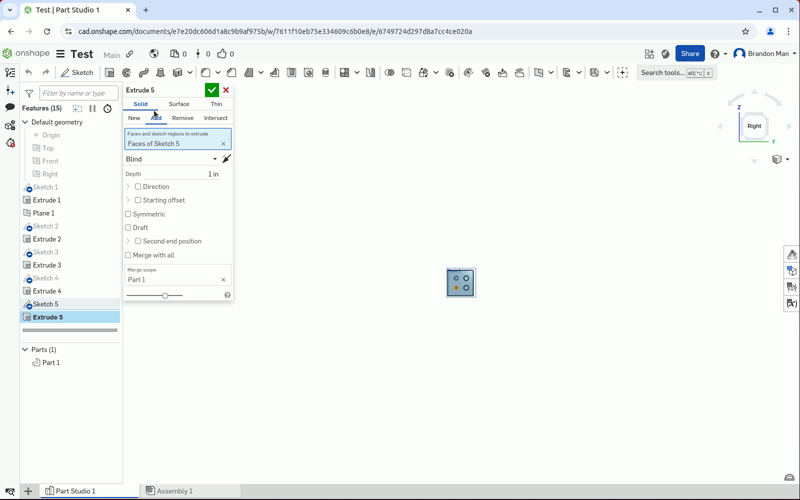
mouse_move(186, 120)
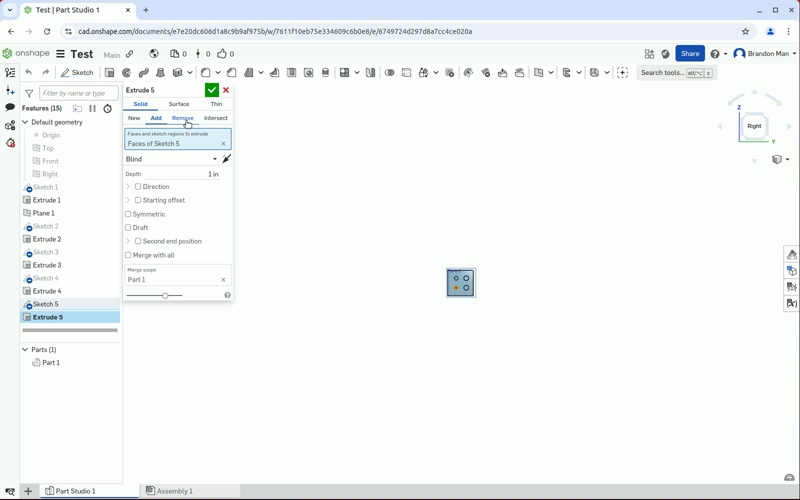
click(186, 120)
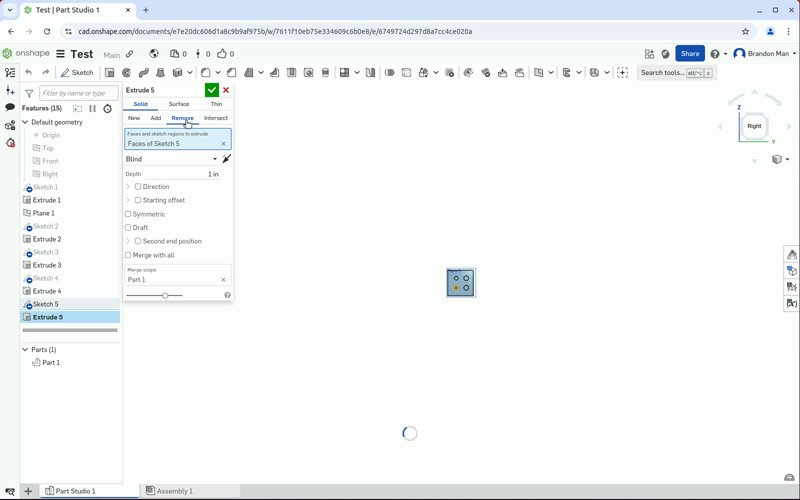
key(tab, 4)
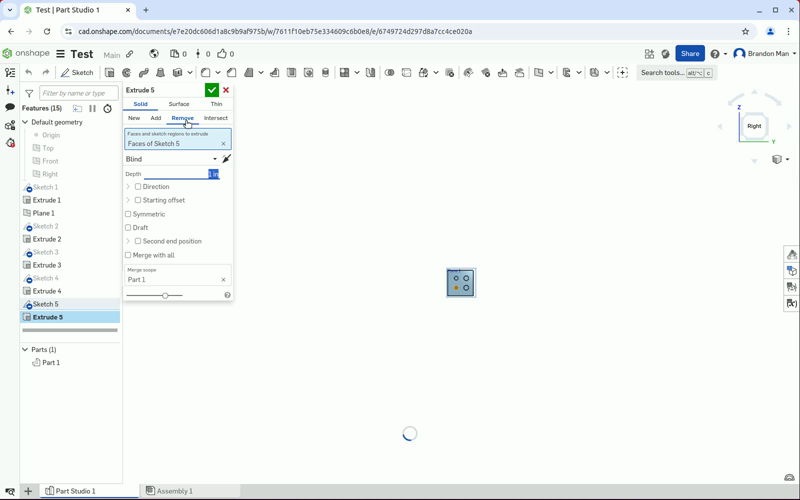
text(2.648)
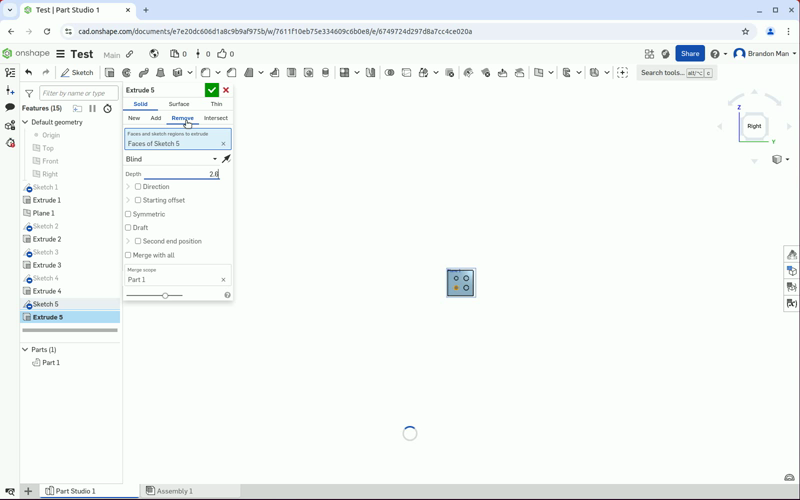
key(tab, 6)
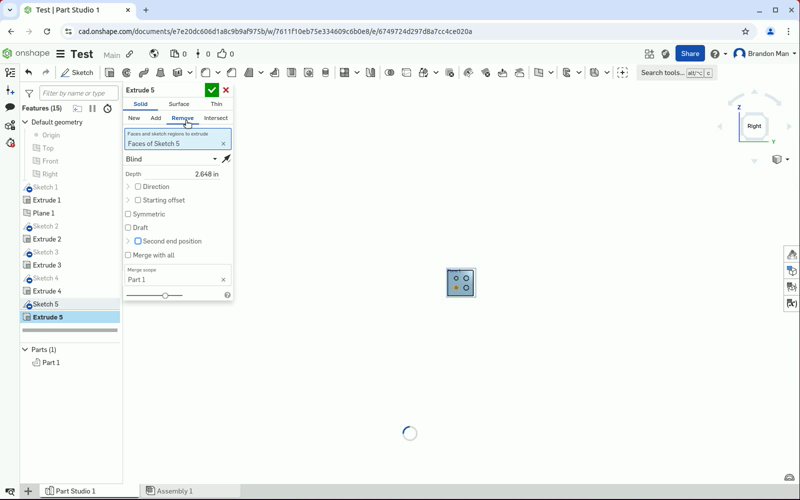
key(space)
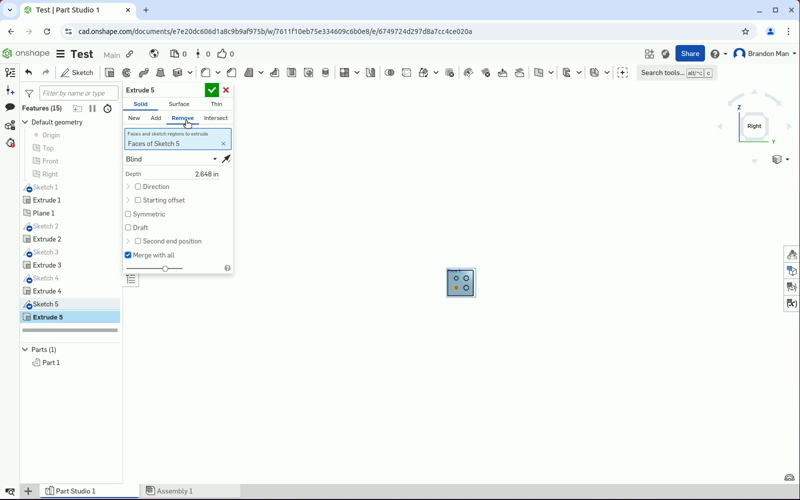
key(enter)
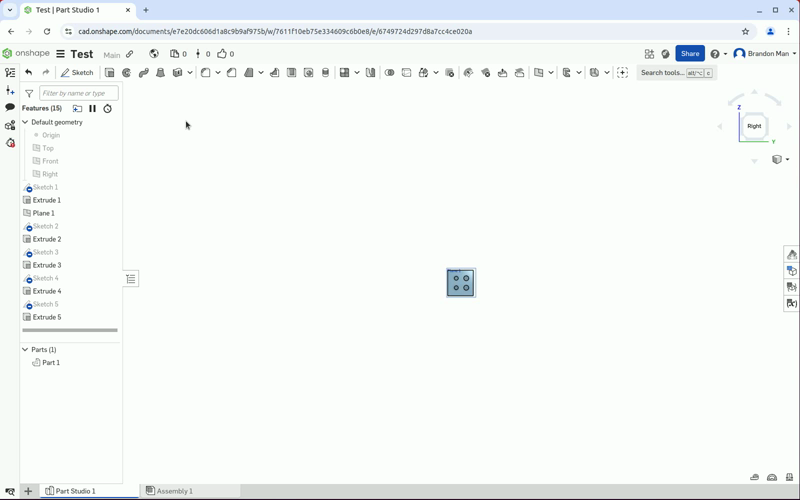
key(shift+h)
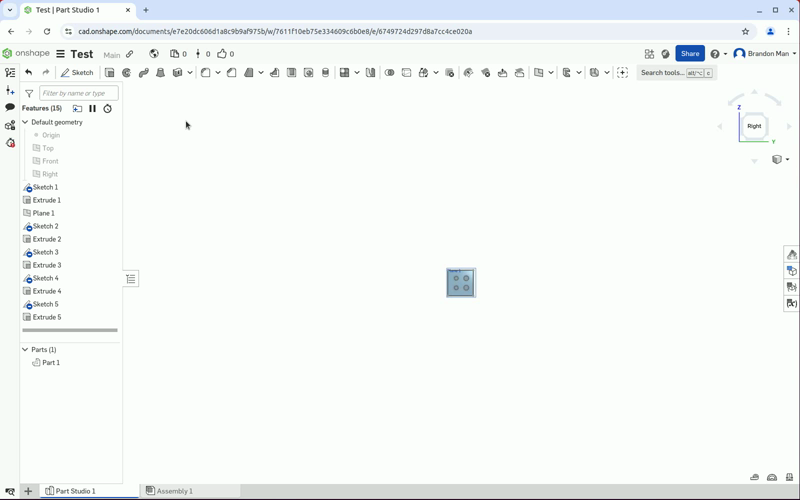
key(shift+h)
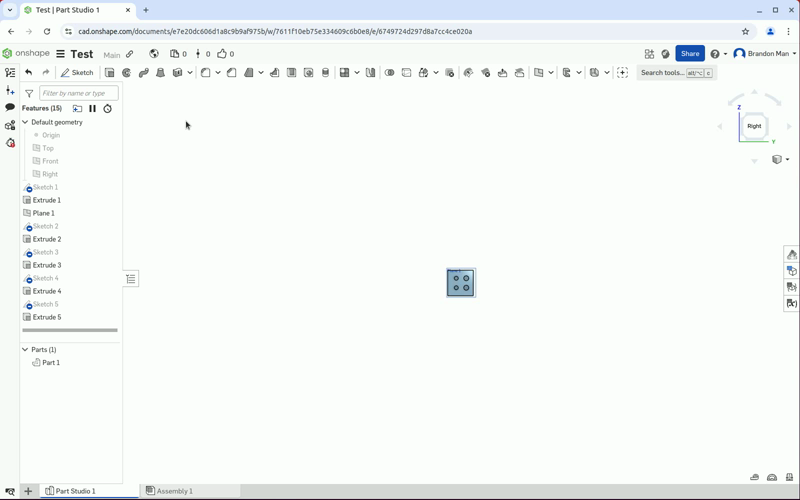
mouse_move(73, 189)
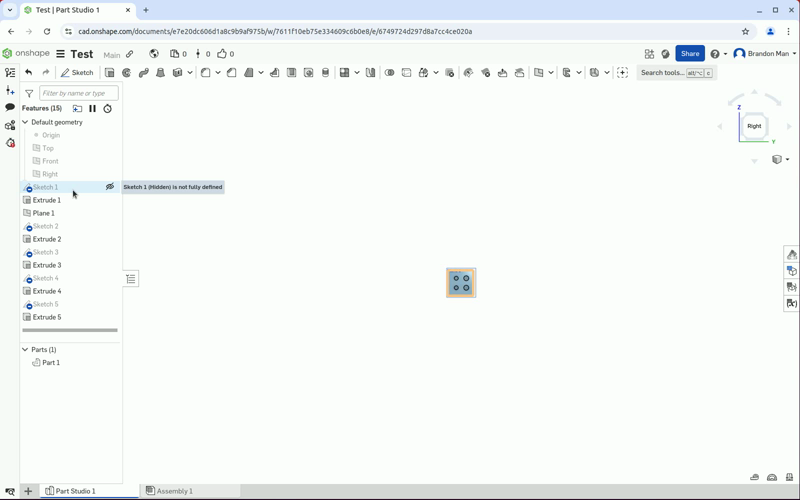
click(73, 189)
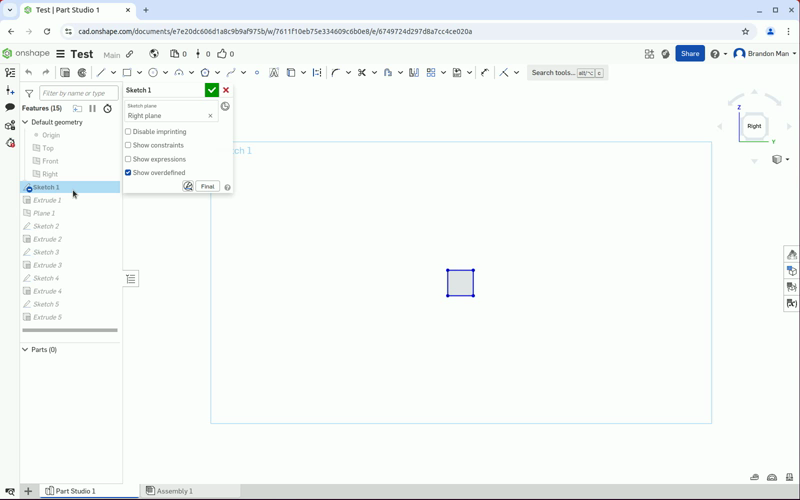
mouse_move(229, 92)
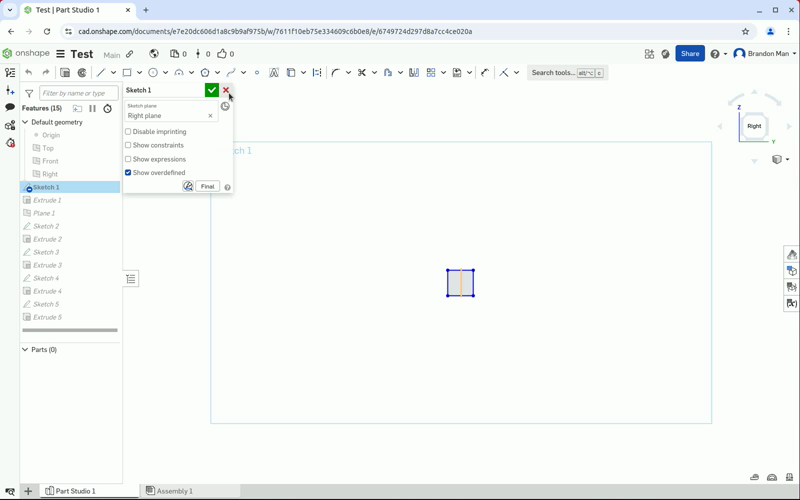
click(229, 92)
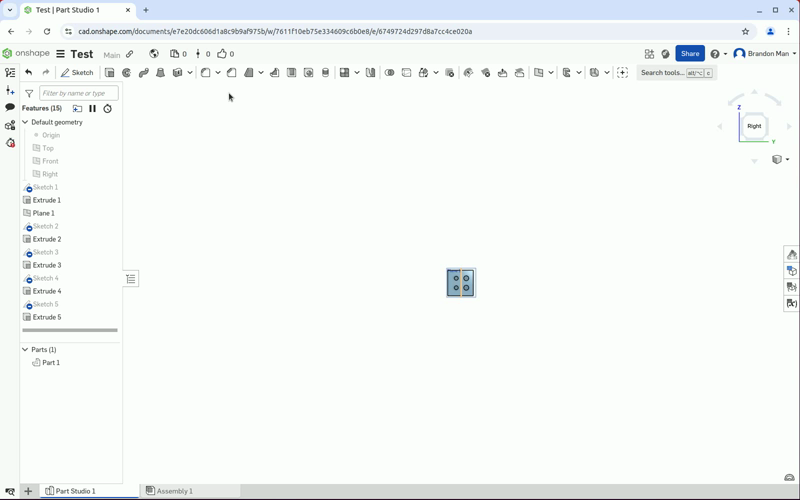
mouse_move(541, 75)
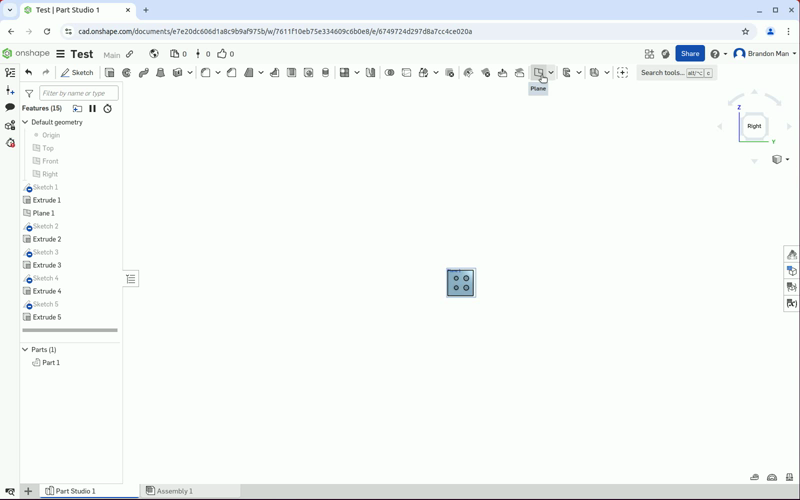
click(541, 75)
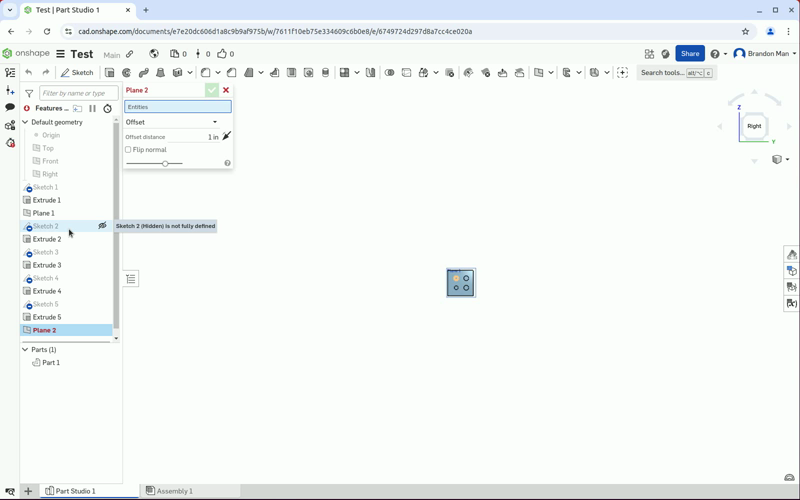
scroll(3)
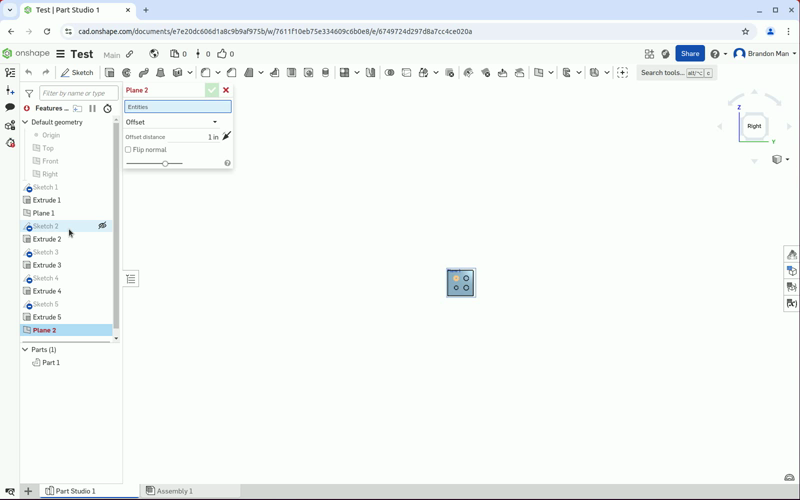
mouse_move(69, 176)
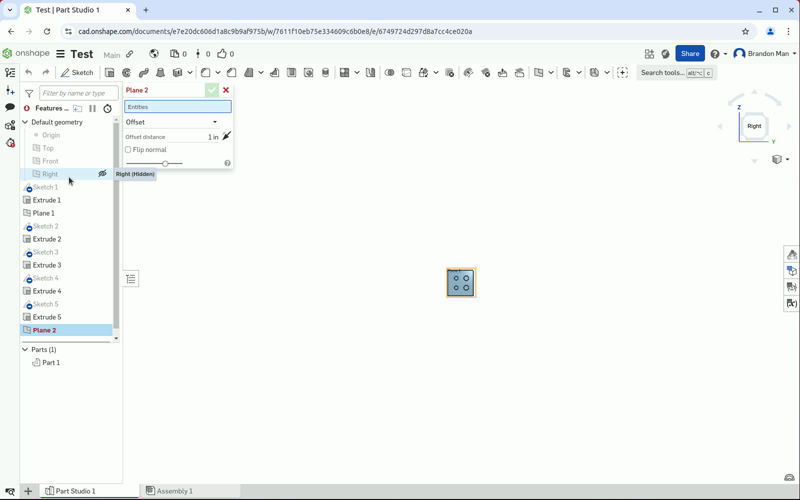
click(69, 176)
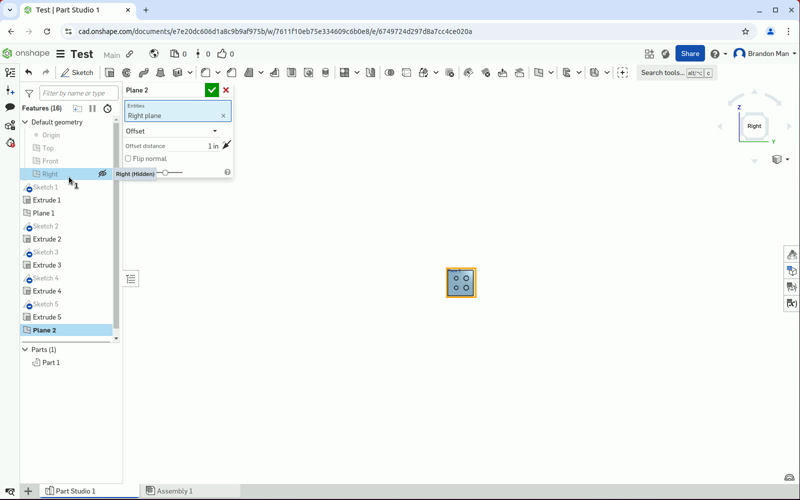
key(tab, 2)
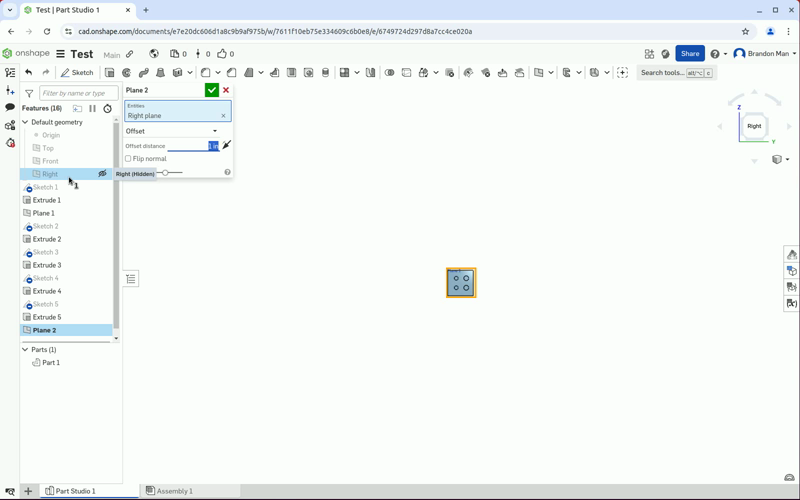
text(23.108)
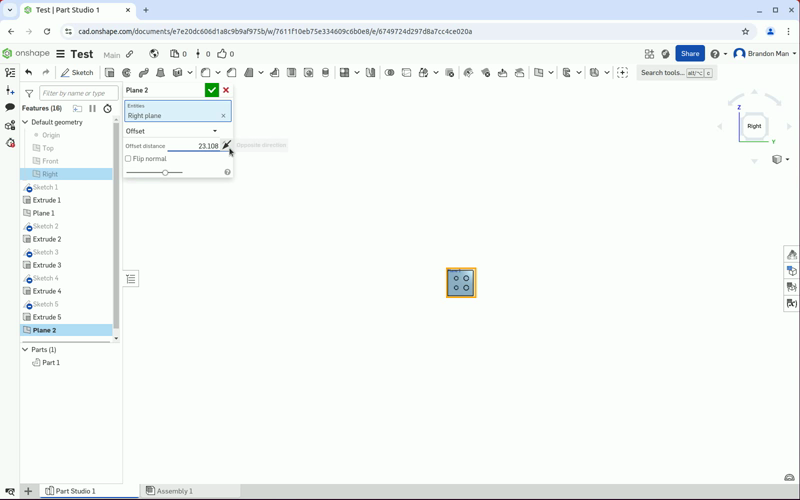
mouse_move(229, 147)
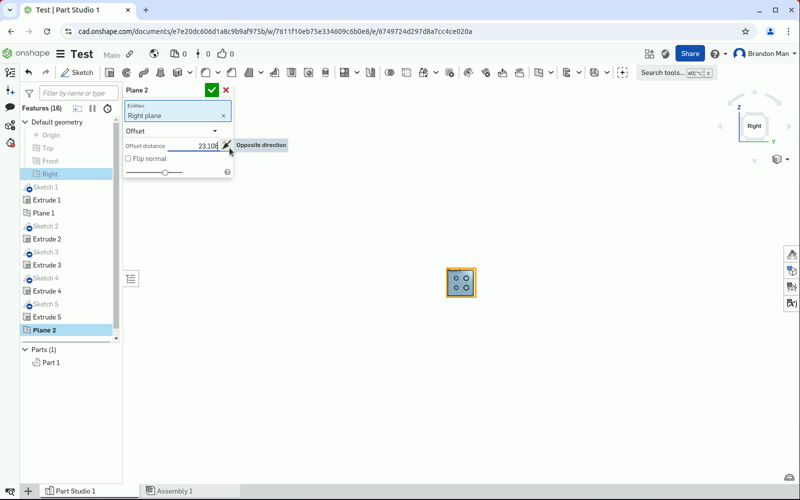
click(229, 147)
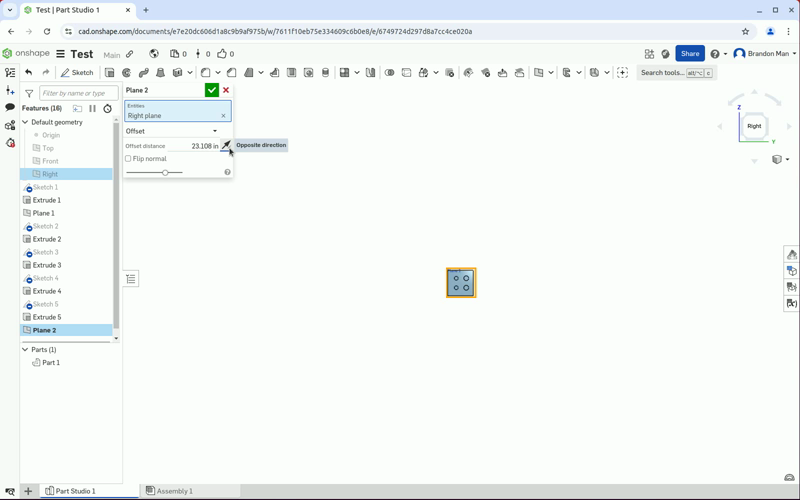
key(enter, 2)
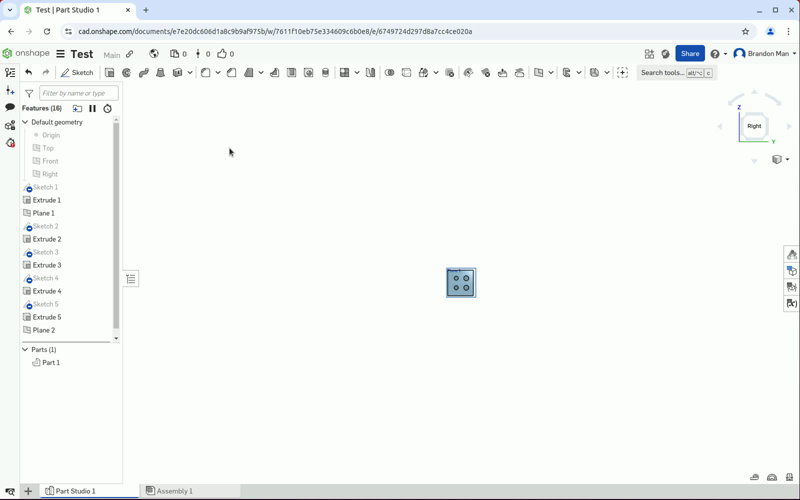
key(shift+s)
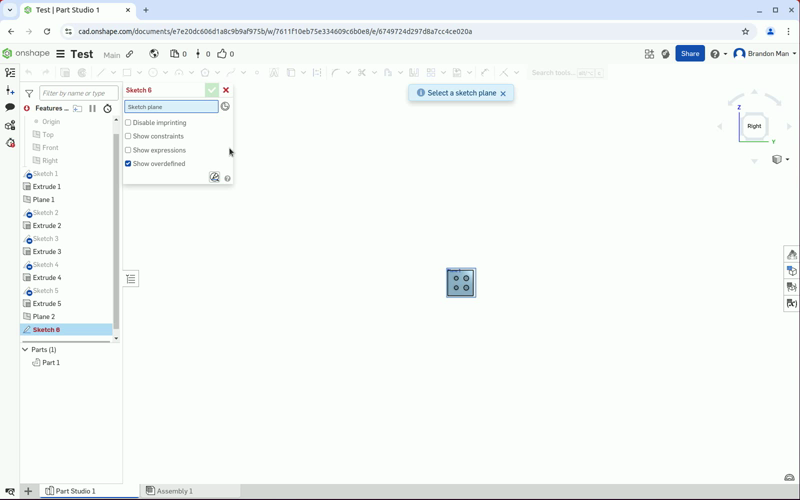
mouse_move(69, 319)
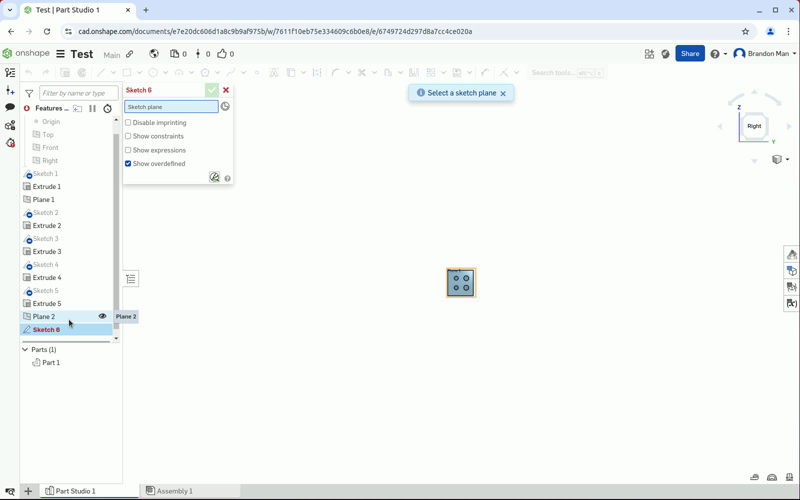
click(69, 319)
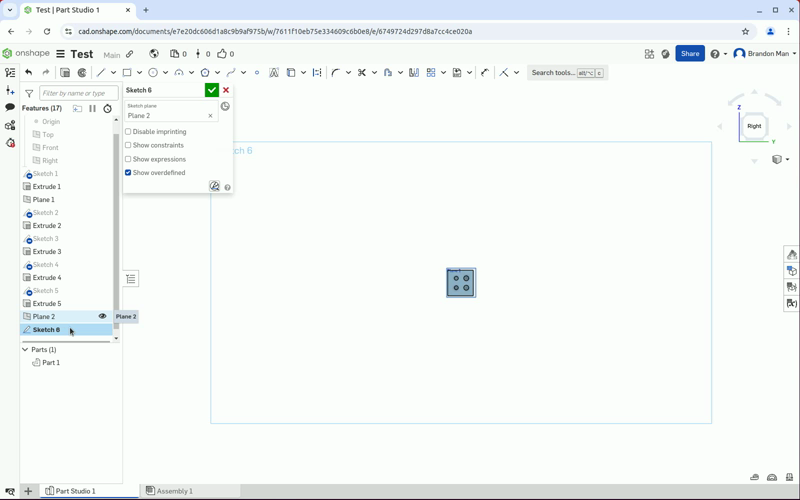
mouse_move(73, 352)
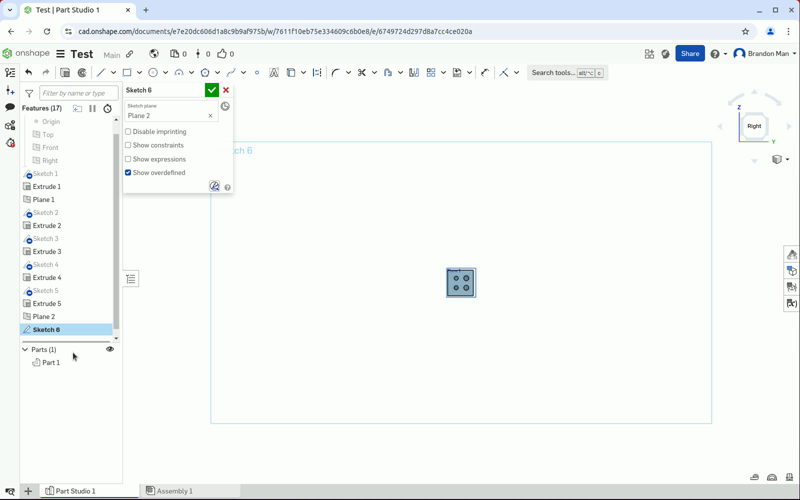
key(y)
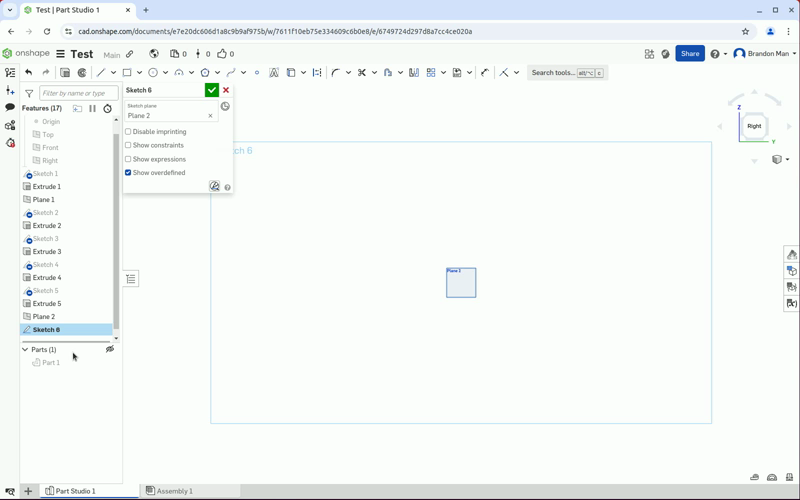
key(c)
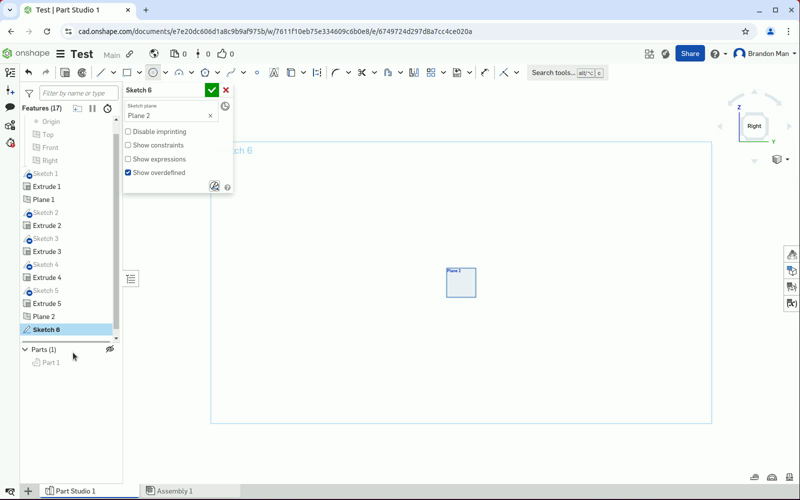
key_down(shift)
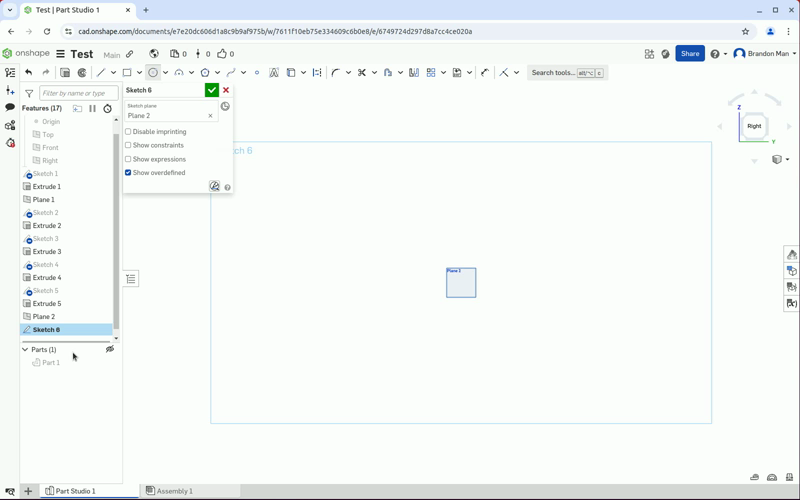
mouse_move(456, 278)
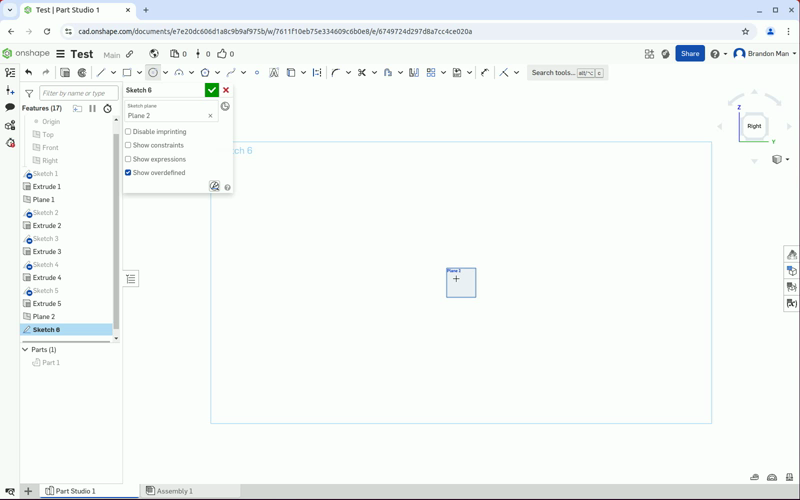
click(456, 278)
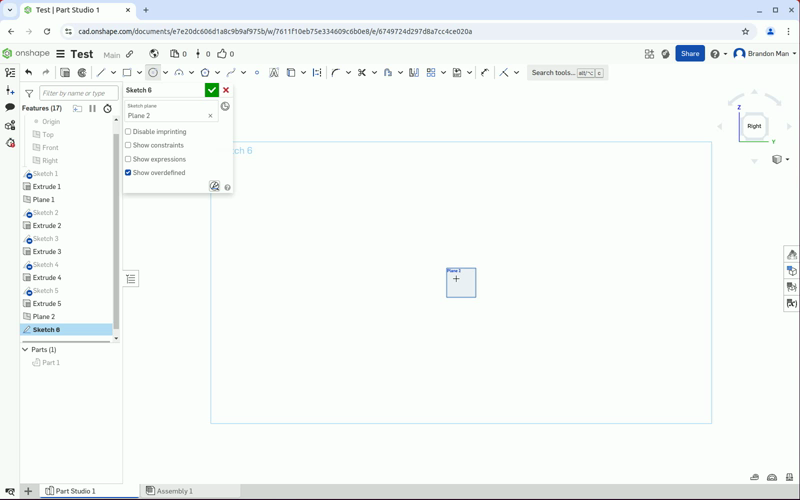
key_up(shift)
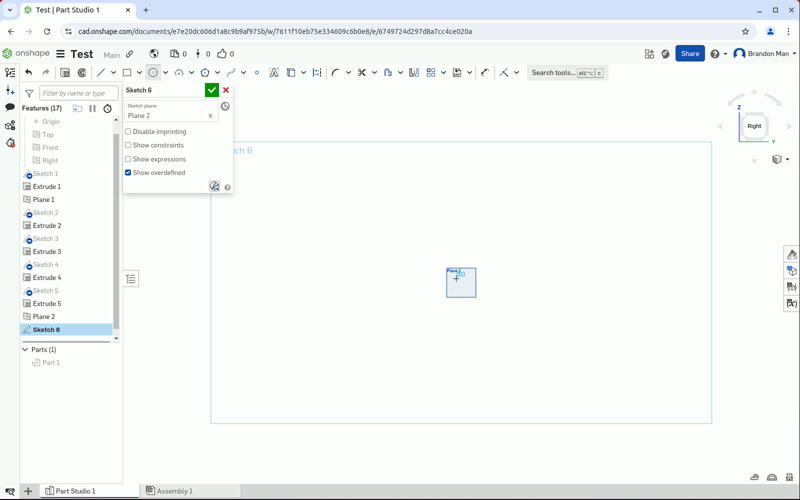
mouse_move(458, 278)
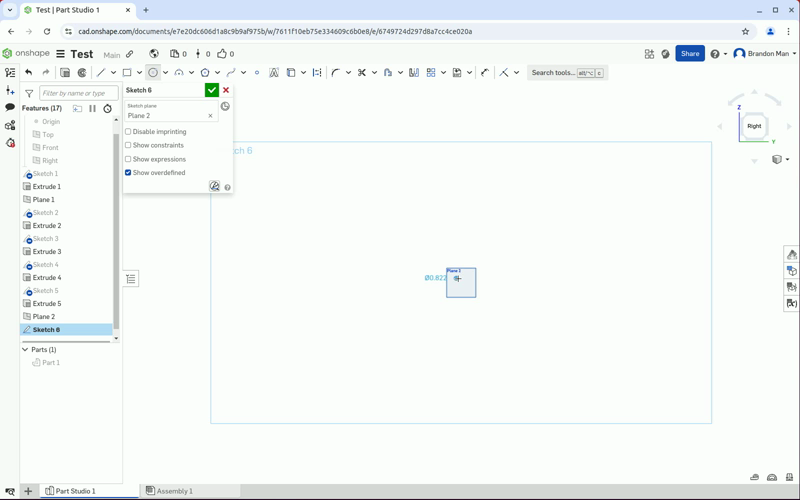
scroll(6)
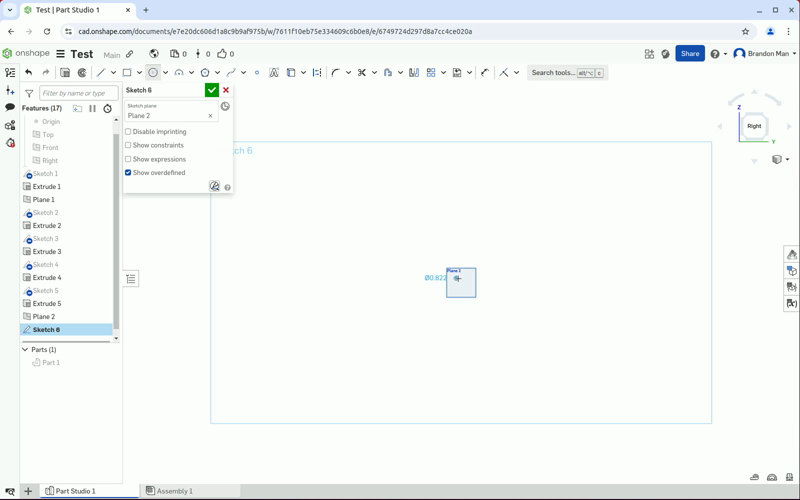
scroll(6)
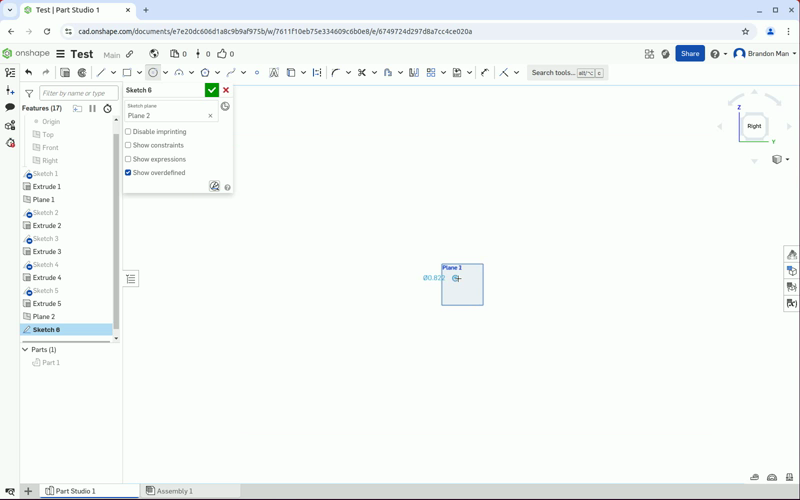
scroll(6)
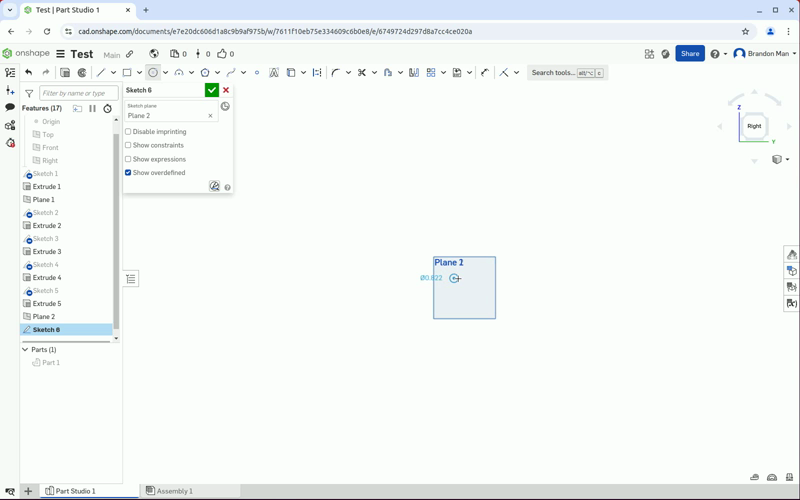
scroll(6)
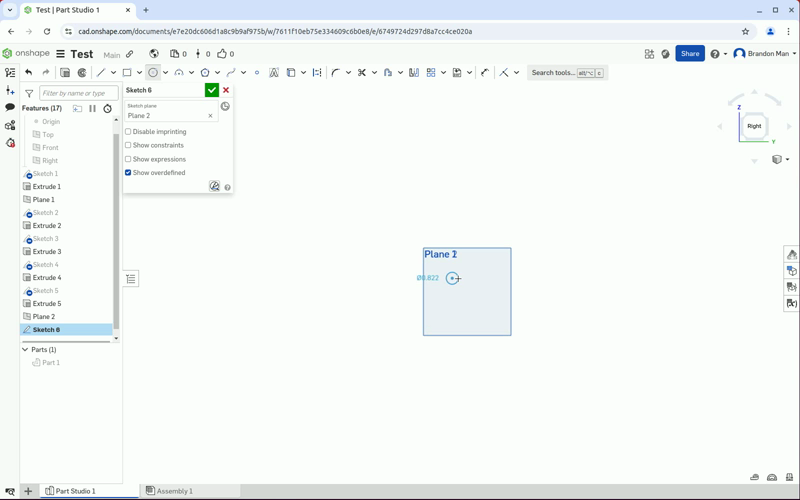
scroll(6)
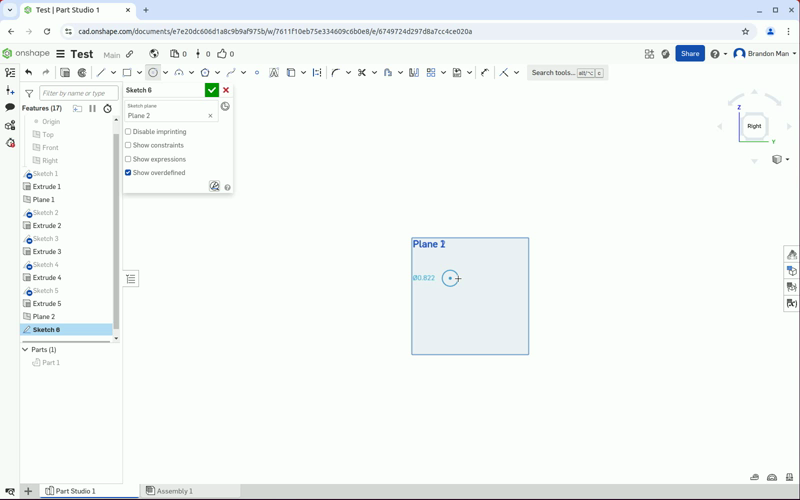
scroll(6)
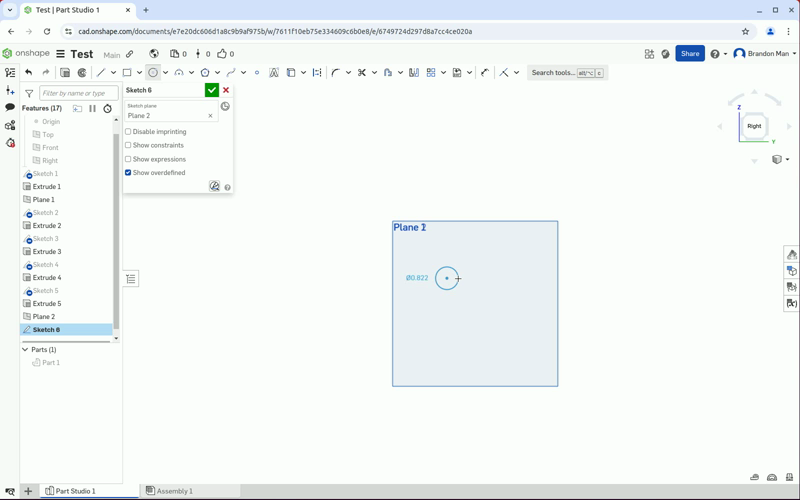
scroll(6)
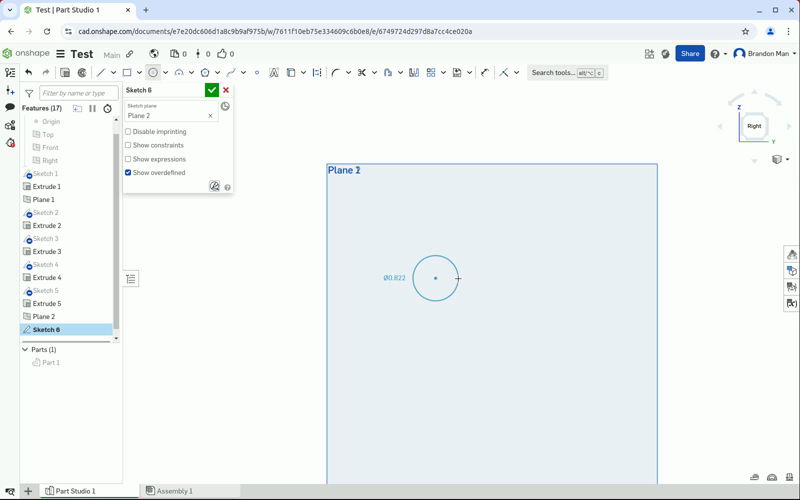
click(458, 278)
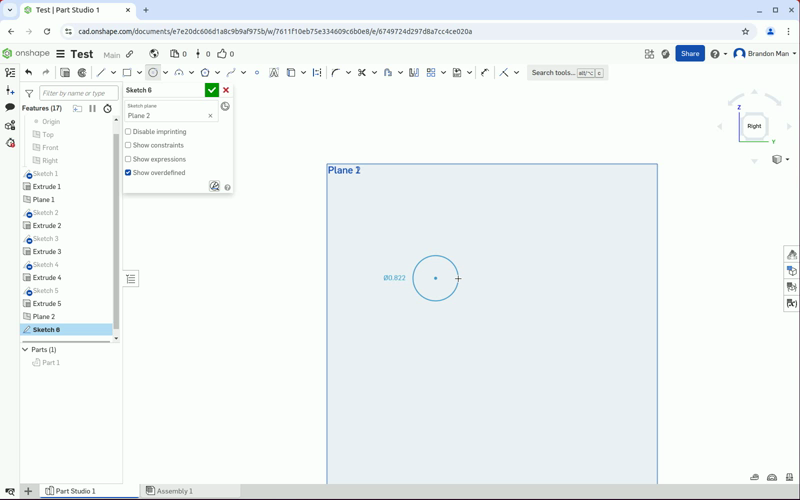
scroll(-6)
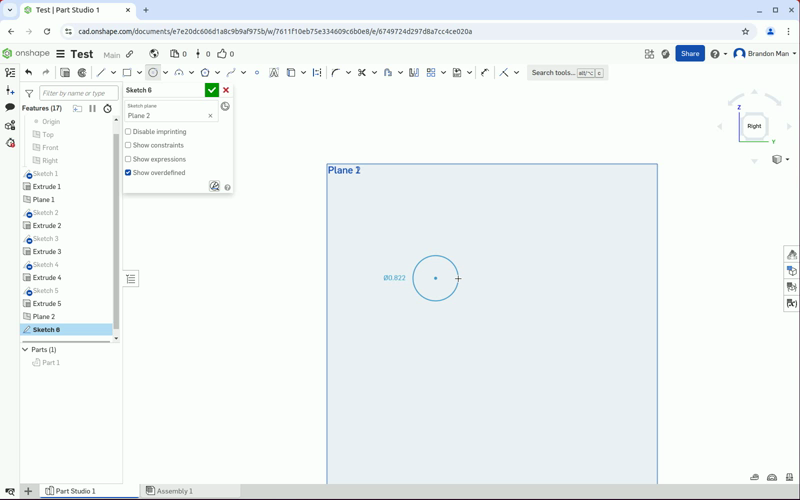
scroll(-6)
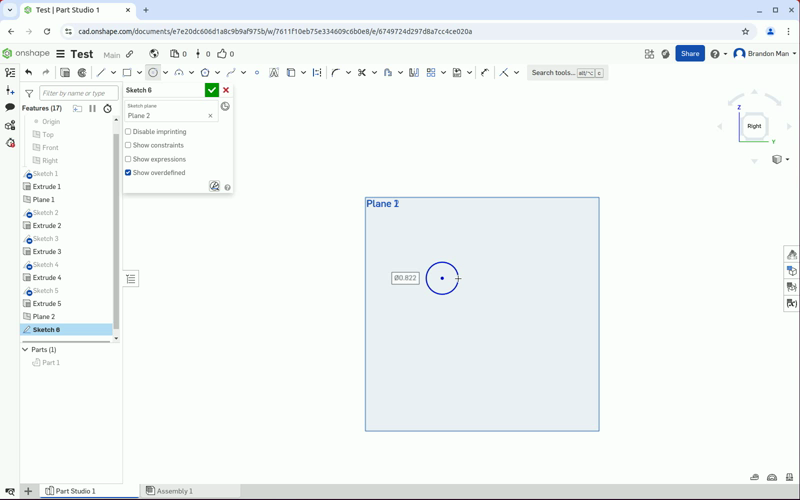
scroll(-6)
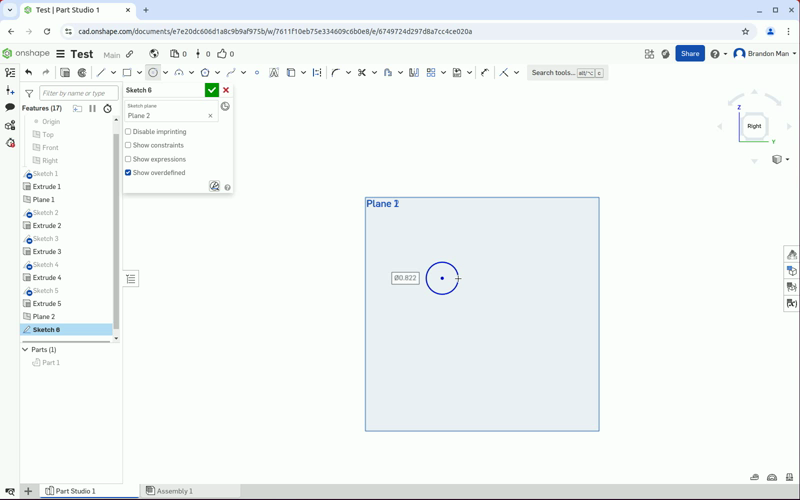
scroll(-6)
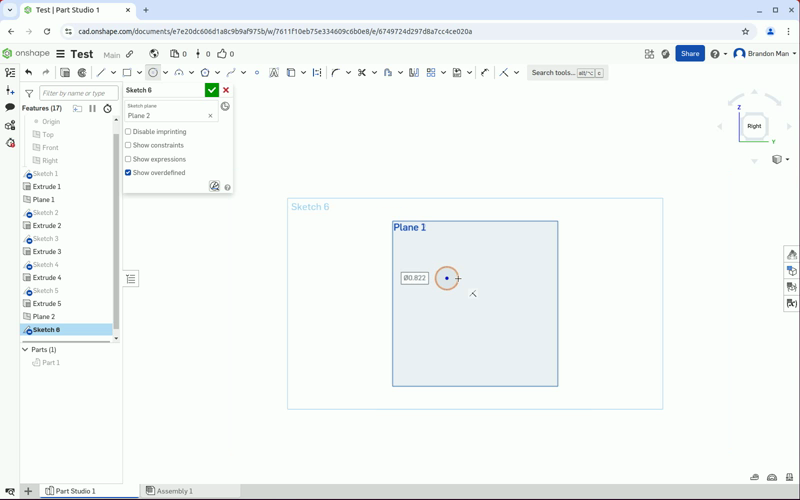
scroll(-6)
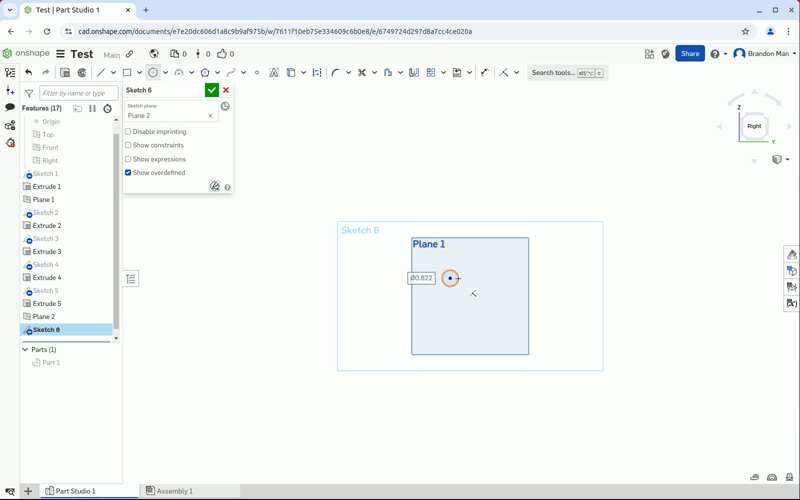
scroll(-6)
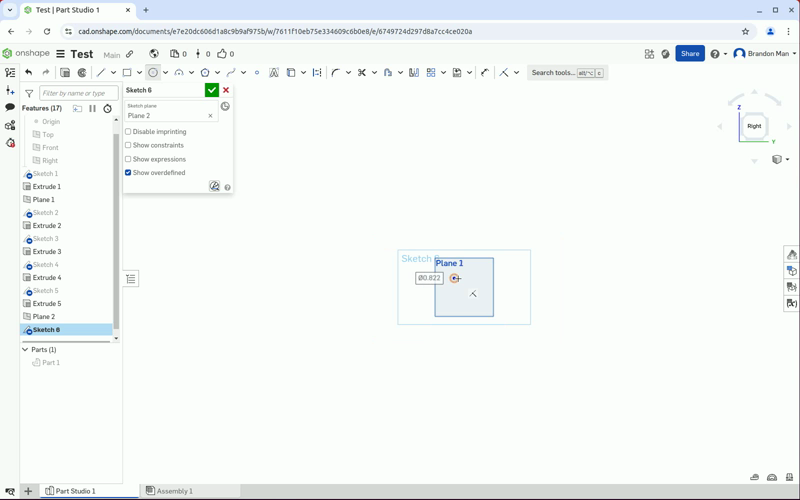
scroll(-6)
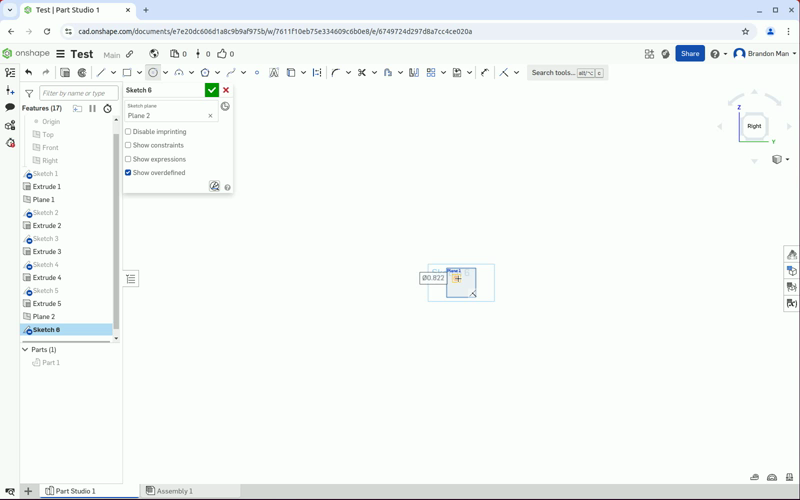
key(esc)
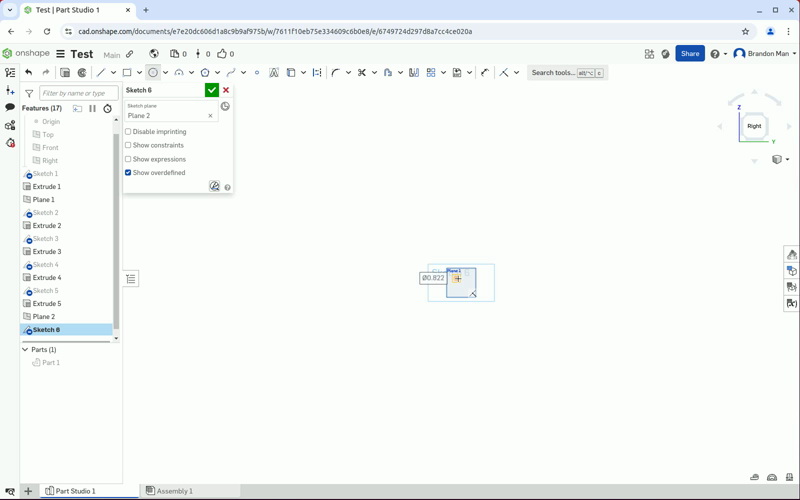
mouse_move(454, 276)
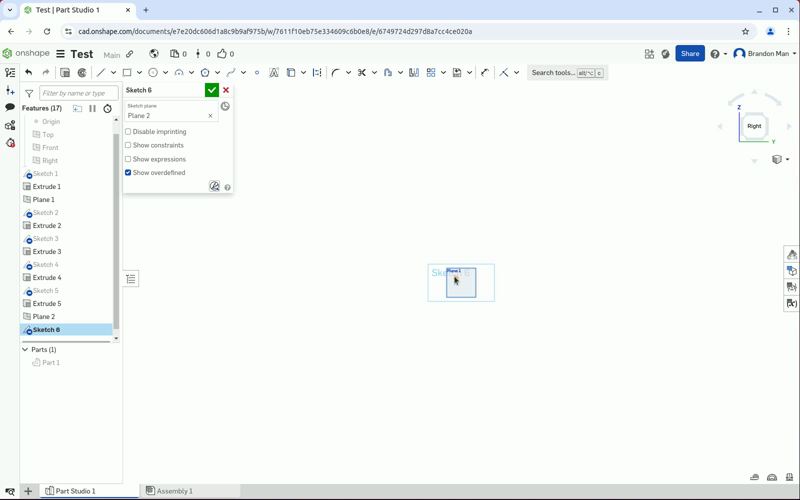
scroll(6)
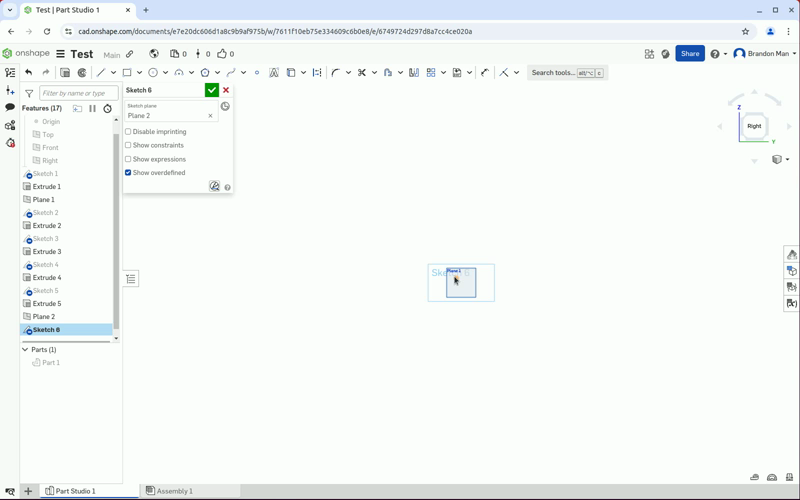
scroll(6)
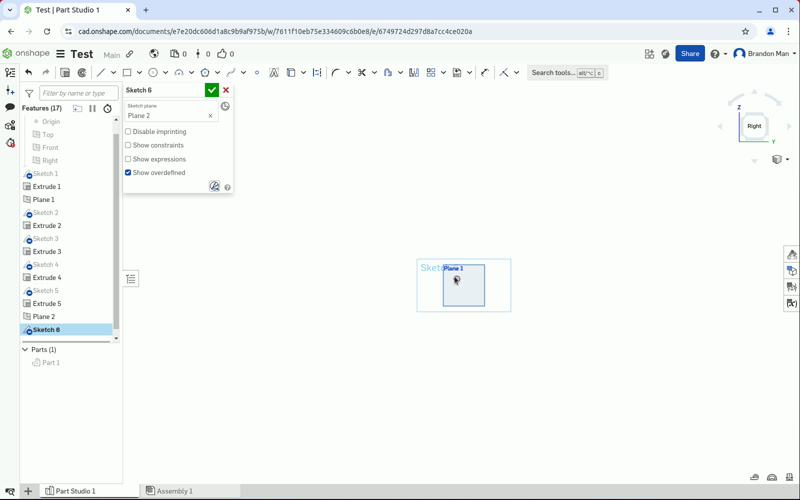
scroll(6)
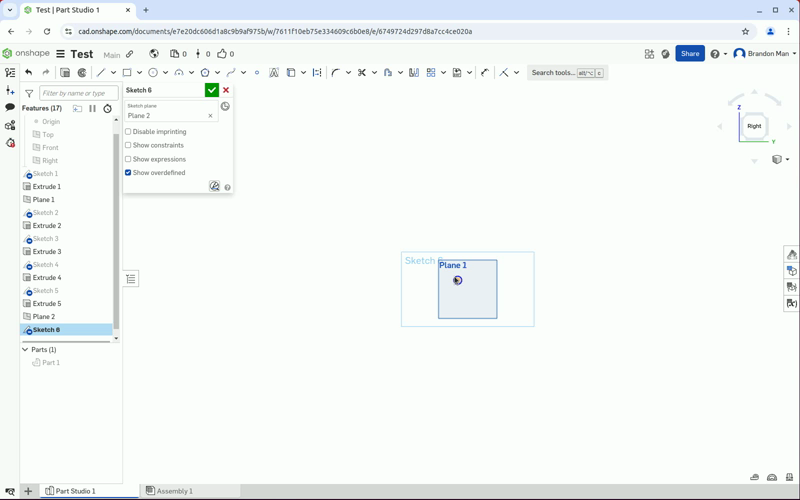
scroll(6)
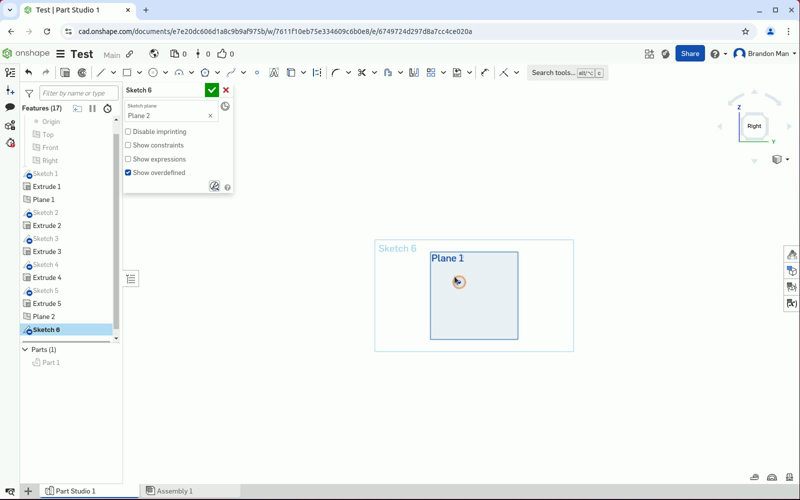
scroll(6)
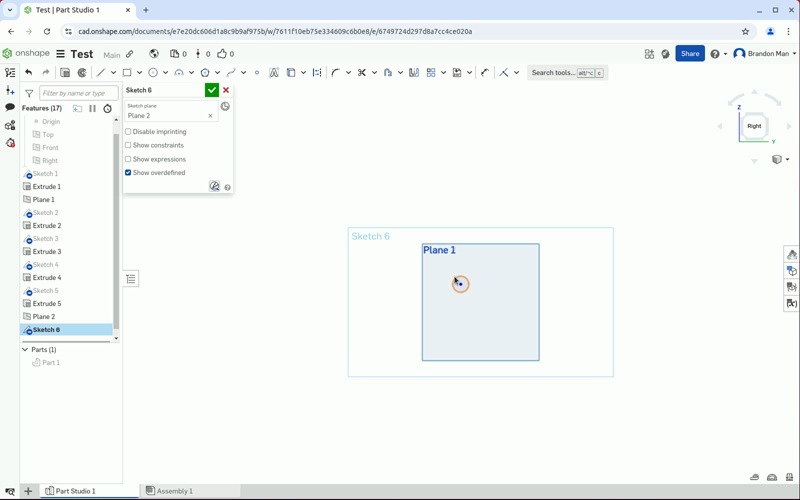
scroll(6)
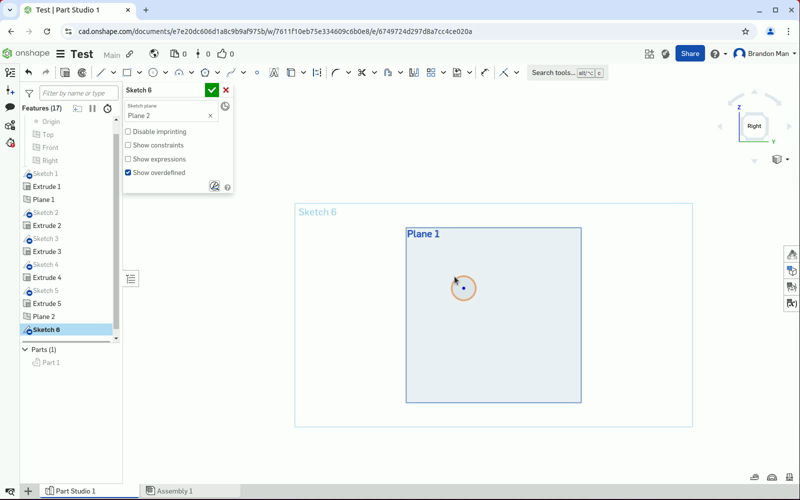
scroll(6)
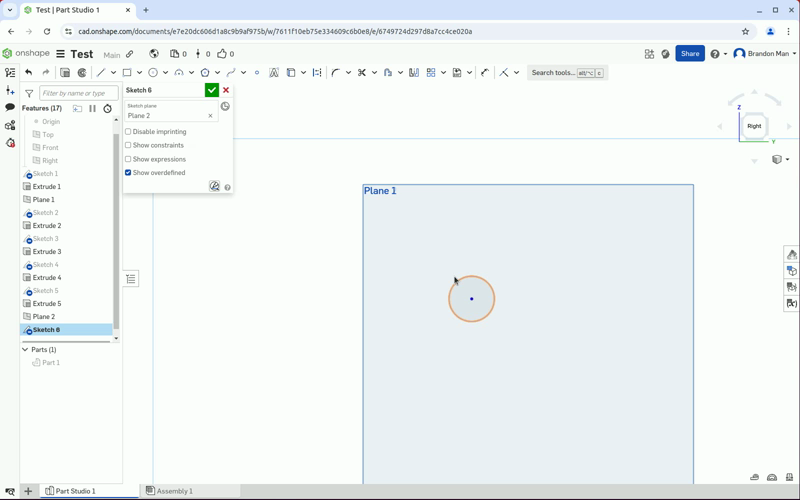
click(454, 276)
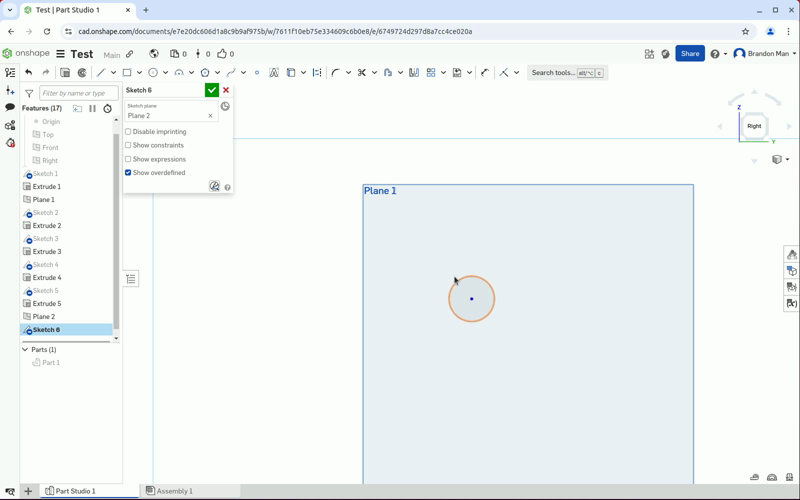
scroll(-6)
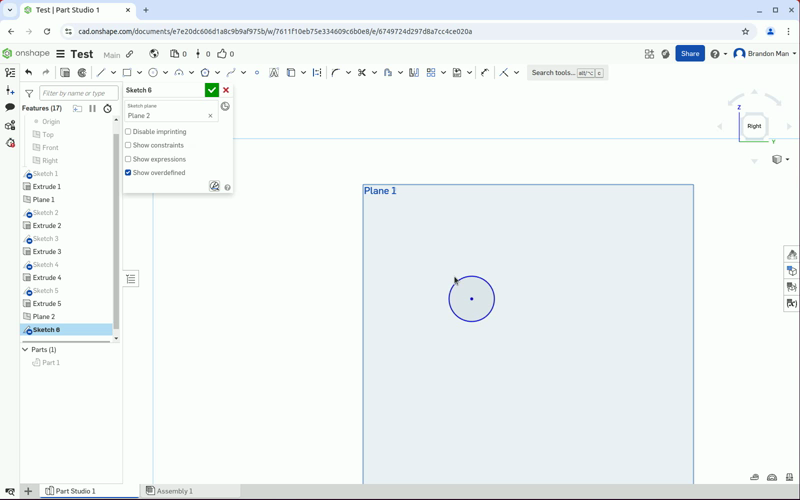
scroll(-6)
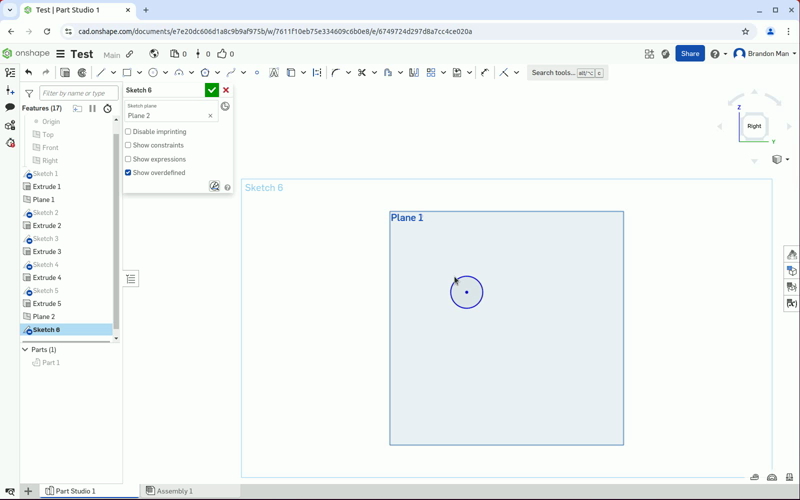
scroll(-6)
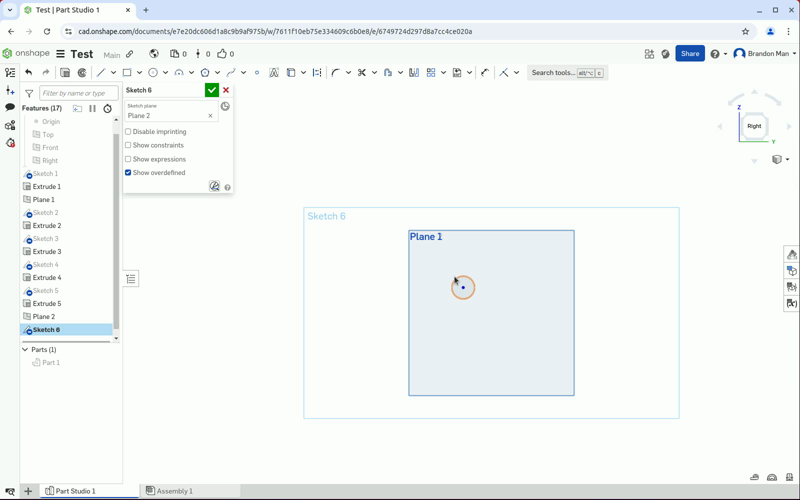
scroll(-6)
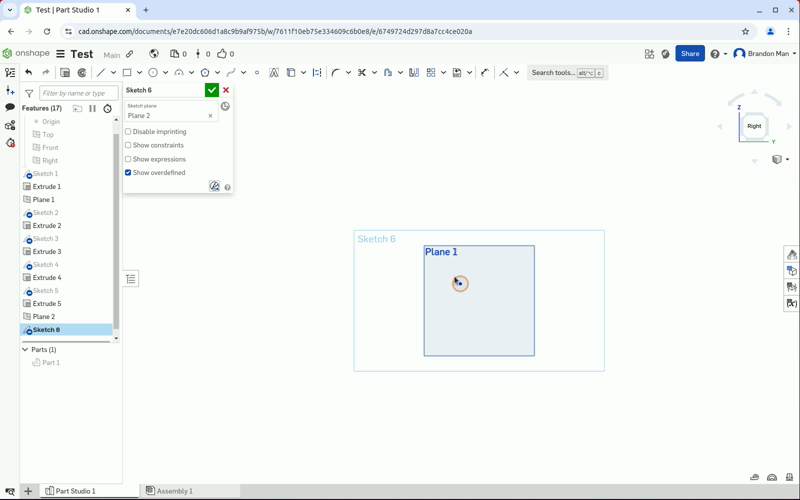
scroll(-6)
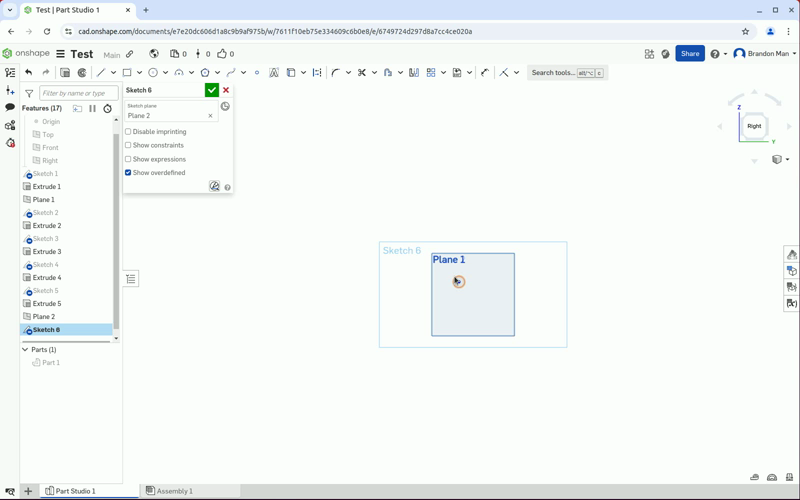
scroll(-6)
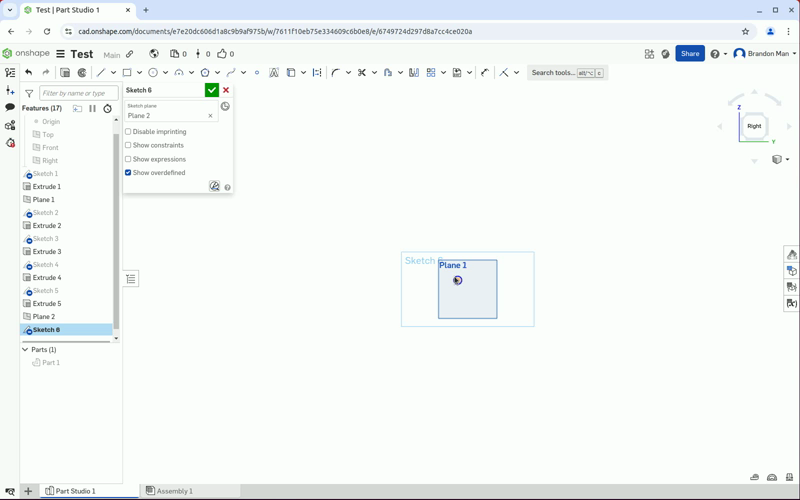
scroll(-6)
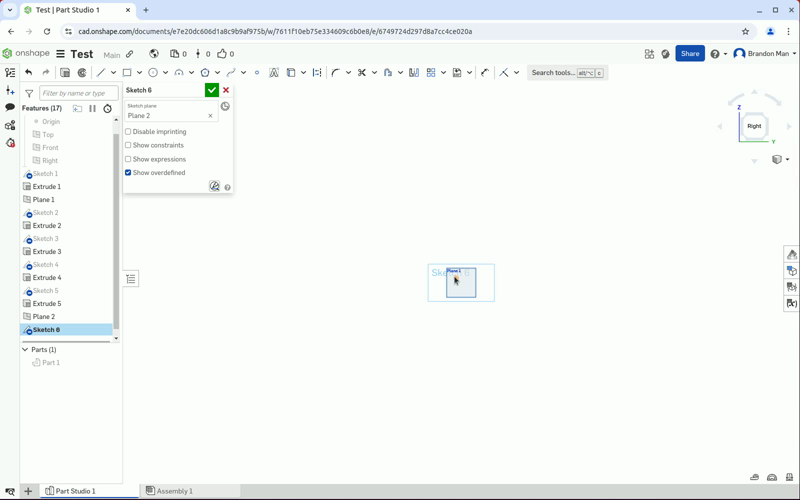
mouse_move(73, 352)
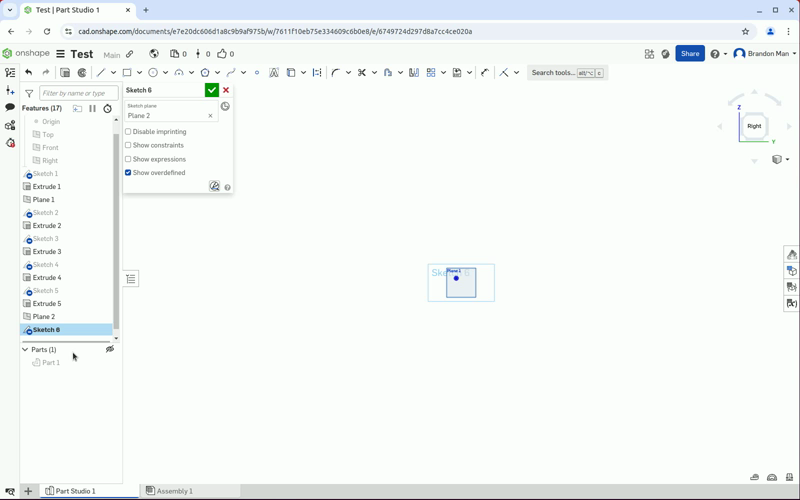
key(shift+y)
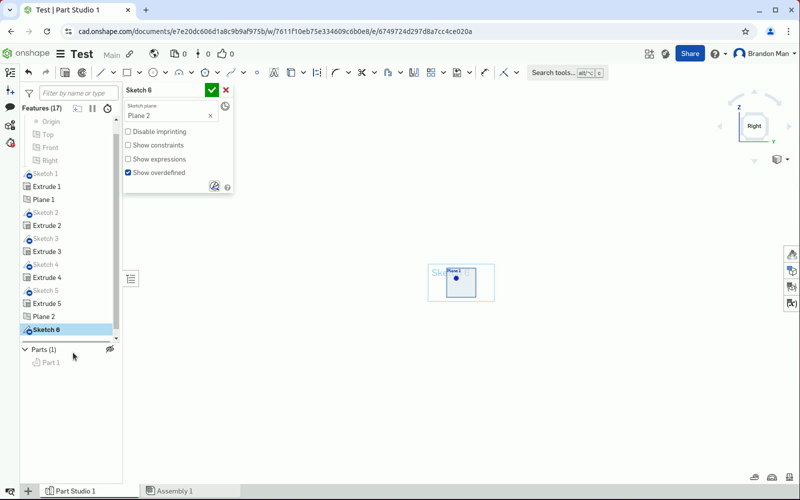
key(shift+e)
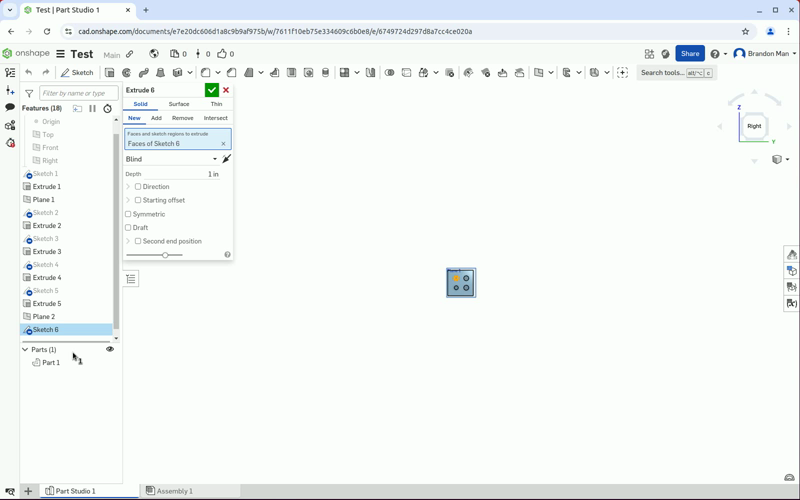
mouse_move(143, 106)
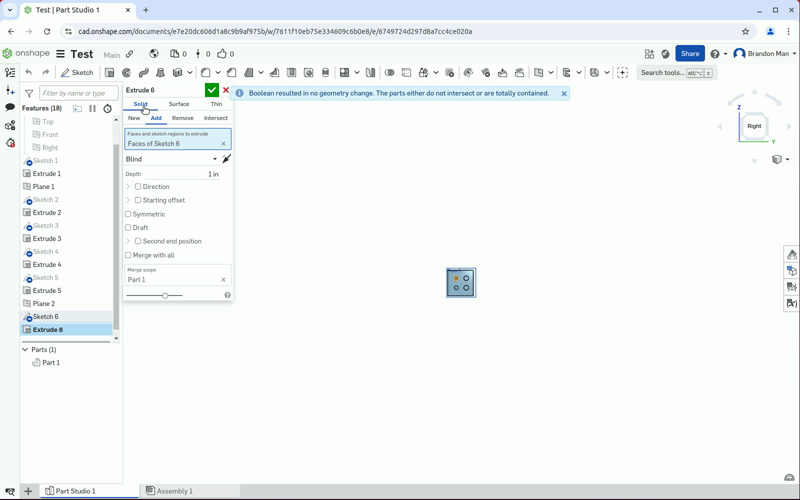
click(143, 106)
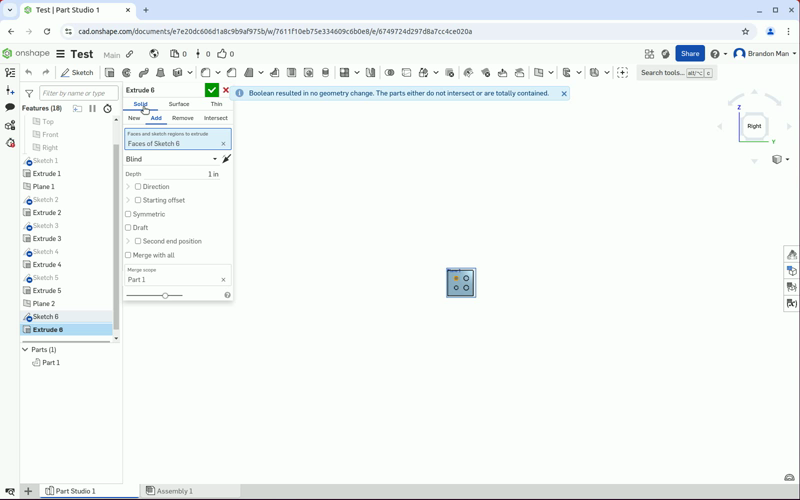
mouse_move(186, 120)
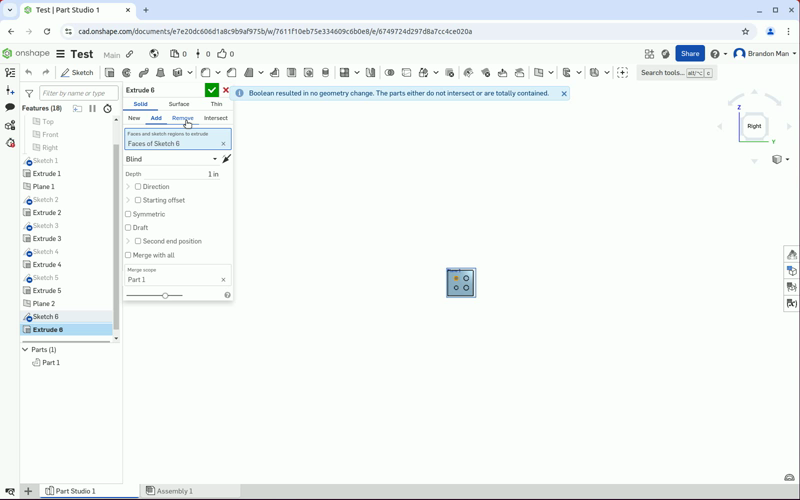
click(186, 120)
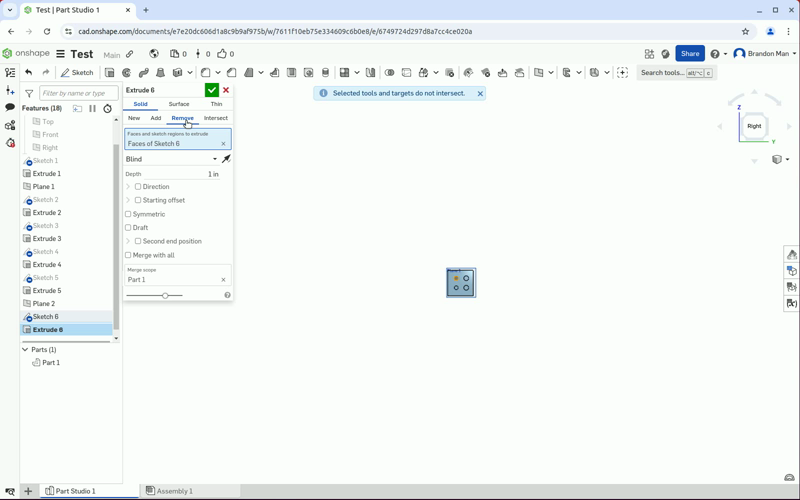
key(tab, 4)
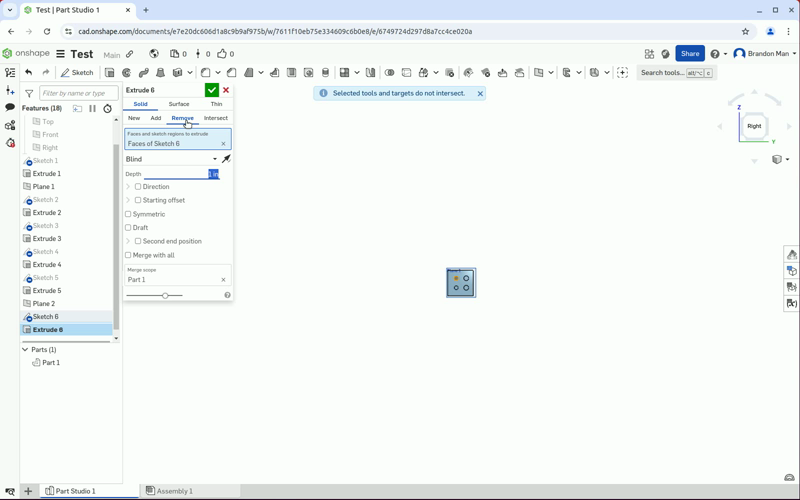
text(2.648)
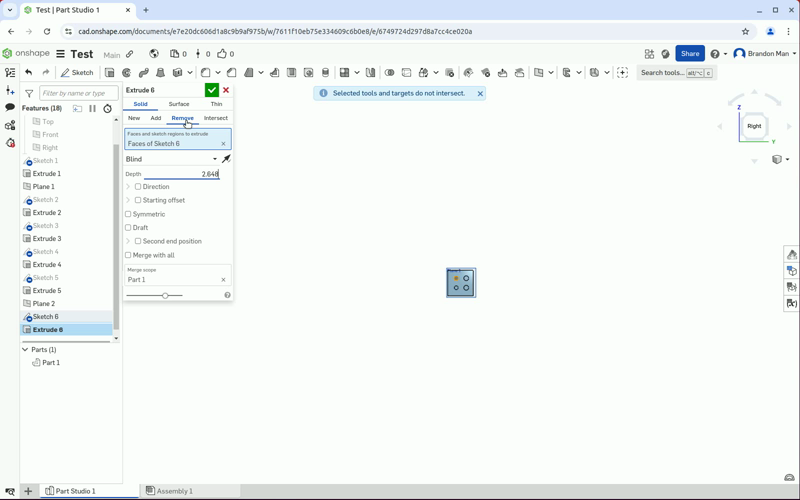
key(tab, 6)
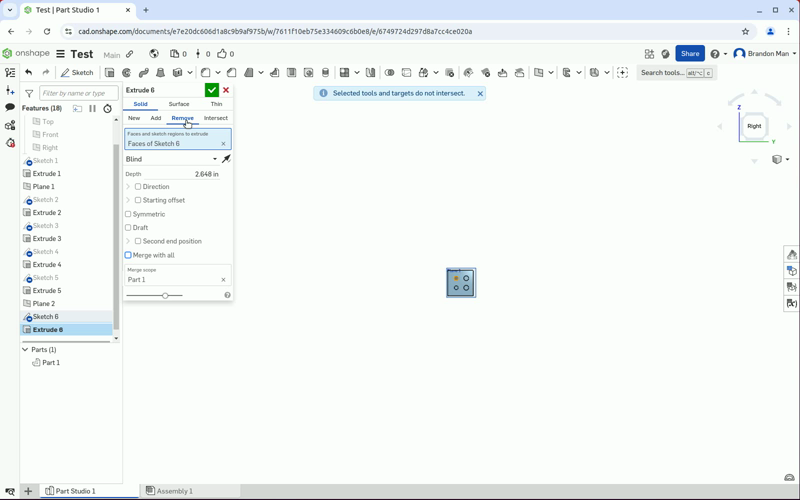
key(space)
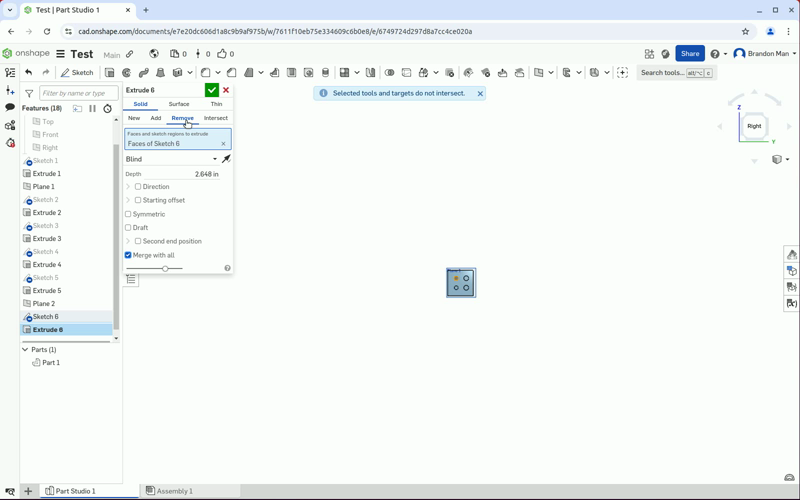
key(enter)
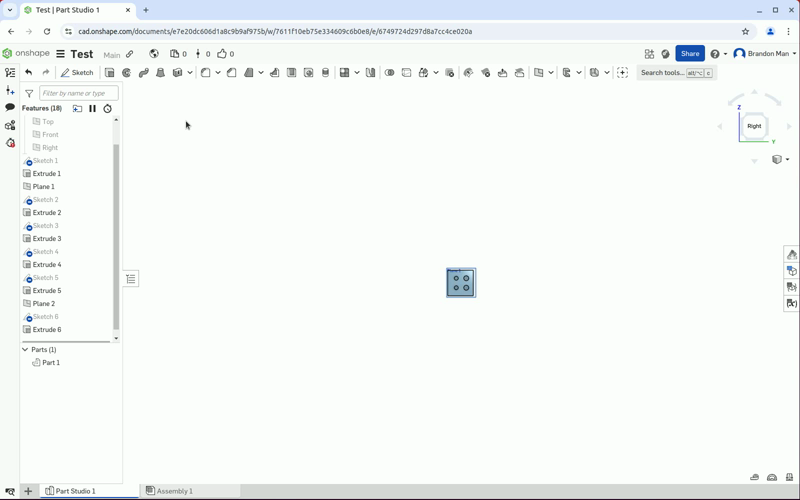
key(shift+h)
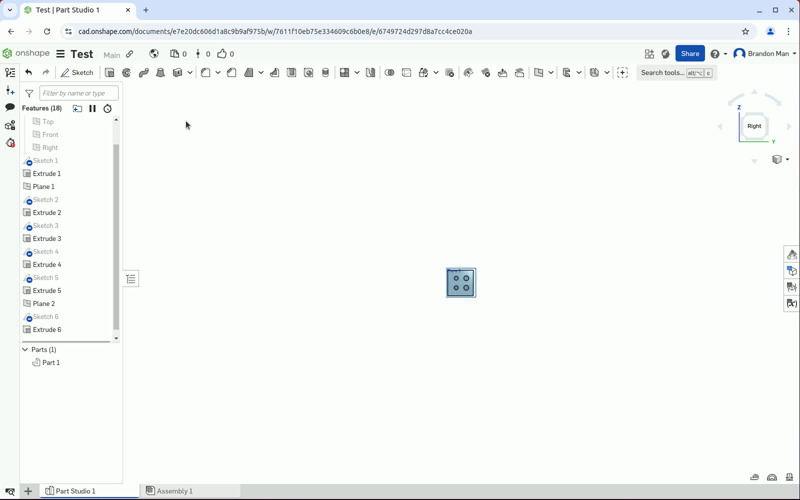
key(shift+h)
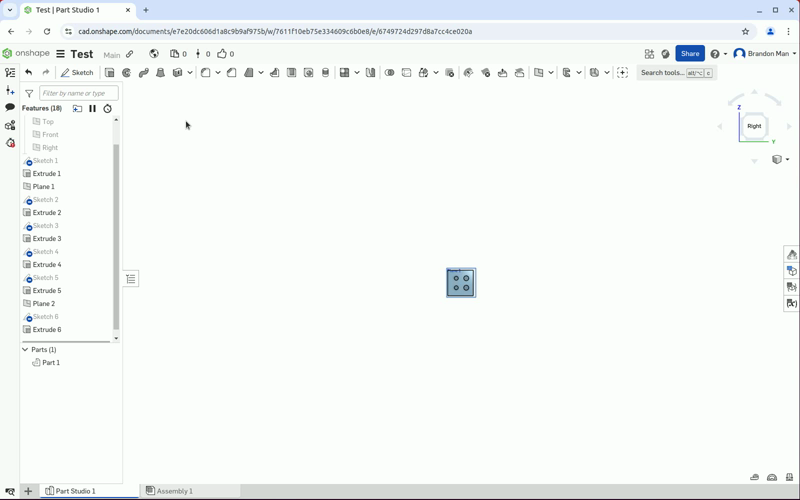
mouse_move(69, 163)
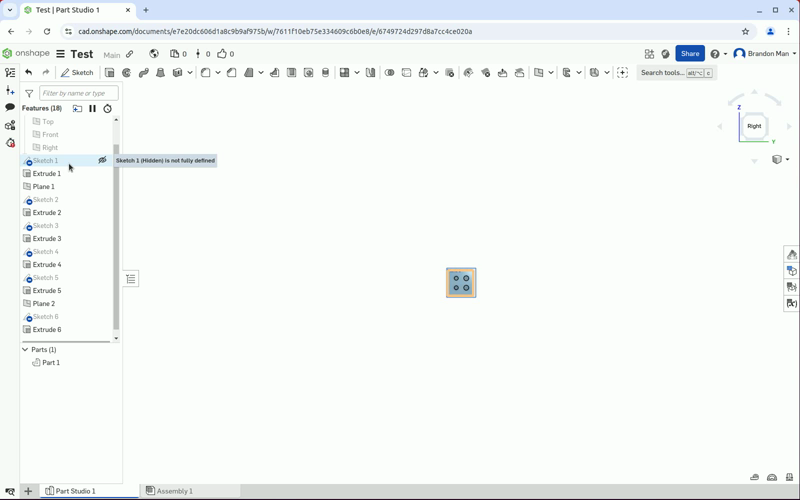
click(69, 163)
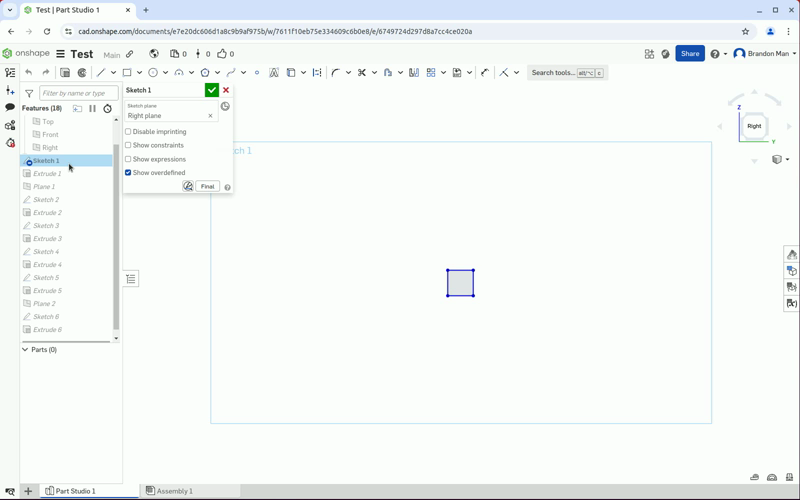
mouse_move(229, 92)
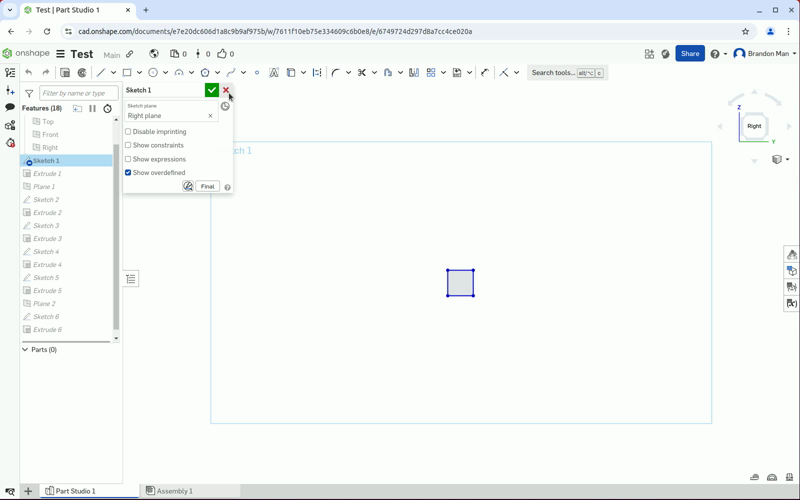
click(229, 92)
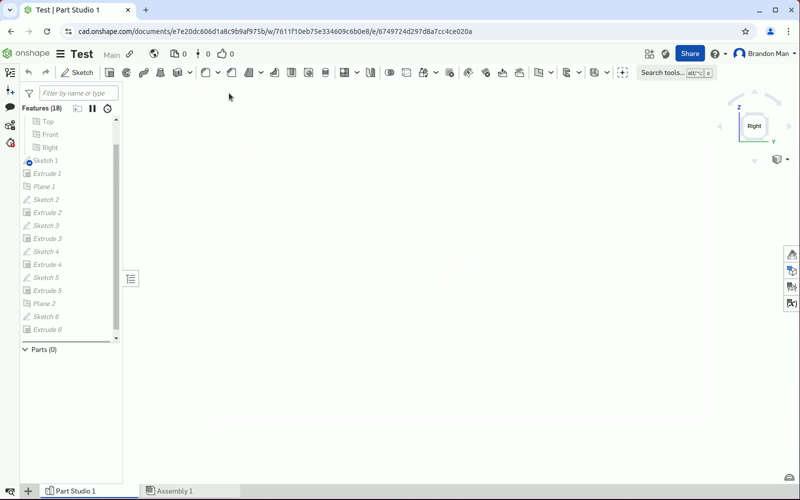
key(shift+s)
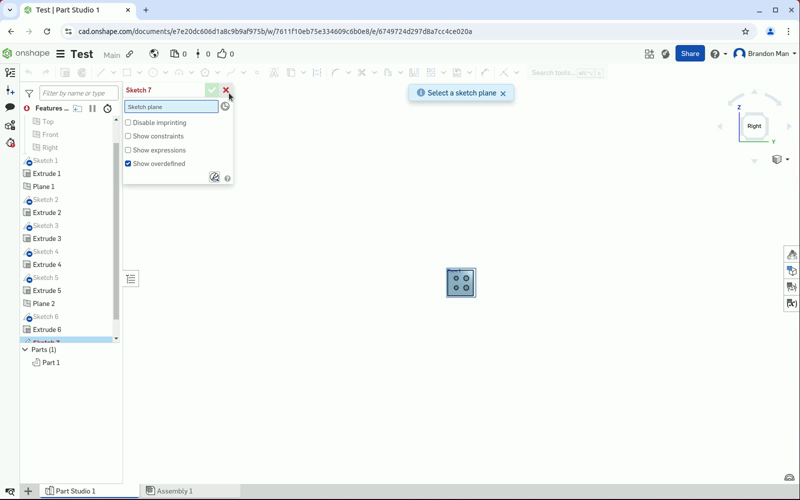
mouse_move(69, 293)
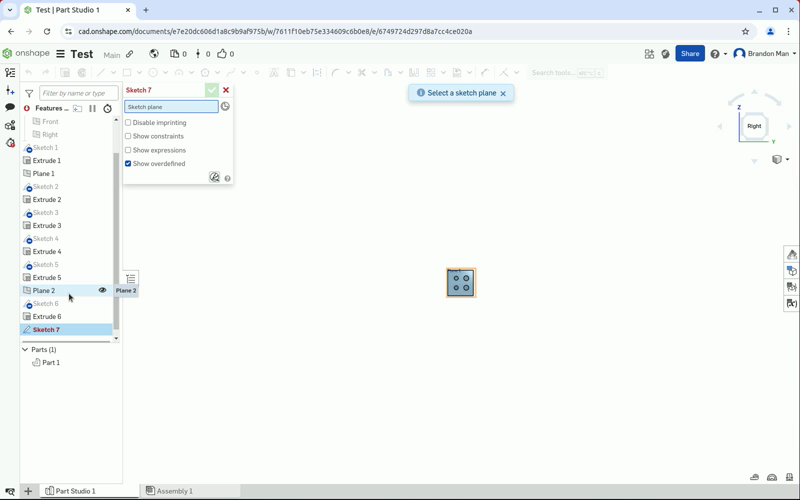
click(69, 293)
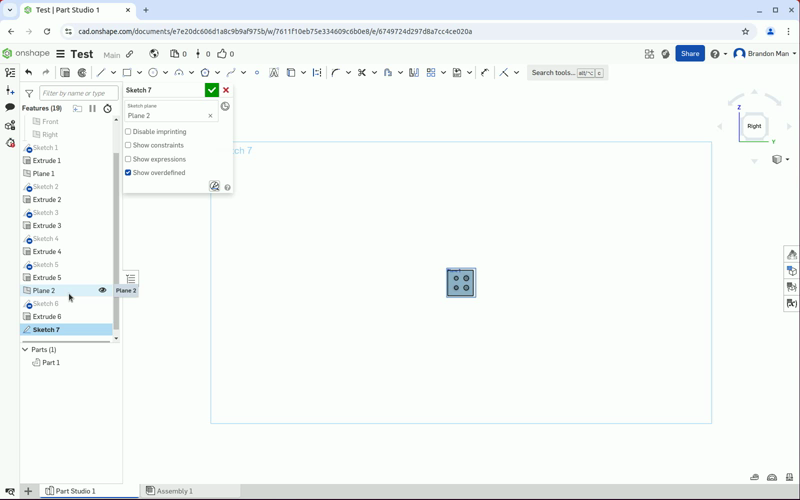
mouse_move(73, 352)
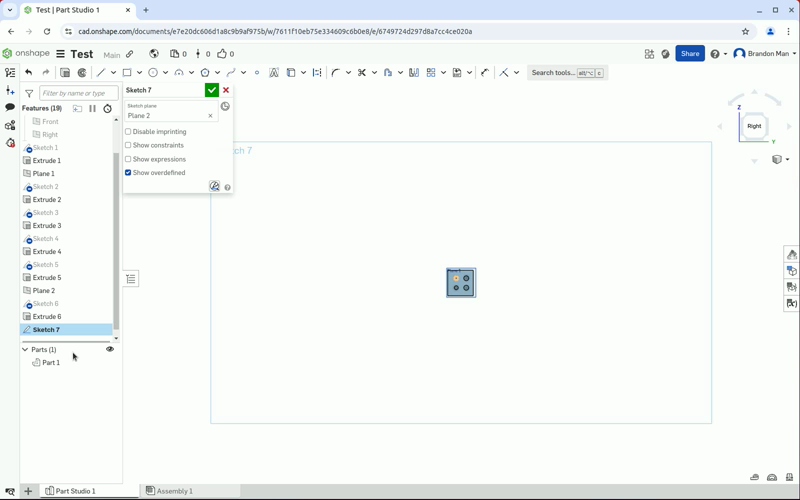
key(y)
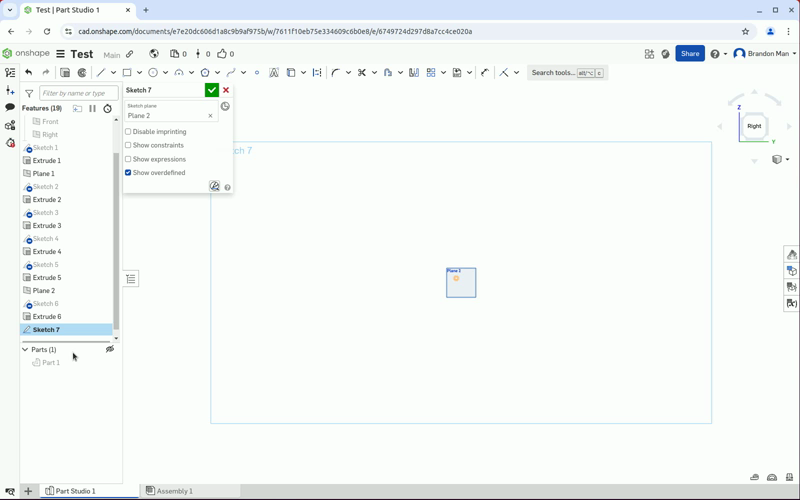
key(c)
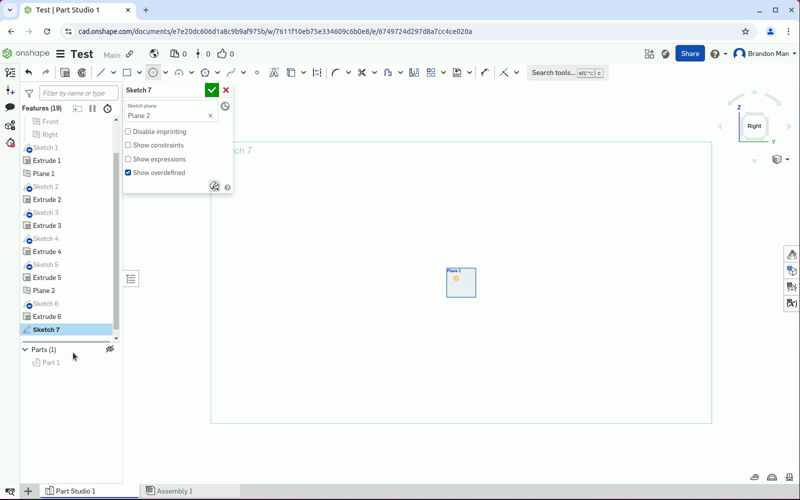
key_down(shift)
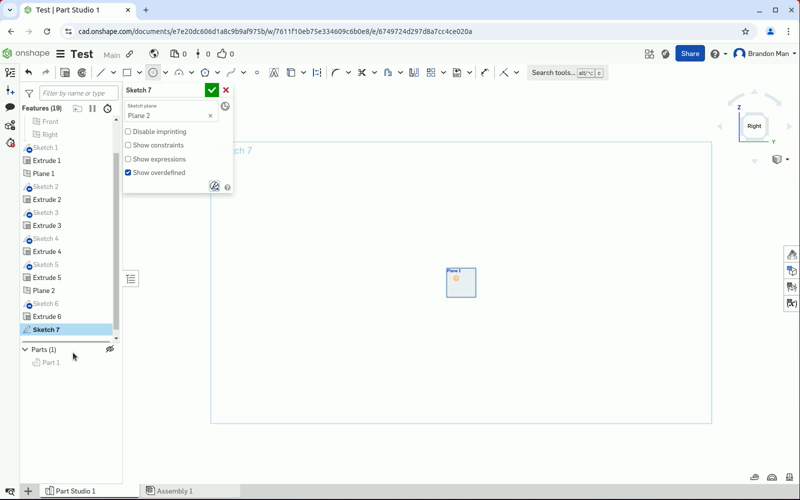
mouse_move(466, 278)
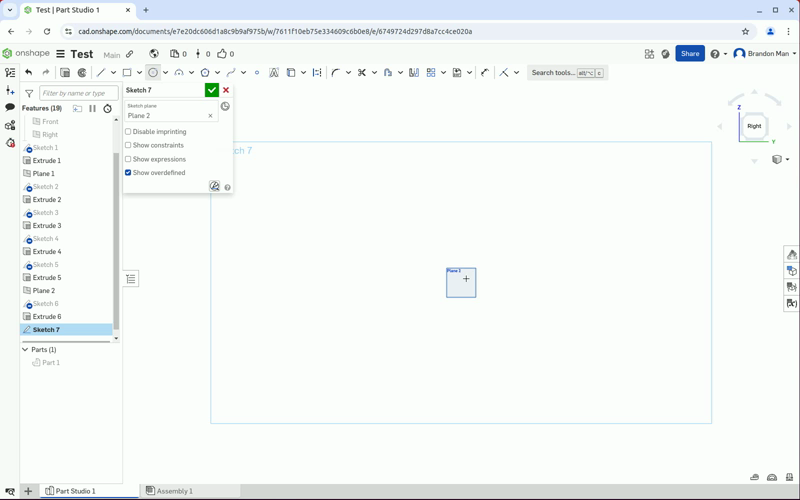
click(466, 278)
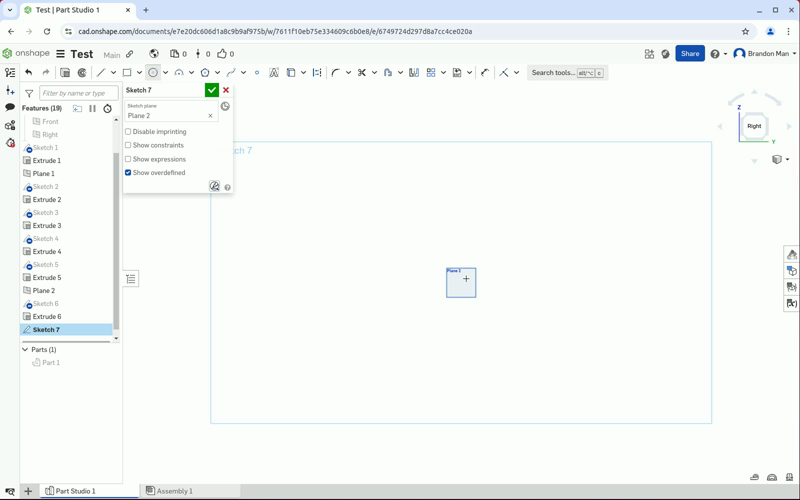
key_up(shift)
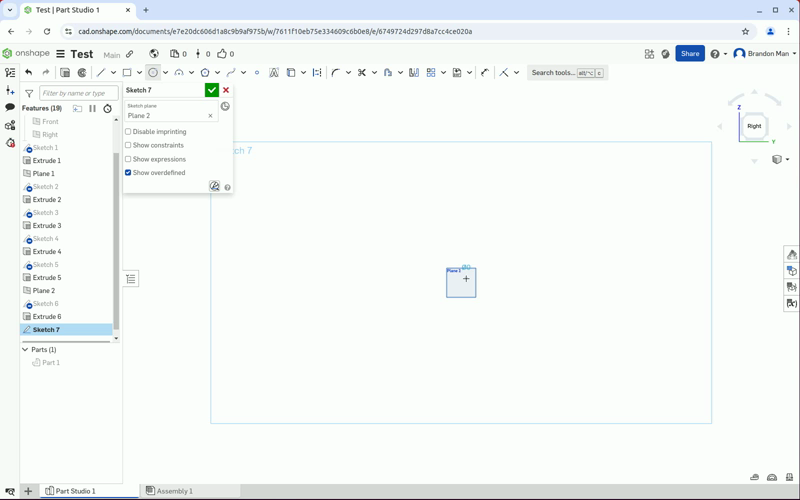
mouse_move(468, 278)
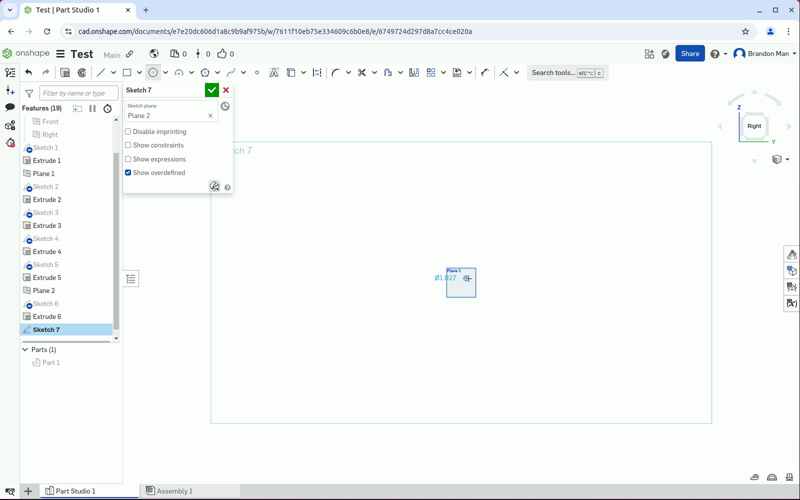
scroll(6)
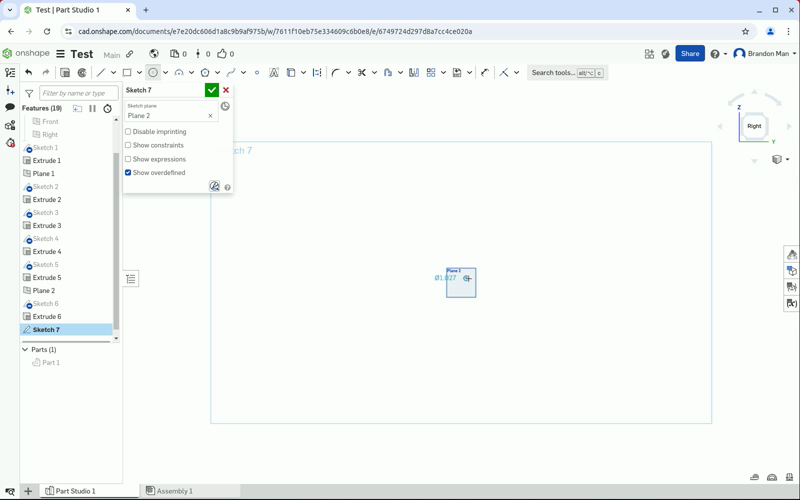
scroll(6)
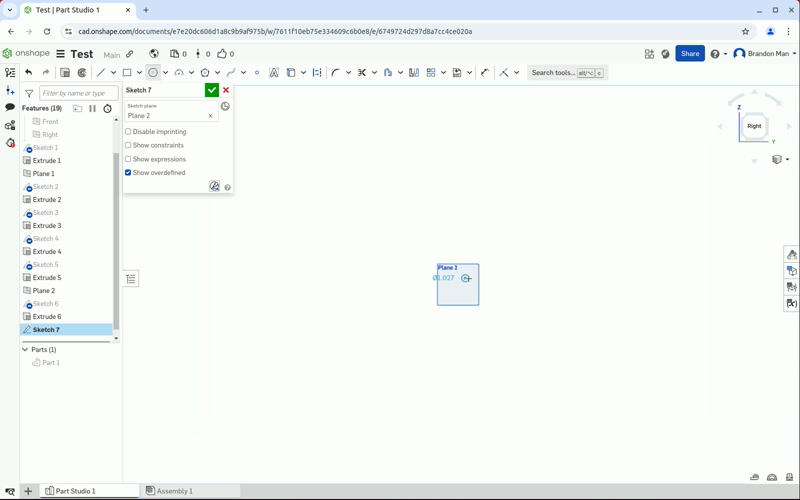
scroll(6)
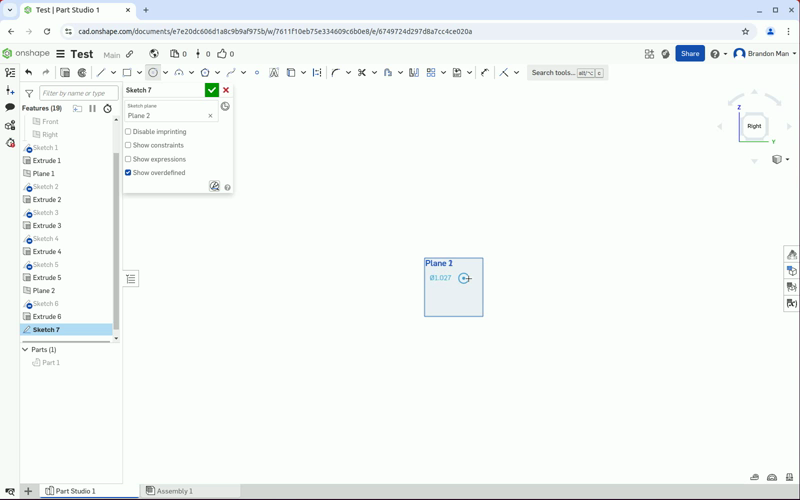
scroll(6)
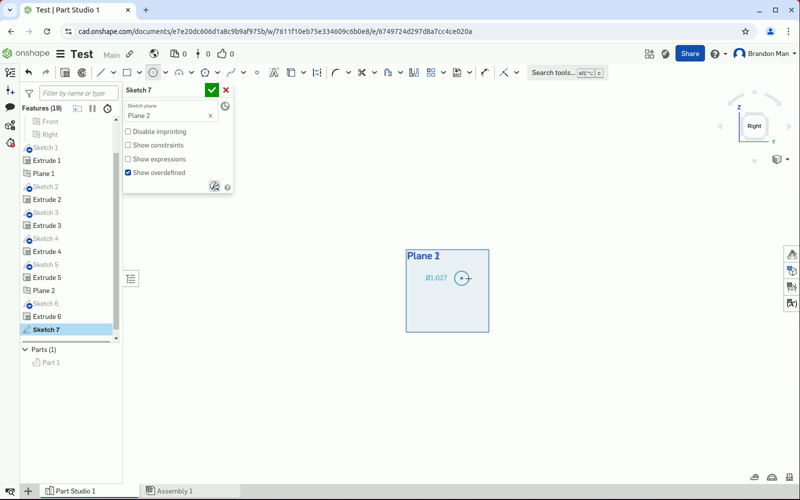
scroll(6)
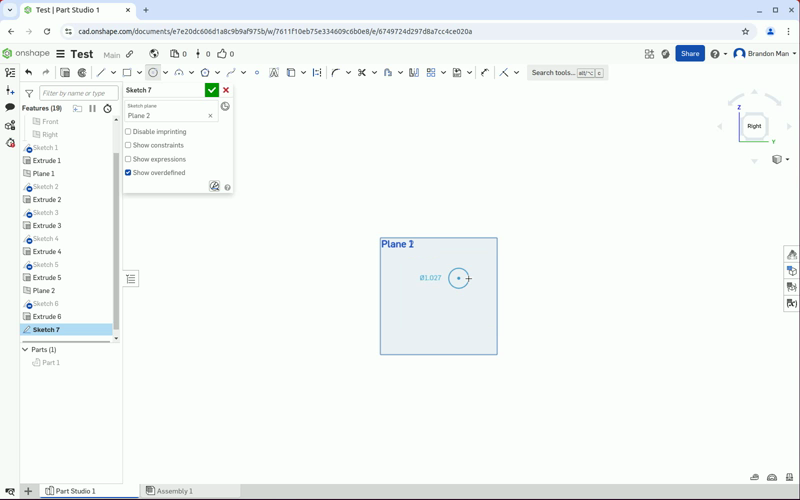
scroll(6)
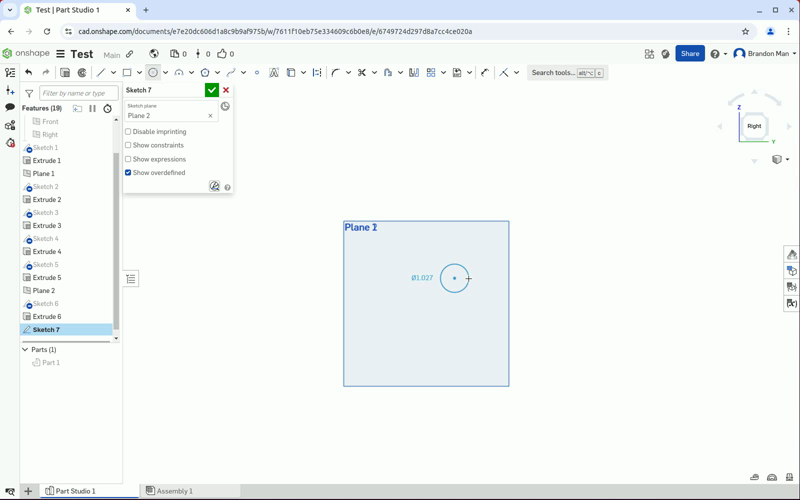
scroll(6)
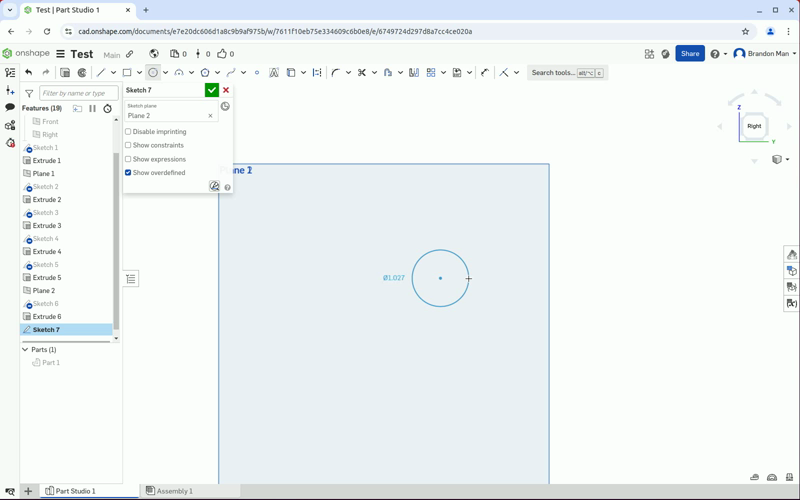
click(468, 278)
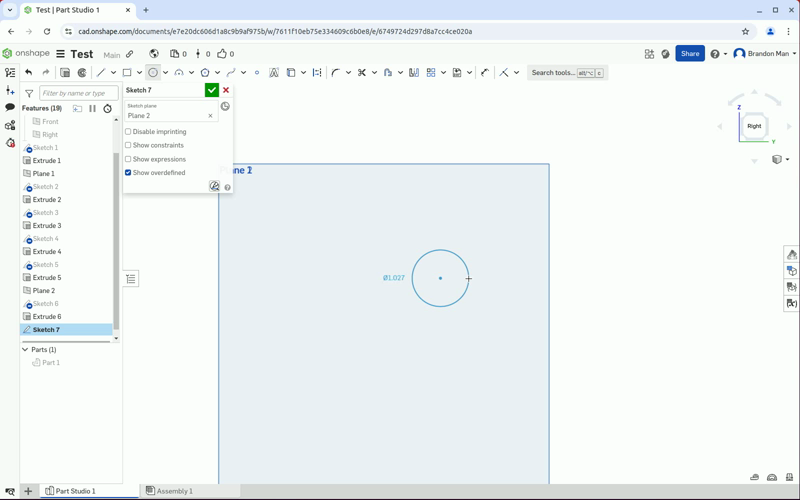
scroll(-6)
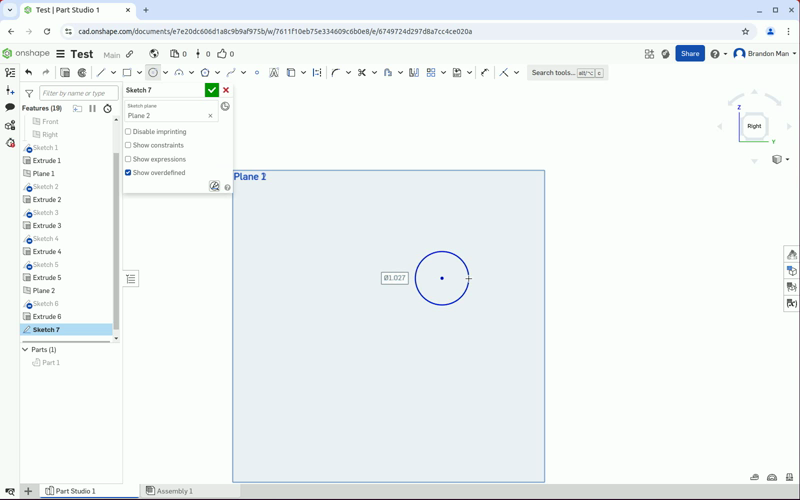
scroll(-6)
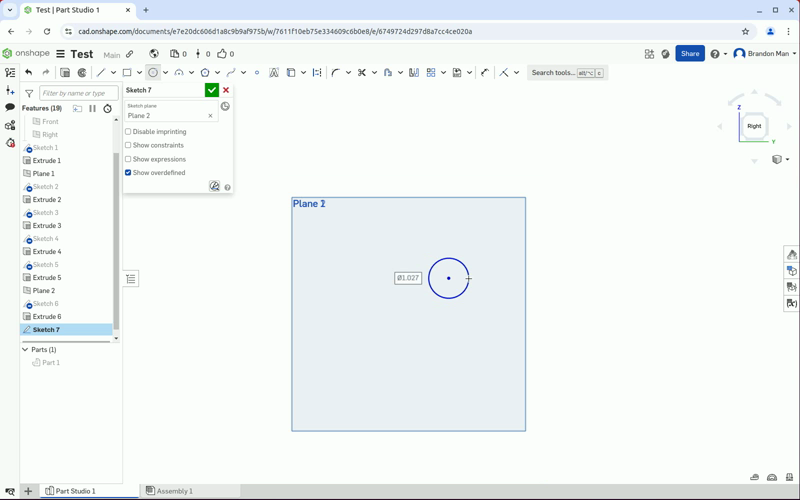
scroll(-6)
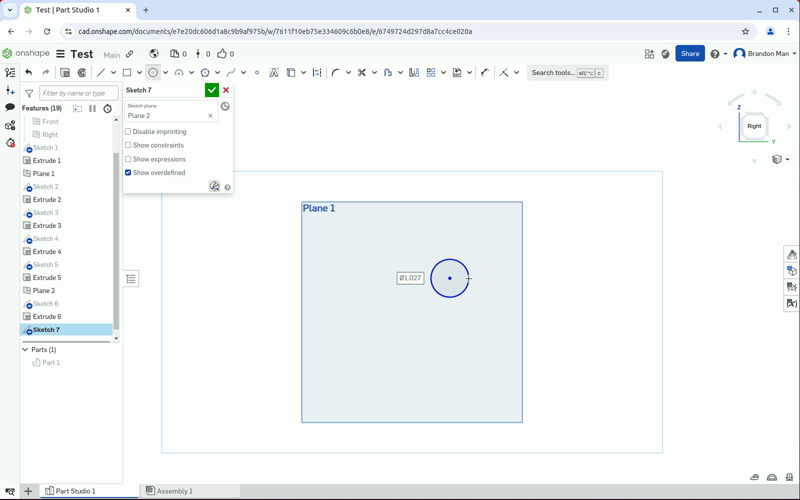
scroll(-6)
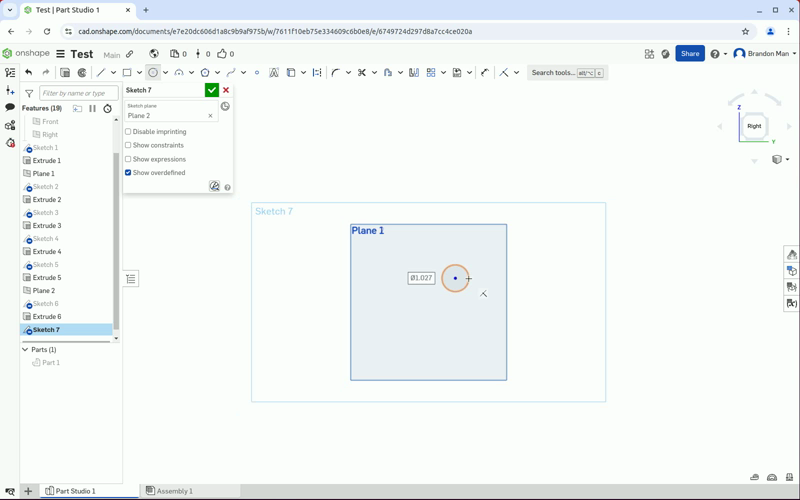
scroll(-6)
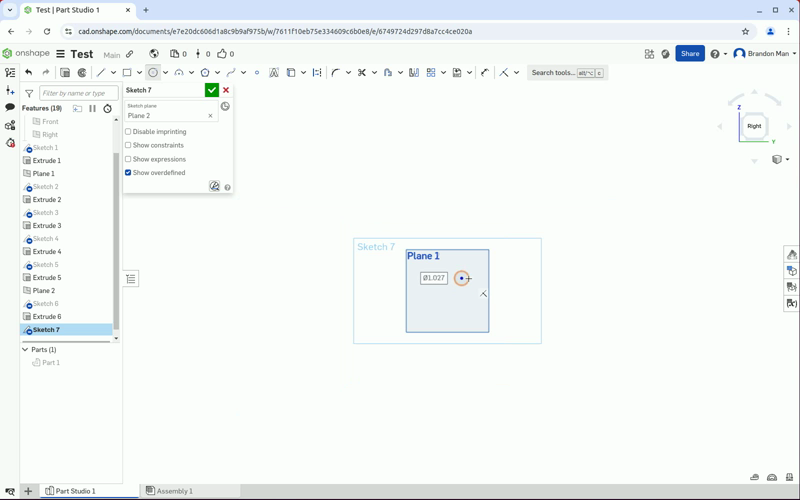
scroll(-6)
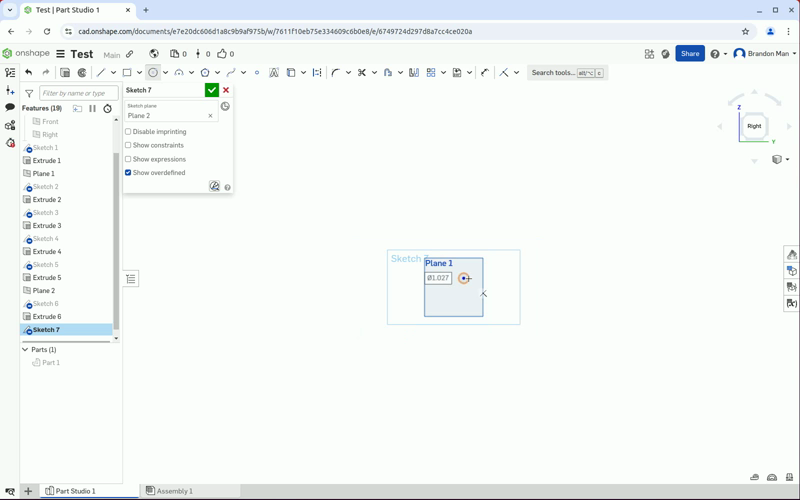
scroll(-6)
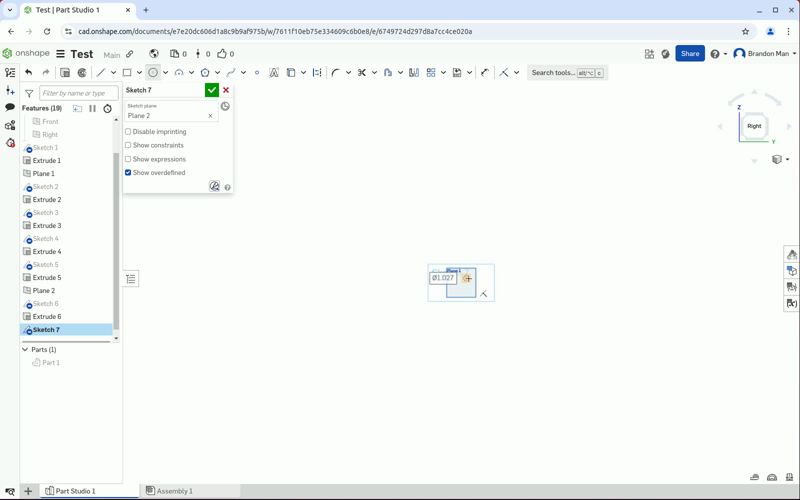
key(esc)
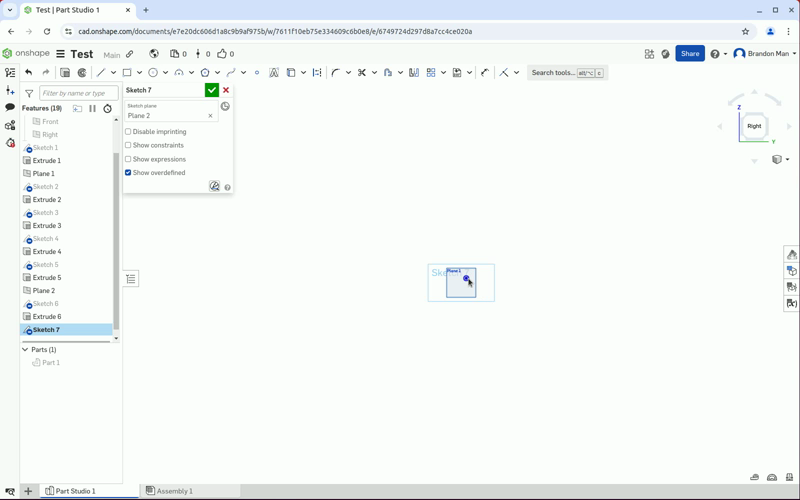
mouse_move(465, 279)
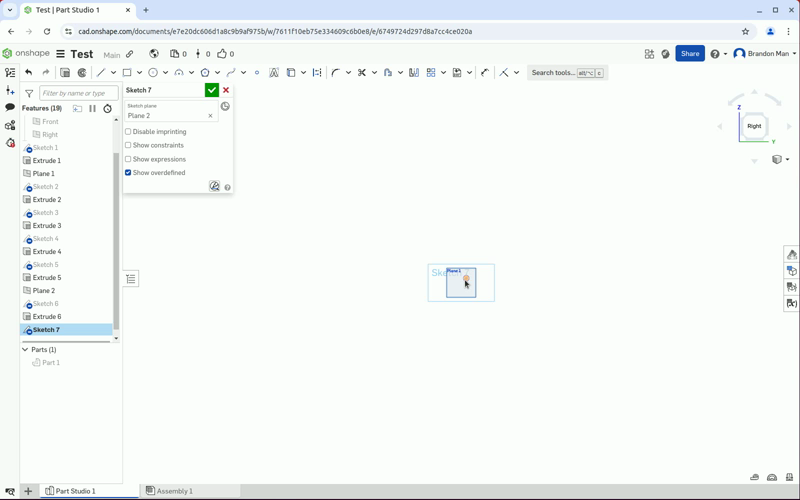
scroll(6)
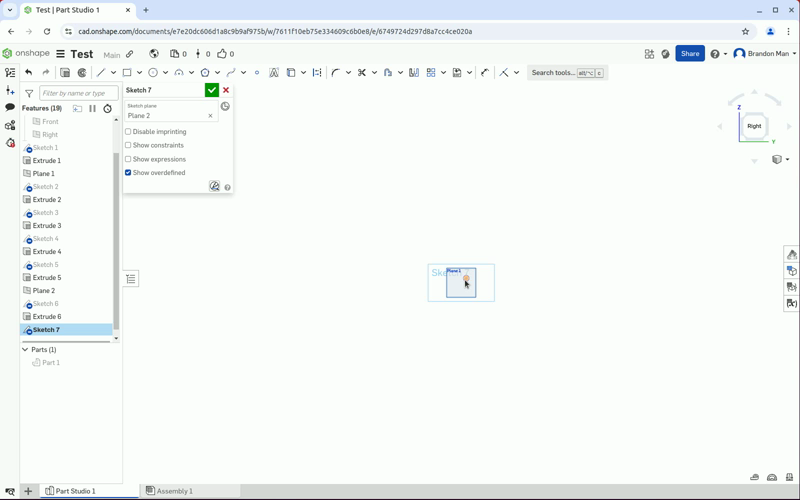
scroll(6)
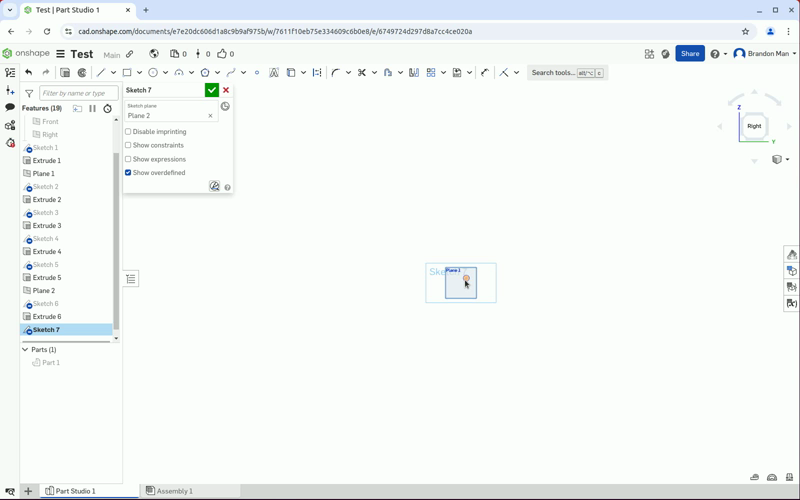
scroll(6)
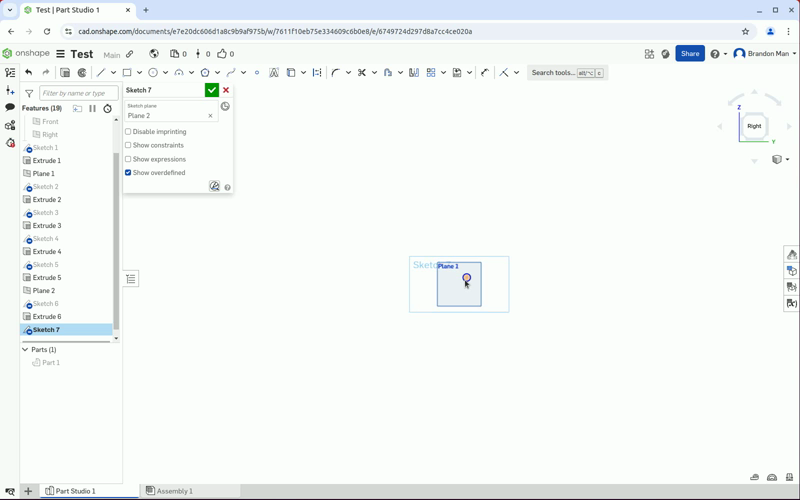
scroll(6)
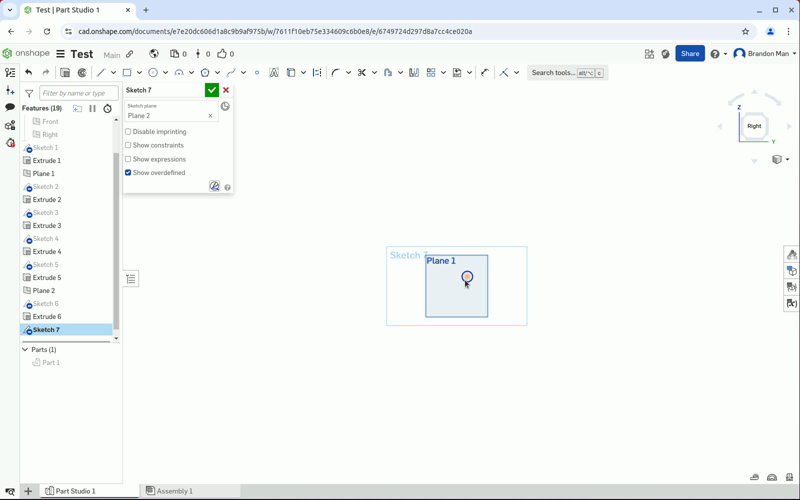
scroll(6)
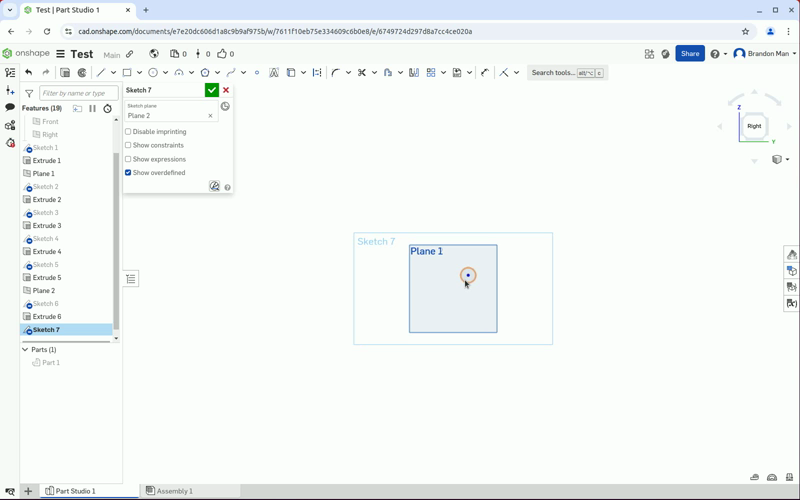
scroll(6)
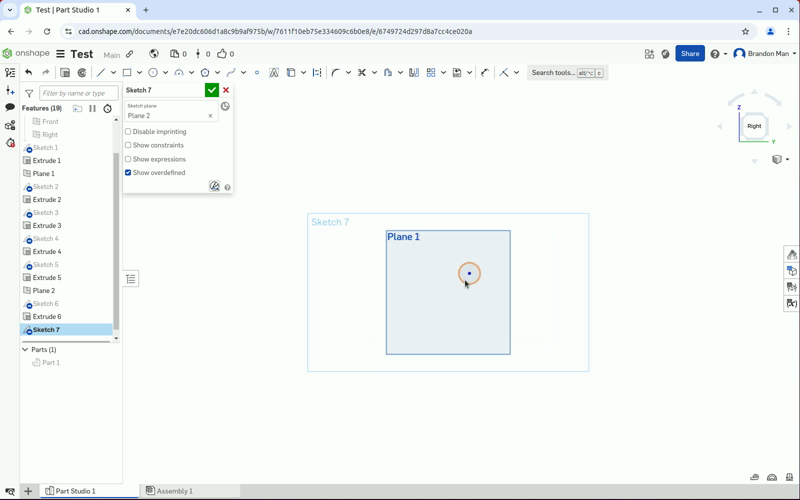
scroll(6)
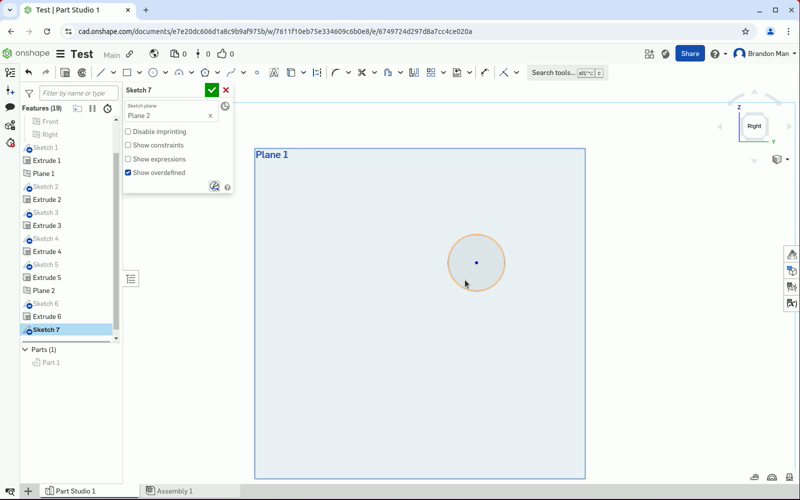
click(465, 279)
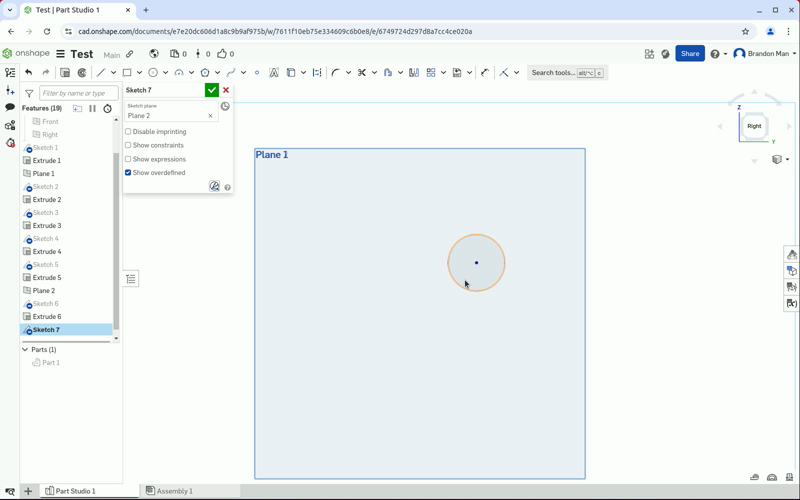
scroll(-6)
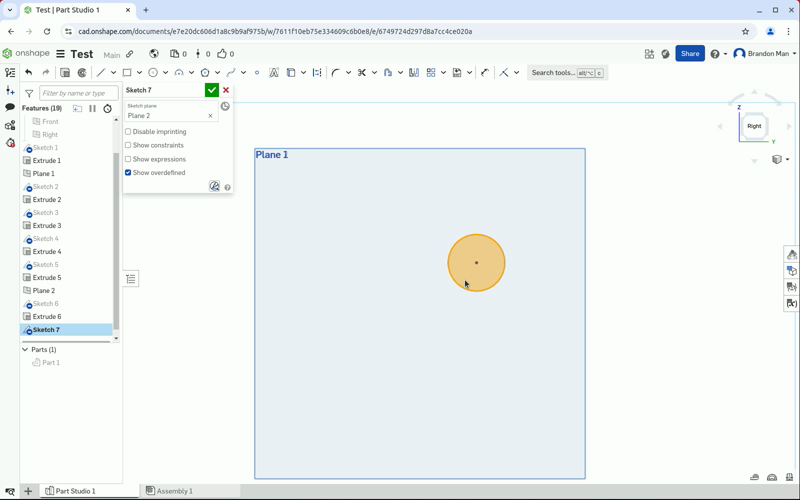
scroll(-6)
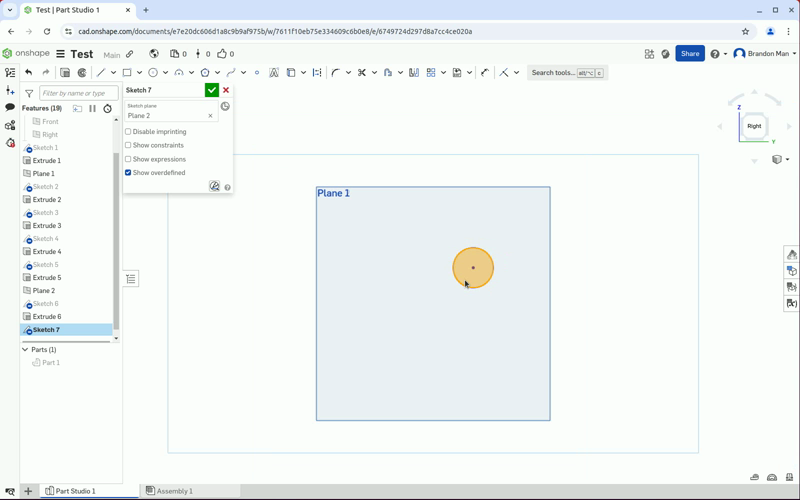
scroll(-6)
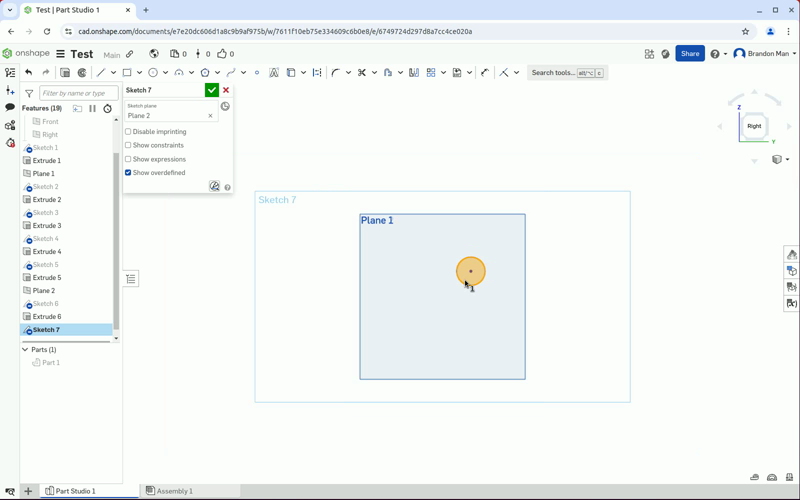
scroll(-6)
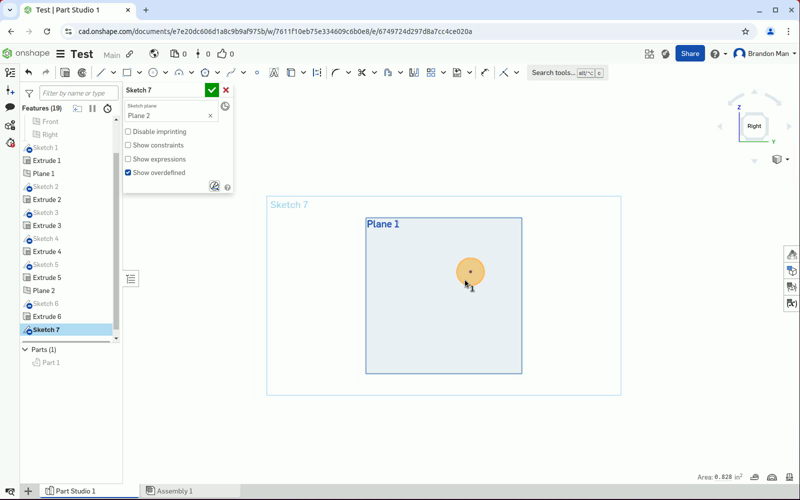
scroll(-6)
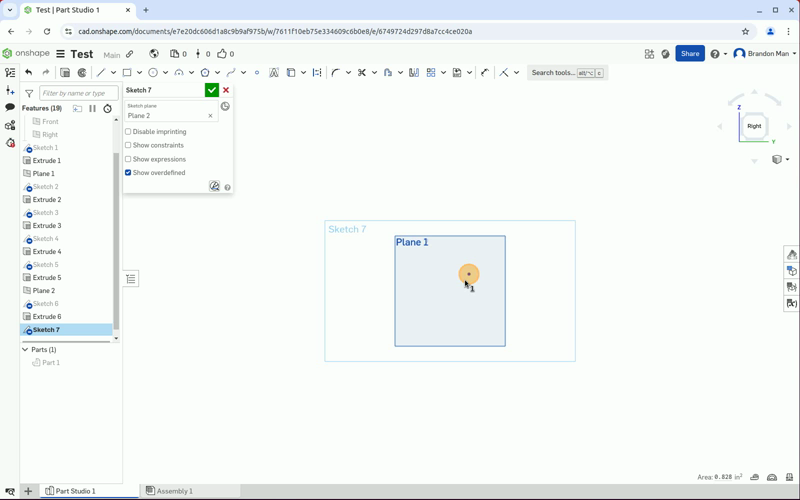
scroll(-6)
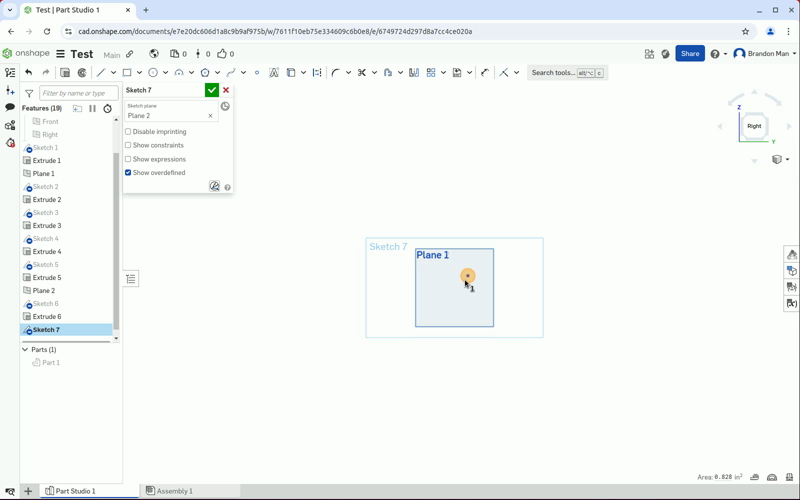
scroll(-6)
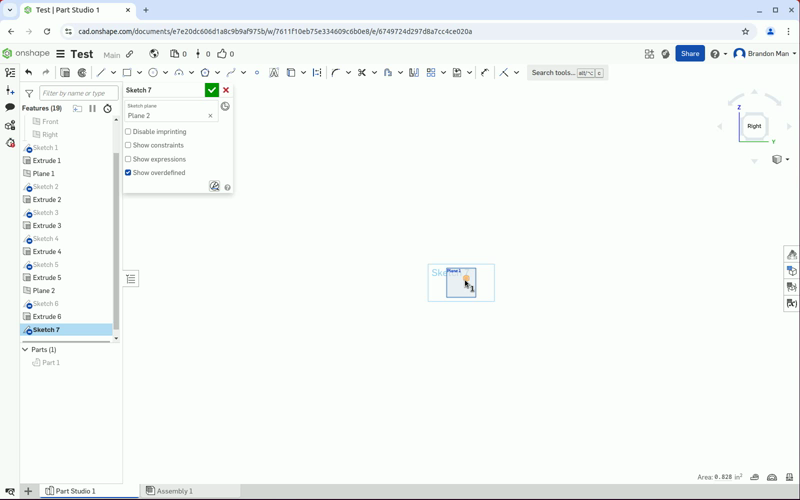
mouse_move(73, 352)
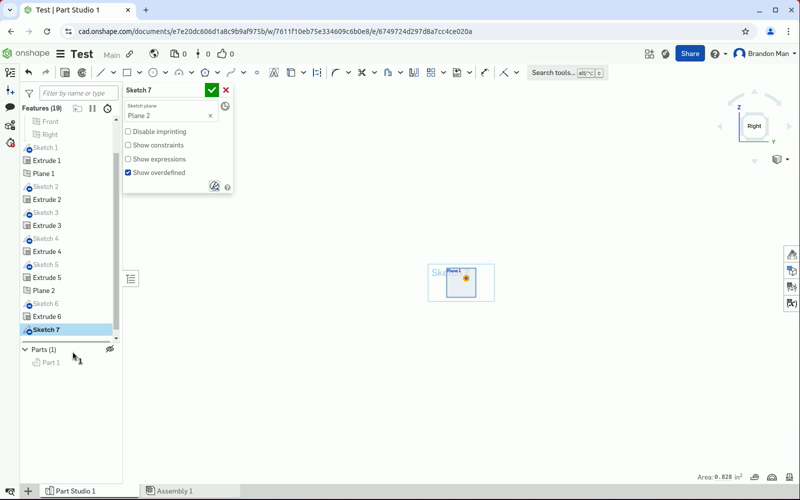
key(shift+y)
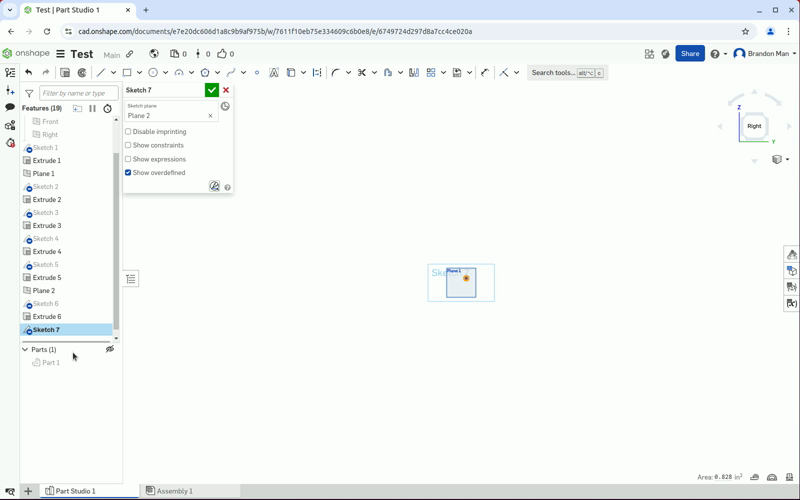
key(shift+e)
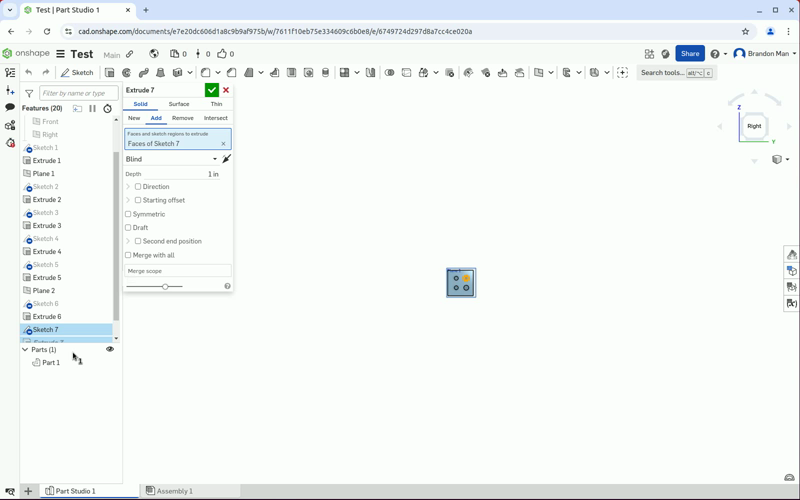
mouse_move(143, 106)
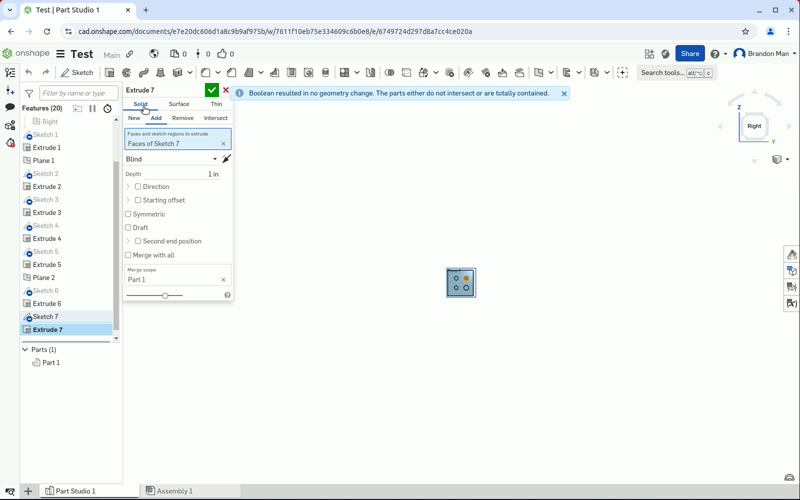
click(143, 106)
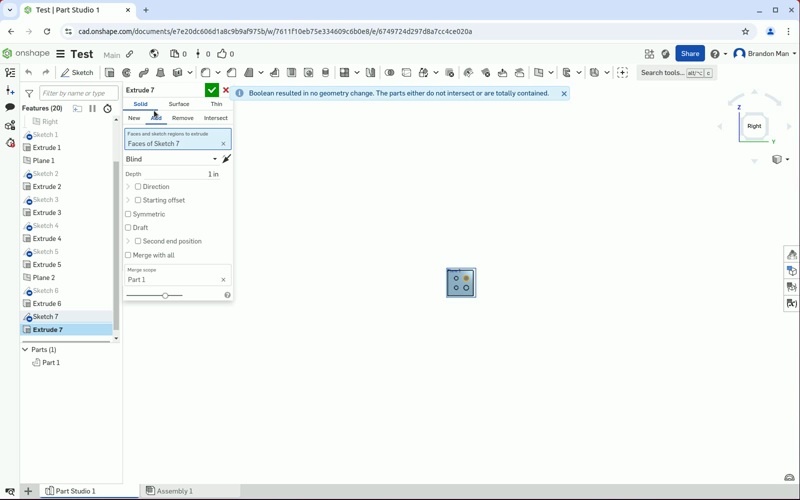
mouse_move(186, 120)
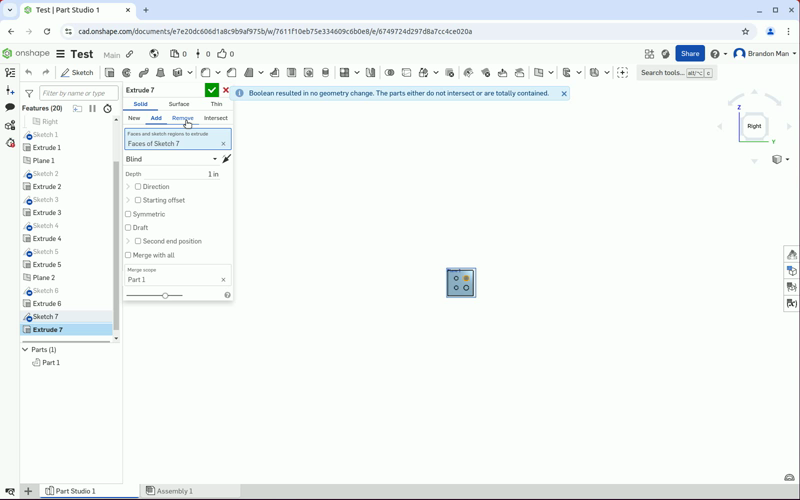
click(186, 120)
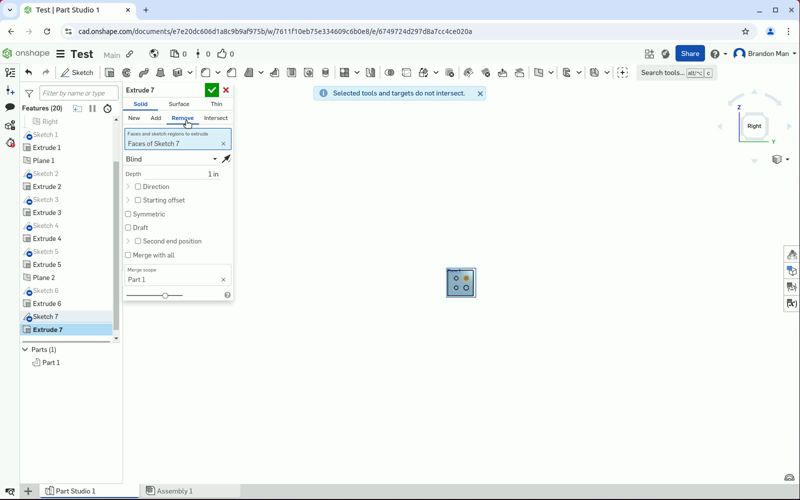
key(tab, 4)
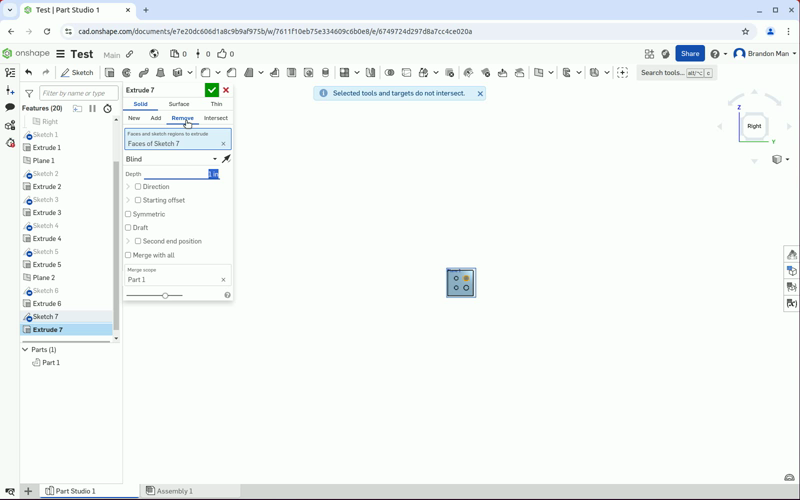
text(2.648)
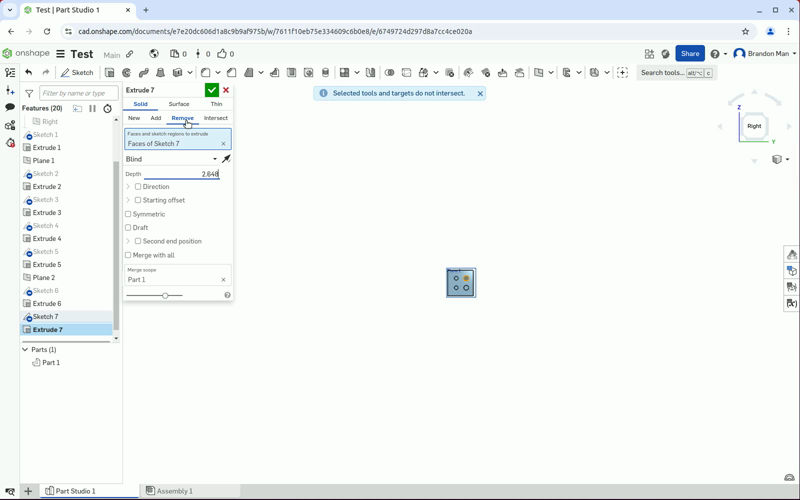
key(tab, 6)
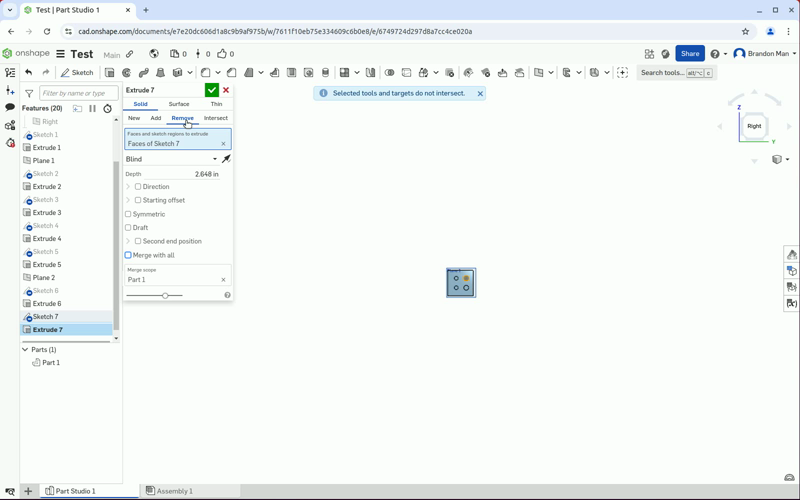
key(space)
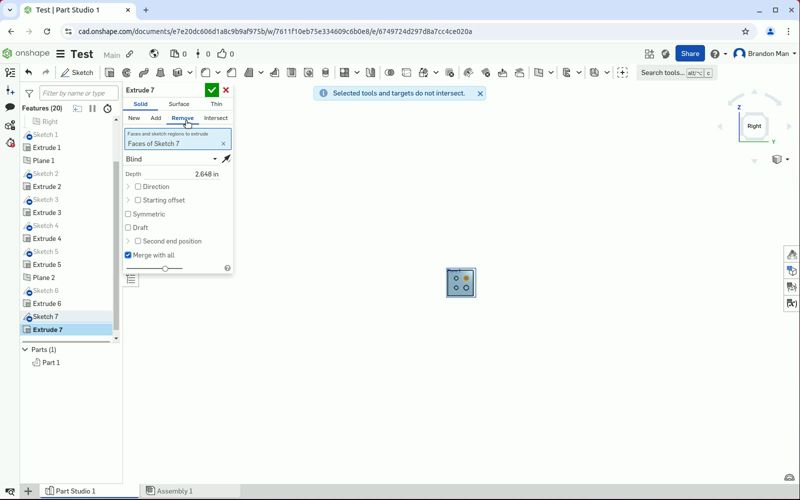
key(enter)
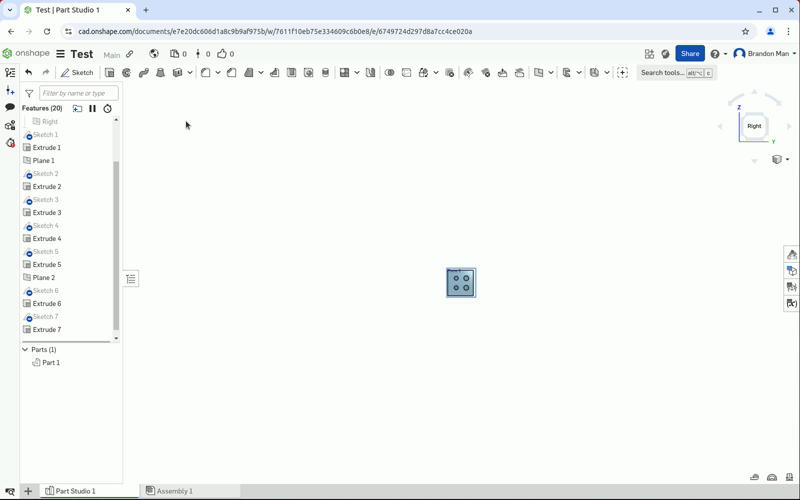
key(shift+h)
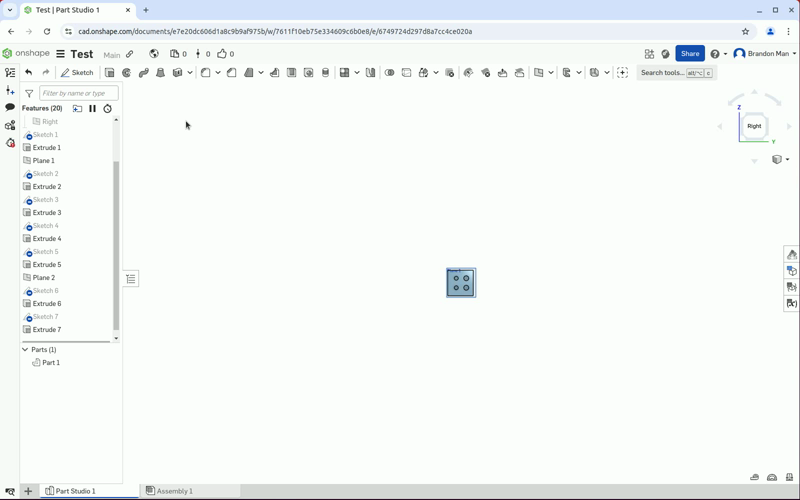
key(shift+h)
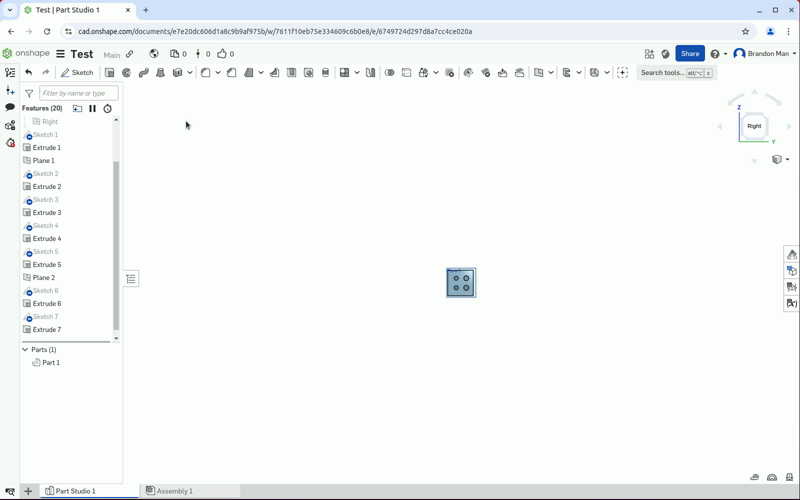
mouse_move(69, 137)
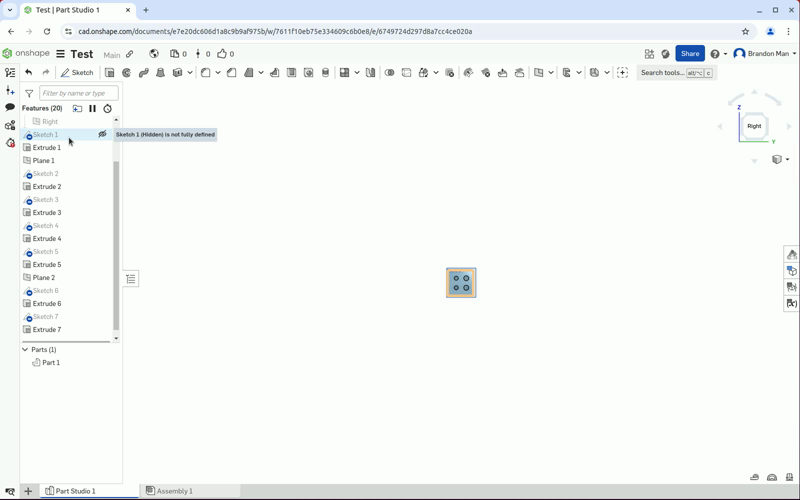
click(69, 137)
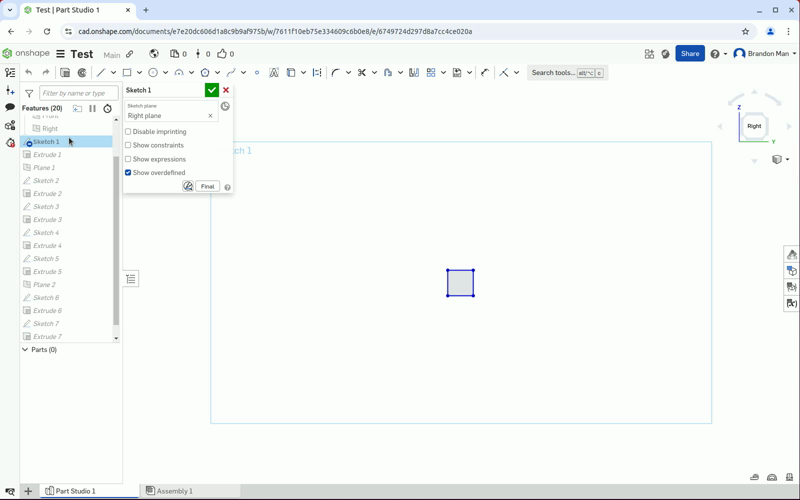
mouse_move(229, 92)
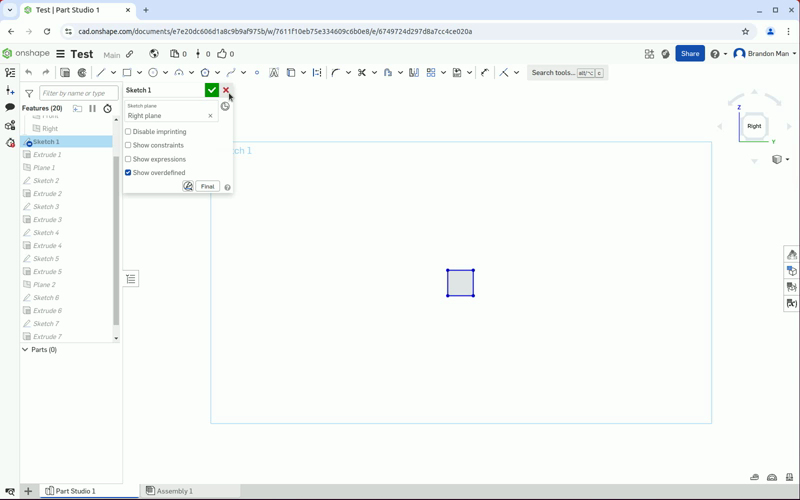
click(229, 92)
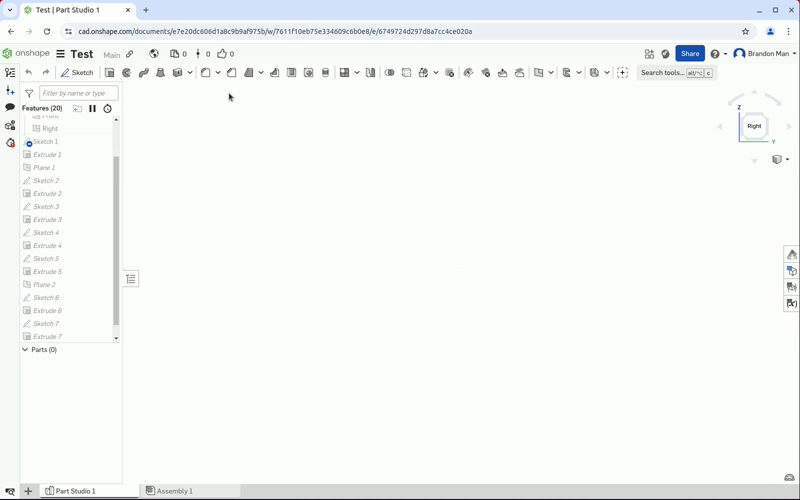
key(shift+s)
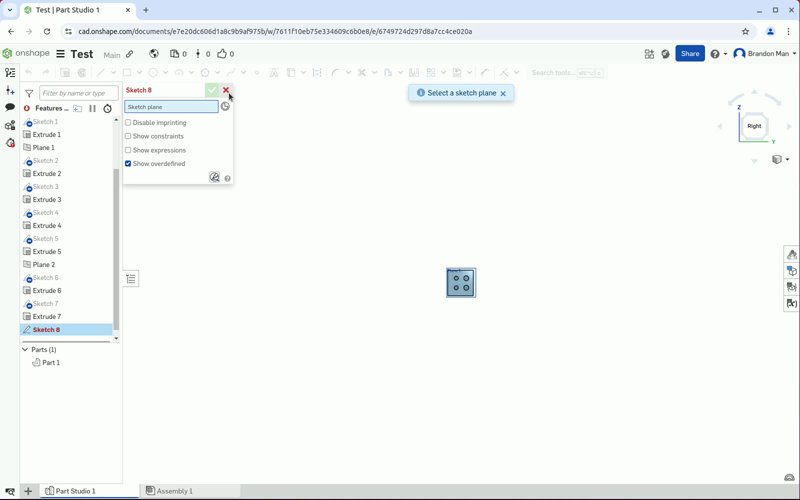
mouse_move(69, 267)
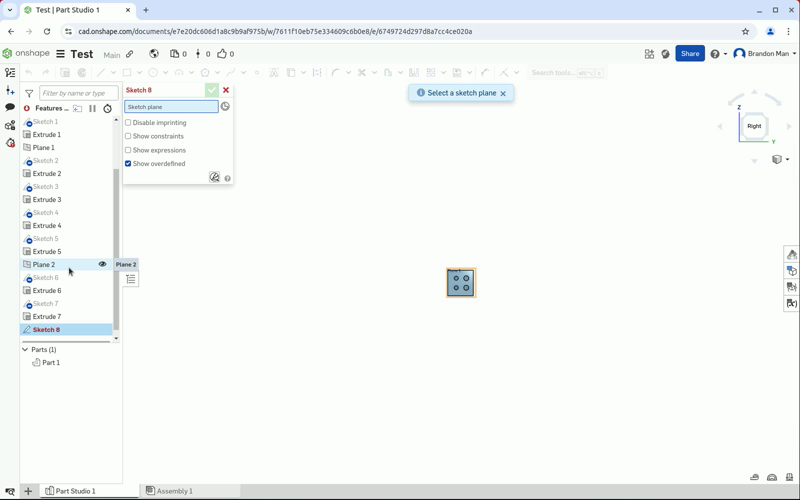
click(69, 267)
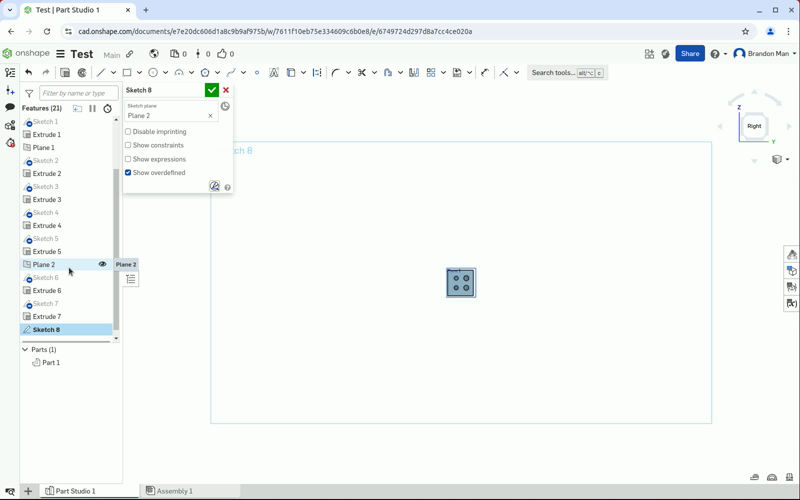
mouse_move(73, 352)
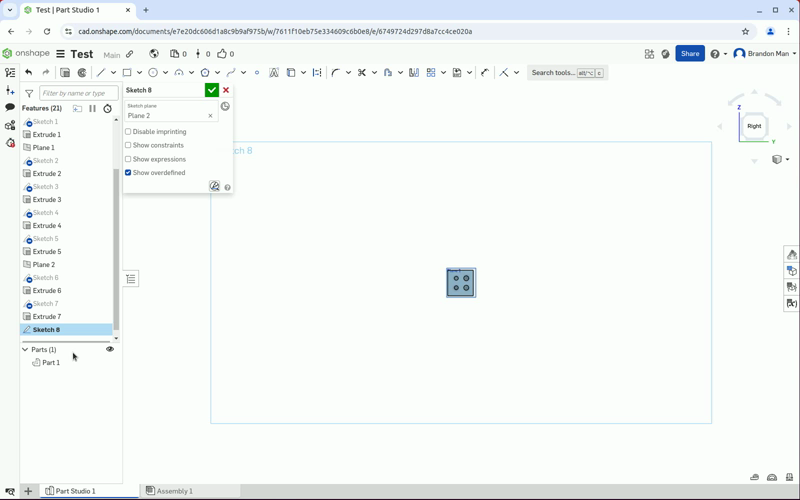
key(y)
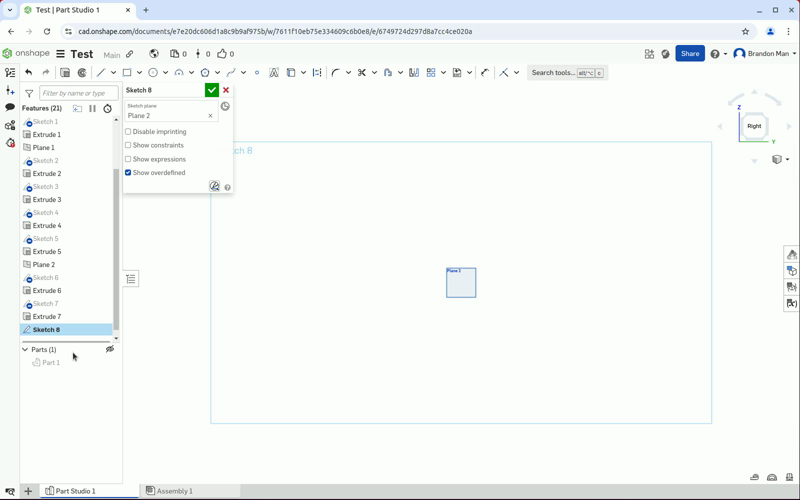
key(c)
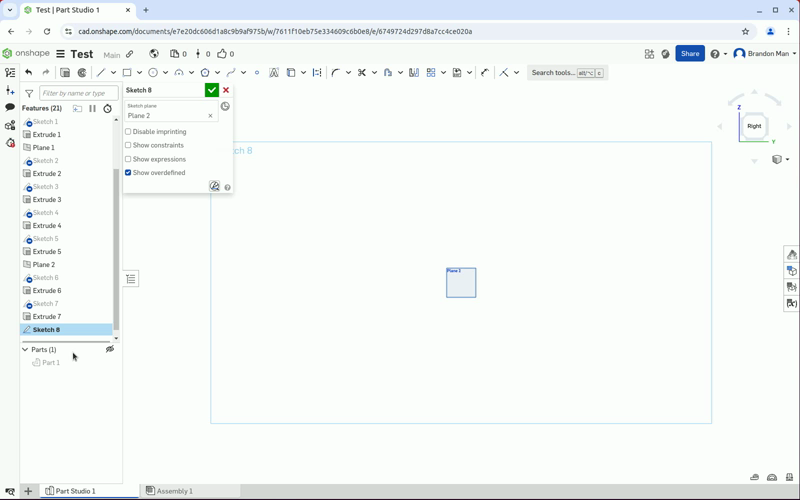
key_down(shift)
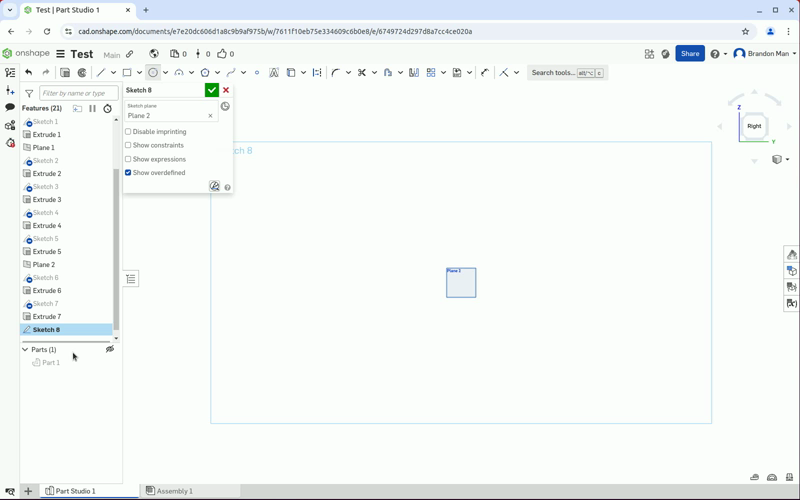
mouse_move(466, 287)
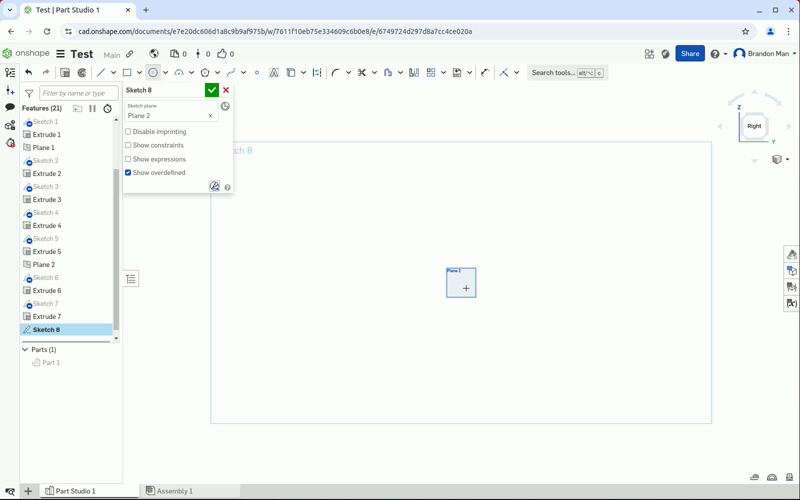
click(466, 287)
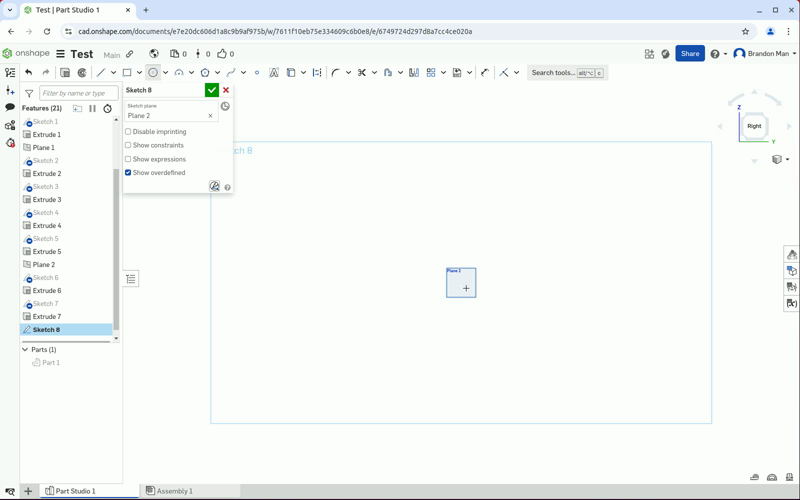
key_up(shift)
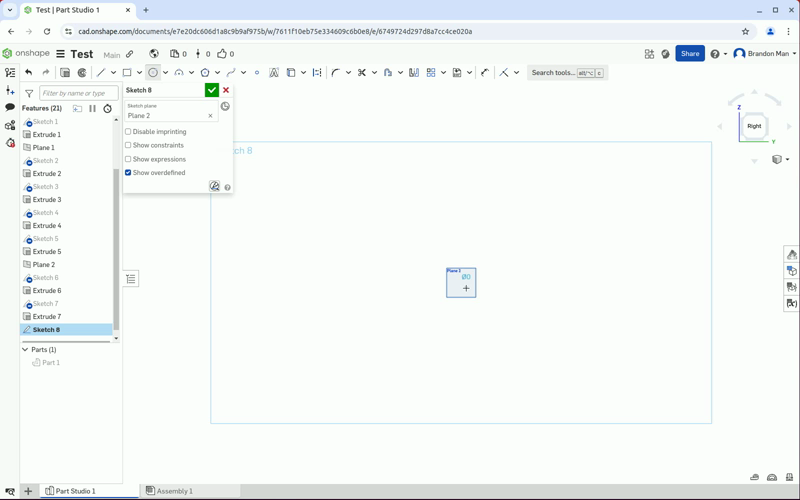
mouse_move(468, 287)
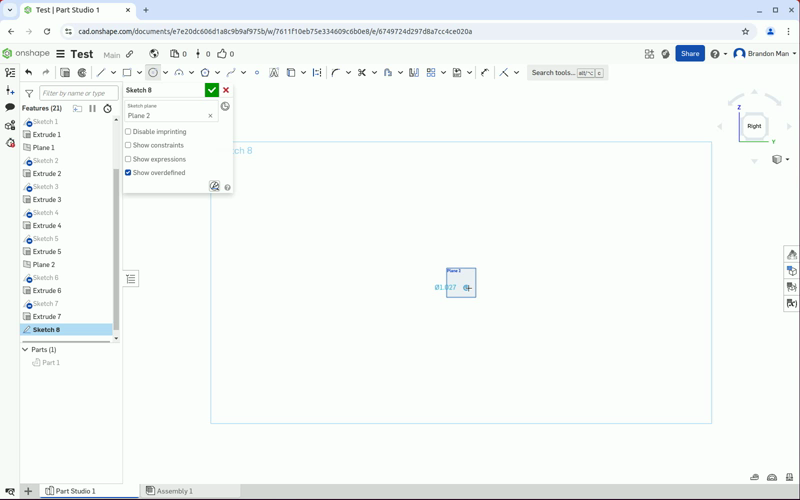
scroll(6)
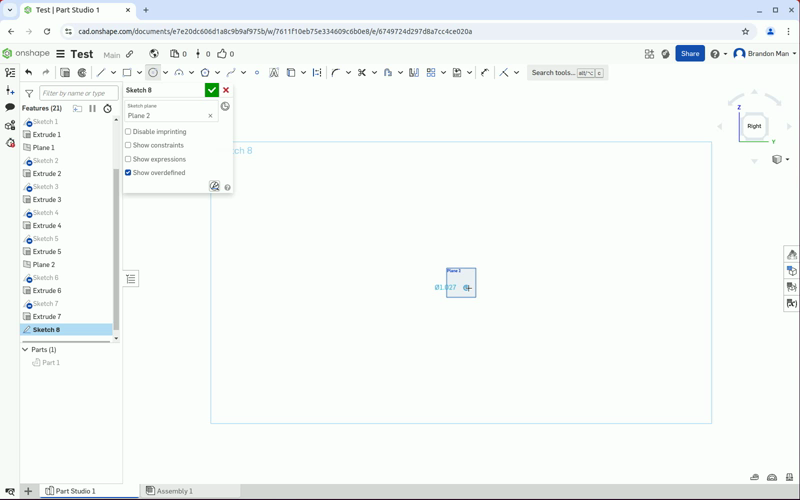
scroll(6)
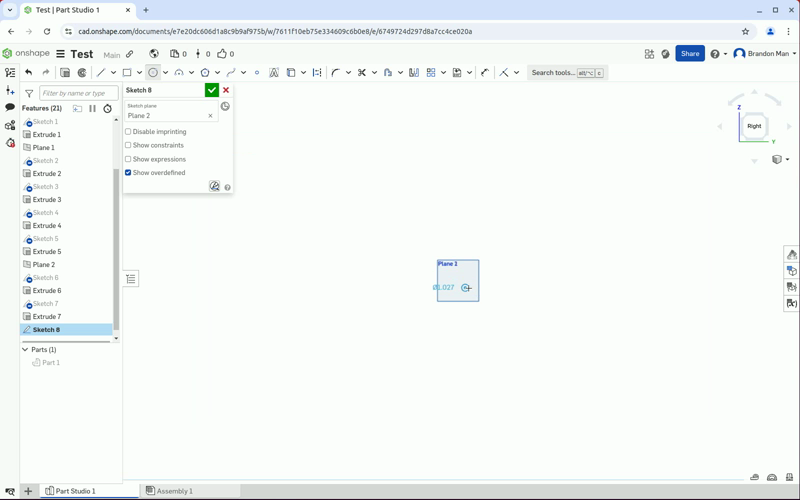
scroll(6)
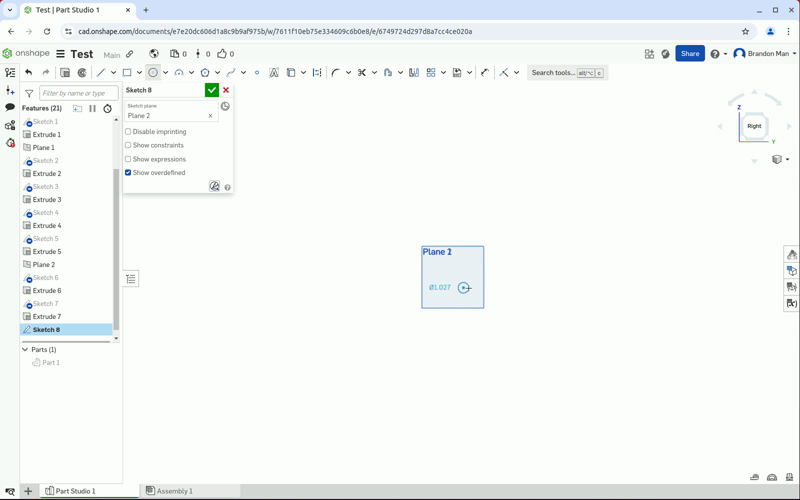
scroll(6)
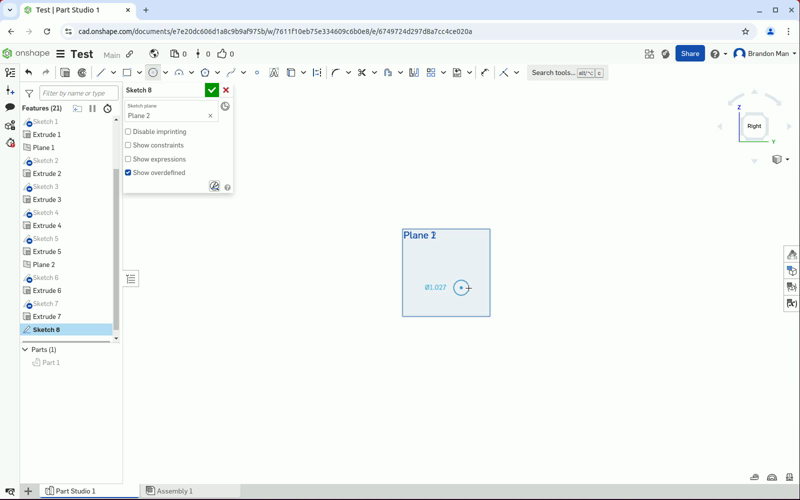
scroll(6)
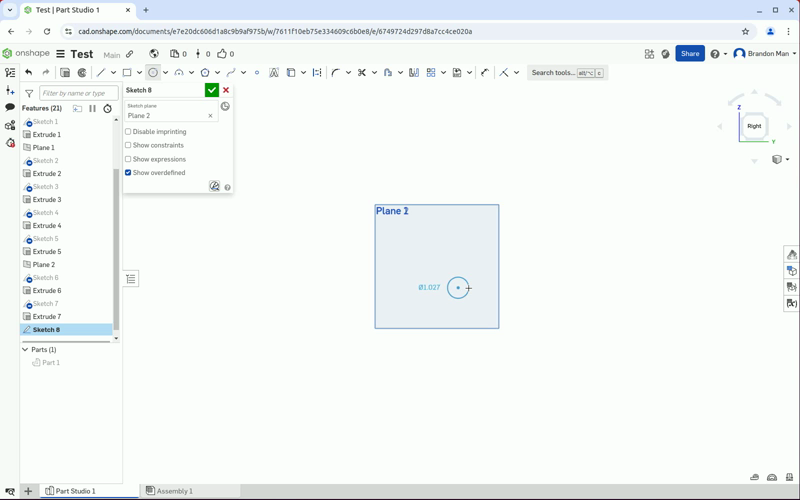
scroll(6)
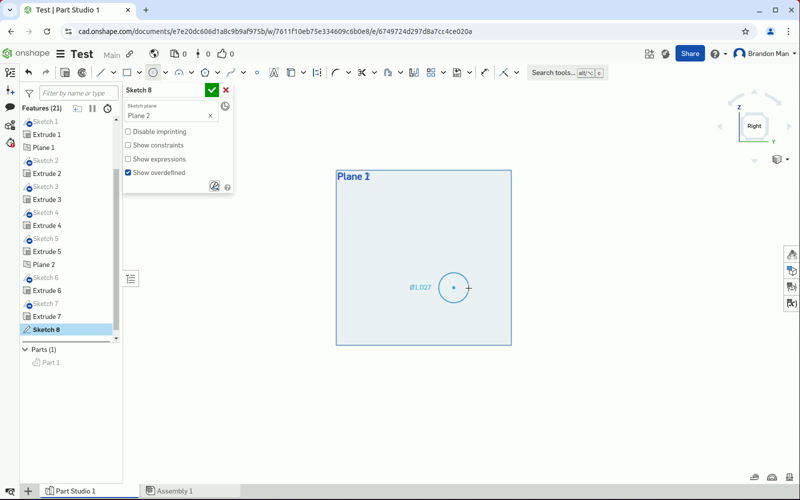
scroll(6)
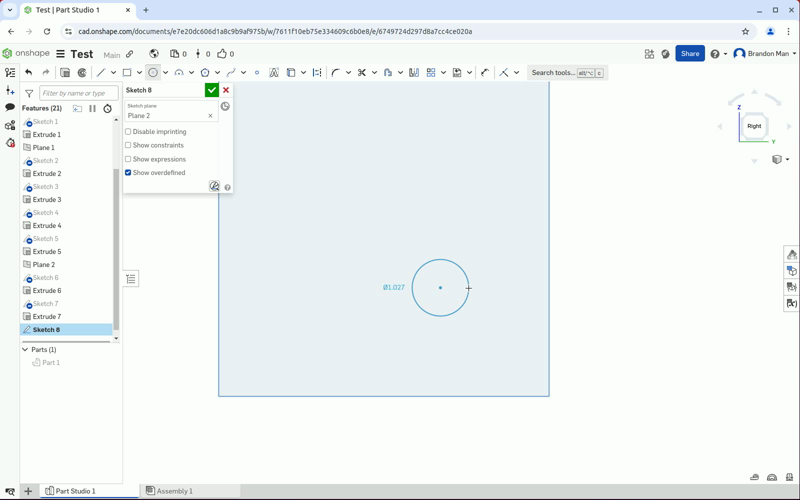
click(468, 287)
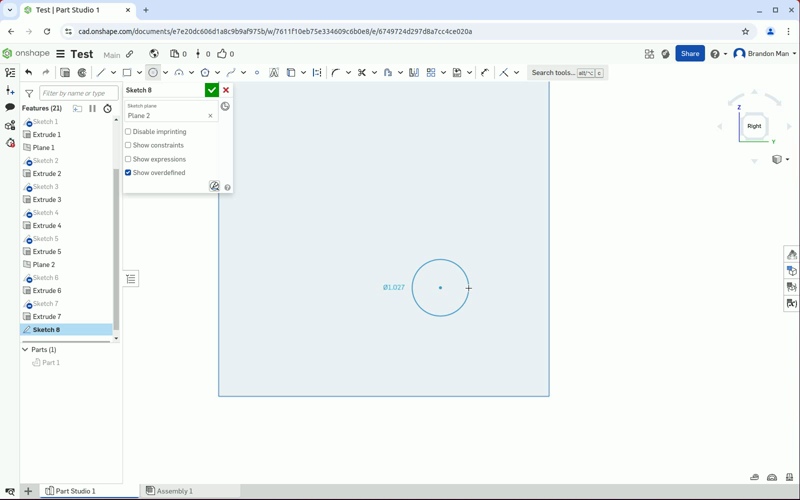
scroll(-6)
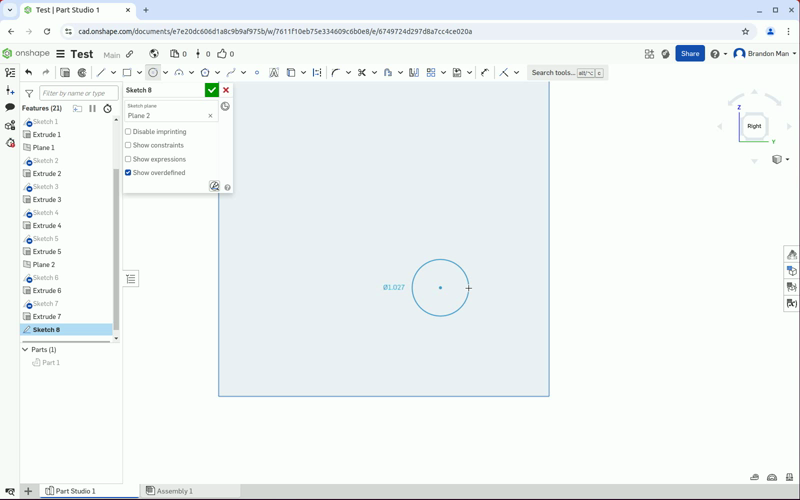
scroll(-6)
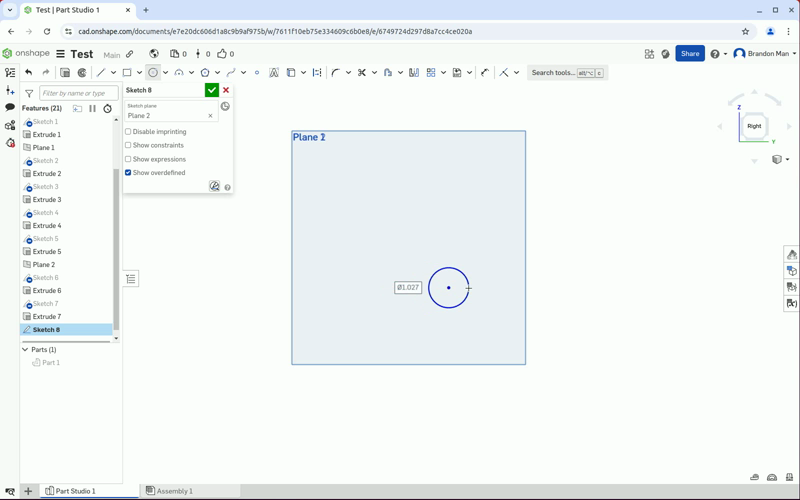
scroll(-6)
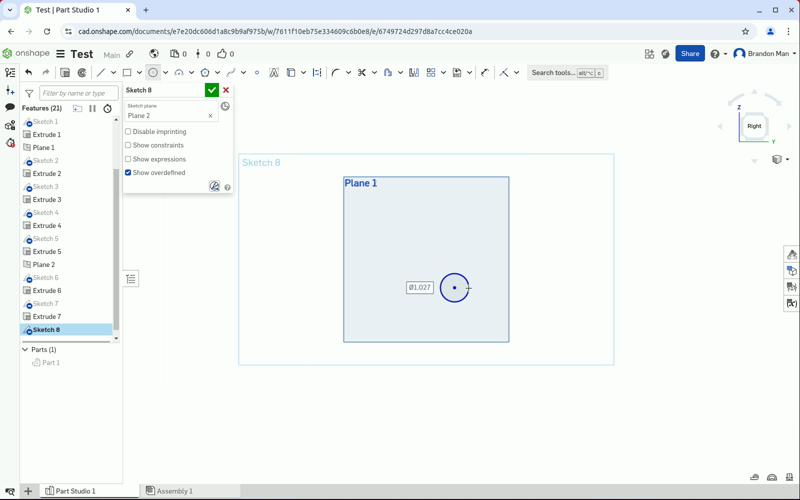
scroll(-6)
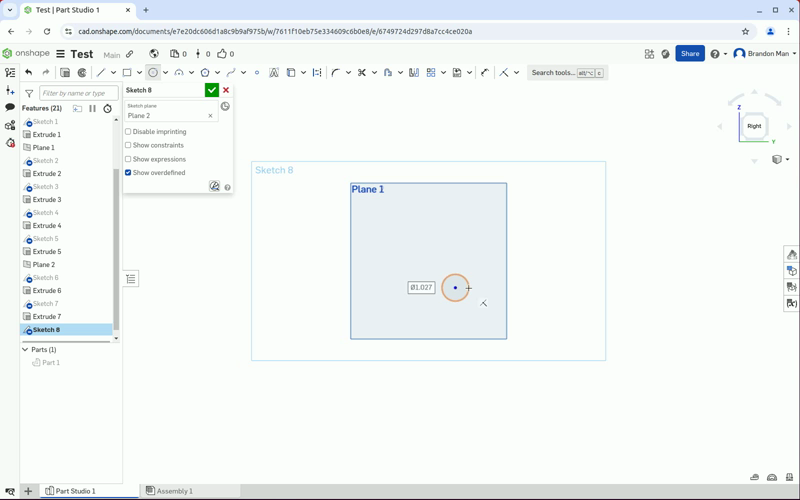
scroll(-6)
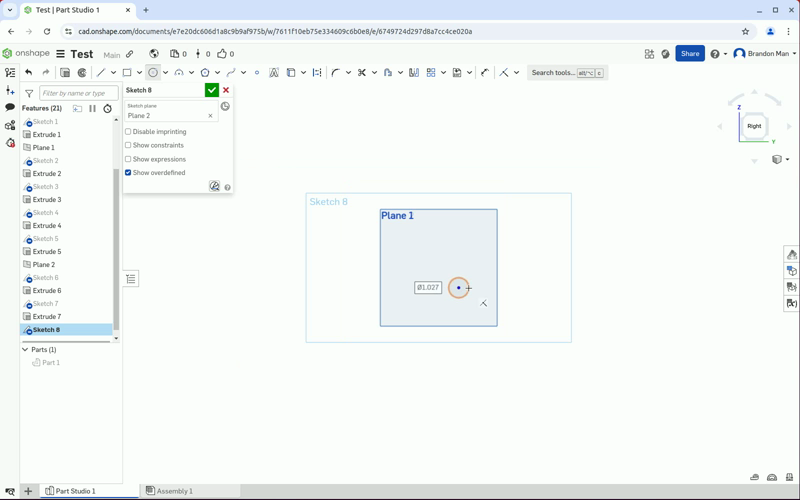
scroll(-6)
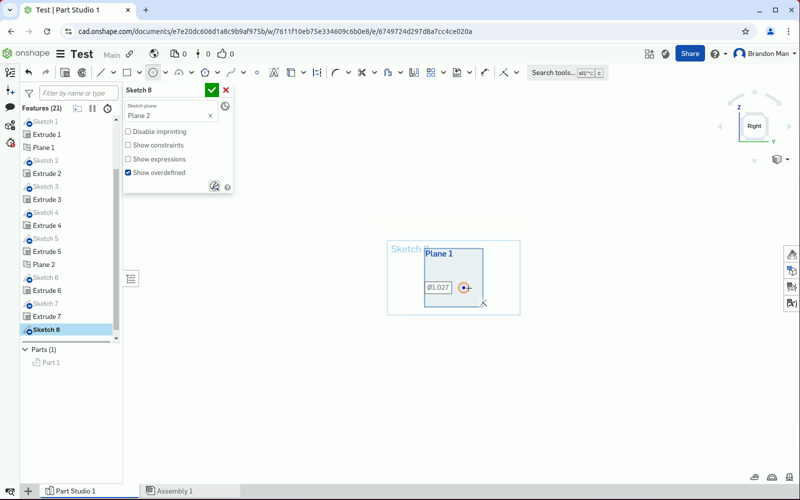
scroll(-6)
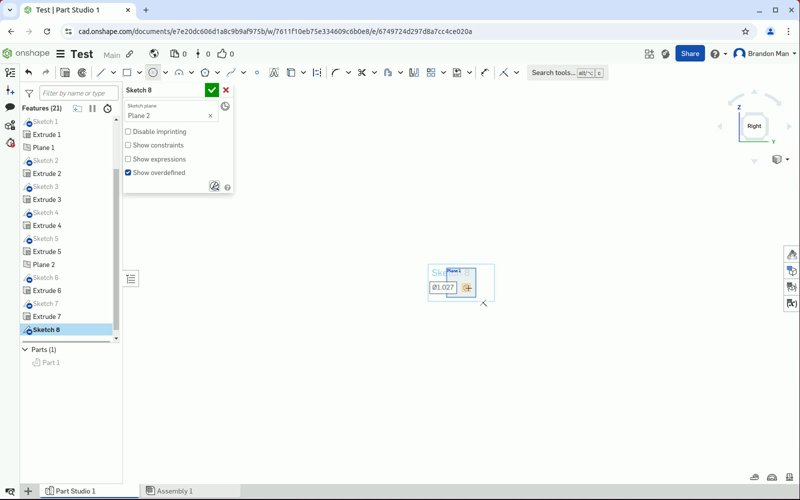
key(esc)
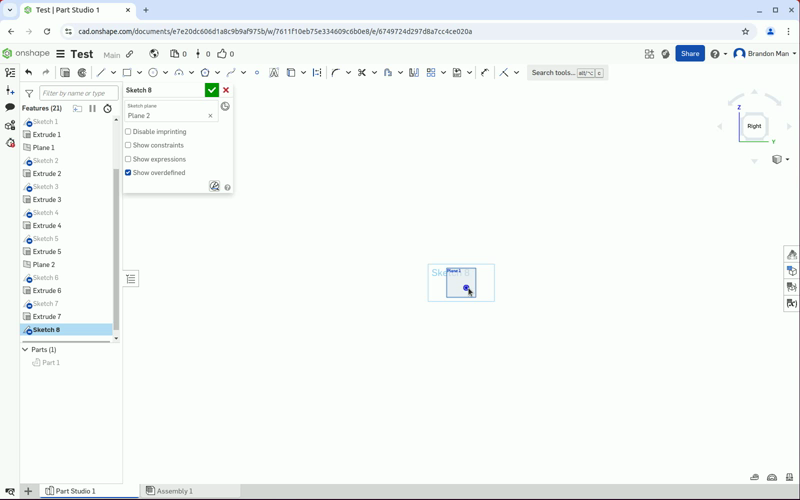
mouse_move(466, 286)
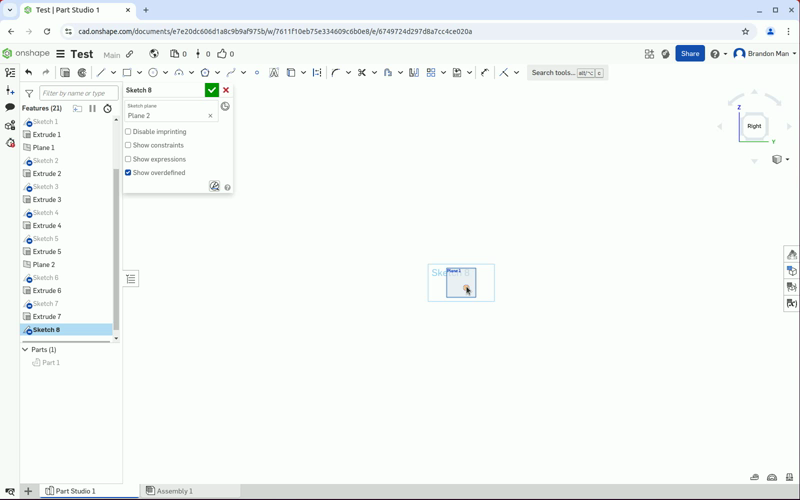
scroll(6)
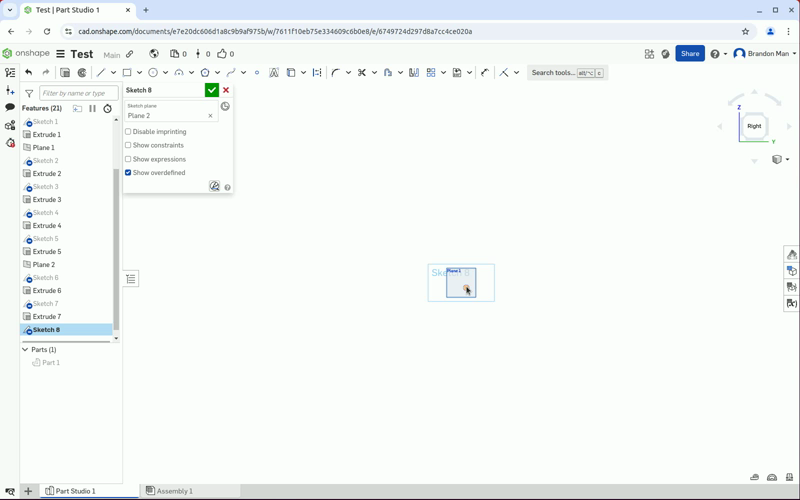
scroll(6)
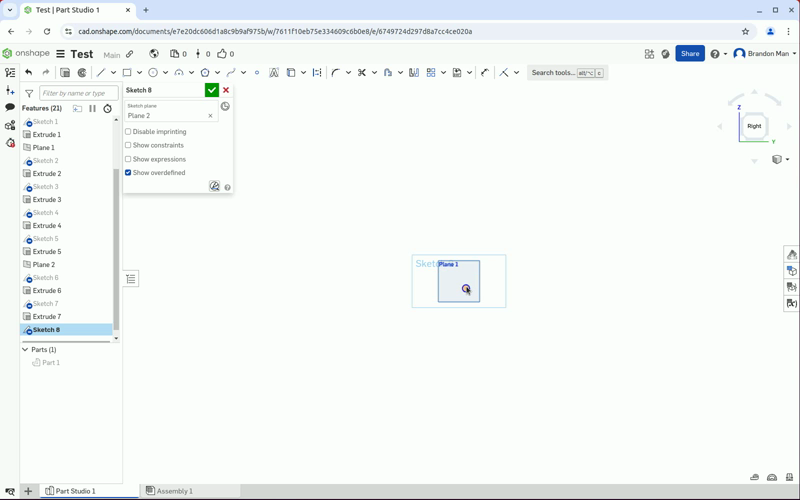
scroll(6)
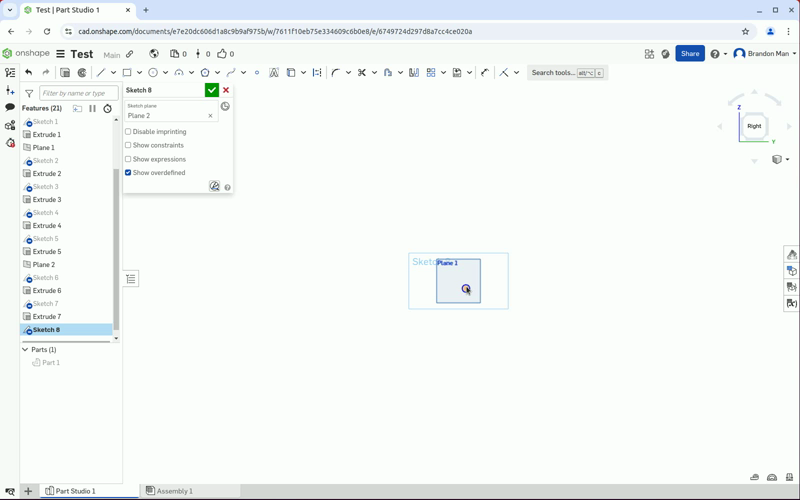
scroll(6)
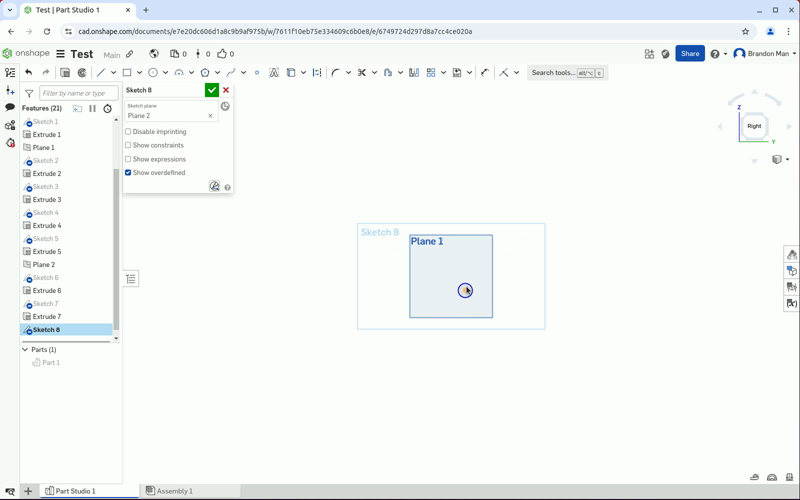
scroll(6)
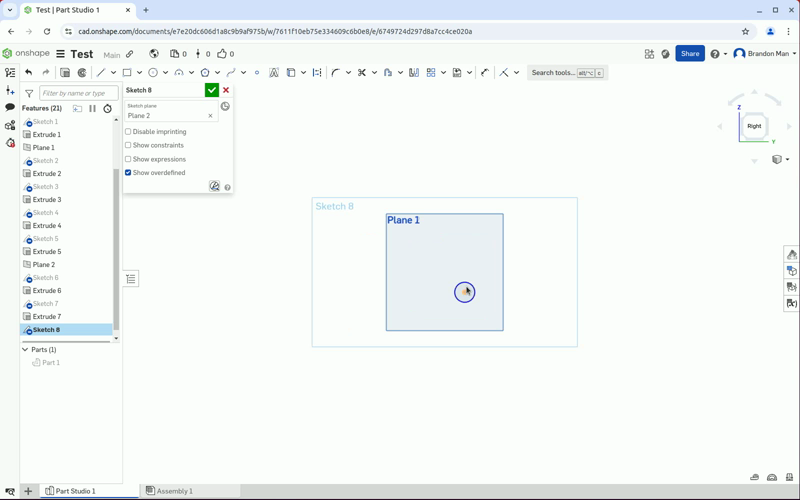
scroll(6)
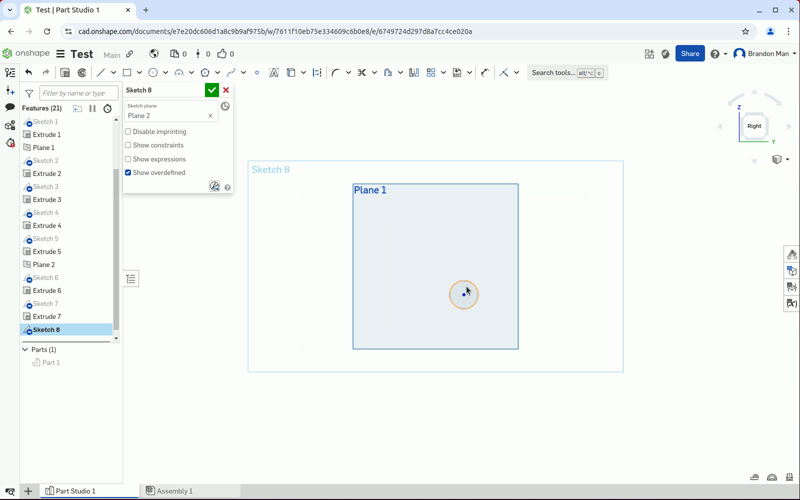
scroll(6)
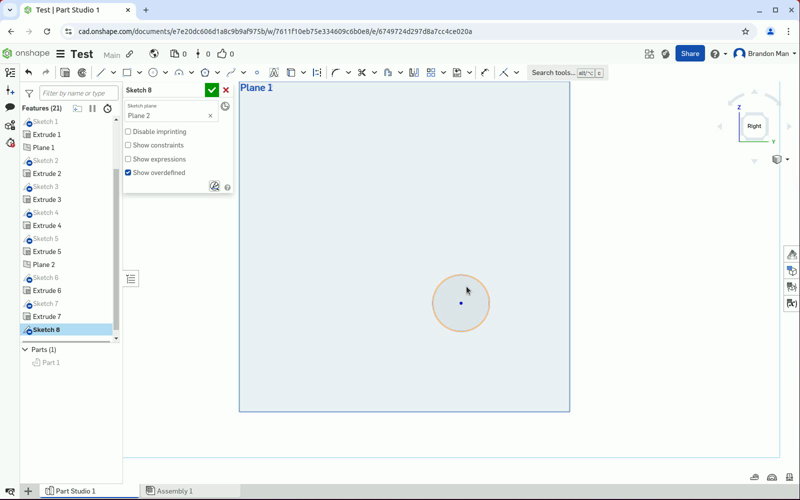
click(466, 286)
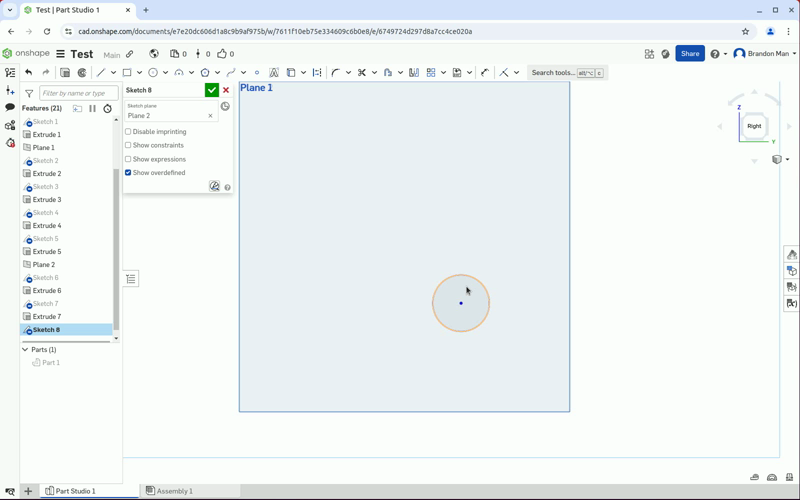
scroll(-6)
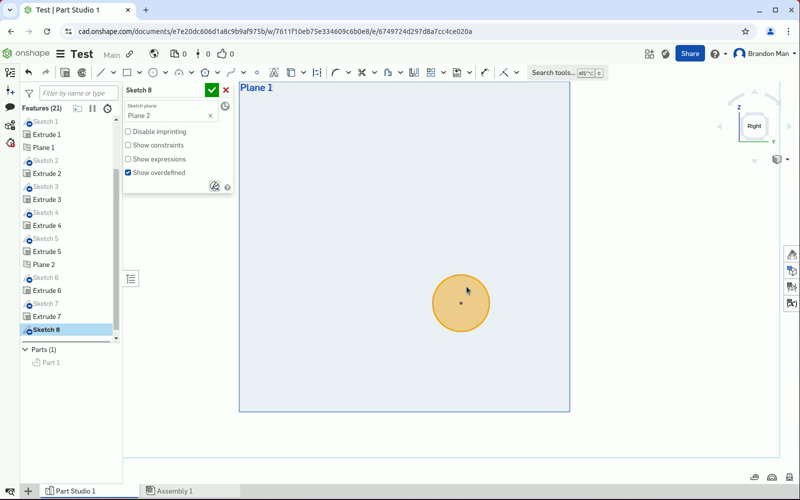
scroll(-6)
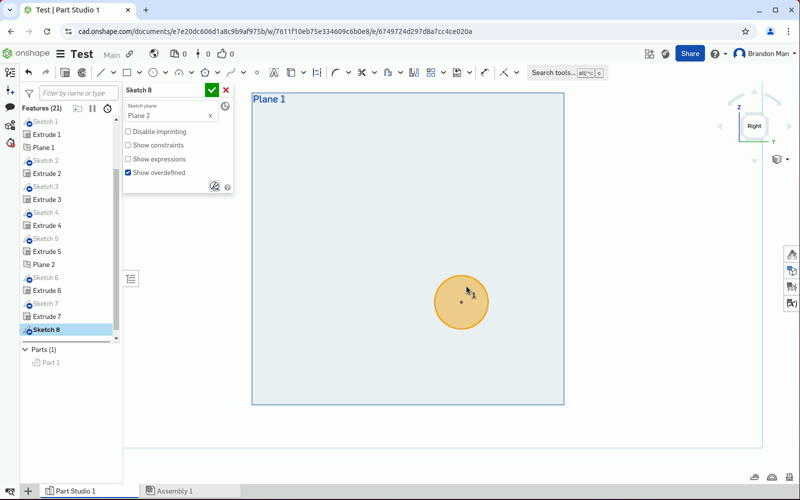
scroll(-6)
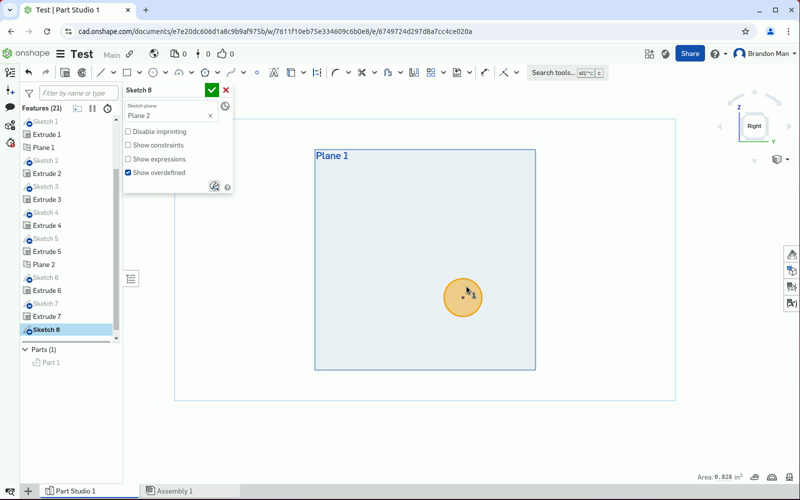
scroll(-6)
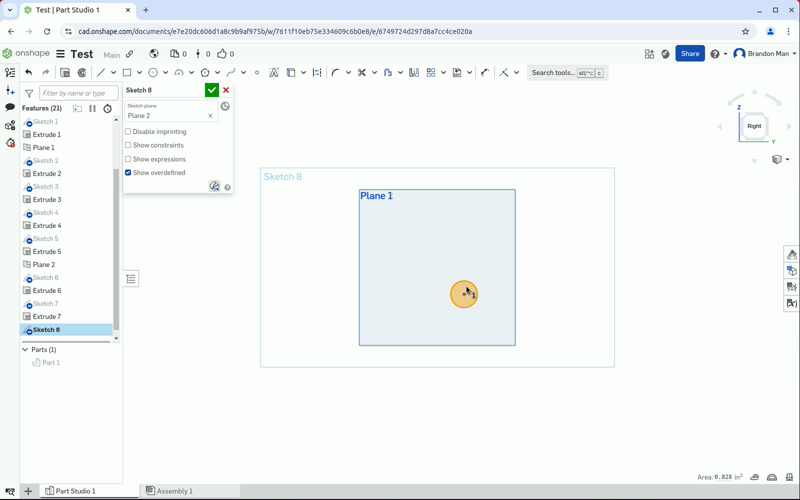
scroll(-6)
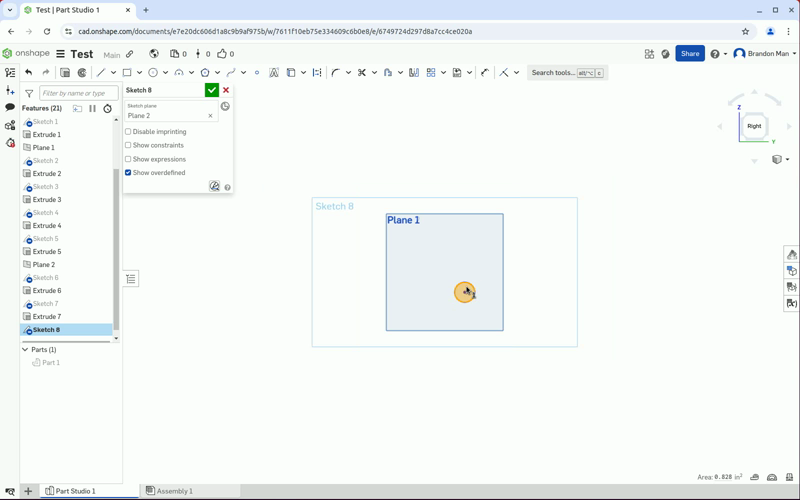
scroll(-6)
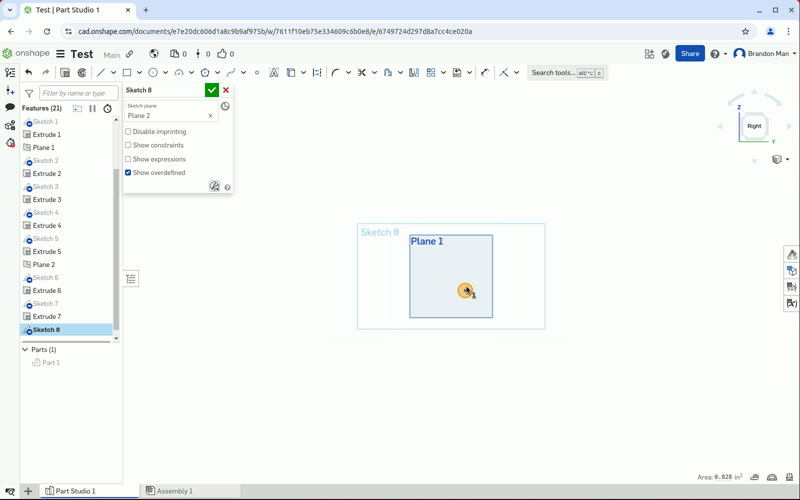
scroll(-6)
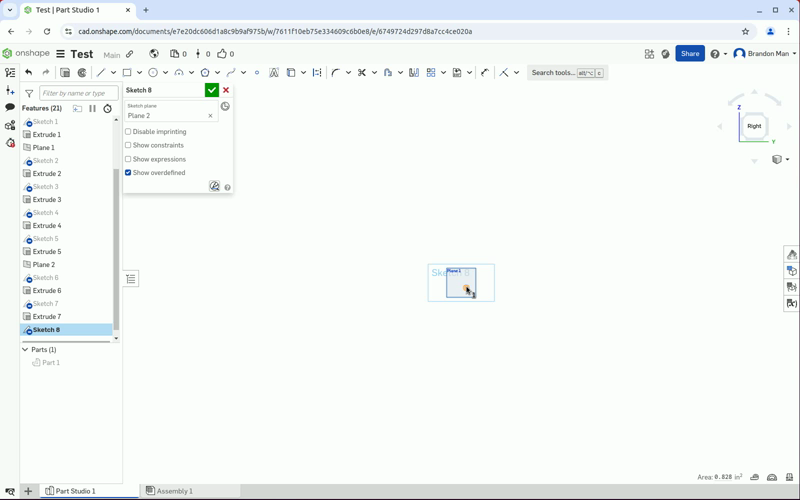
mouse_move(73, 352)
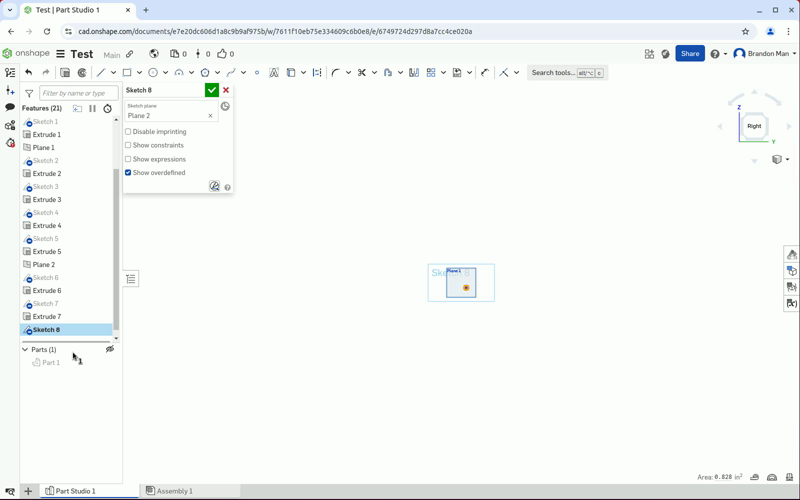
key(shift+y)
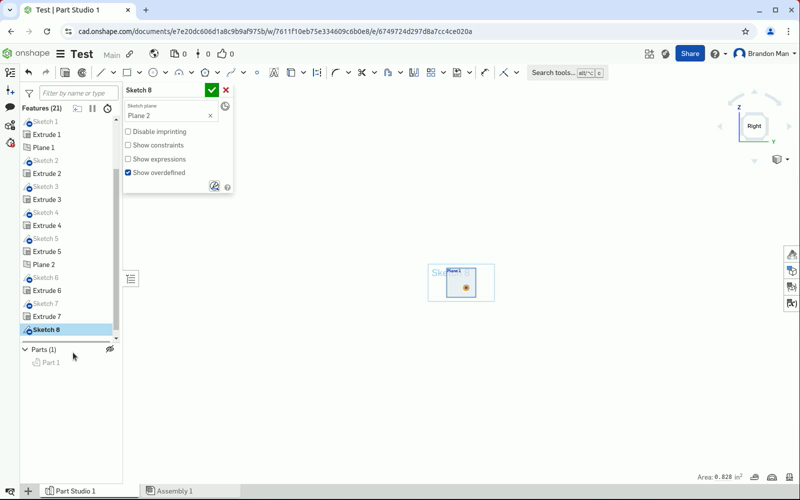
key(shift+e)
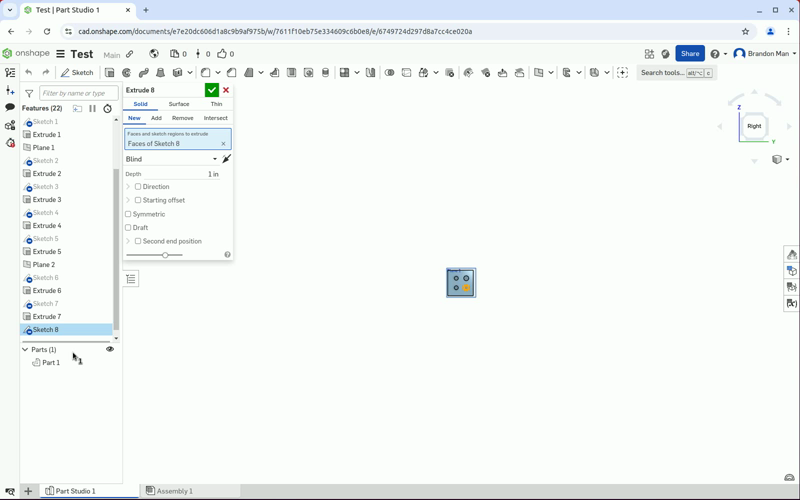
mouse_move(143, 106)
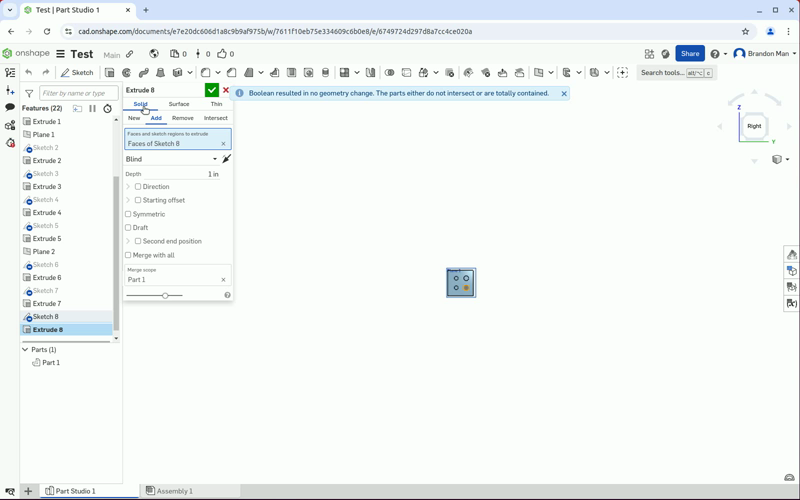
click(143, 106)
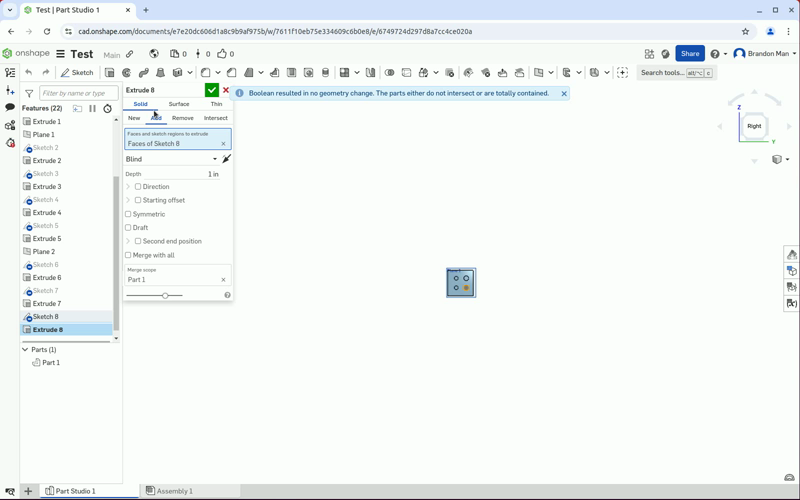
mouse_move(186, 120)
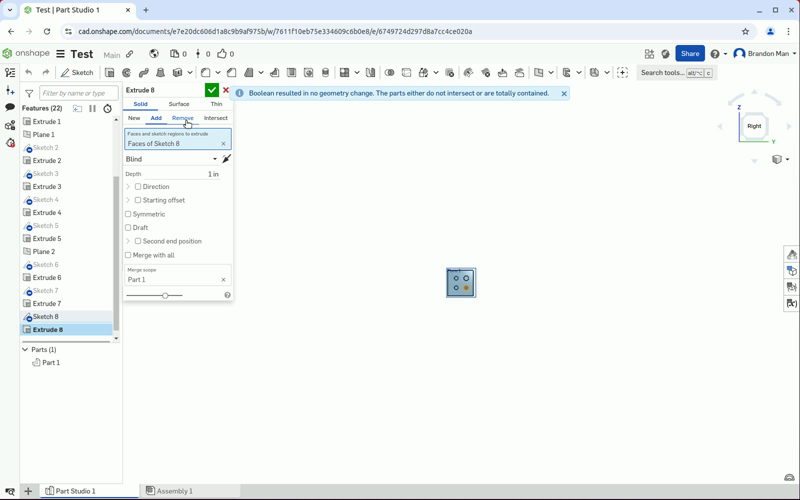
click(186, 120)
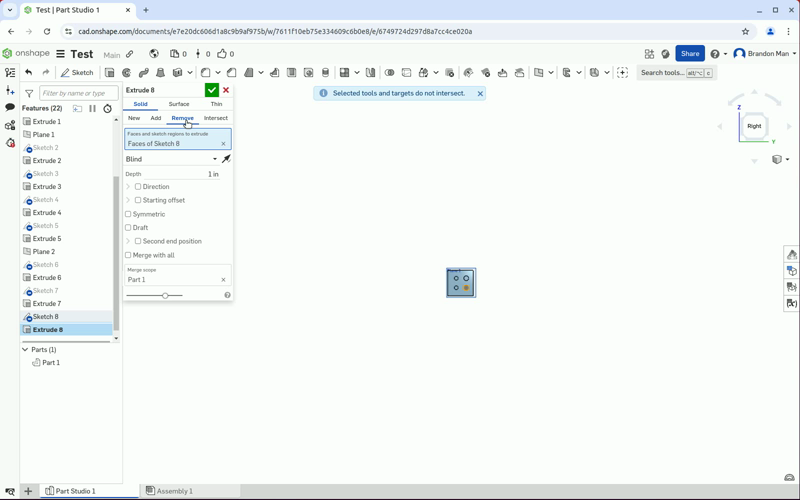
key(tab, 4)
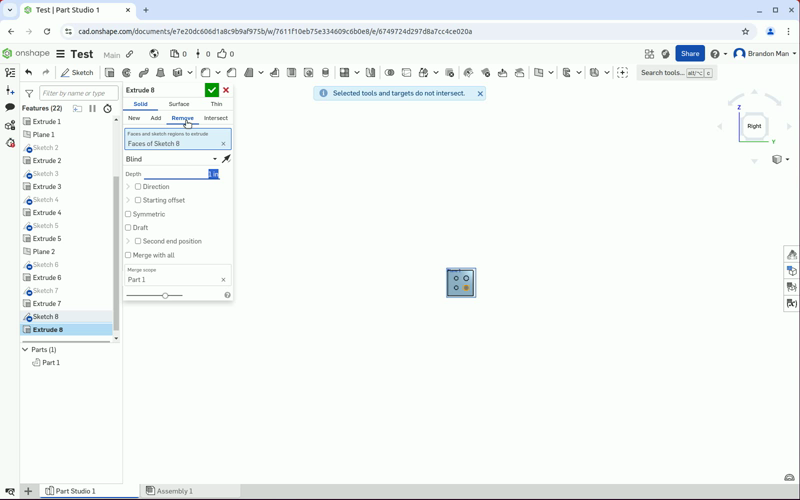
text(2.648)
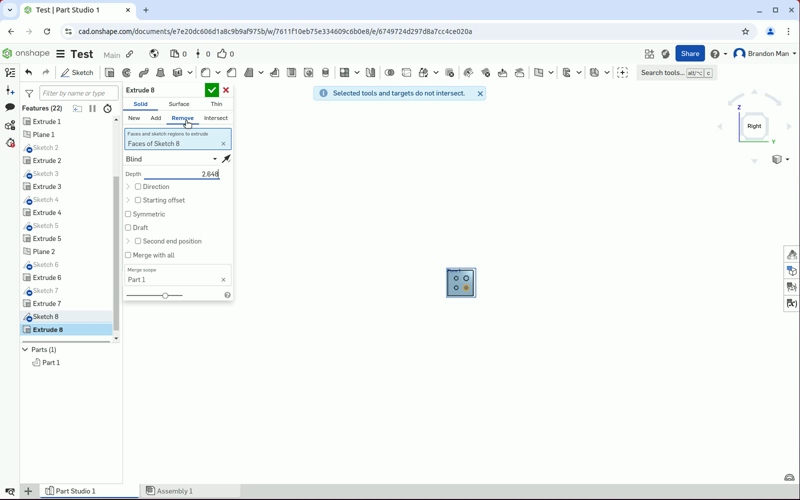
key(tab, 6)
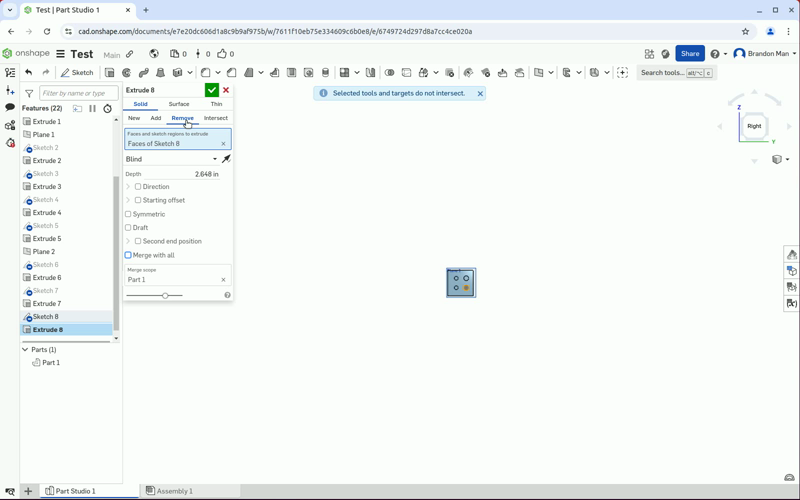
key(space)
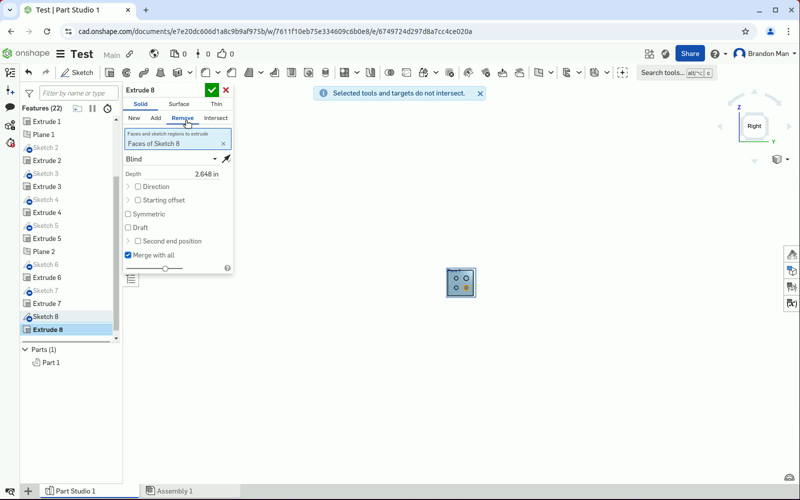
key(enter)
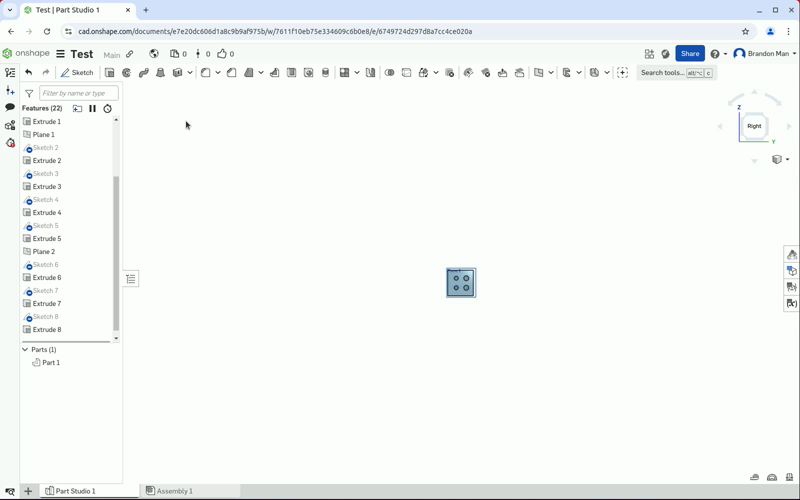
key(shift+h)
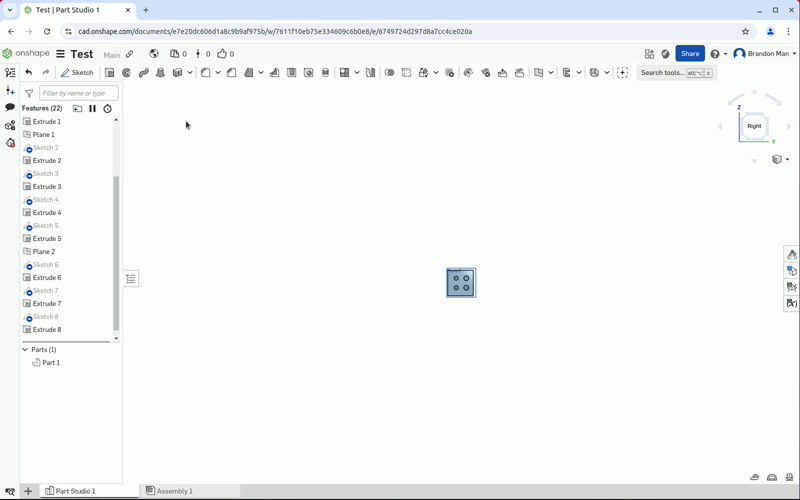
key(shift+h)
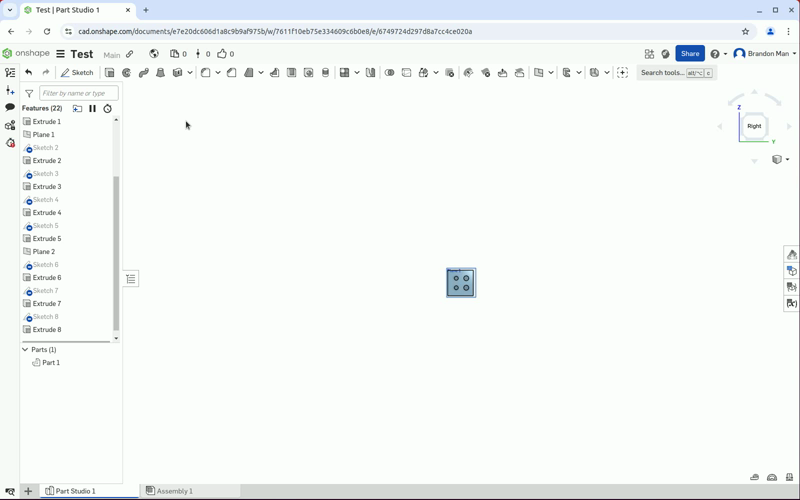
mouse_move(69, 111)
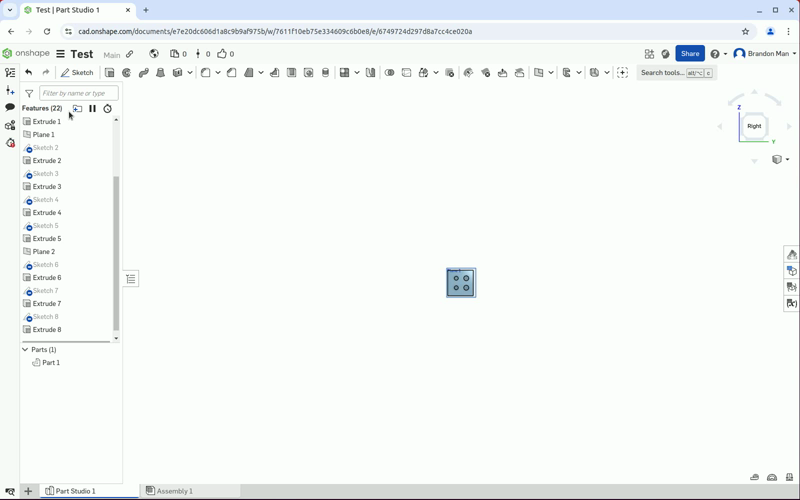
click(69, 111)
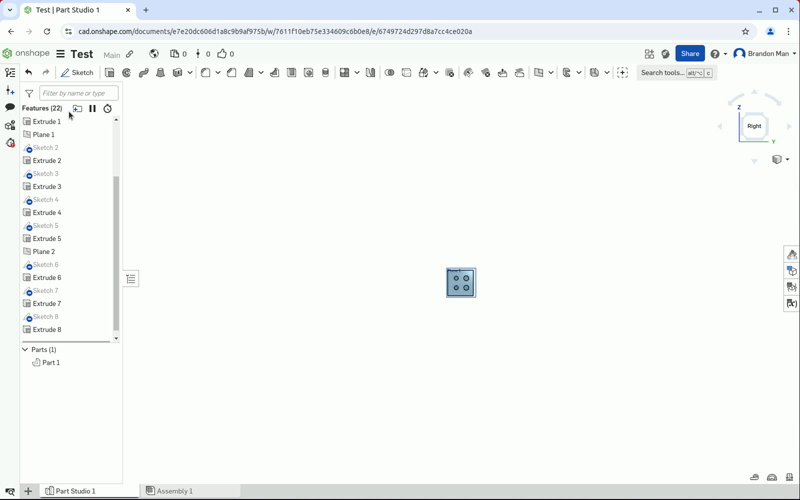
key(shift+s)
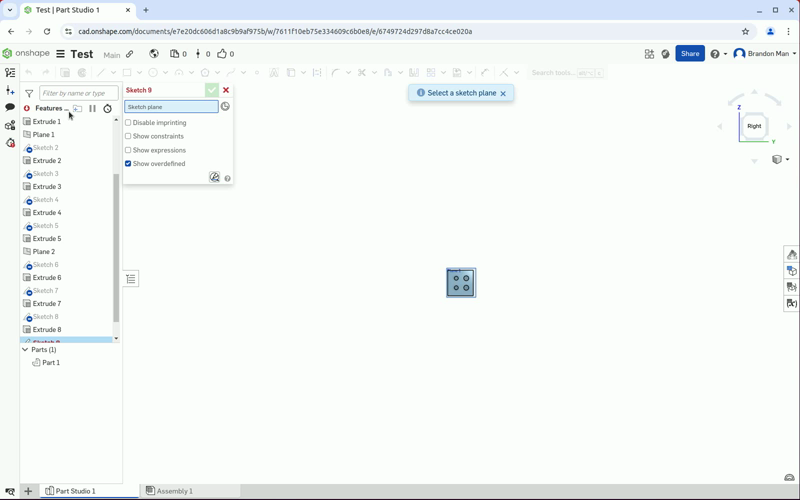
mouse_move(69, 241)
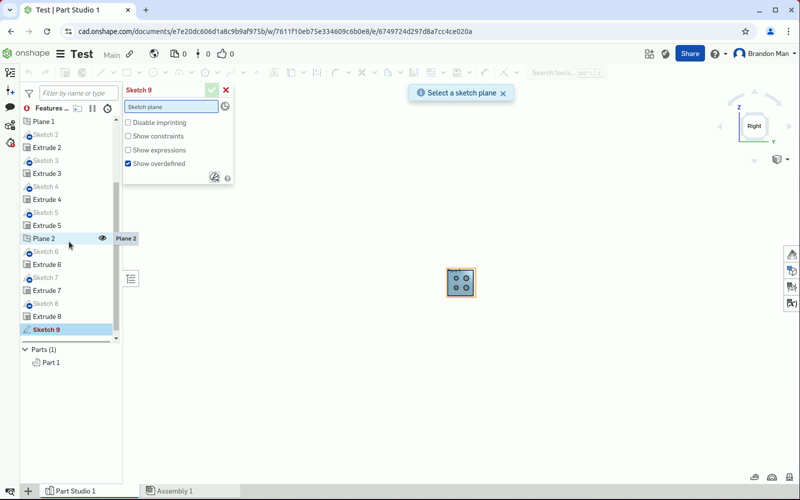
click(69, 241)
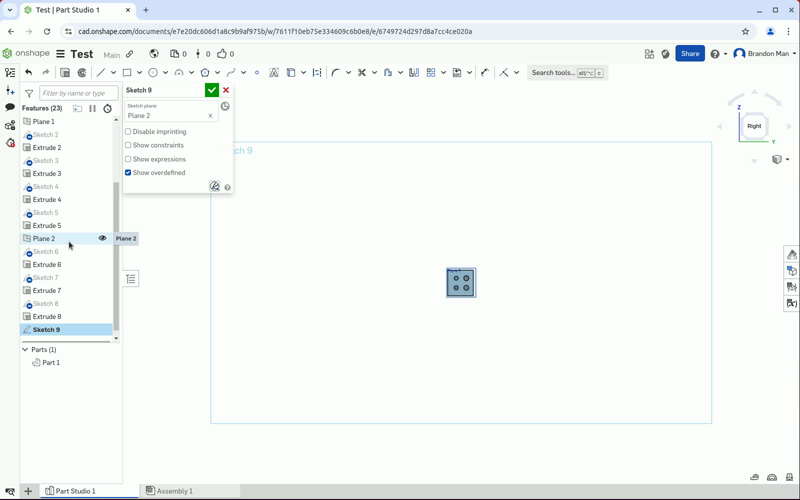
mouse_move(73, 352)
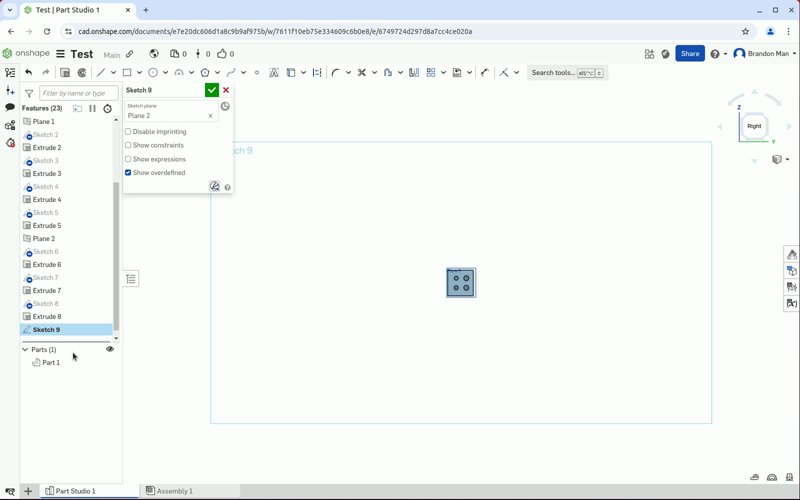
key(y)
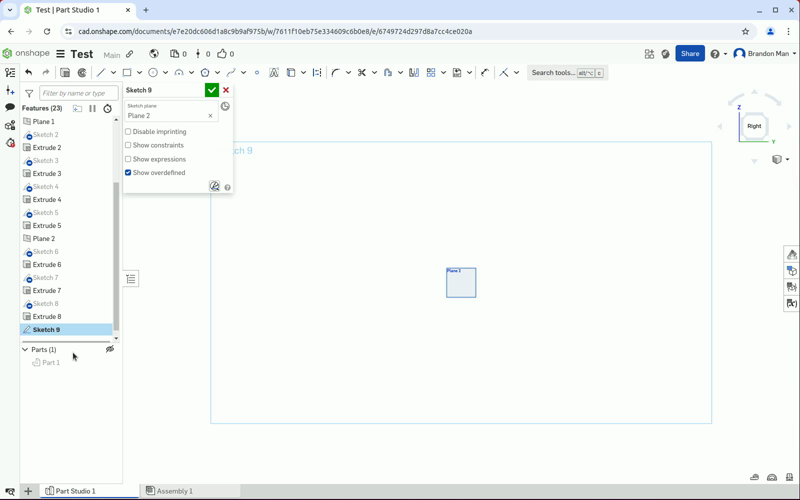
key(c)
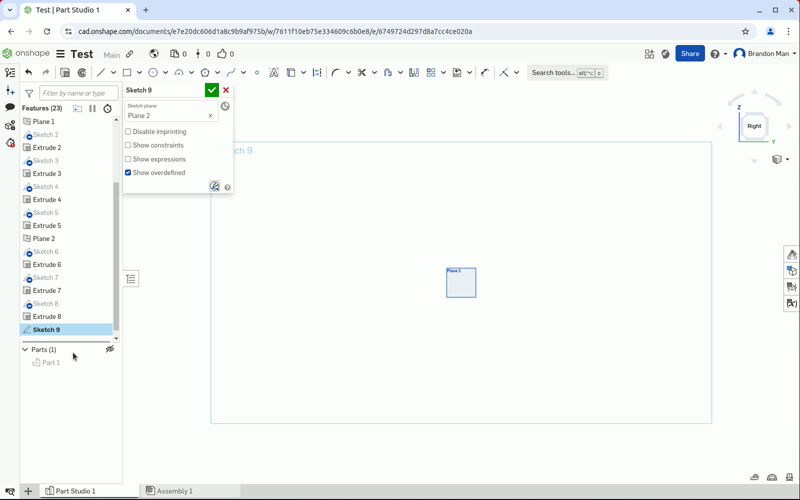
key_down(shift)
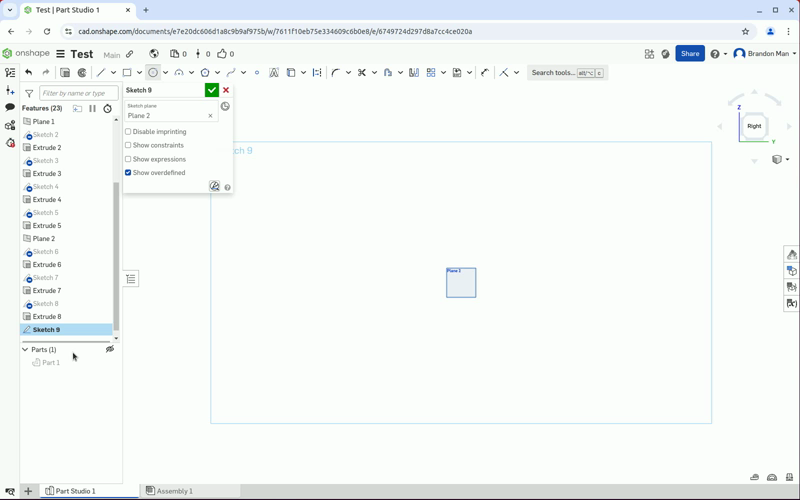
mouse_move(456, 287)
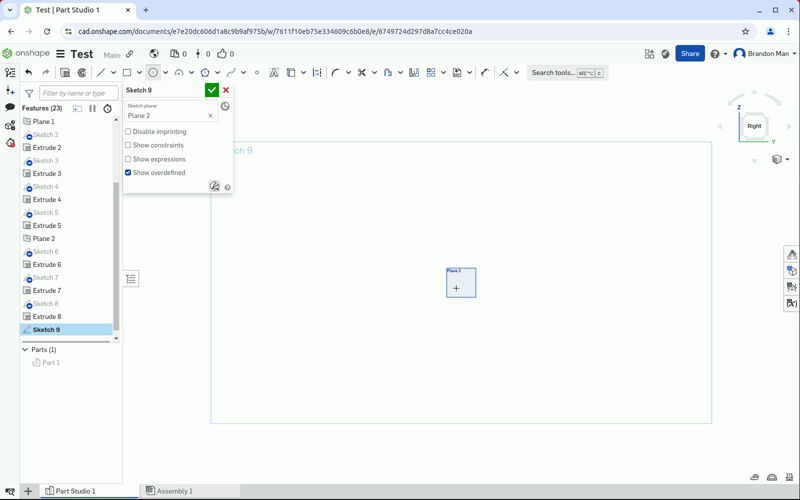
click(456, 287)
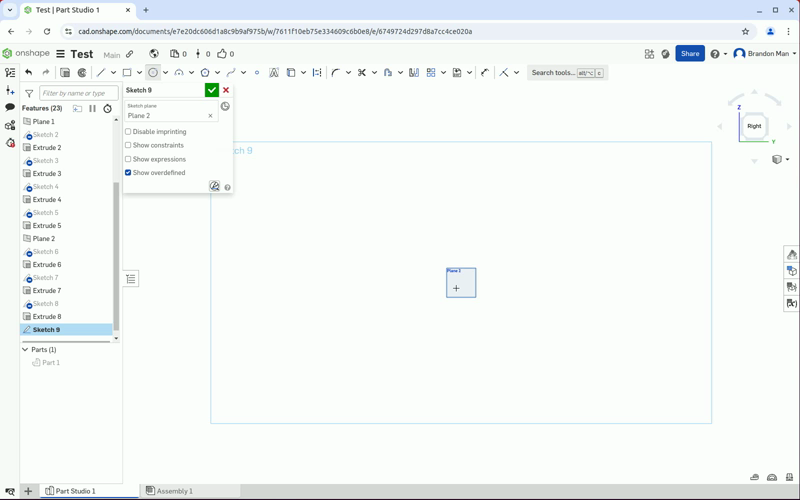
key_up(shift)
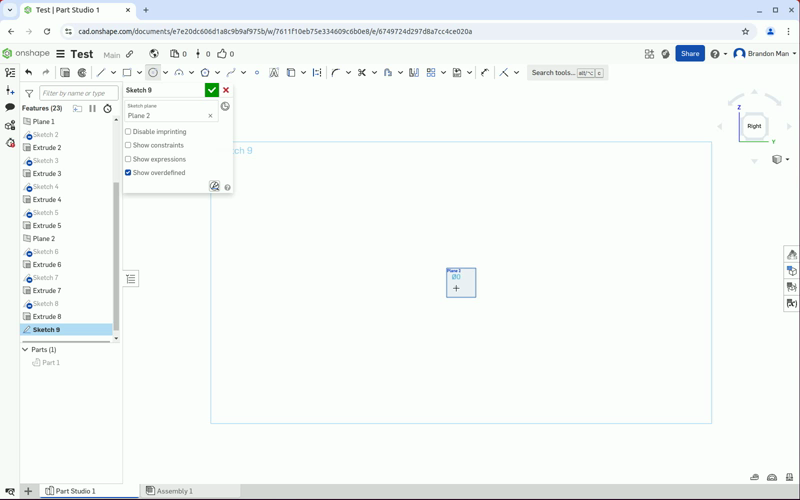
mouse_move(458, 287)
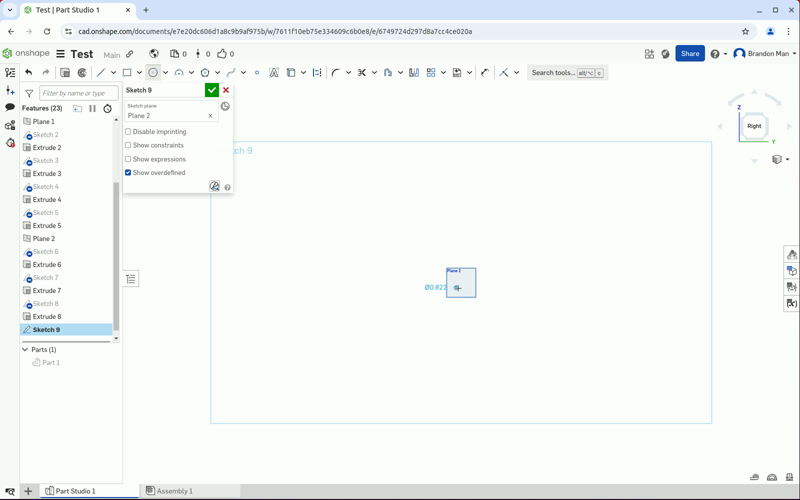
scroll(6)
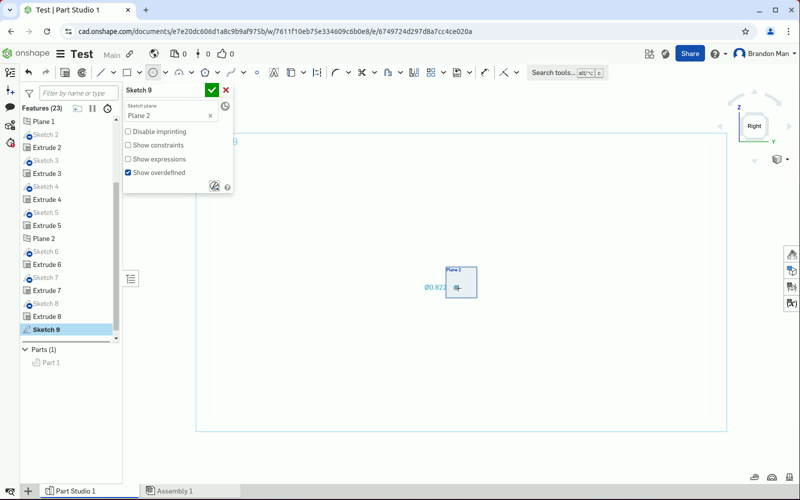
scroll(6)
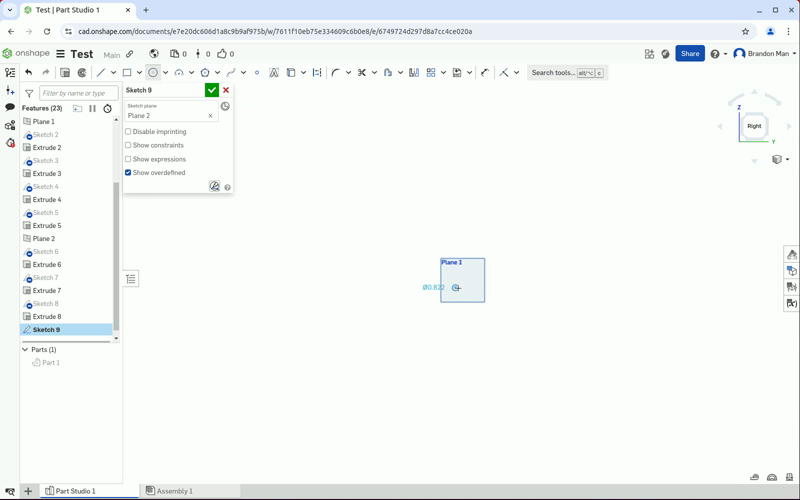
scroll(6)
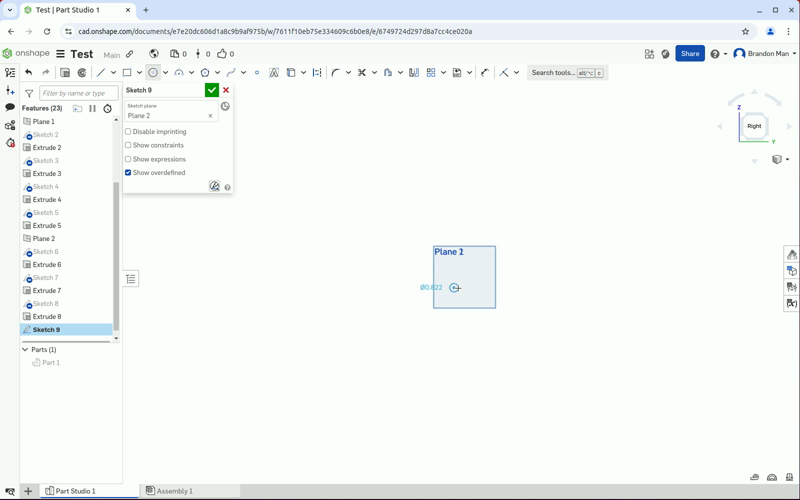
scroll(6)
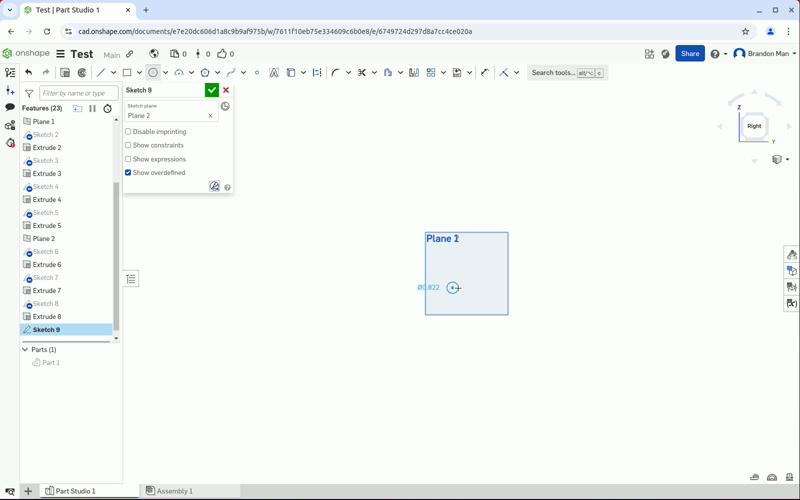
scroll(6)
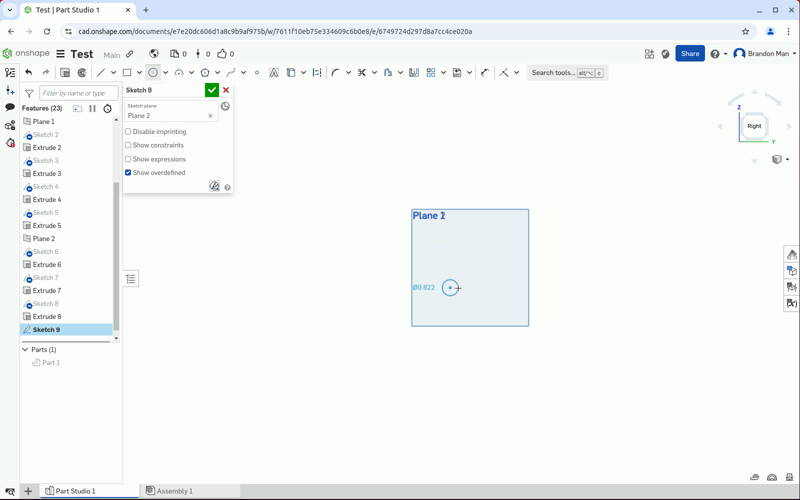
scroll(6)
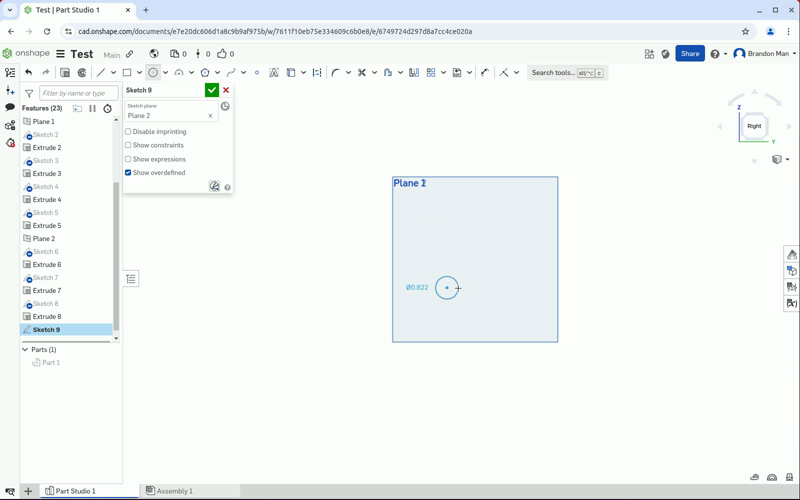
scroll(6)
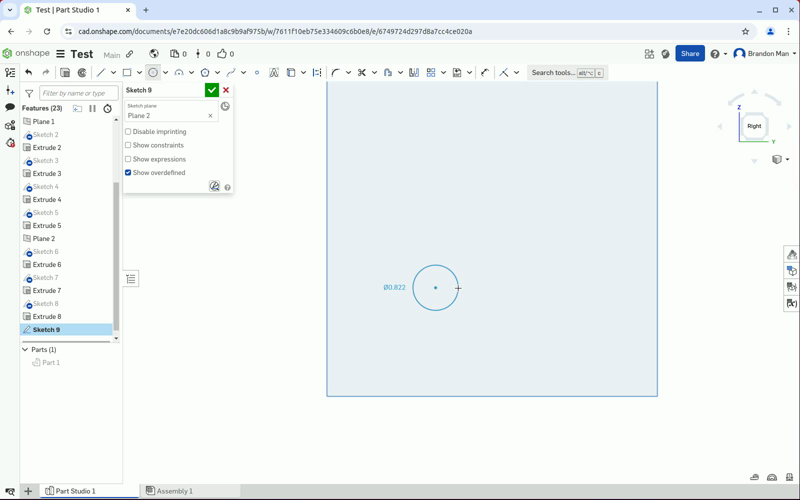
click(458, 287)
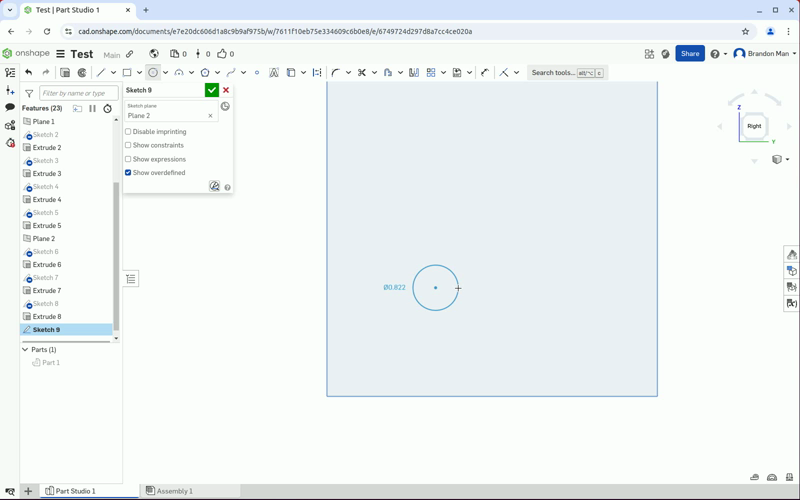
scroll(-6)
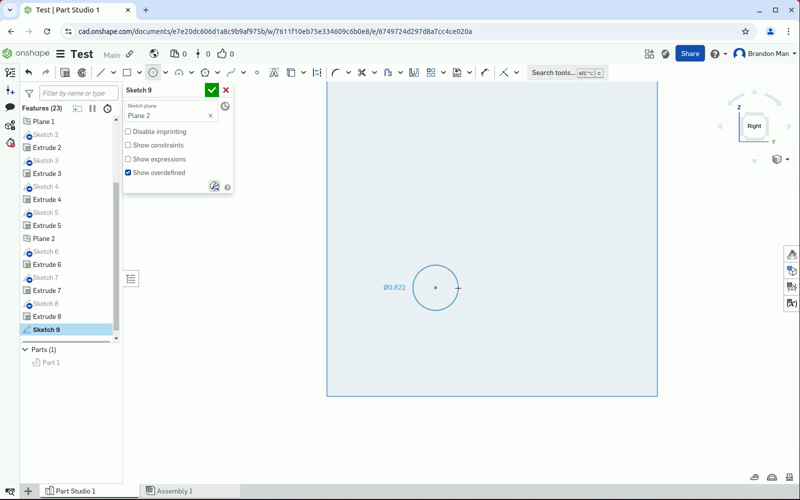
scroll(-6)
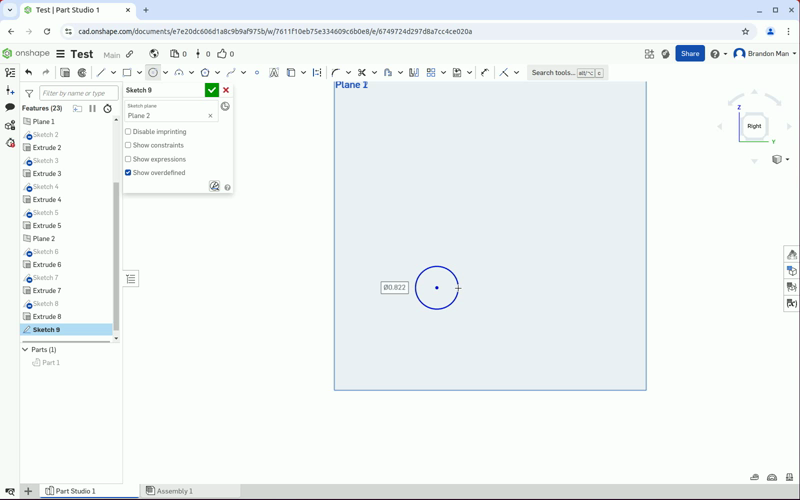
scroll(-6)
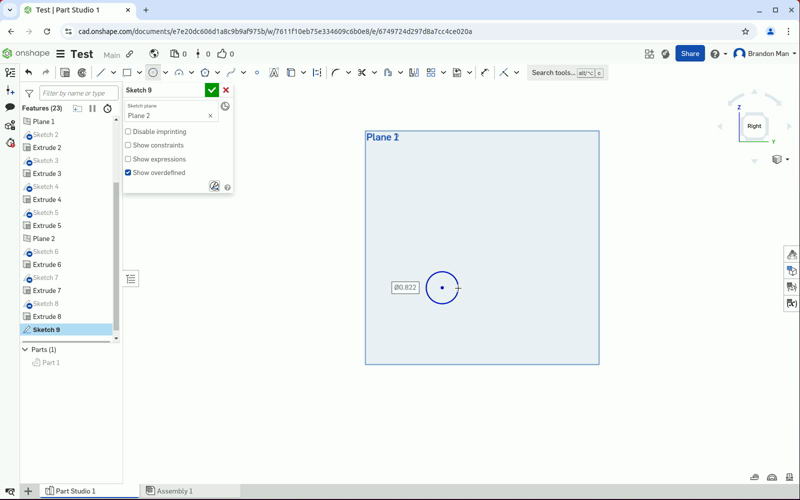
scroll(-6)
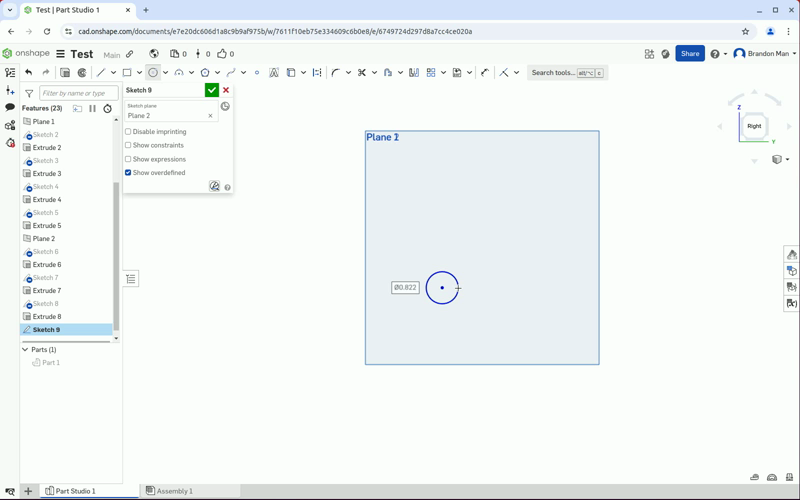
scroll(-6)
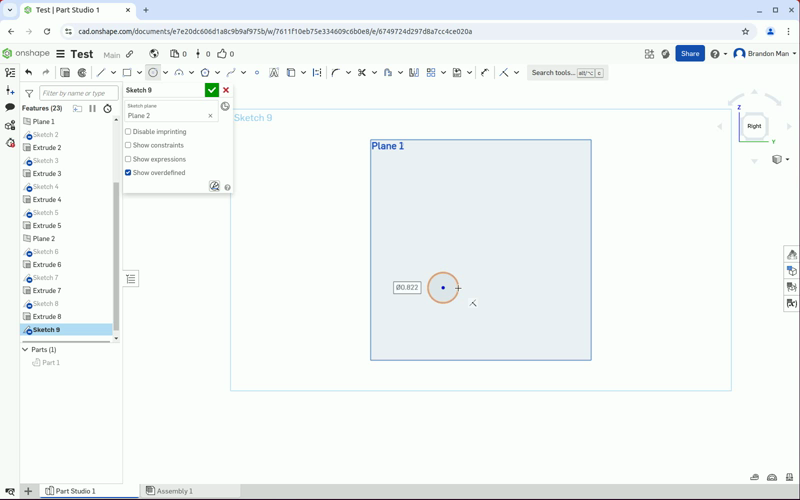
scroll(-6)
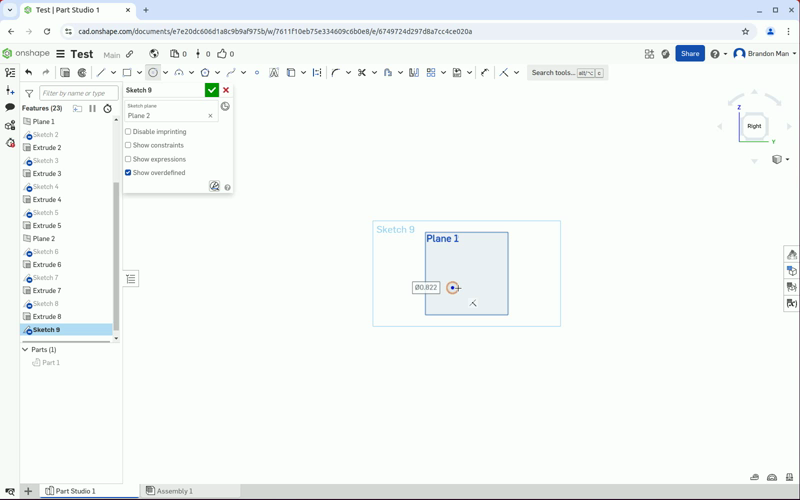
scroll(-6)
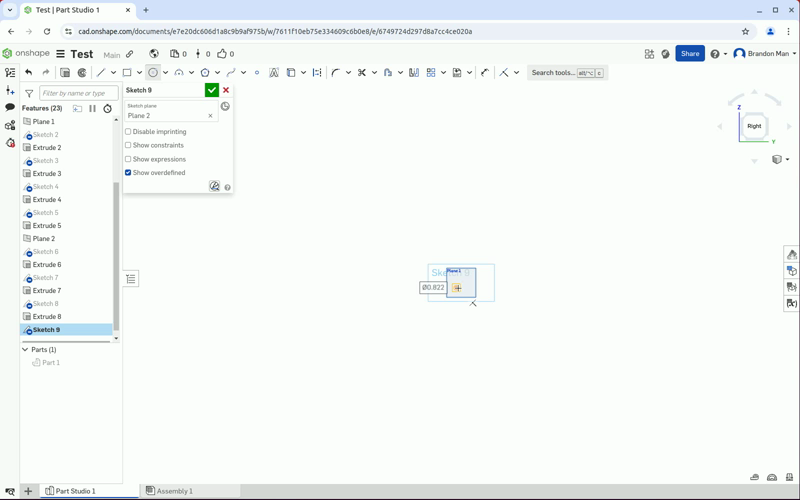
key(esc)
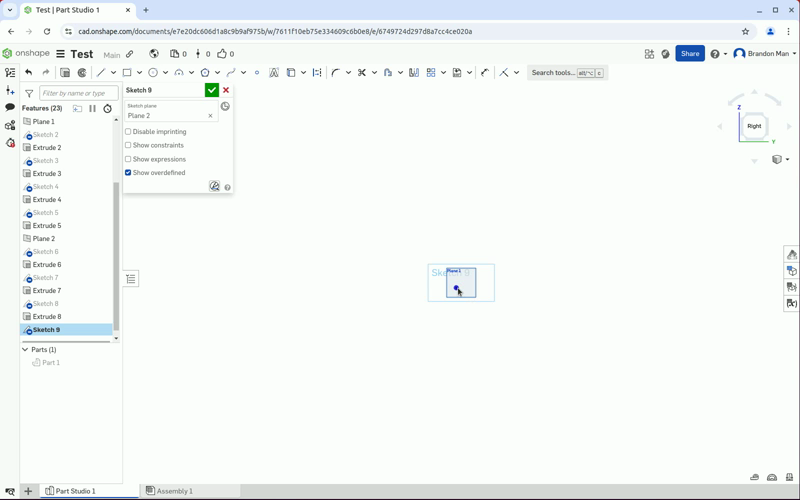
mouse_move(455, 285)
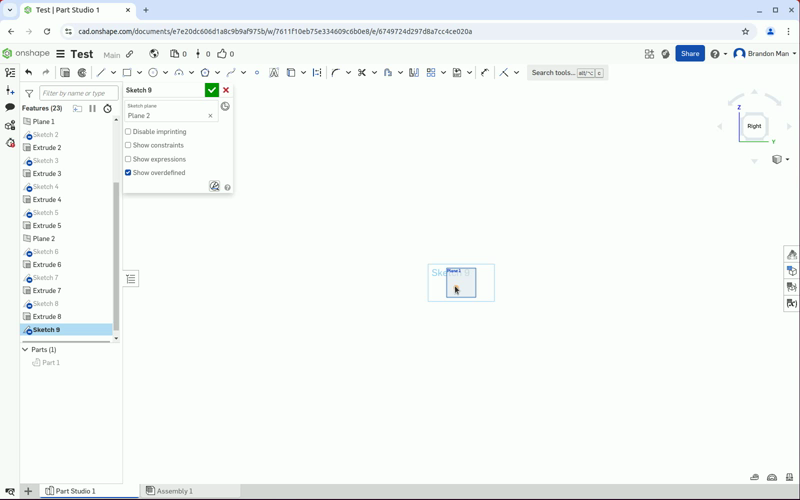
scroll(6)
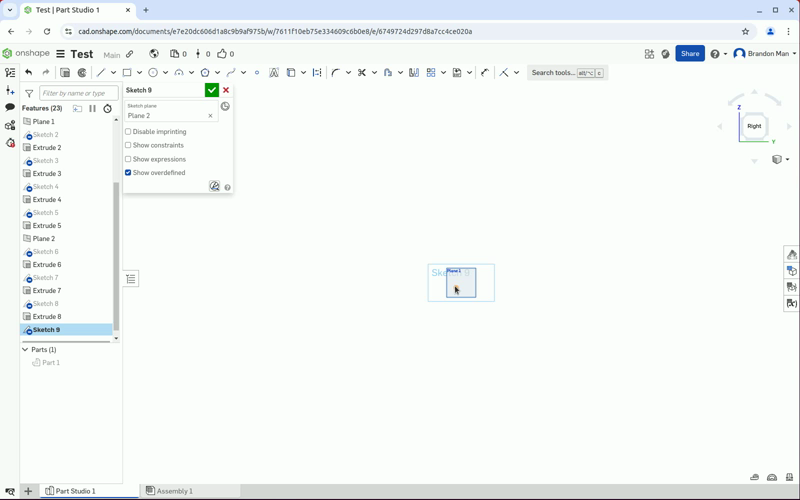
scroll(6)
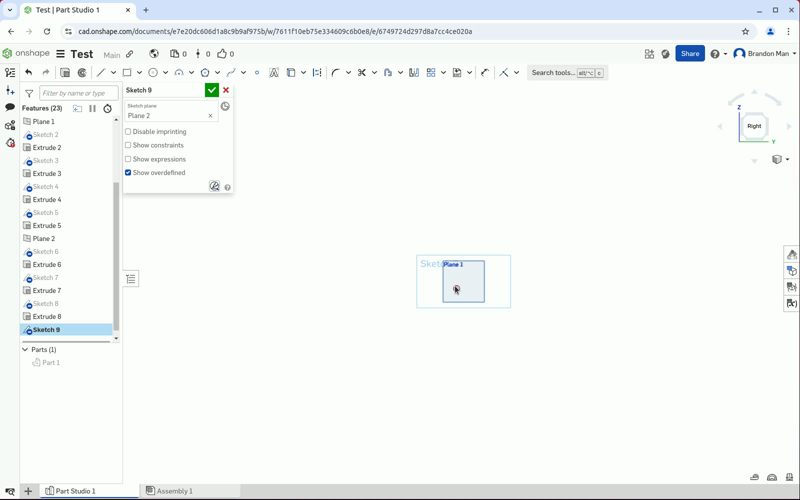
scroll(6)
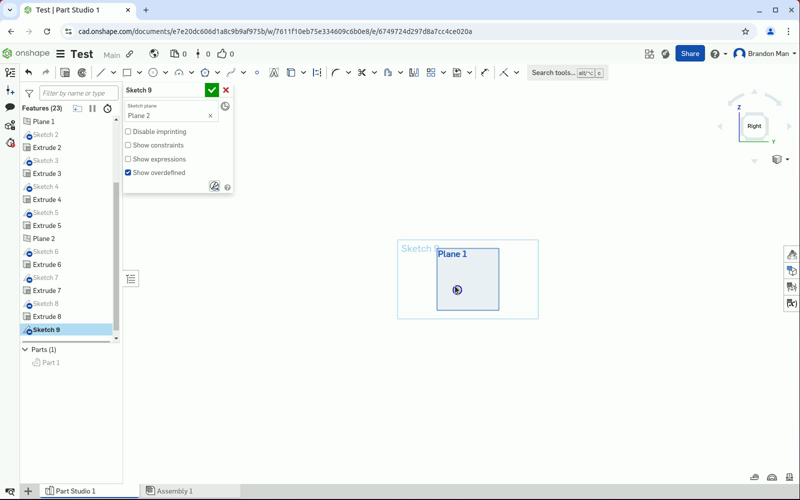
scroll(6)
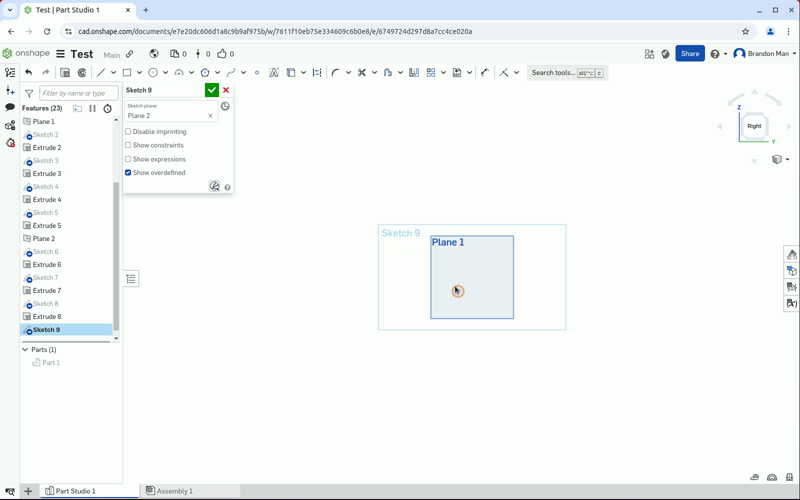
scroll(6)
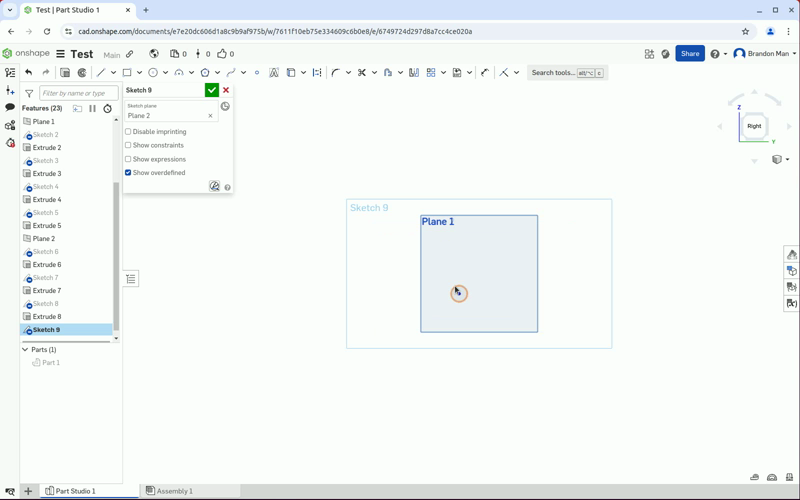
scroll(6)
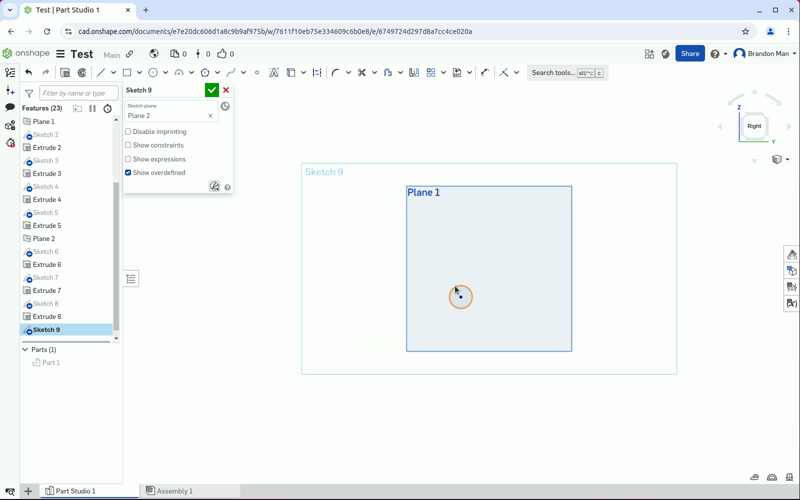
scroll(6)
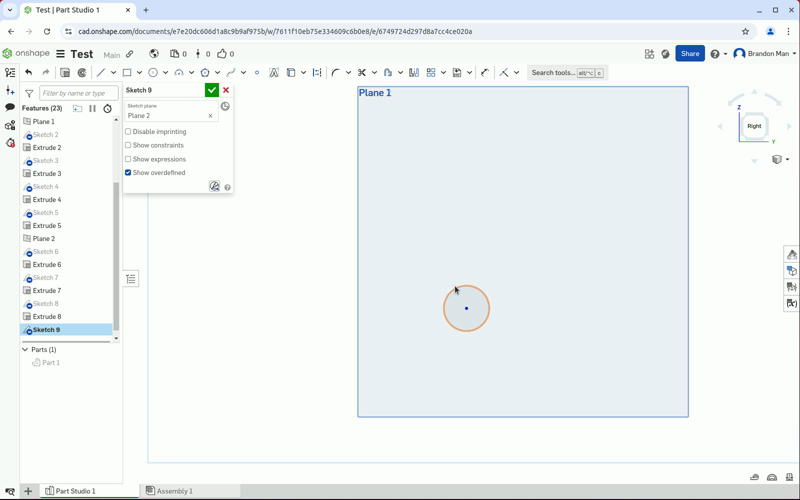
click(455, 285)
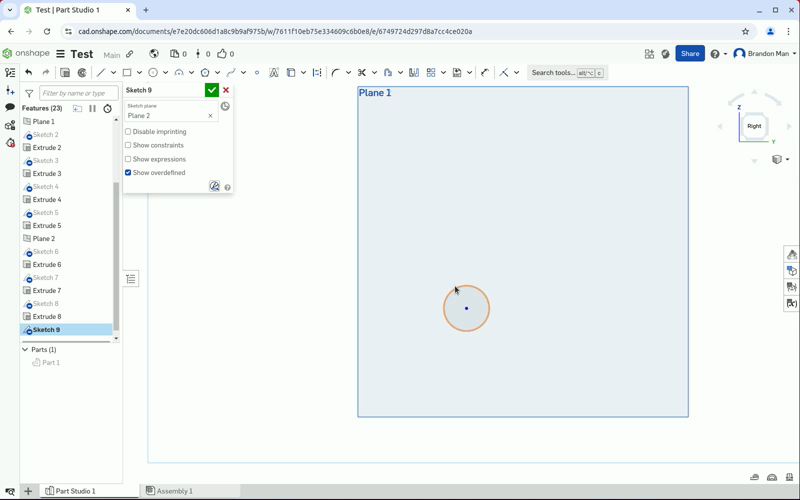
scroll(-6)
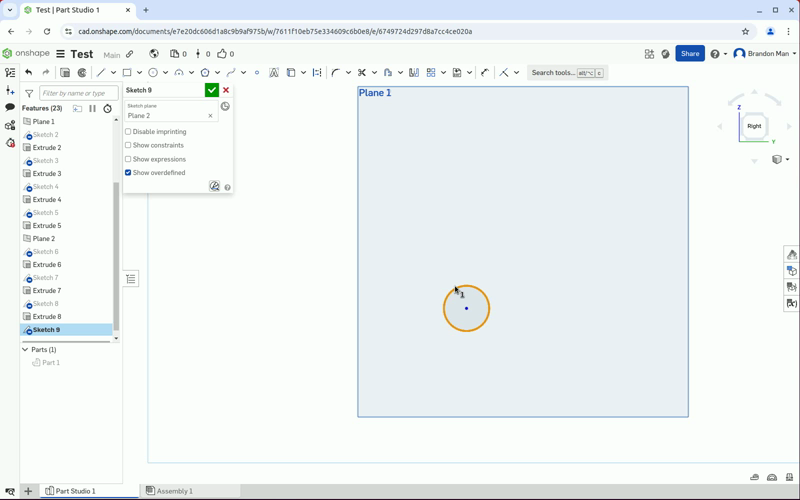
scroll(-6)
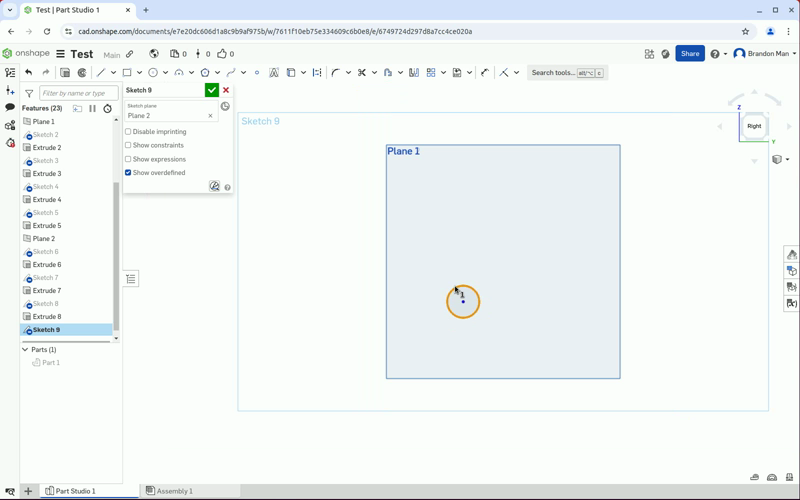
scroll(-6)
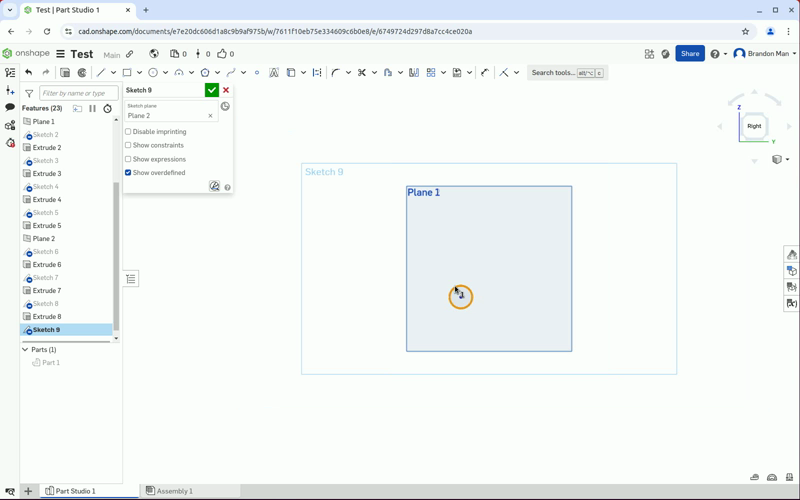
scroll(-6)
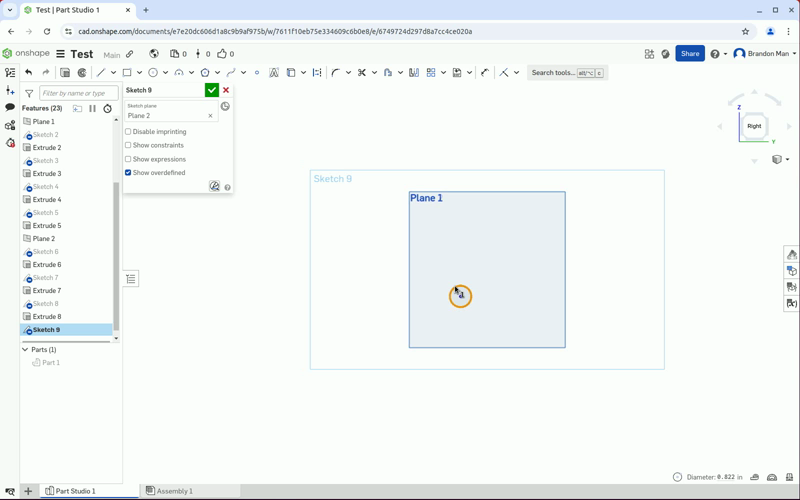
scroll(-6)
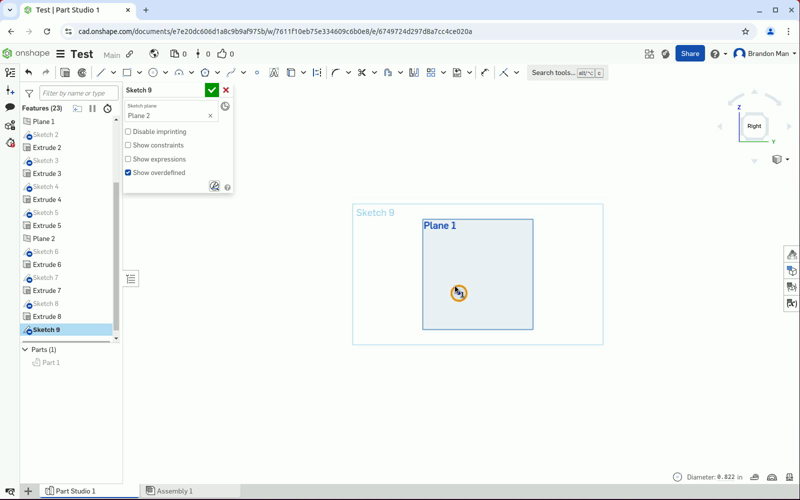
scroll(-6)
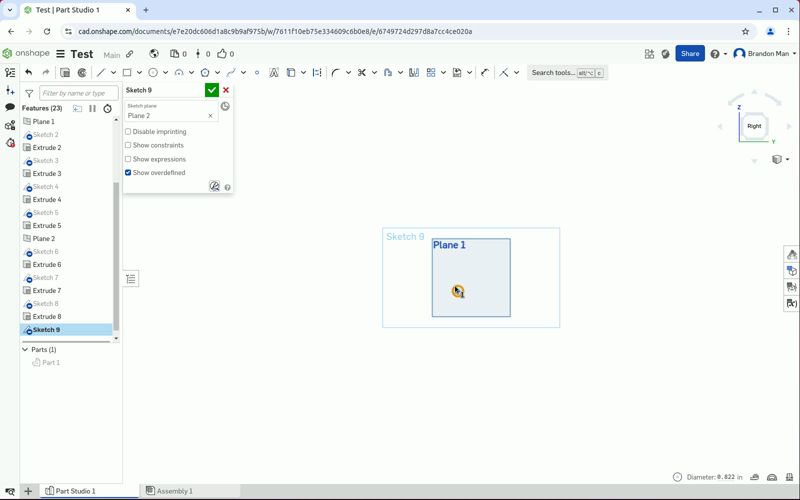
scroll(-6)
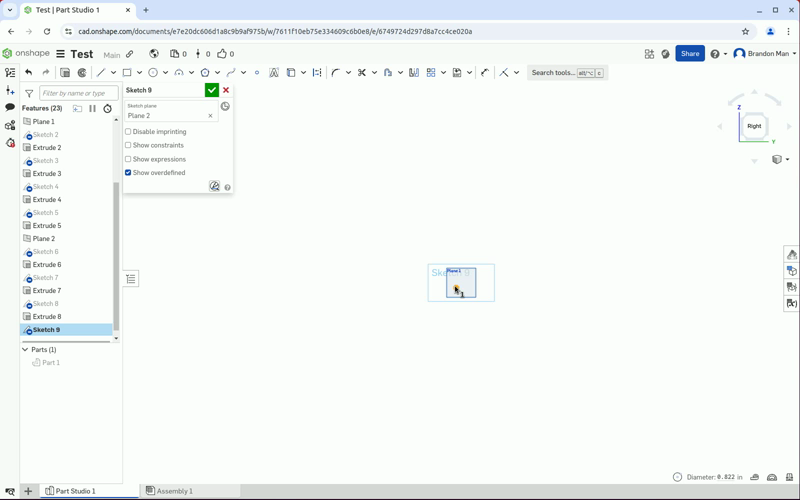
mouse_move(73, 352)
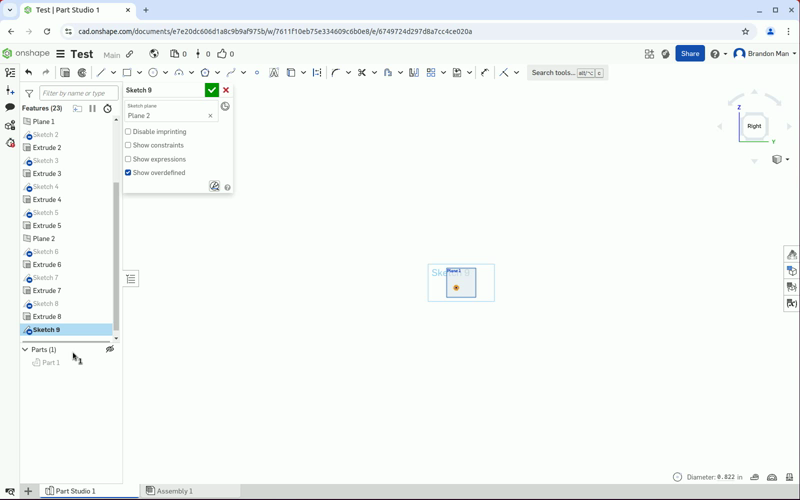
key(shift+y)
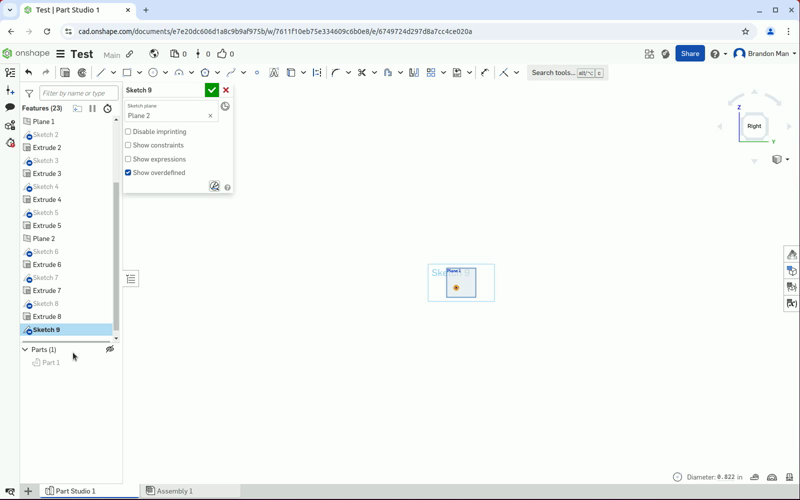
key(shift+e)
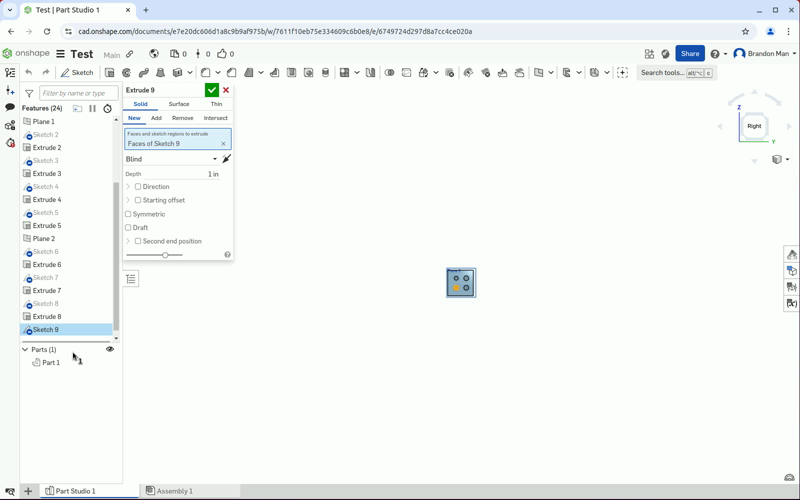
mouse_move(143, 106)
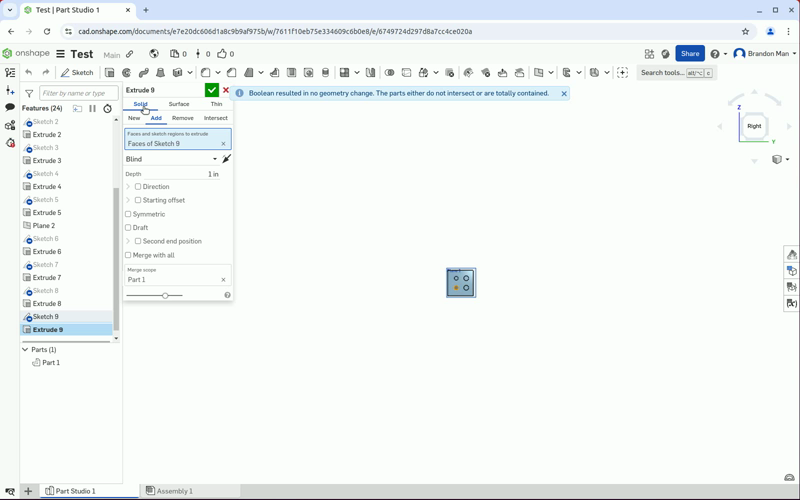
click(143, 106)
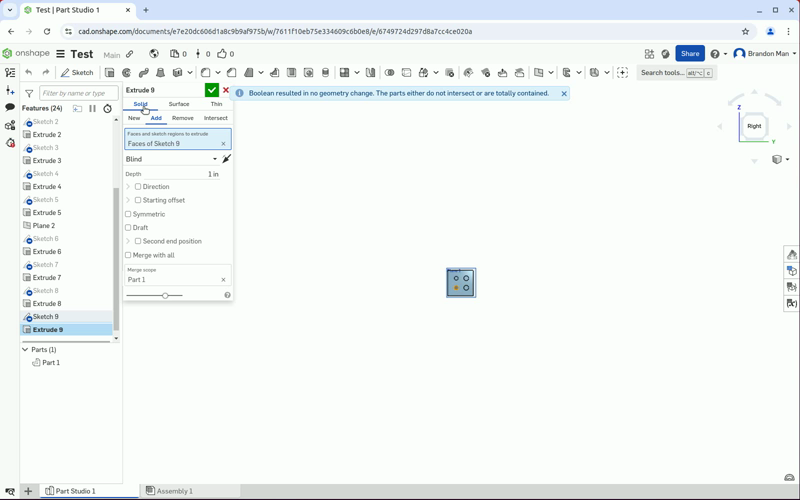
mouse_move(186, 120)
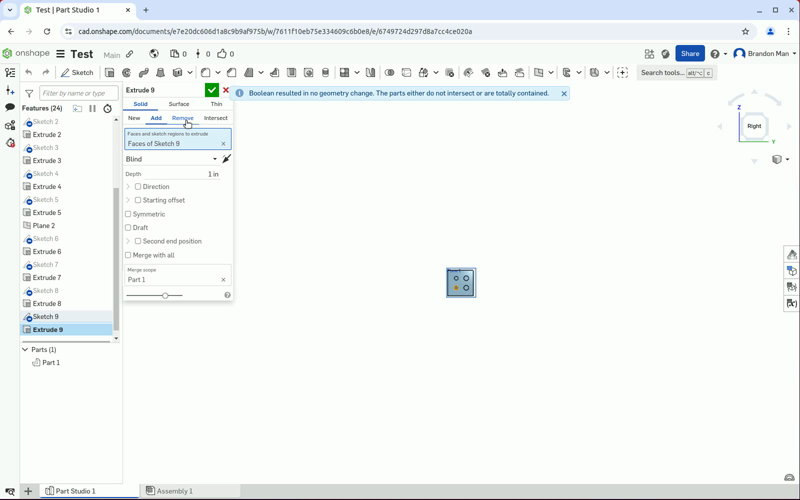
click(186, 120)
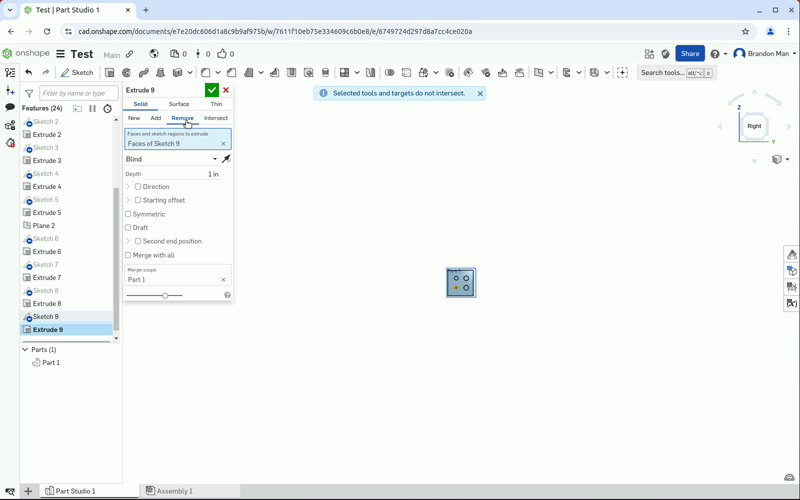
key(tab, 4)
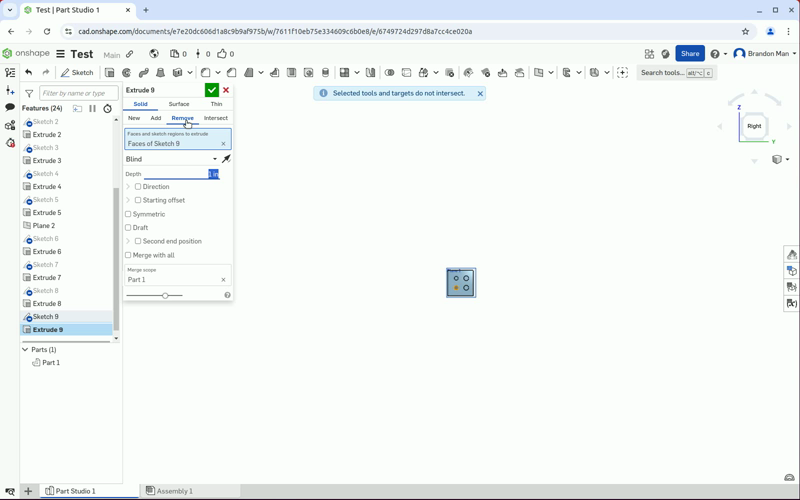
text(2.648)
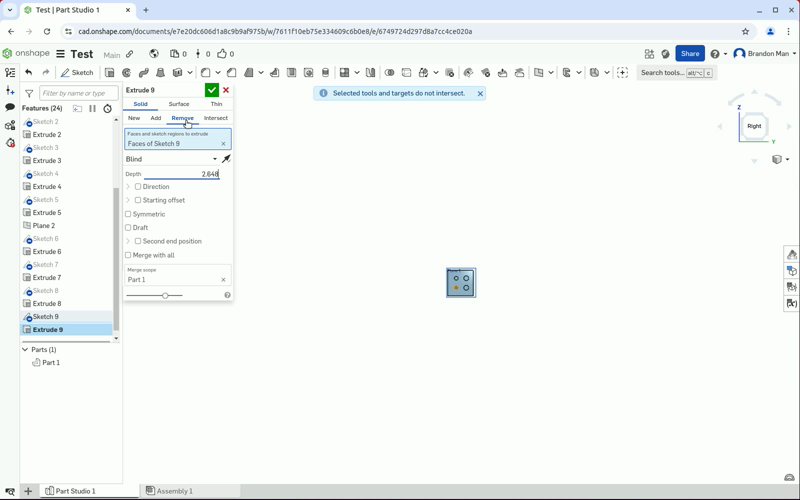
key(tab, 6)
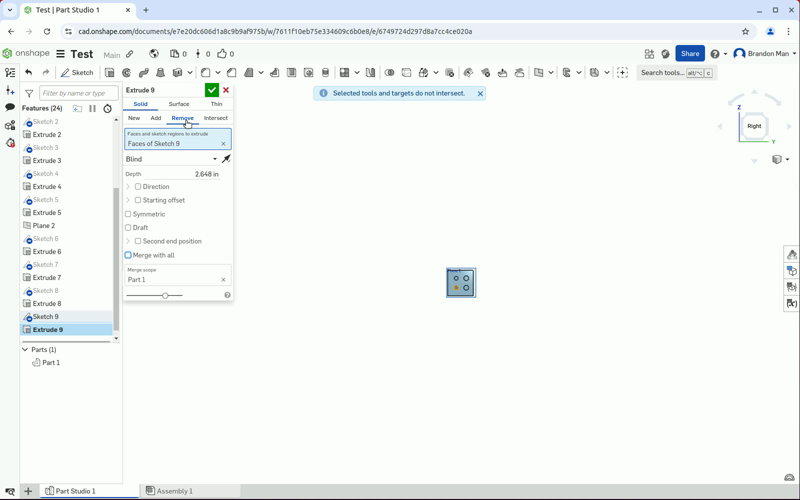
key(space)
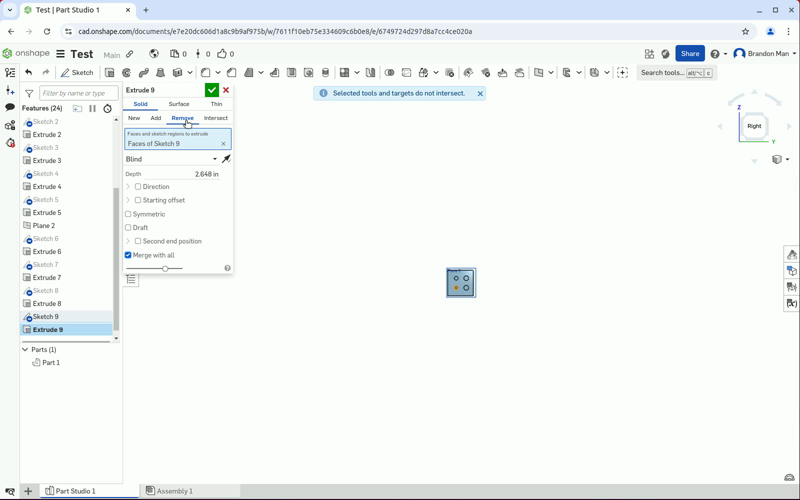
key(enter)
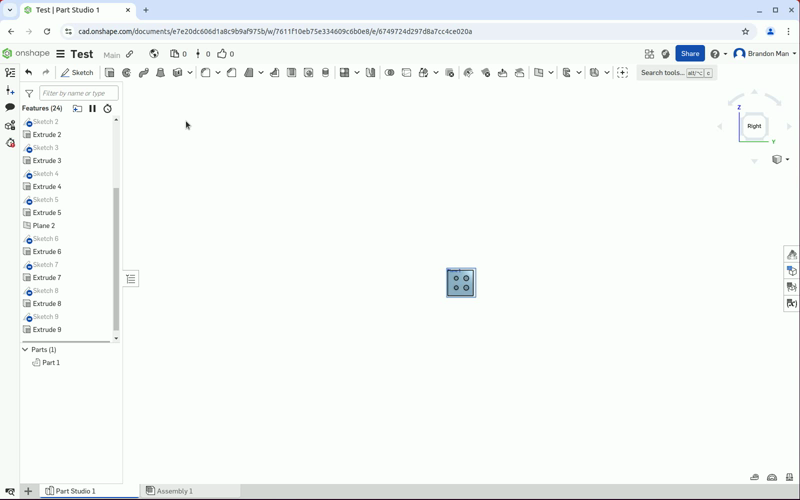
key(shift+h)
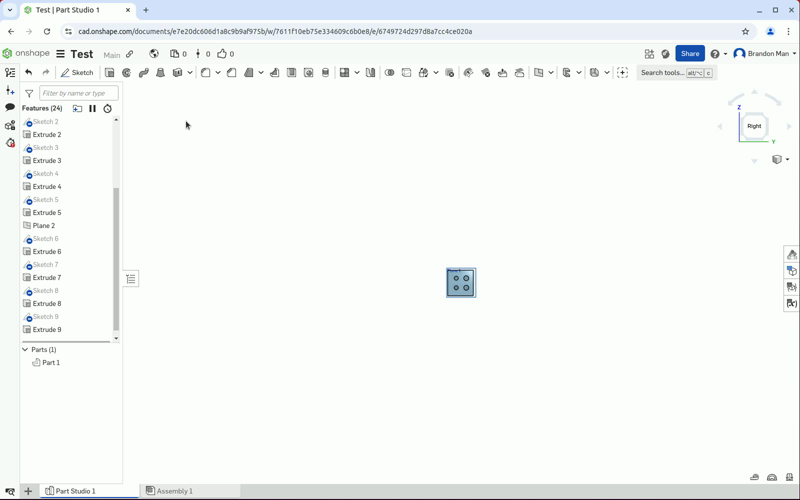
key(shift+h)
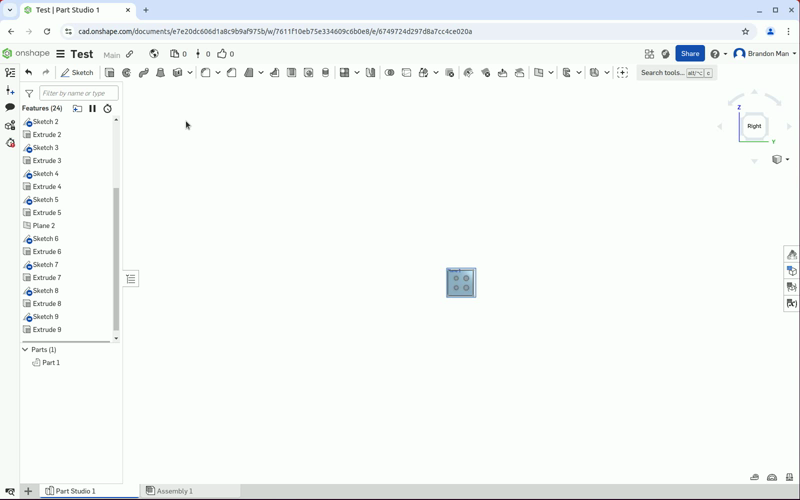
key(shift+7)
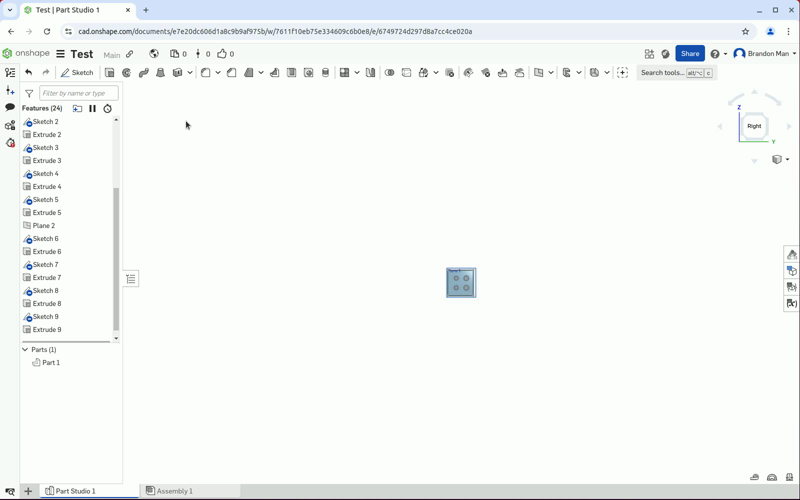
key(right, 2)
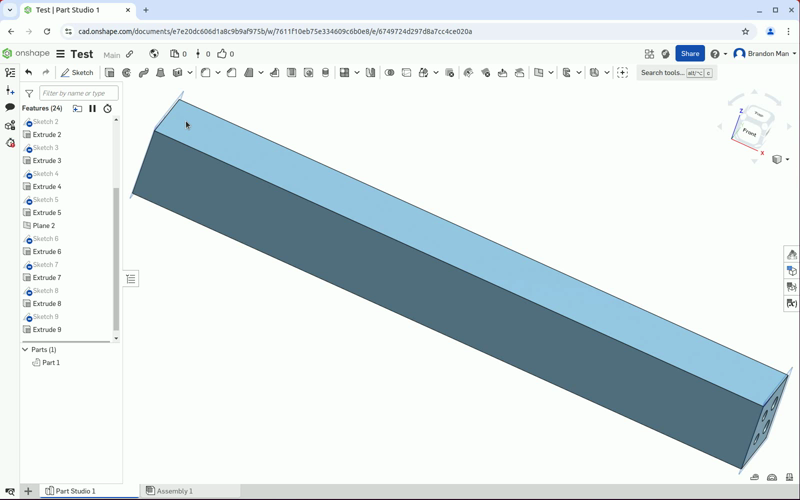
key(down, 2)
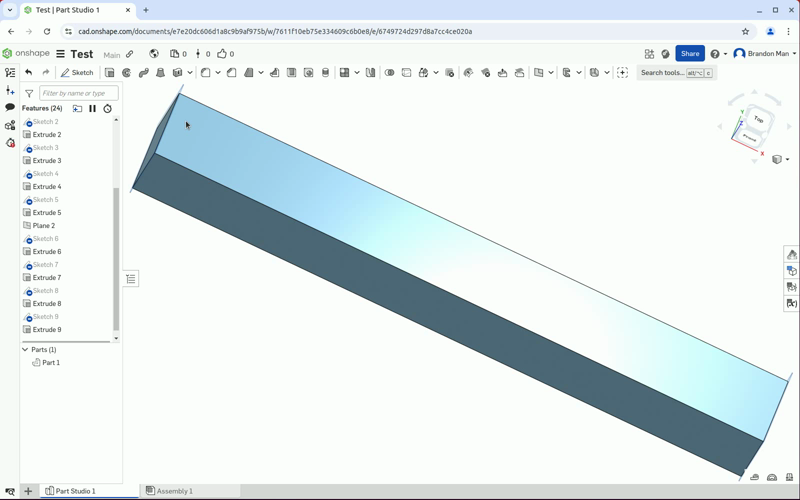
key(up, 2)
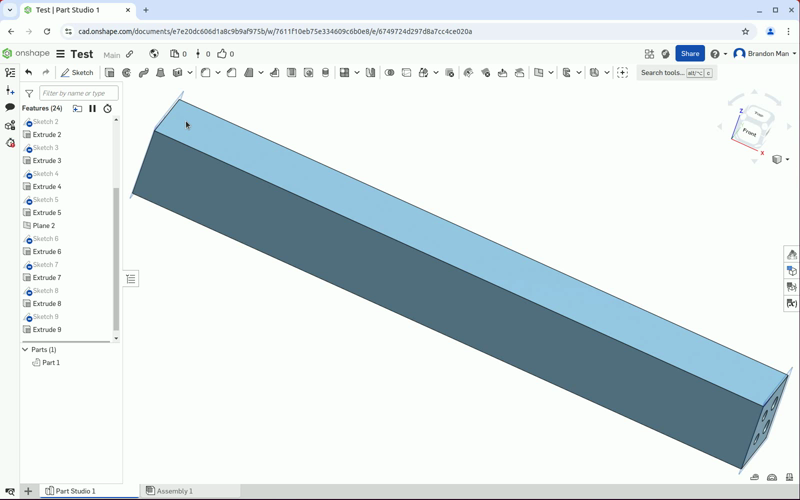
key(left, 2)
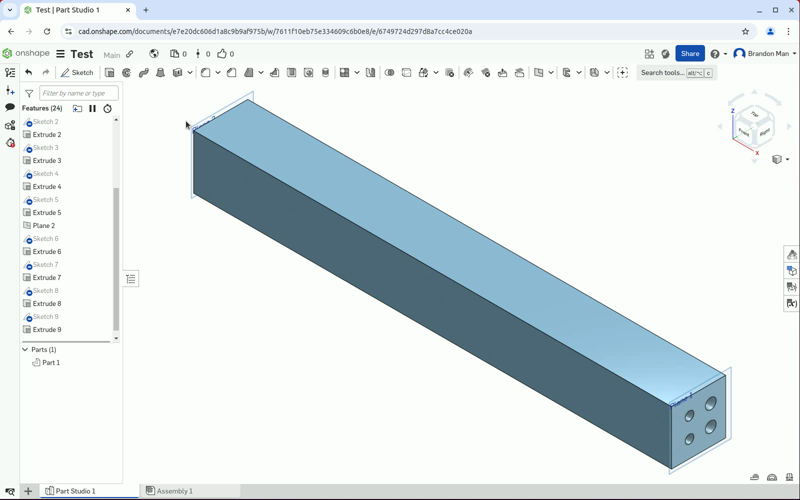
mouse_move(69, 85)
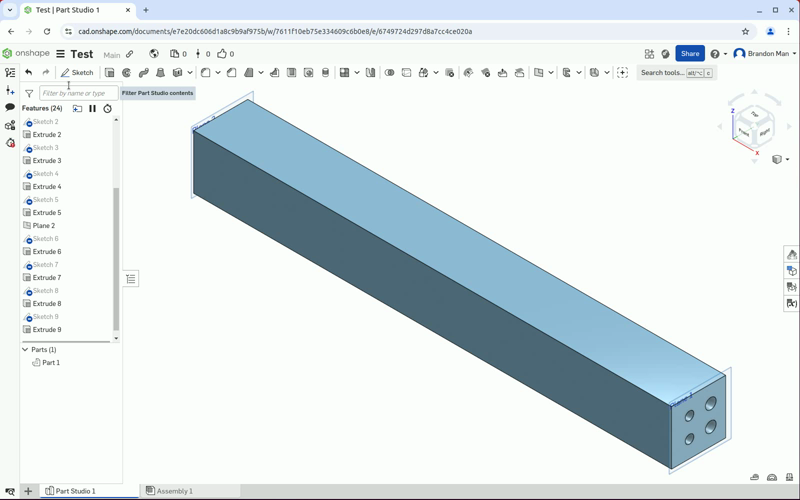
click(69, 85)